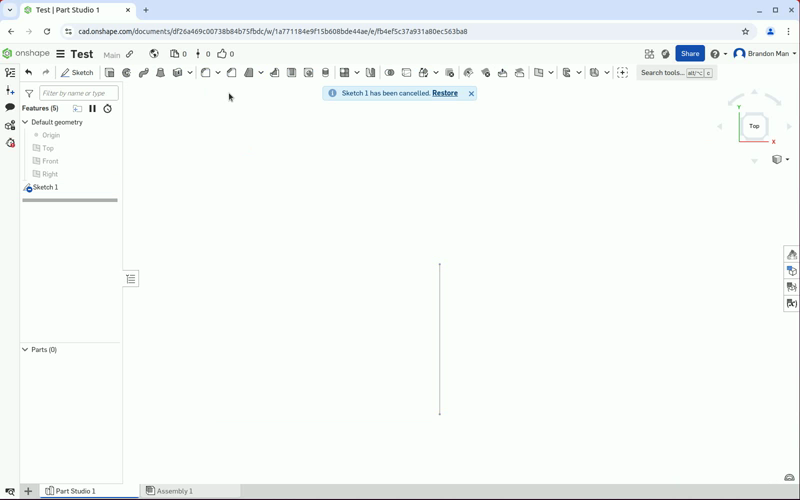
key(shift+h)
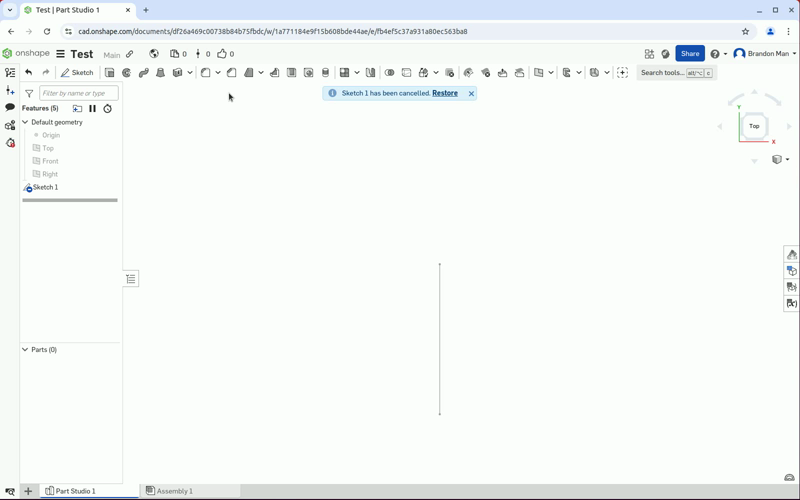
key(shift+s)
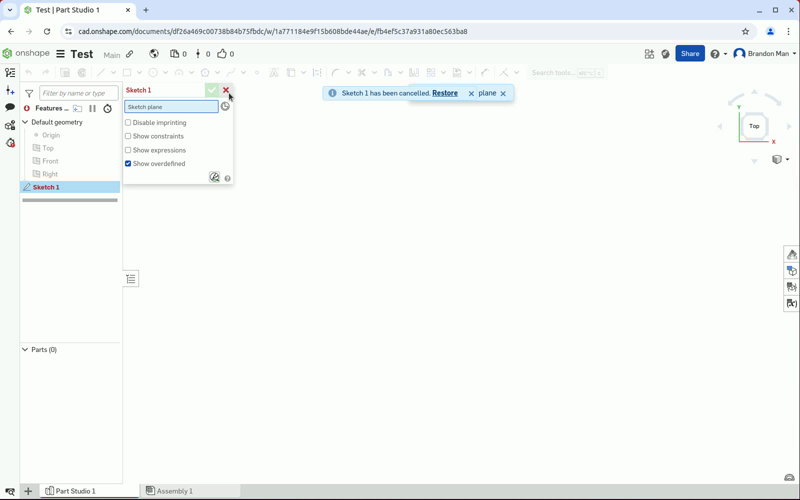
mouse_move(73, 150)
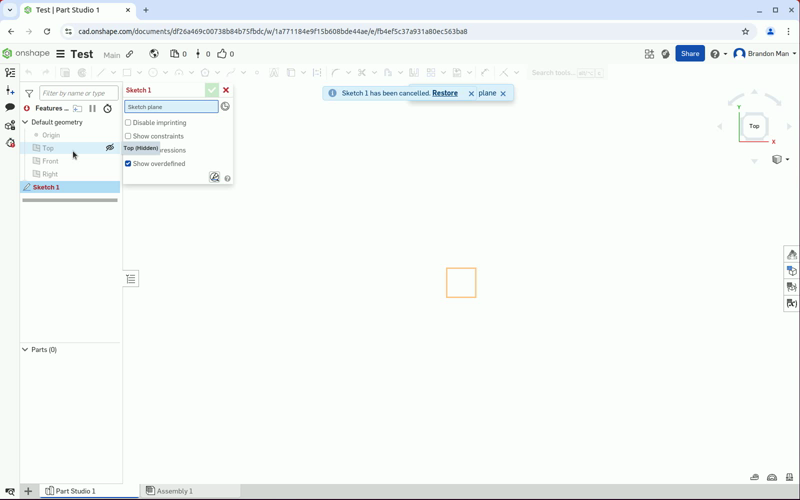
click(73, 150)
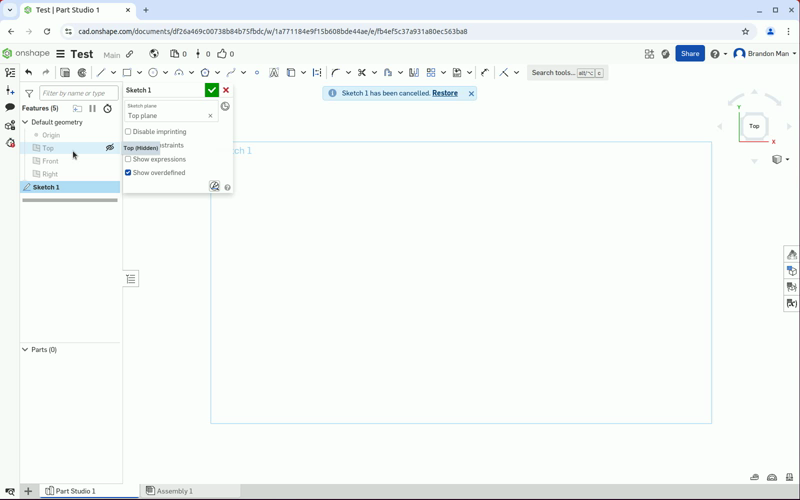
mouse_move(73, 352)
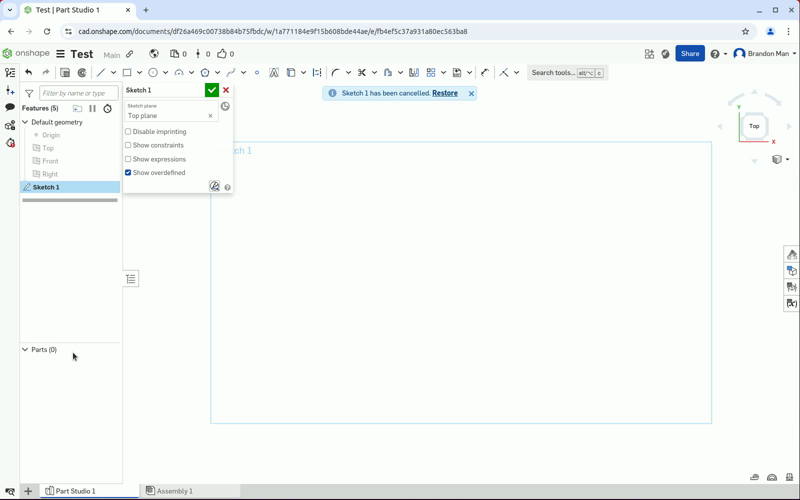
key(y)
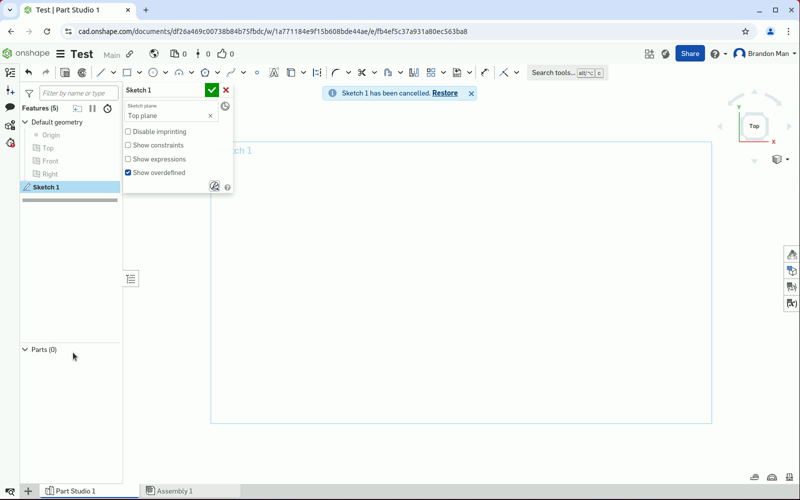
key(l)
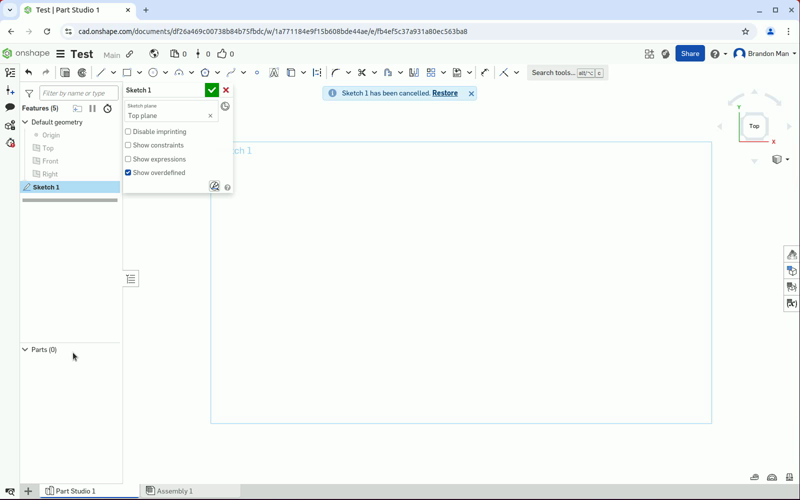
key_down(shift)
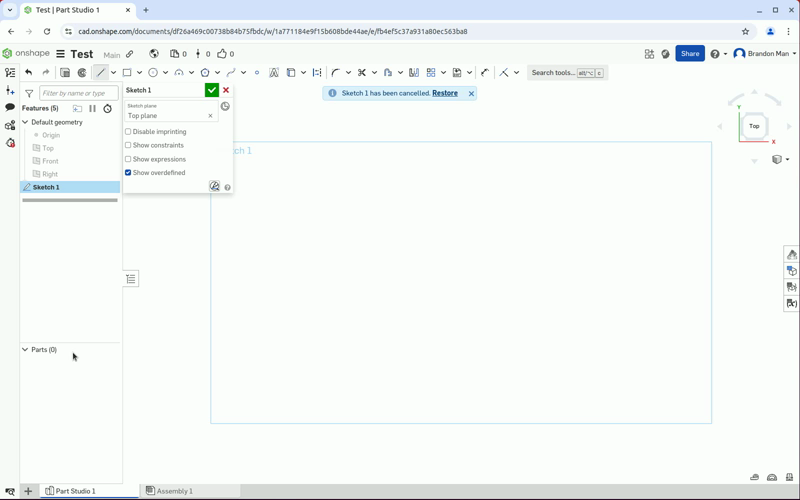
mouse_move(436, 282)
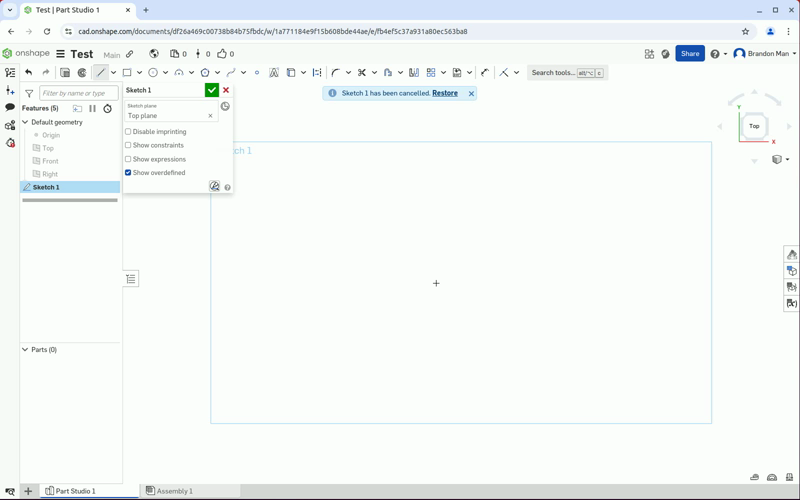
click(436, 282)
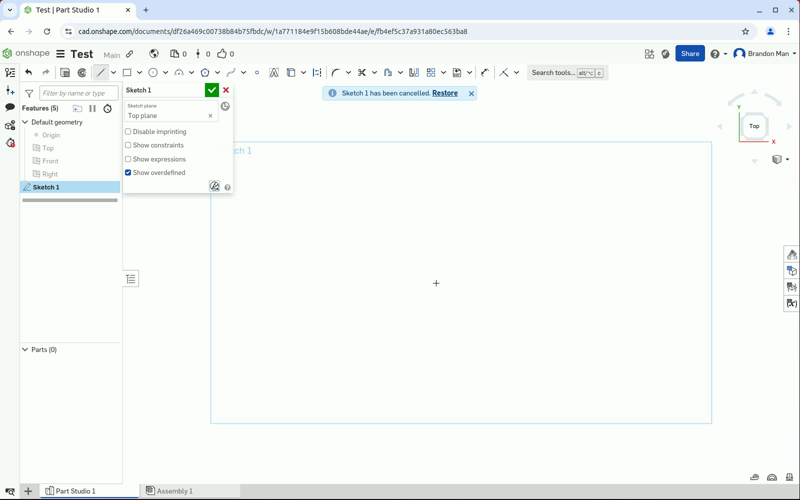
key_up(shift)
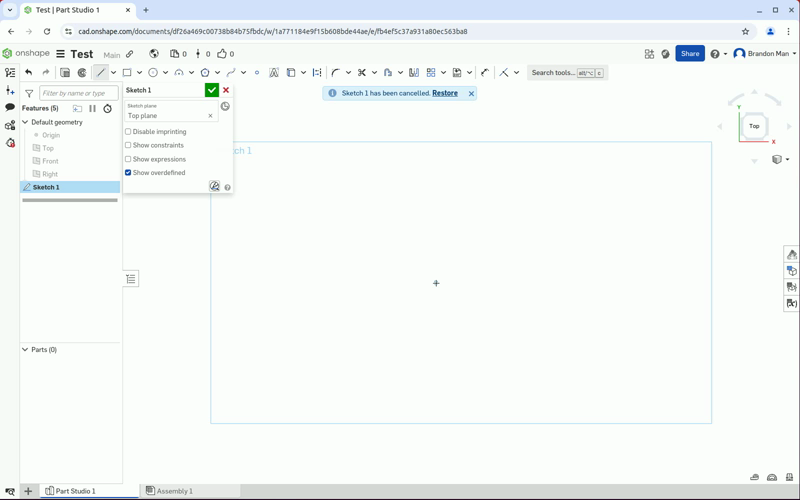
key_down(shift)
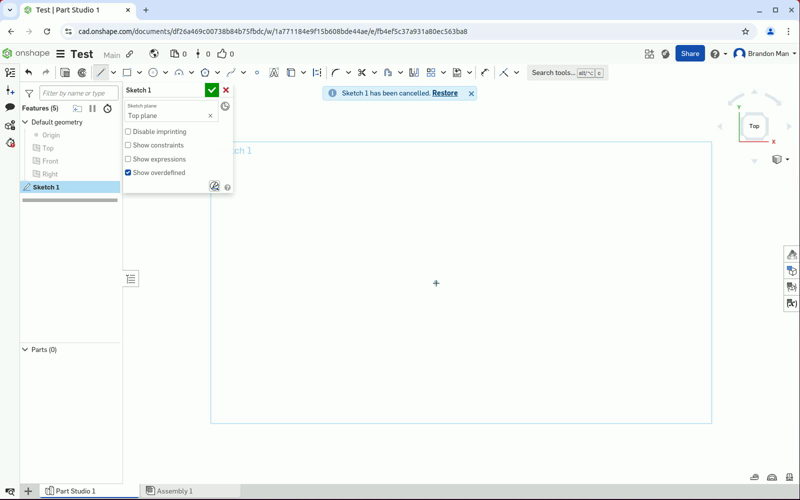
mouse_move(466, 282)
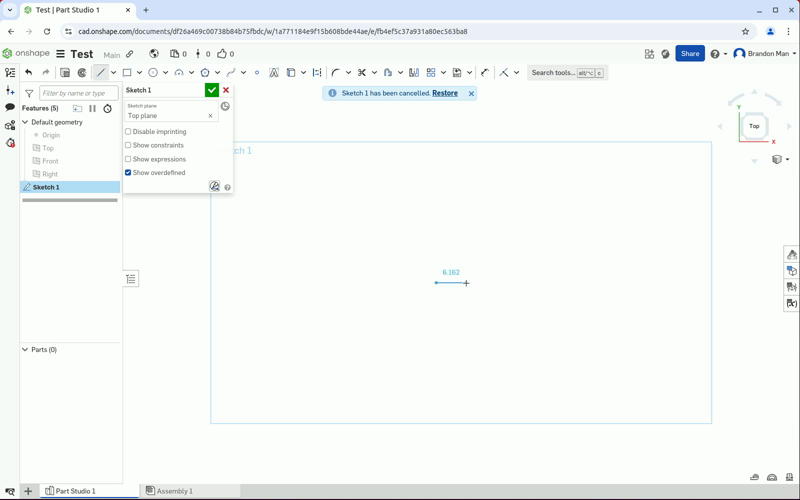
mouse_move(440, 297)
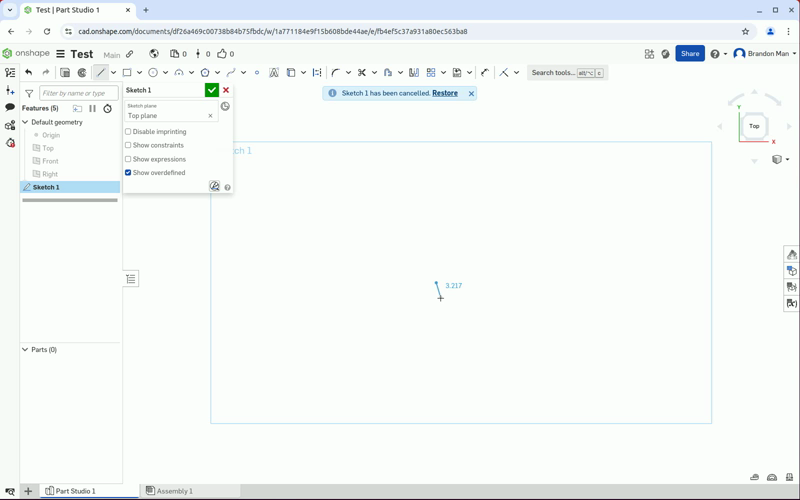
click(440, 297)
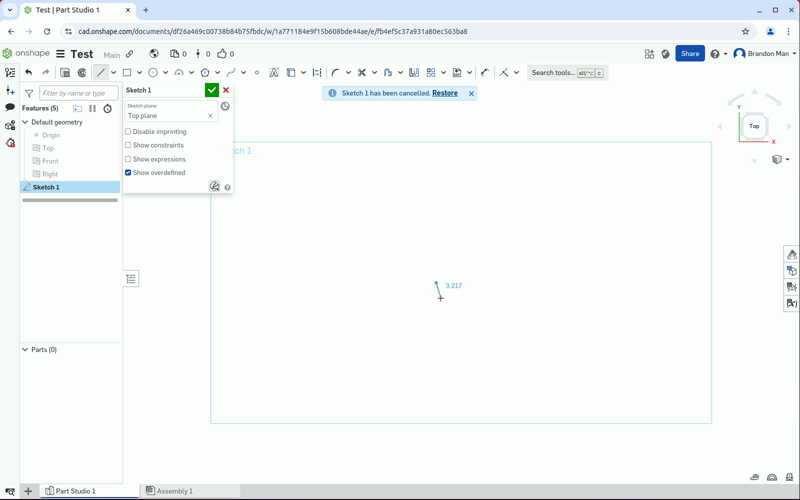
key_up(shift)
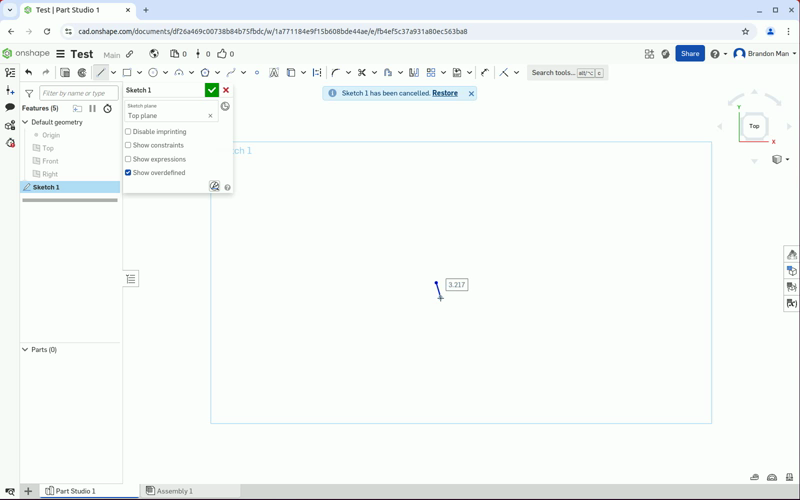
key_down(shift)
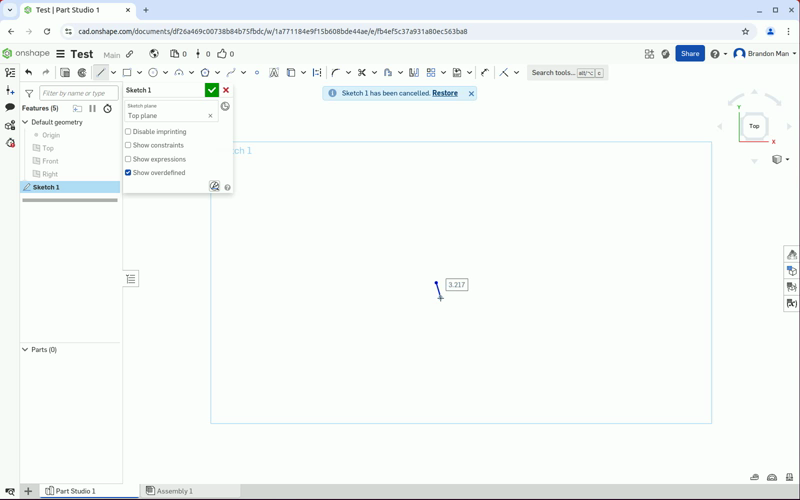
mouse_move(470, 297)
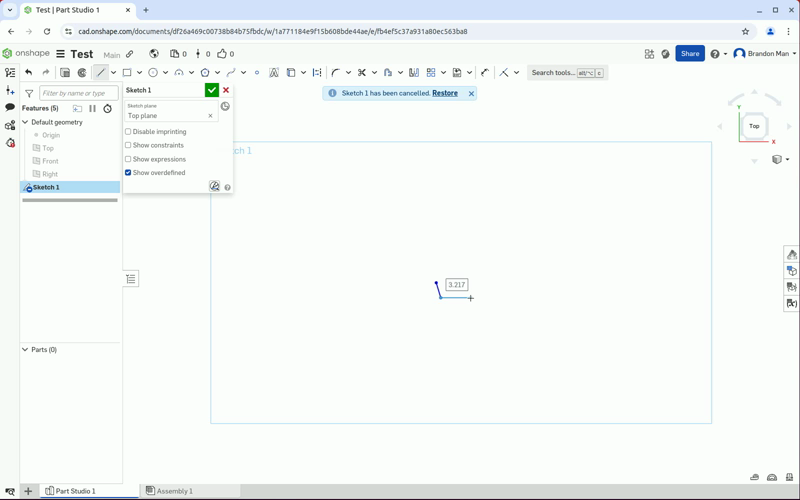
mouse_move(453, 307)
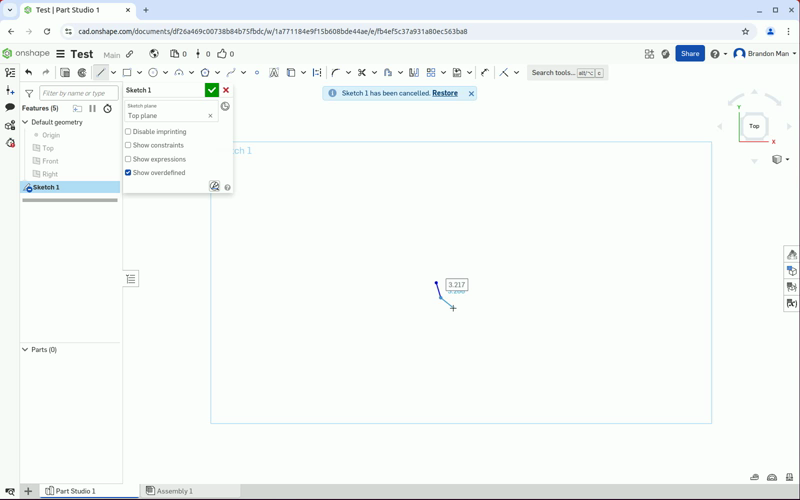
click(453, 307)
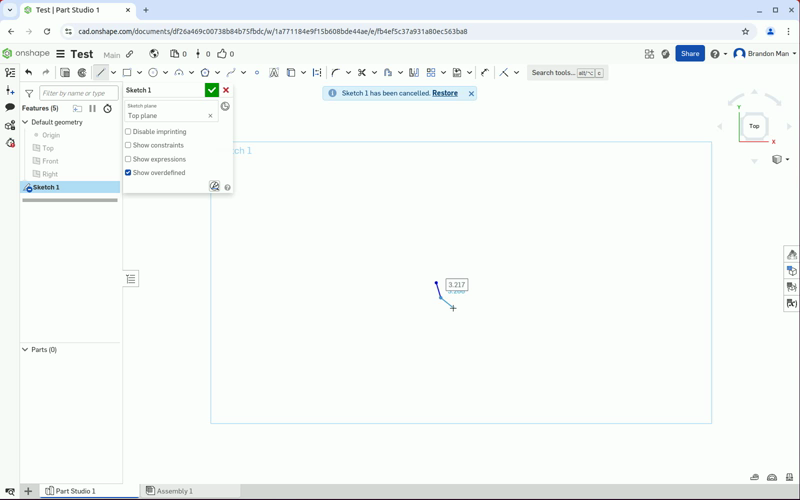
key_up(shift)
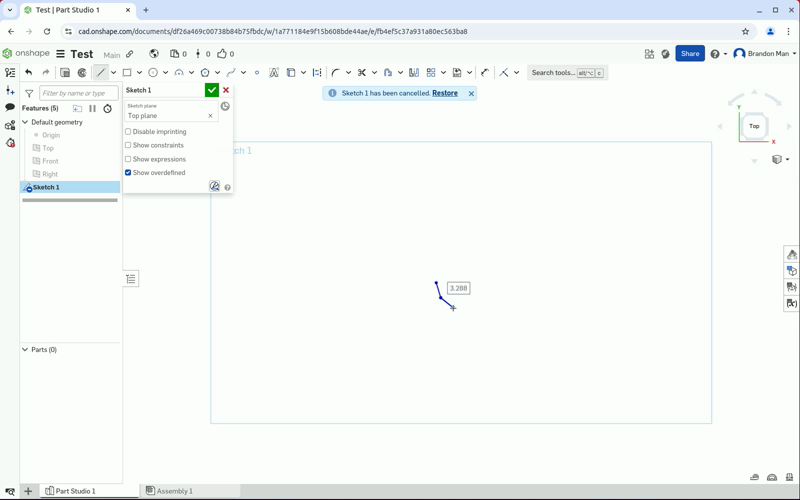
key_down(shift)
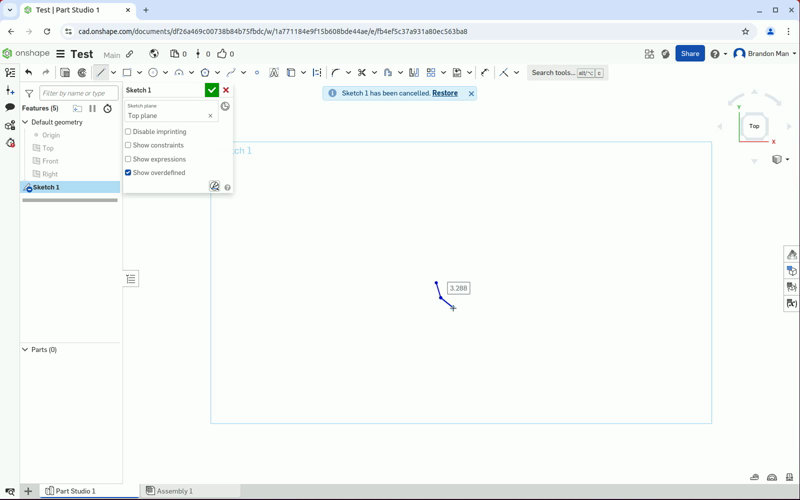
mouse_move(483, 307)
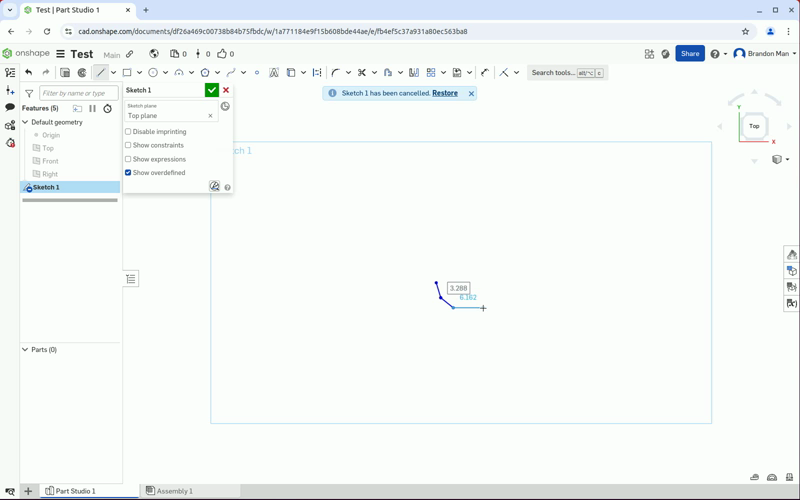
mouse_move(469, 307)
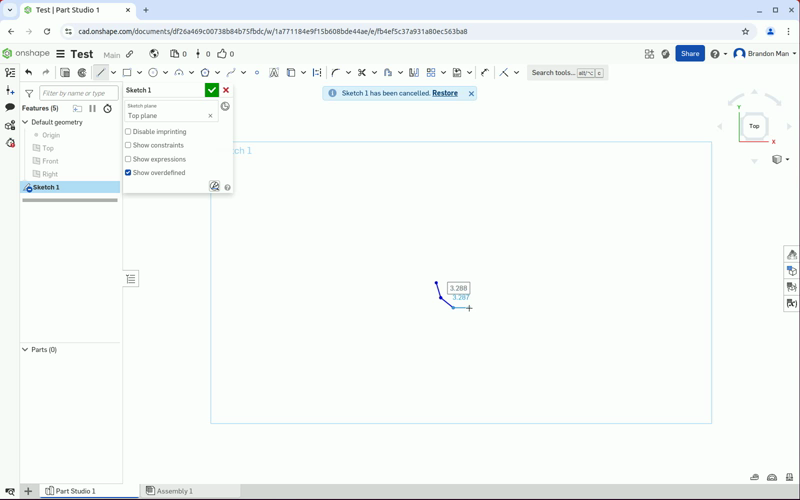
click(469, 307)
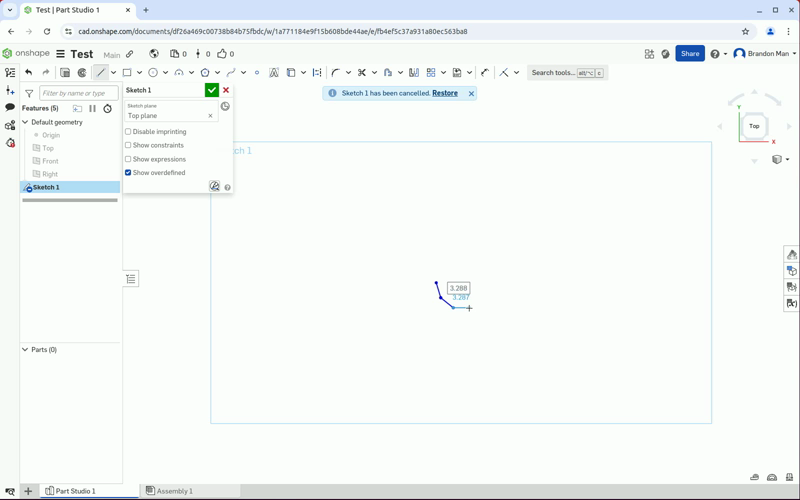
key_up(shift)
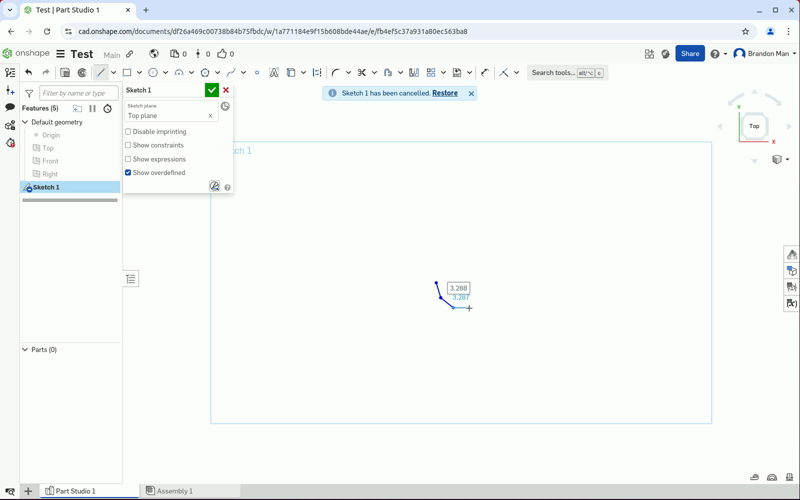
key_down(shift)
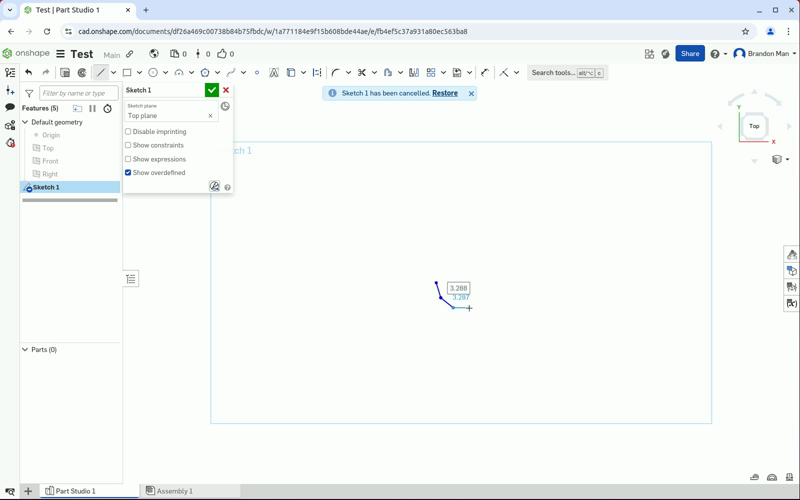
mouse_move(499, 307)
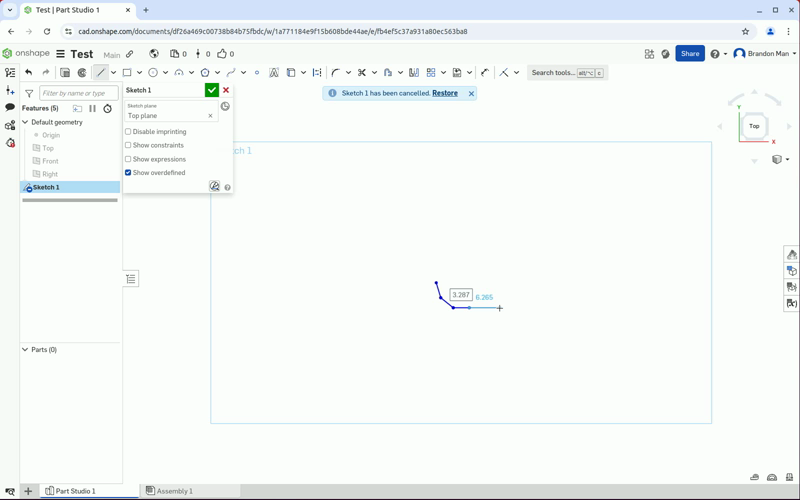
mouse_move(482, 298)
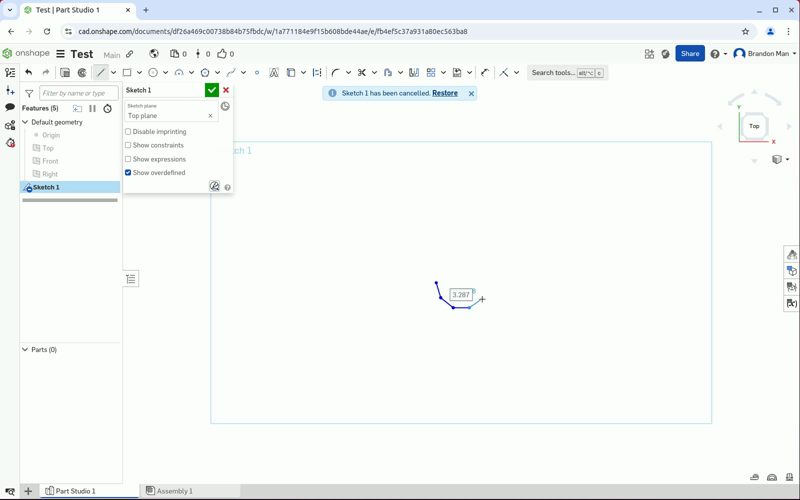
click(482, 298)
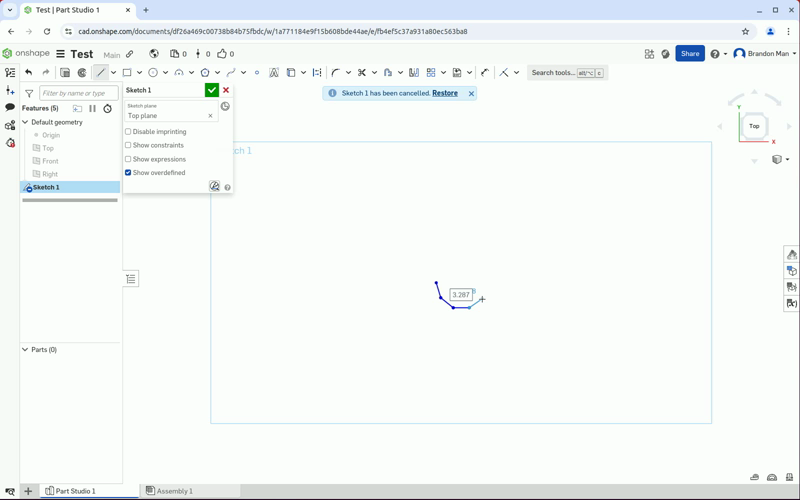
key_up(shift)
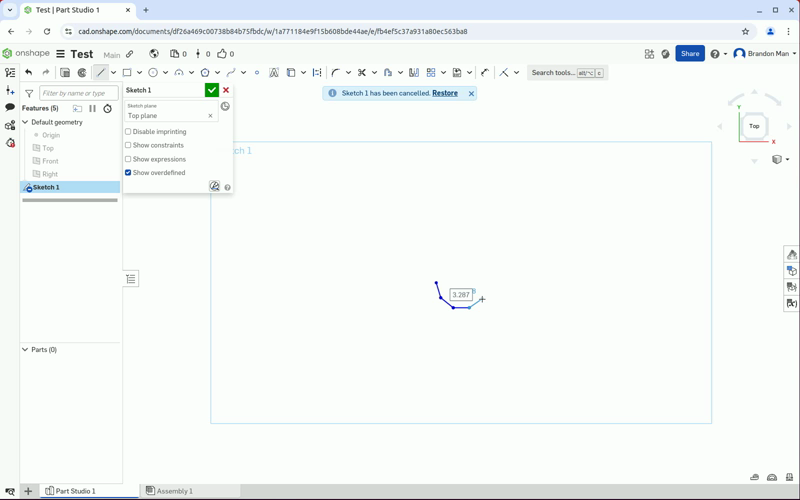
key_down(shift)
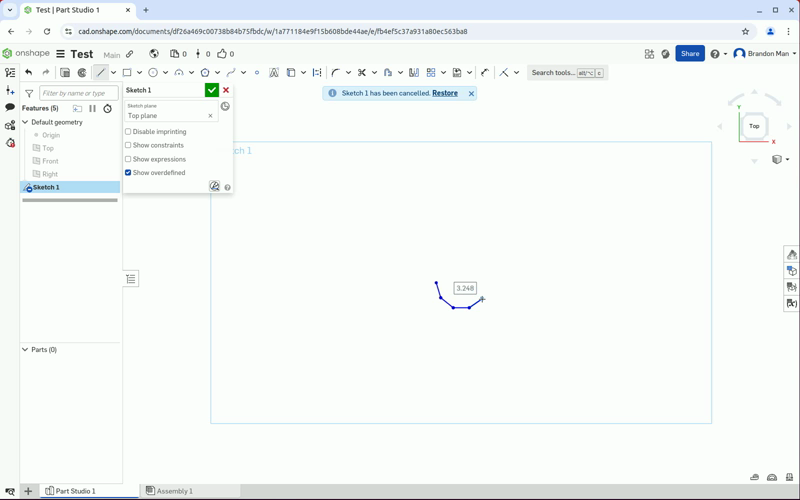
mouse_move(512, 298)
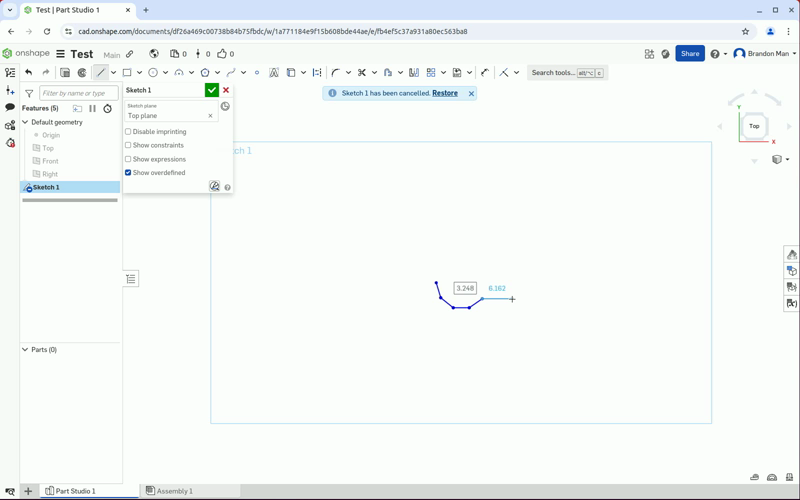
mouse_move(487, 283)
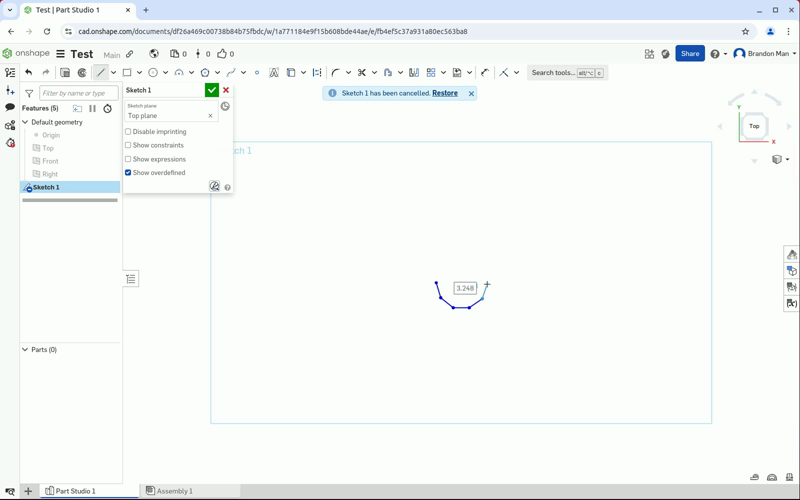
click(487, 283)
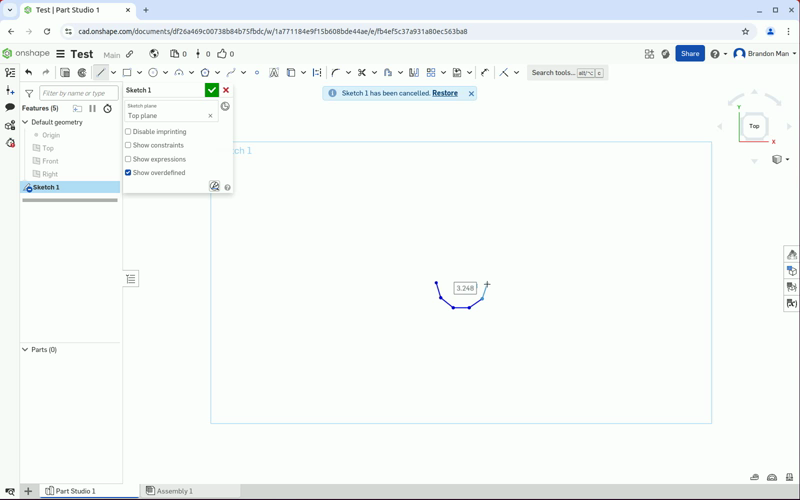
key_up(shift)
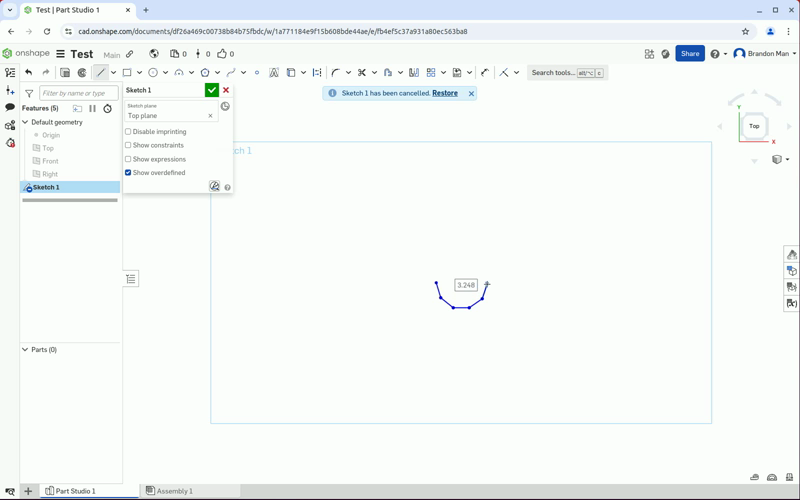
key_down(shift)
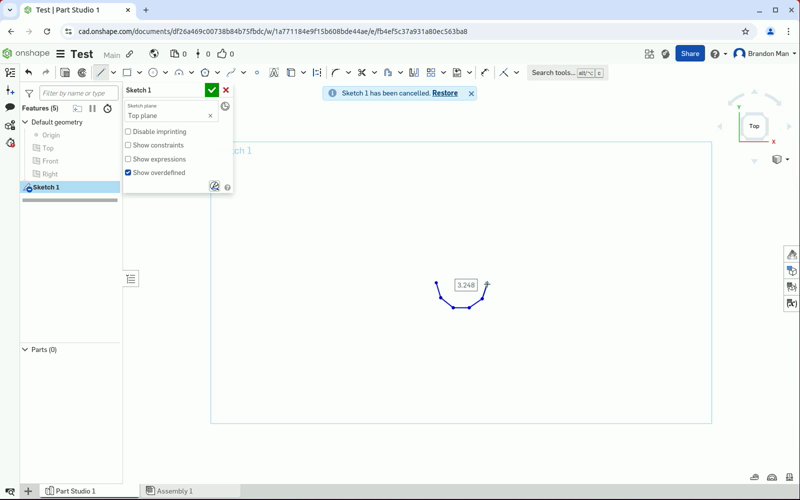
mouse_move(517, 283)
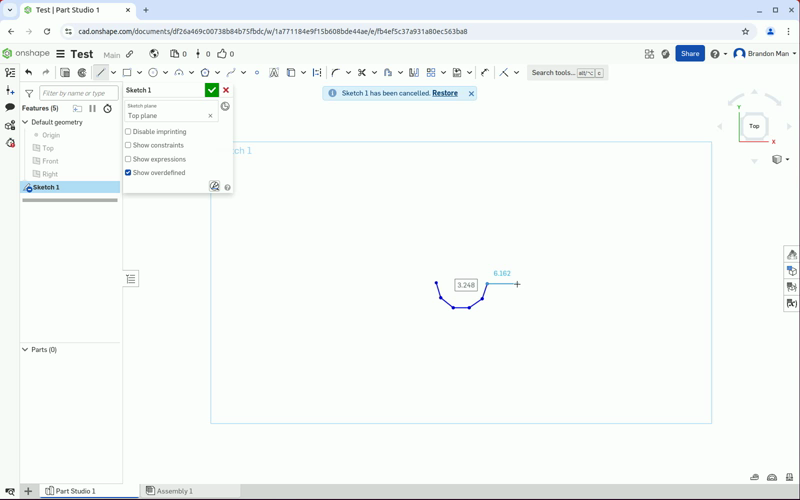
mouse_move(482, 268)
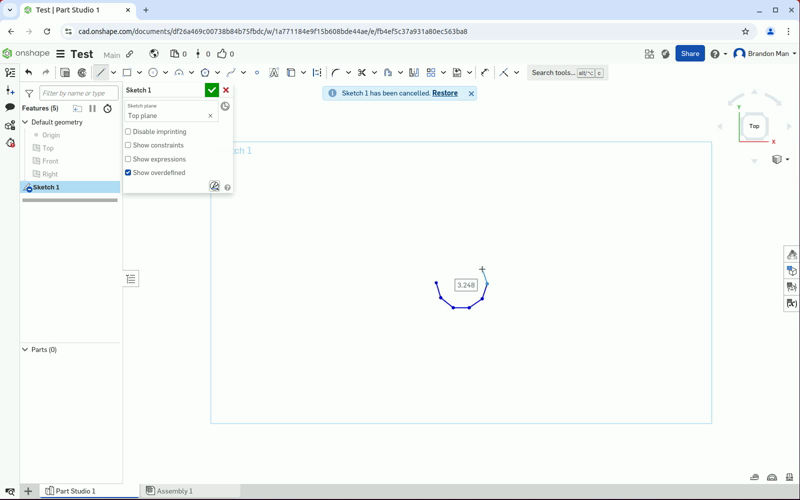
click(482, 268)
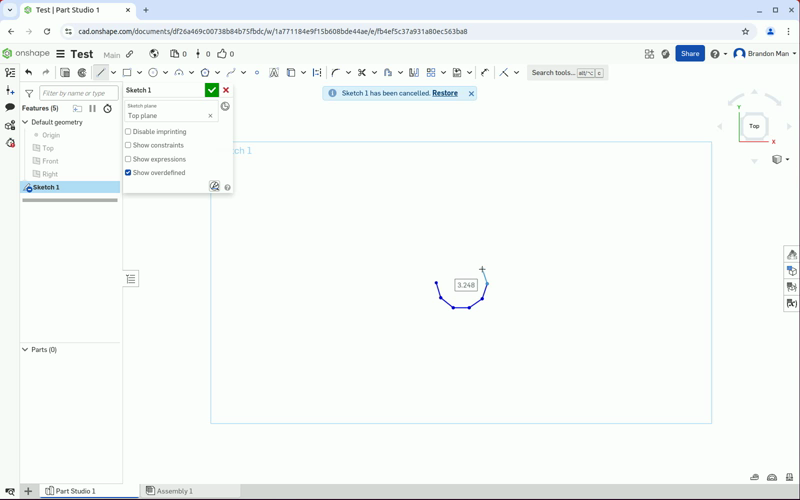
key_up(shift)
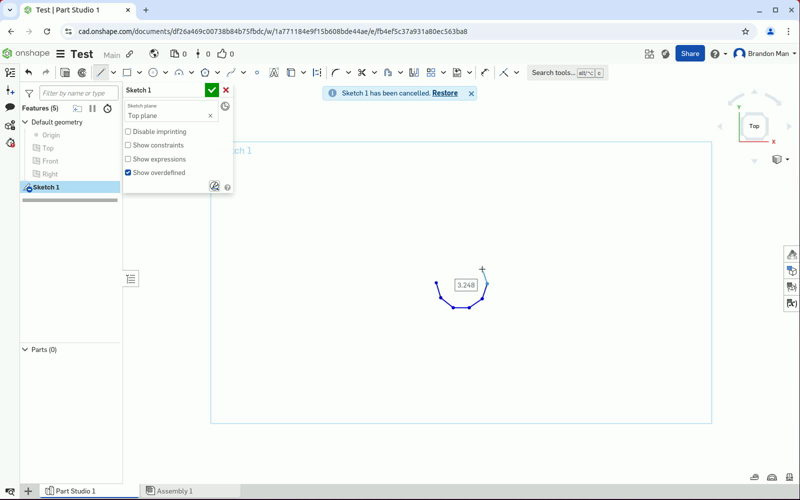
key_down(shift)
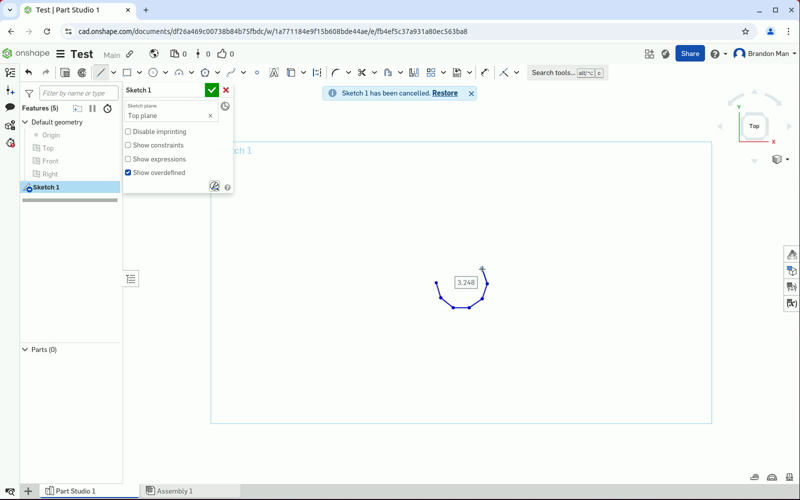
mouse_move(512, 268)
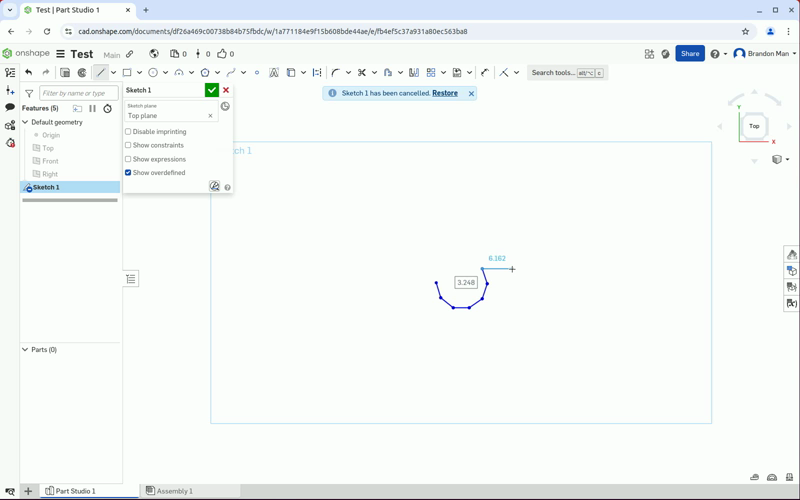
mouse_move(470, 258)
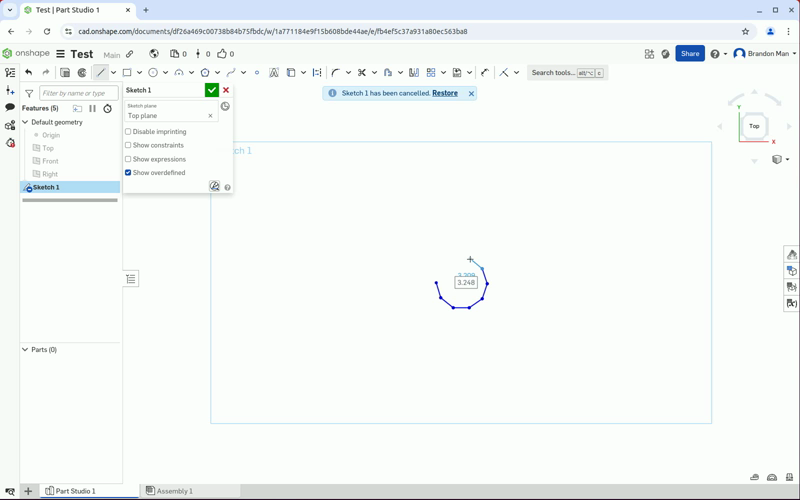
click(470, 258)
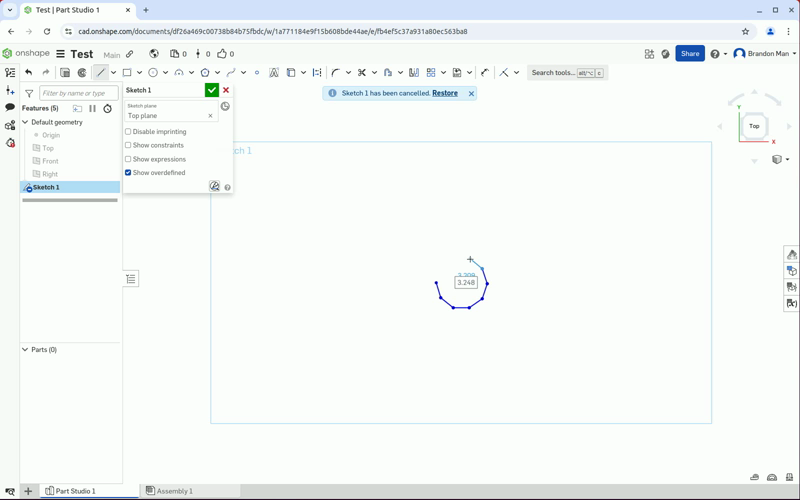
key_up(shift)
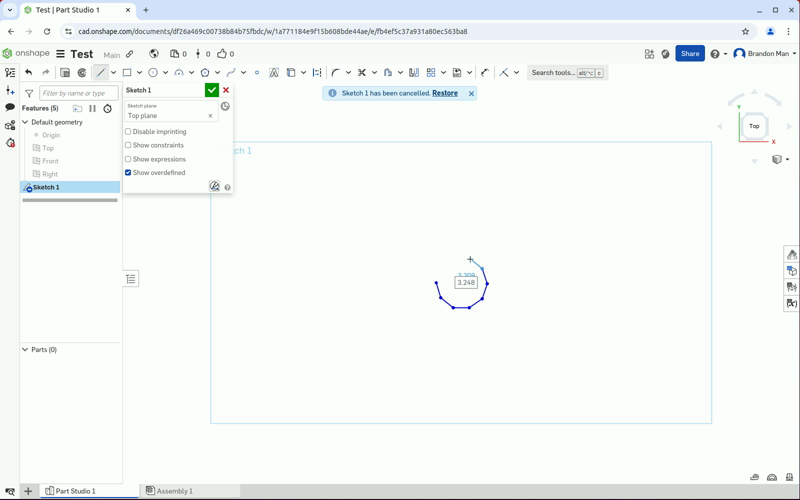
key_down(shift)
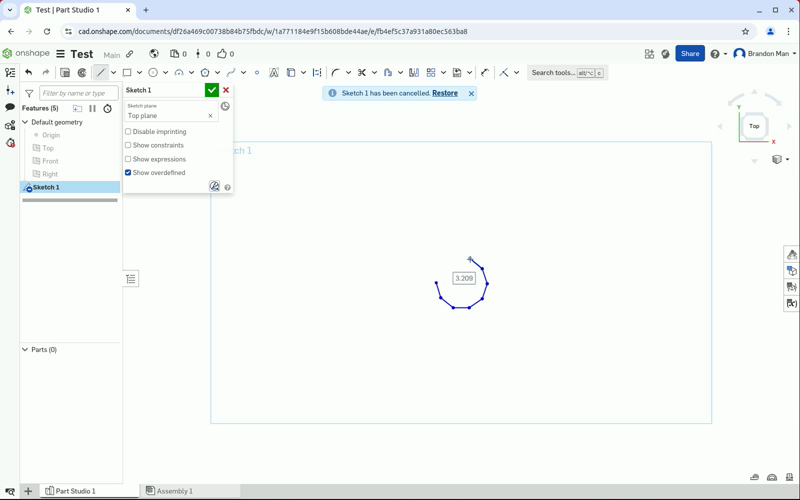
mouse_move(500, 258)
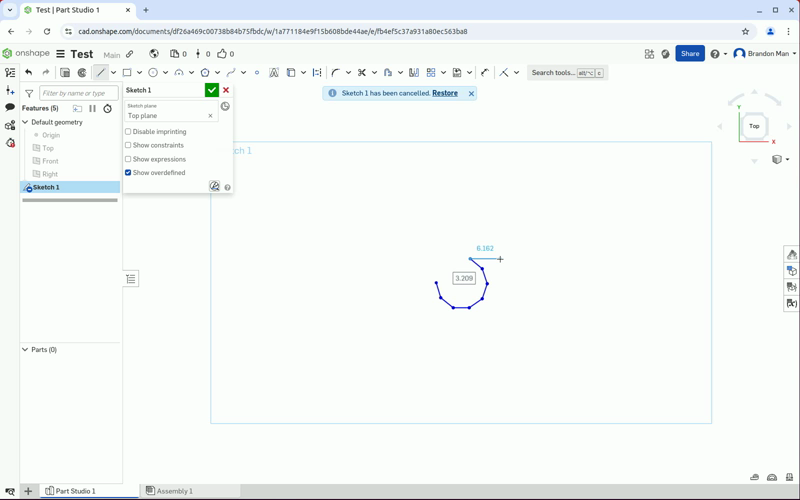
mouse_move(453, 258)
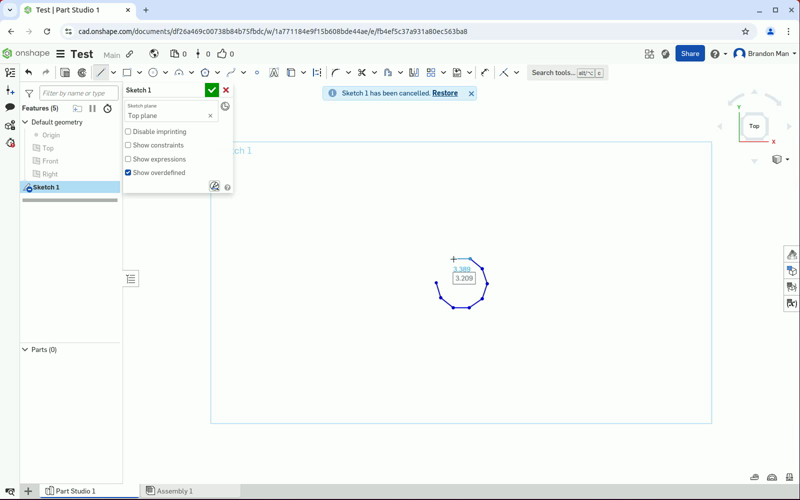
click(453, 258)
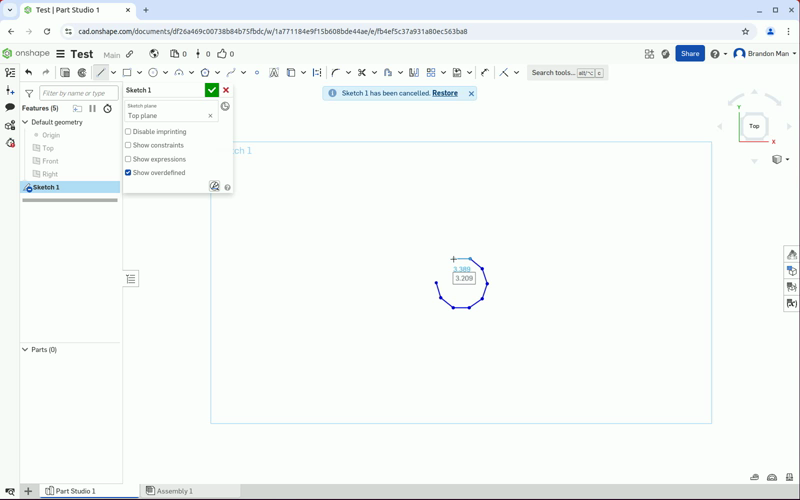
key_up(shift)
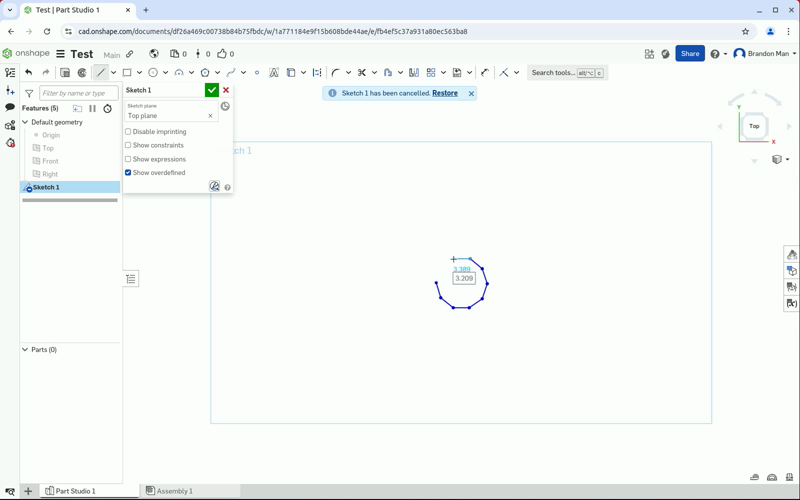
key_down(shift)
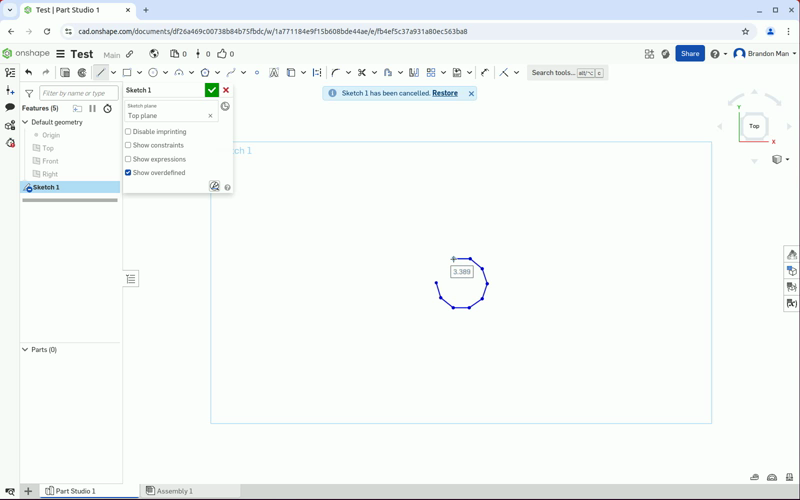
mouse_move(483, 258)
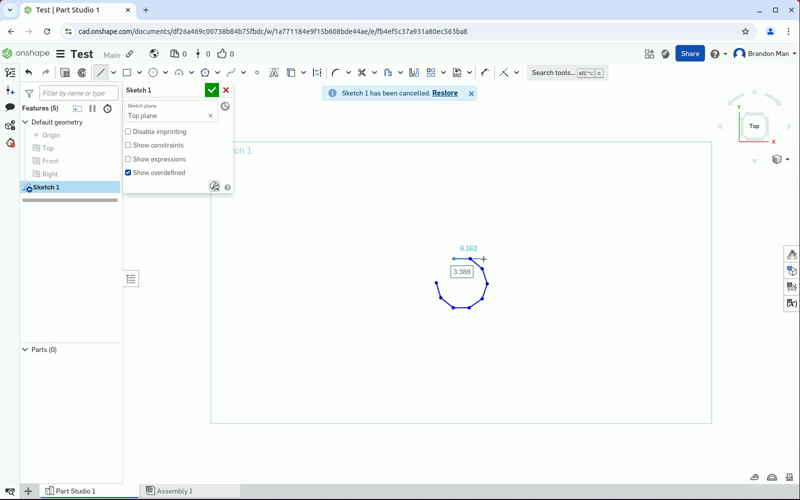
mouse_move(440, 267)
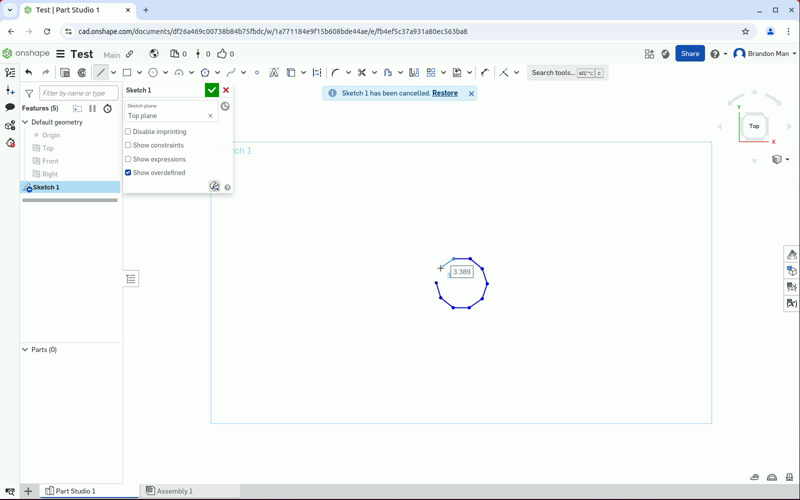
click(440, 267)
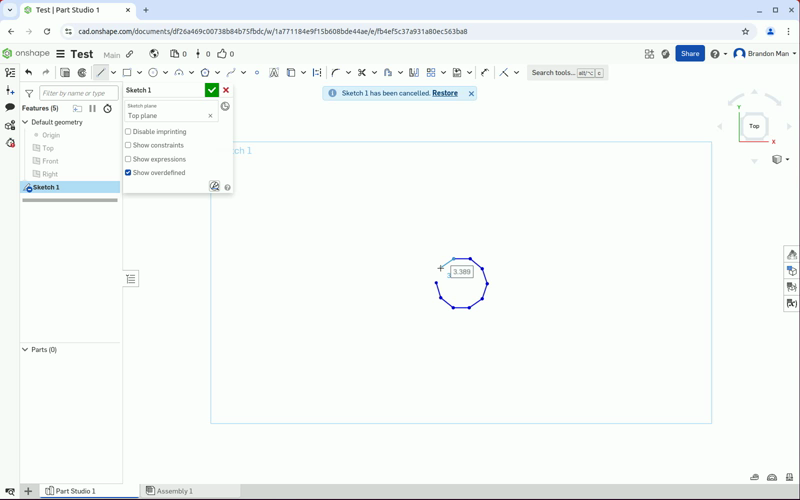
key_up(shift)
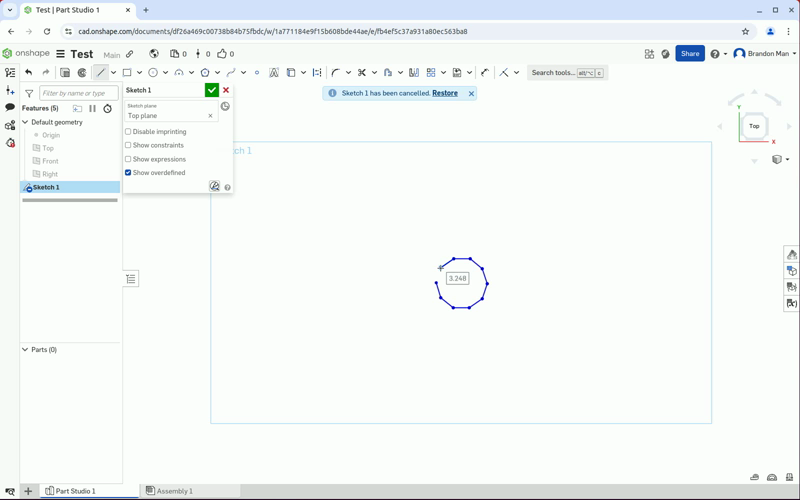
mouse_move(470, 267)
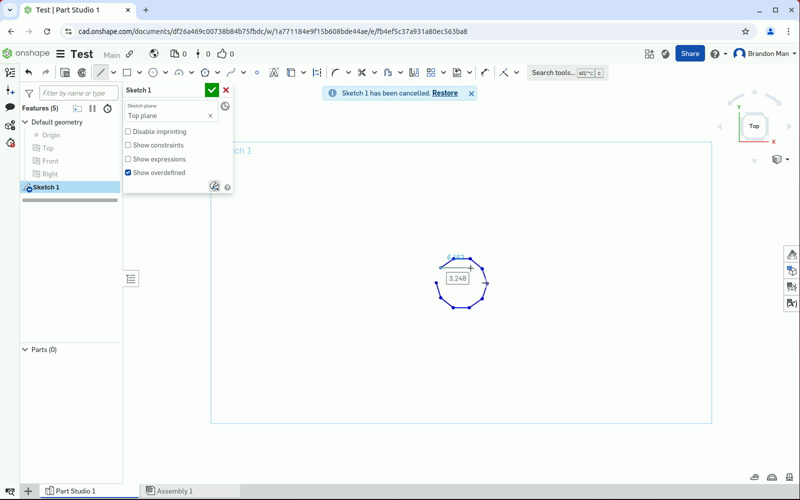
key_down(shift)
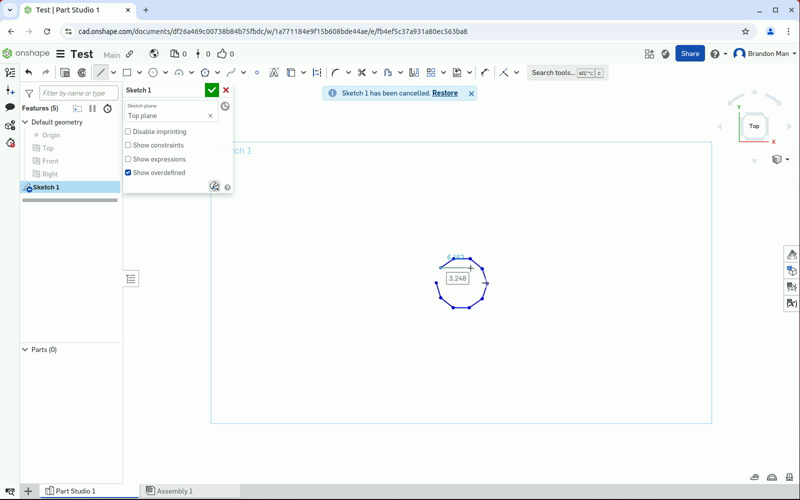
mouse_move(436, 282)
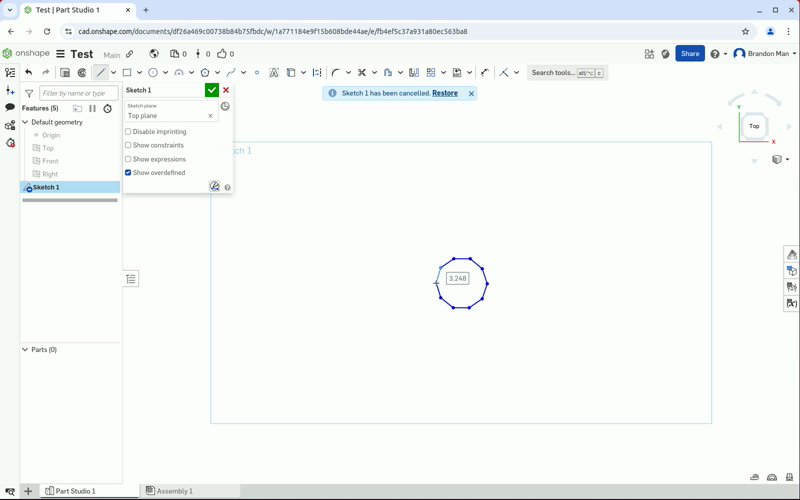
key_up(shift)
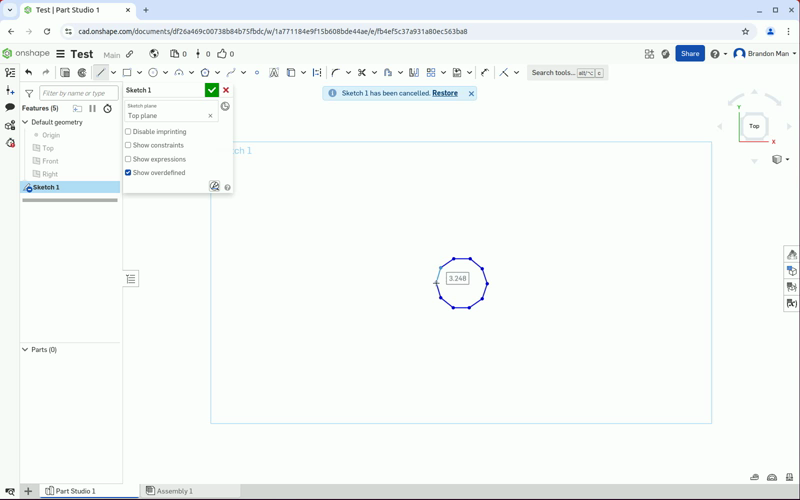
click(436, 282)
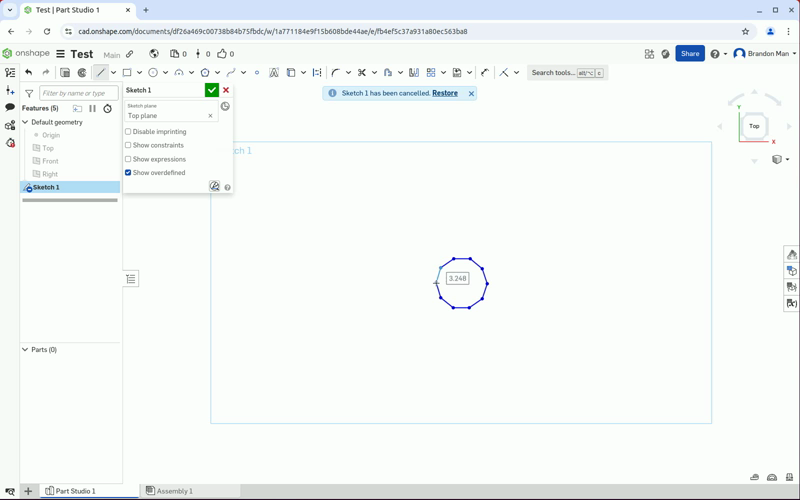
key(esc)
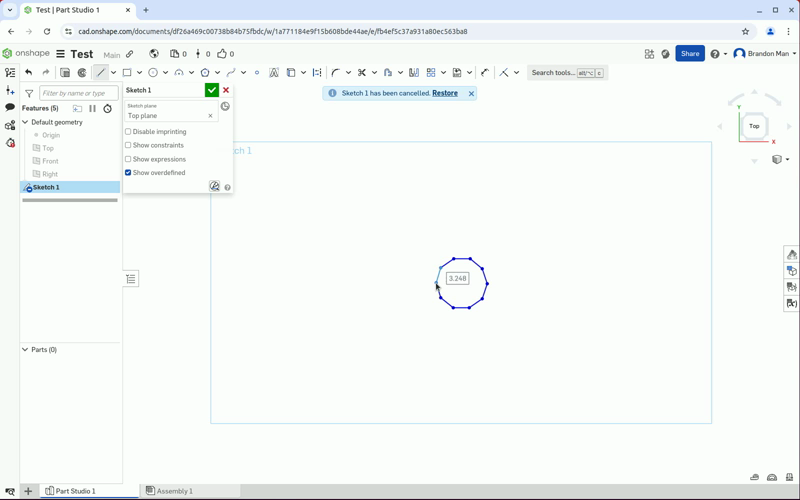
key(c)
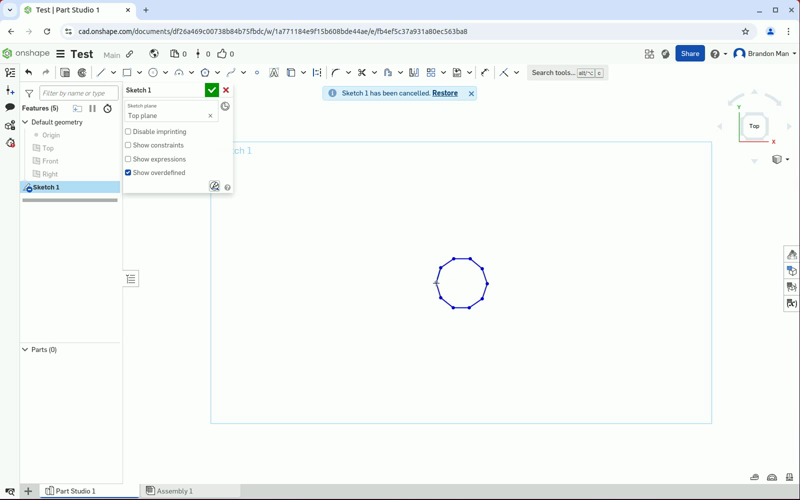
key_down(shift)
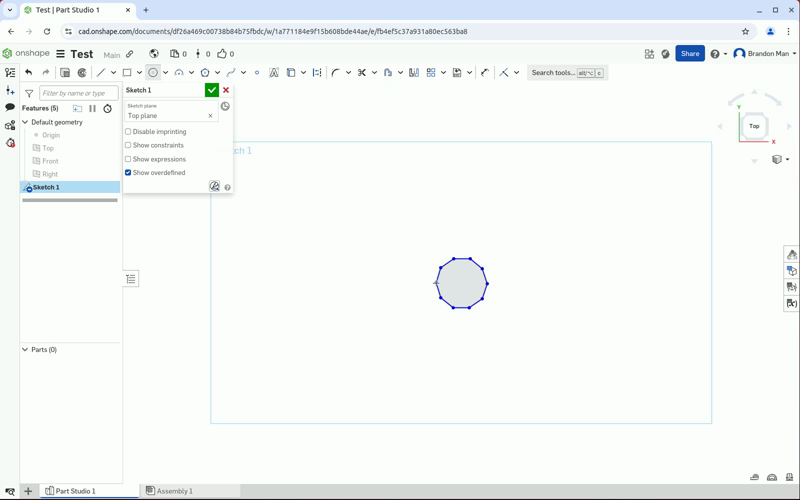
mouse_move(461, 282)
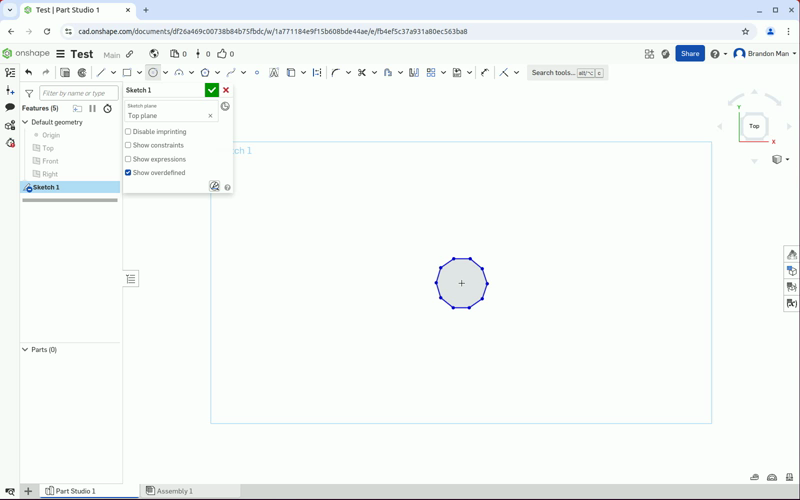
click(461, 282)
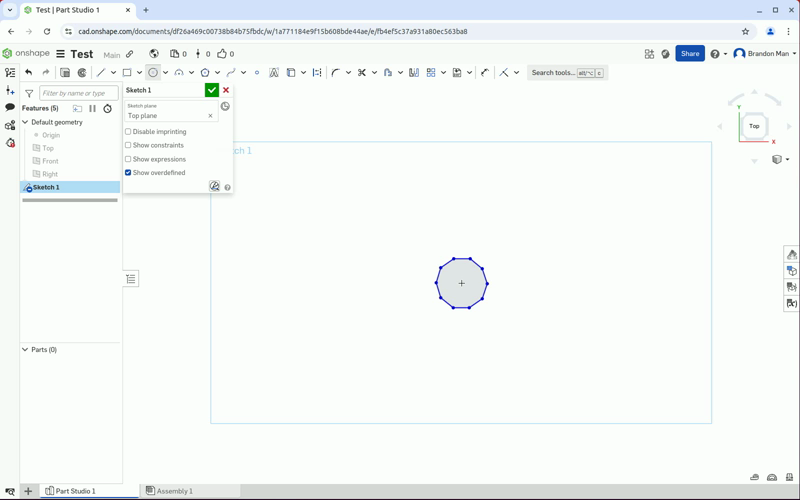
key_up(shift)
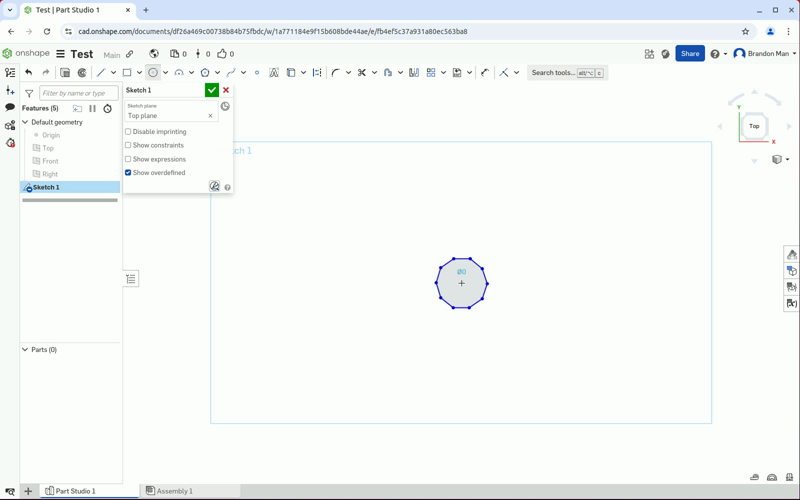
mouse_move(477, 282)
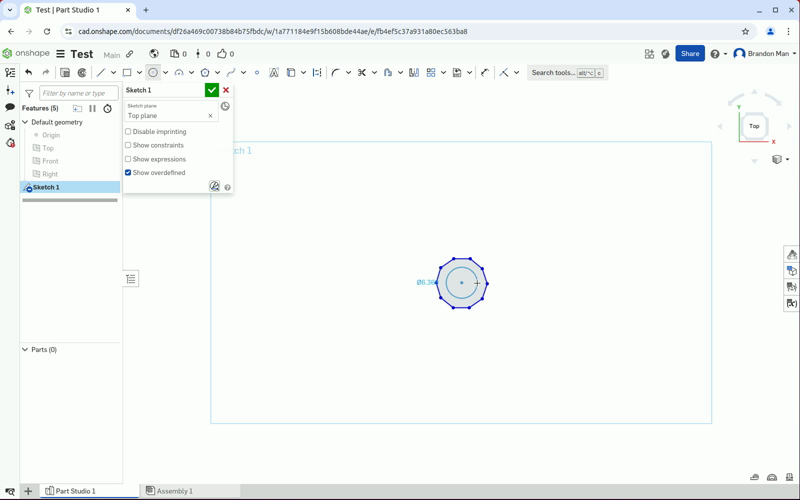
click(477, 282)
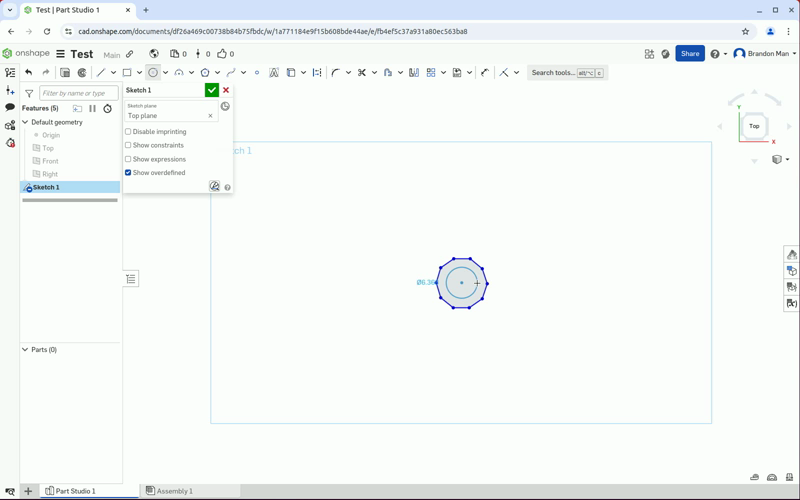
key(esc)
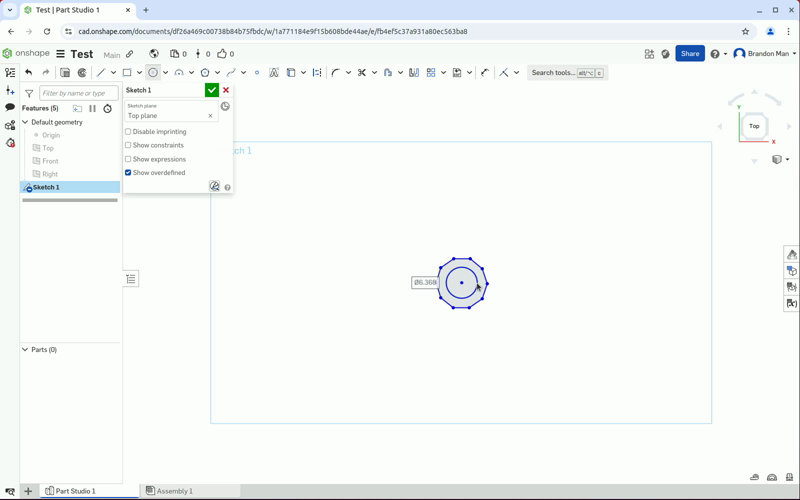
mouse_move(453, 262)
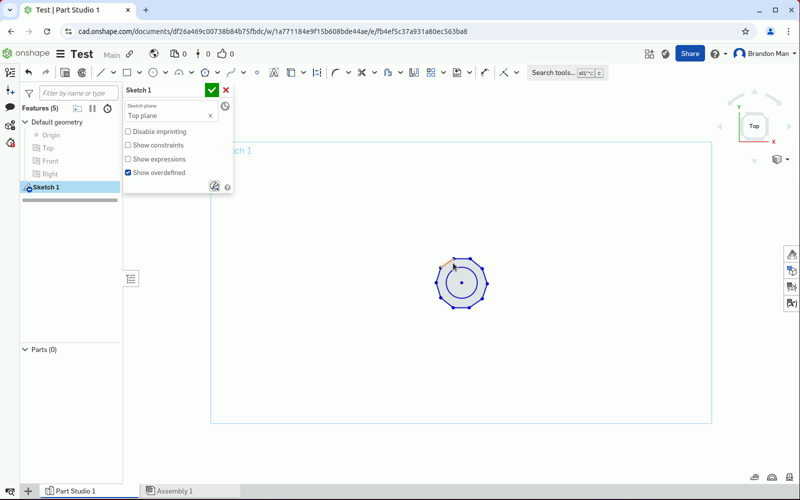
scroll(6)
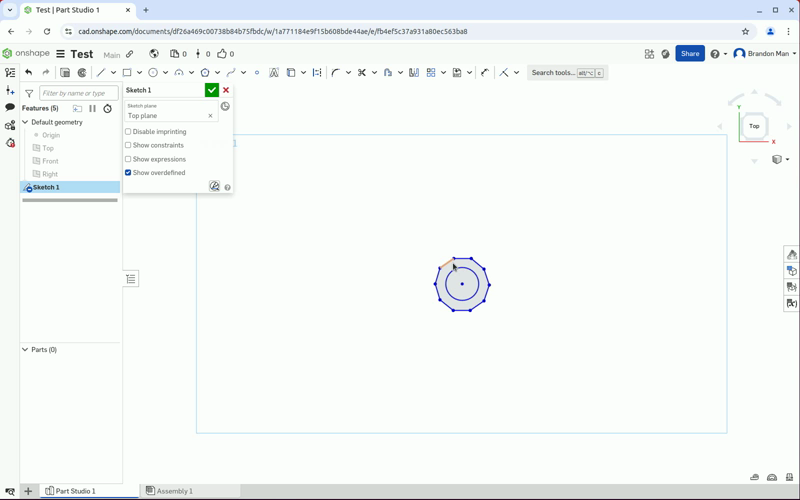
scroll(6)
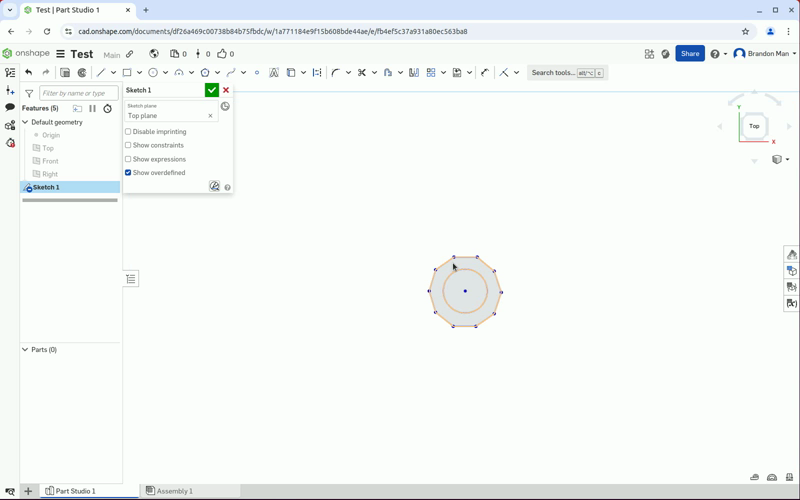
scroll(6)
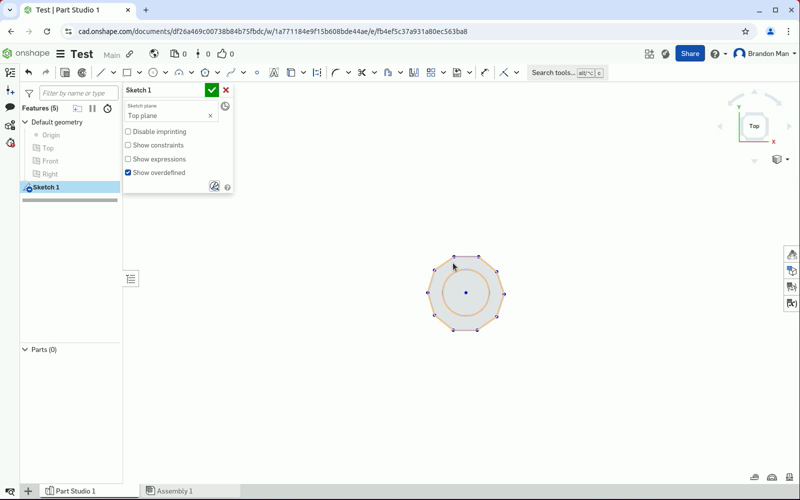
scroll(6)
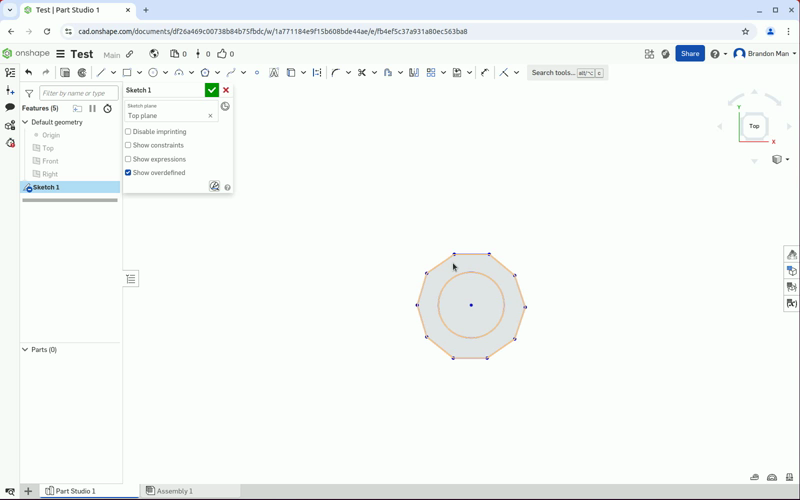
scroll(6)
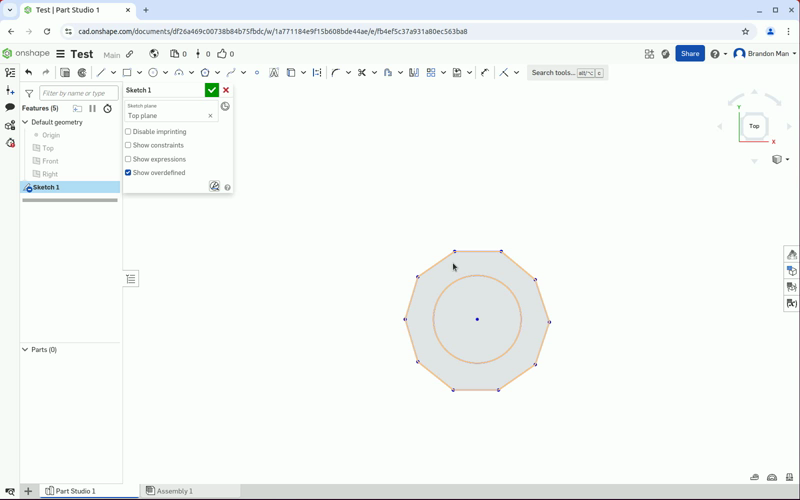
scroll(6)
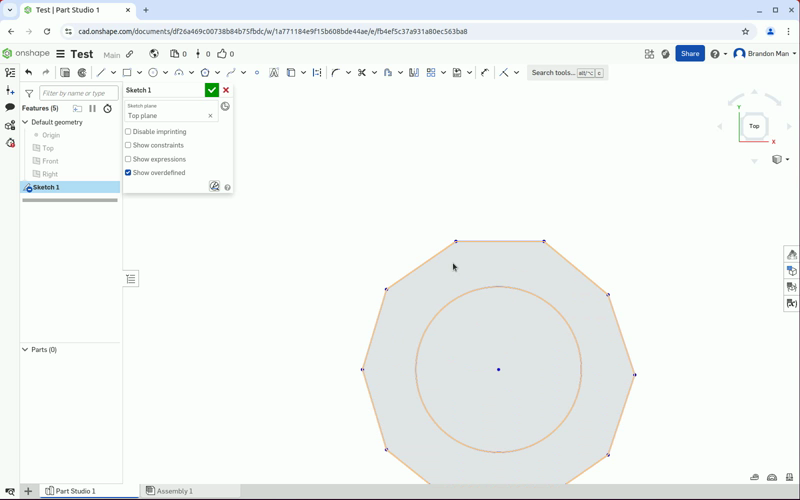
scroll(6)
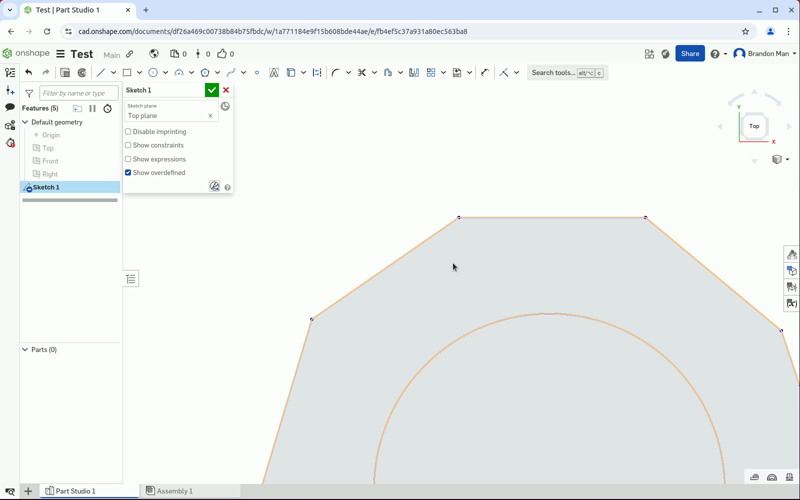
click(453, 262)
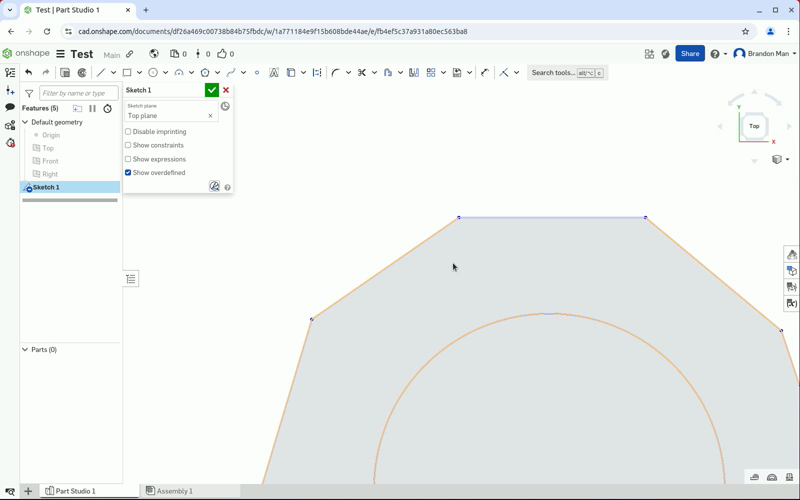
scroll(-6)
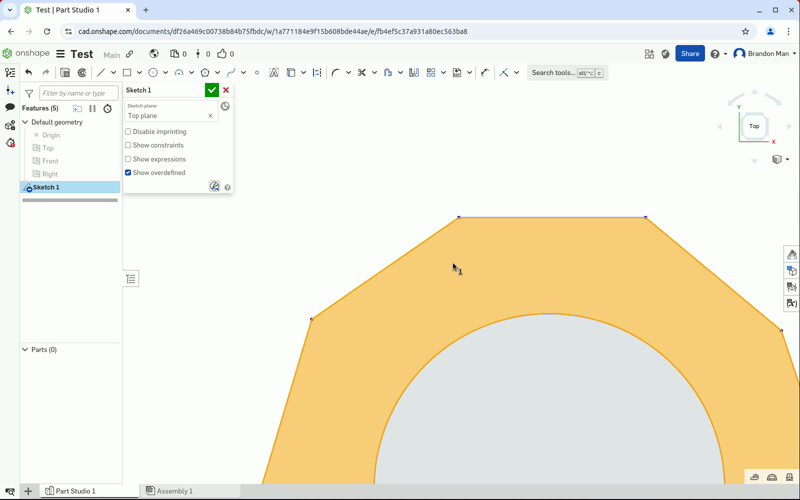
scroll(-6)
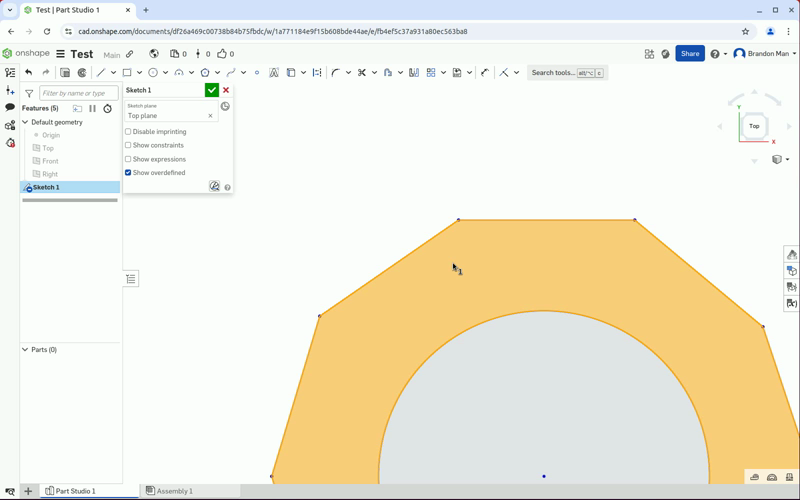
scroll(-6)
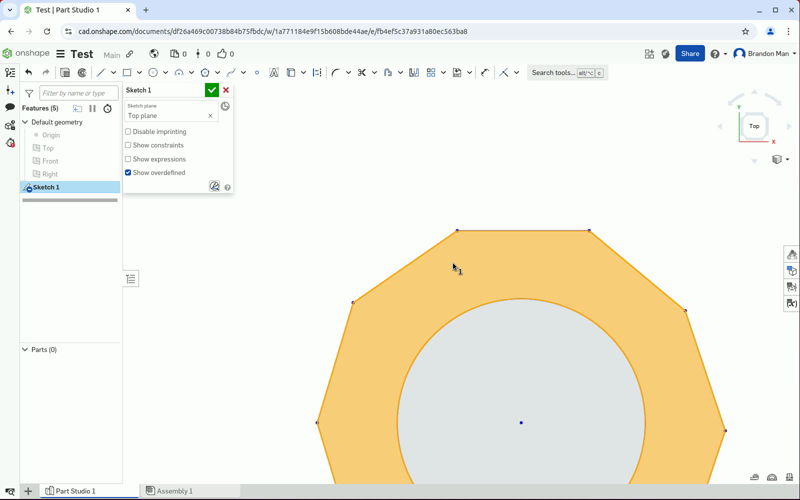
scroll(-6)
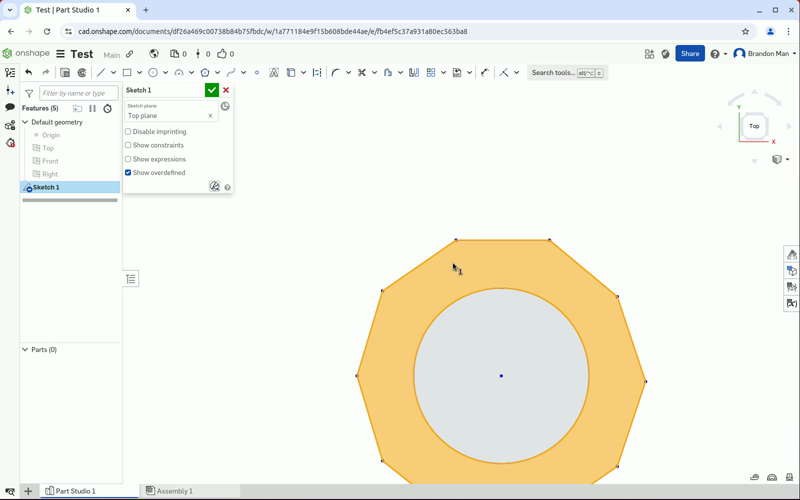
scroll(-6)
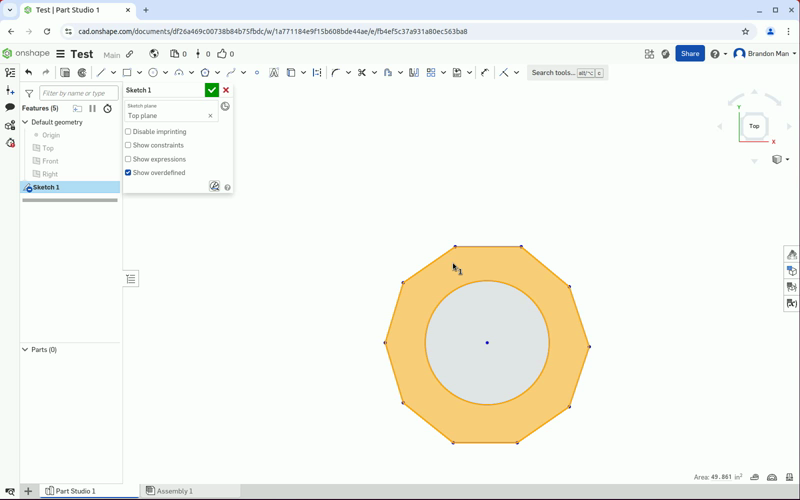
scroll(-6)
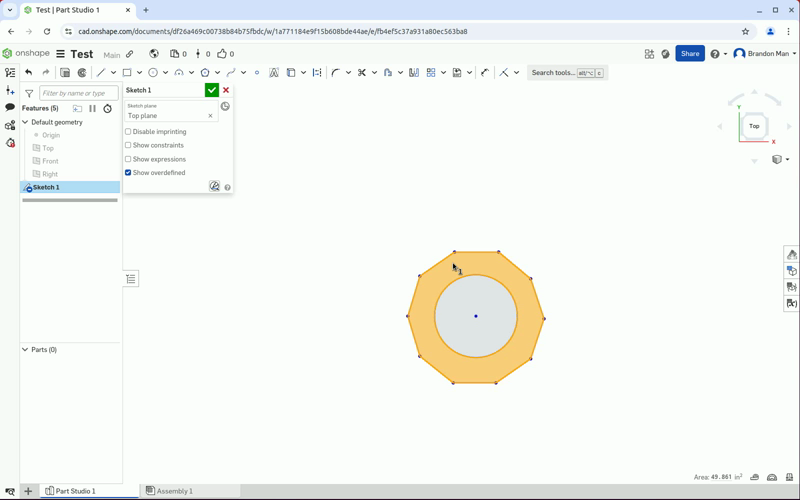
scroll(-6)
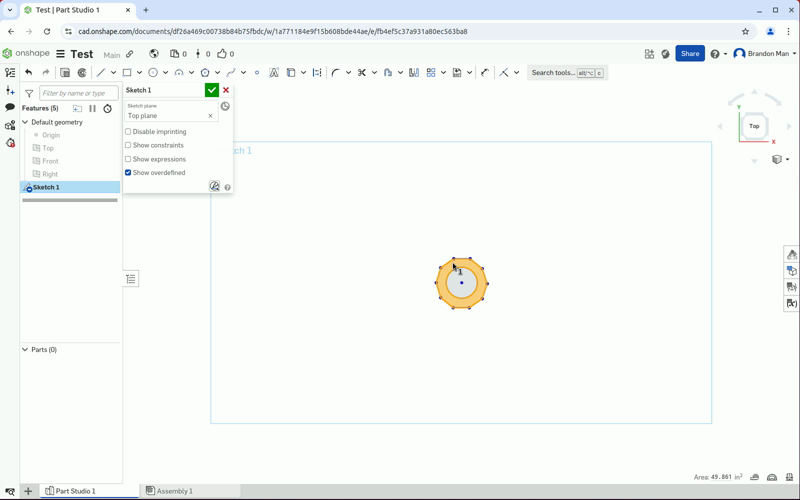
mouse_move(73, 352)
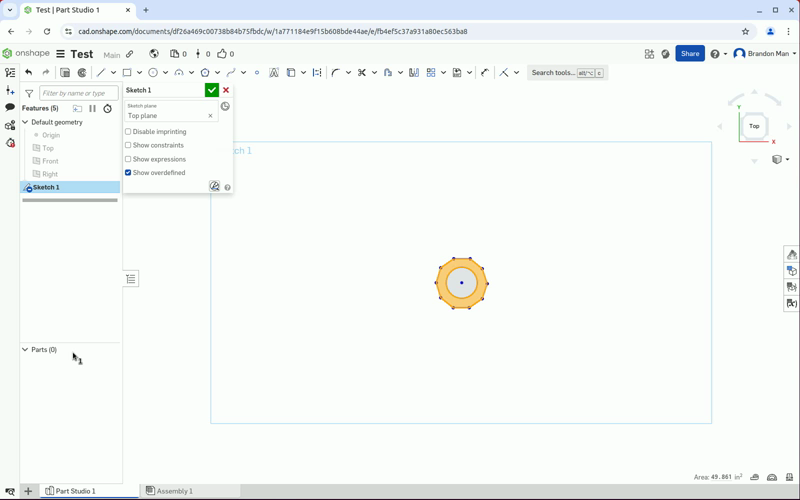
key(shift+y)
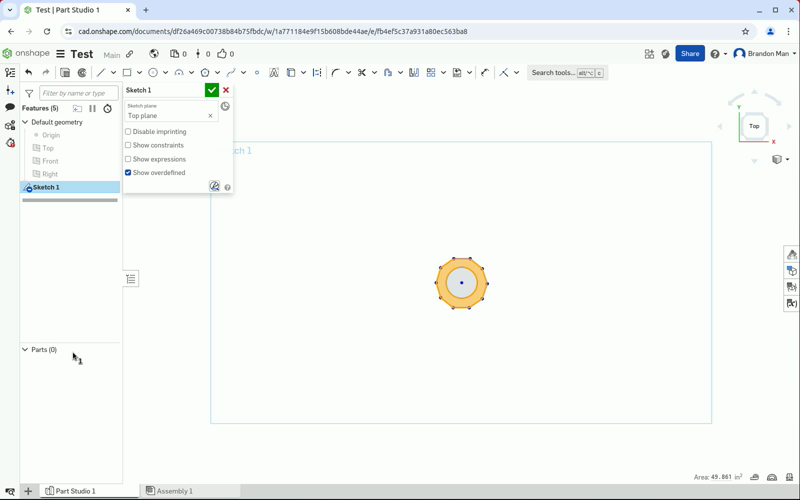
key(shift+e)
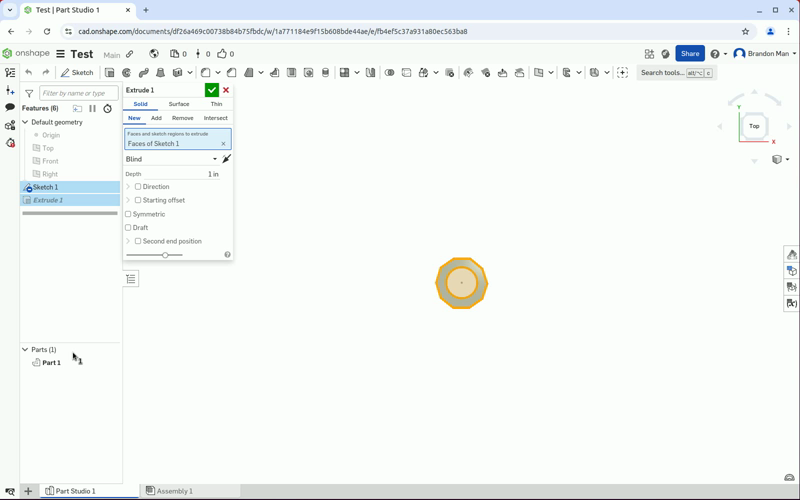
mouse_move(143, 106)
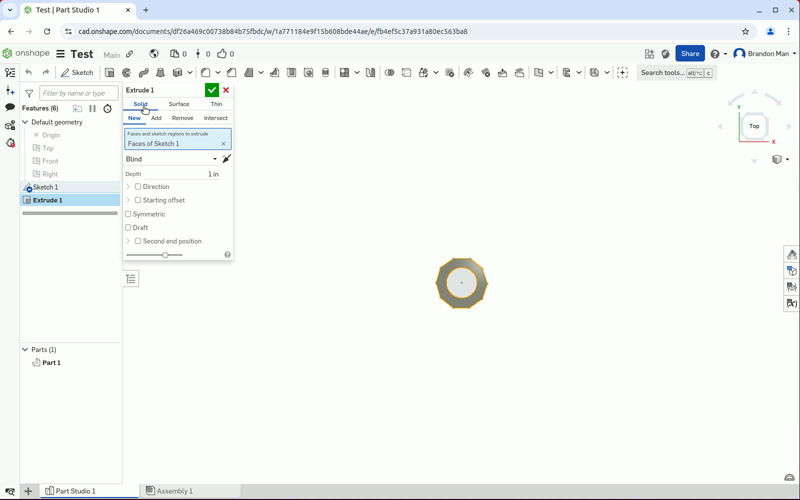
click(143, 106)
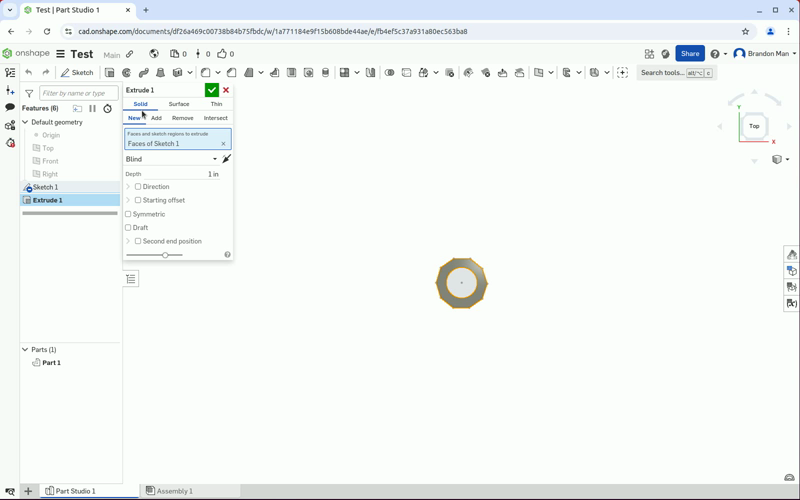
mouse_move(137, 120)
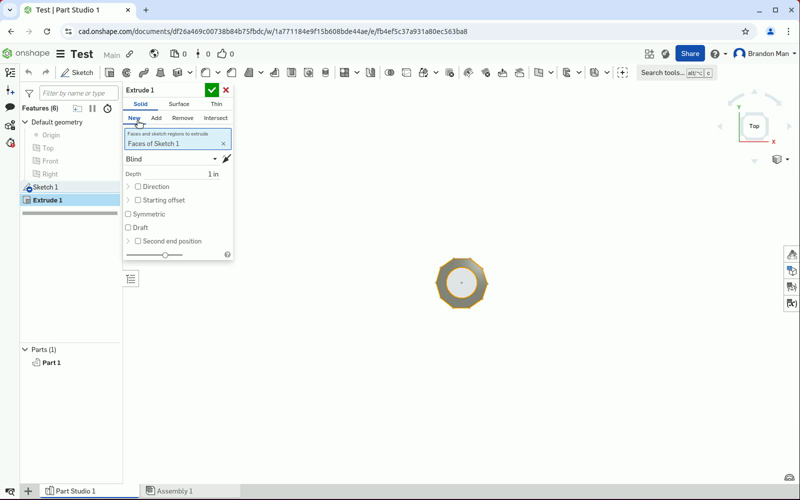
click(137, 120)
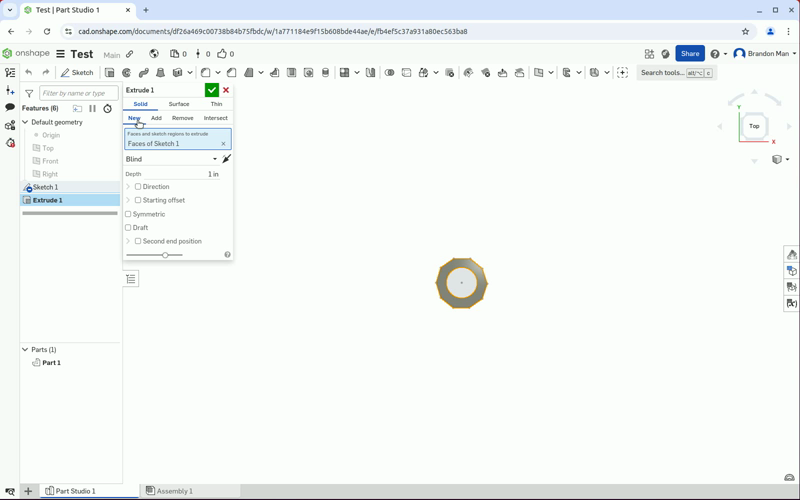
key(tab, 4)
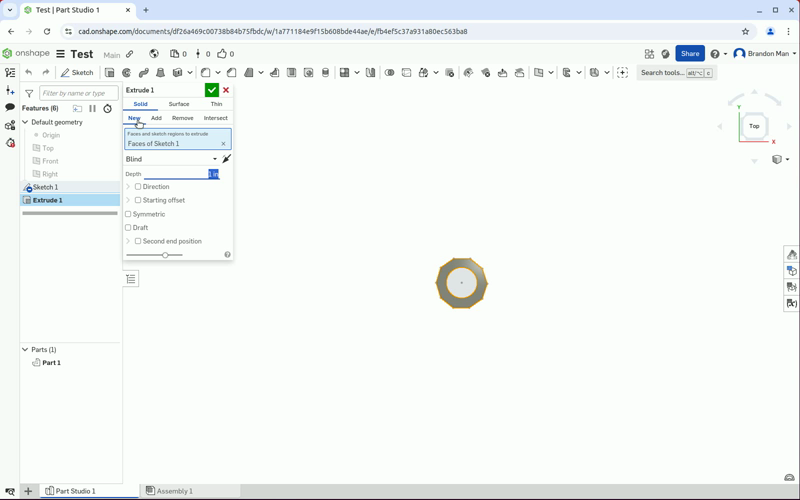
text(-4.092)
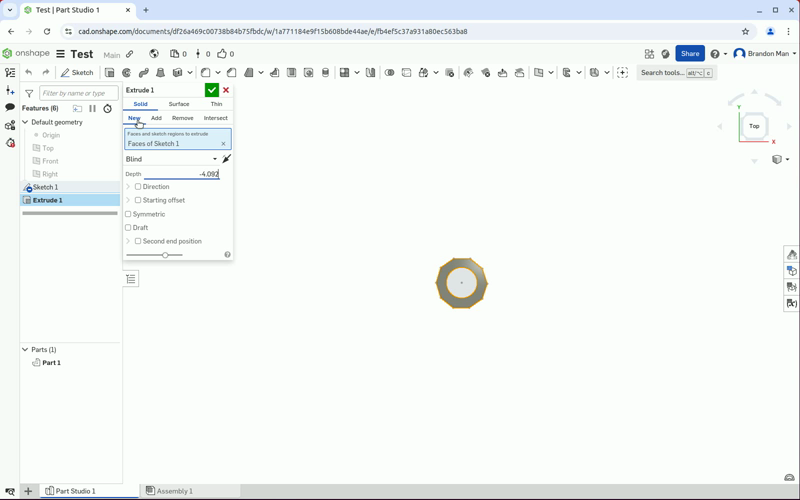
key(enter)
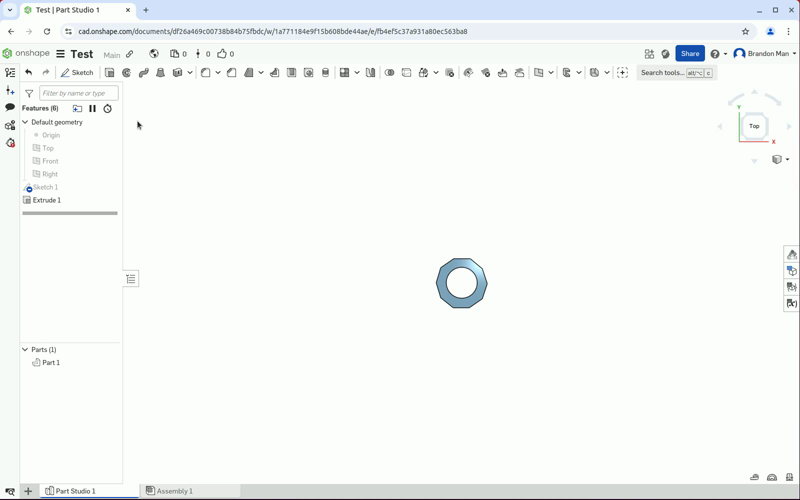
key(shift+h)
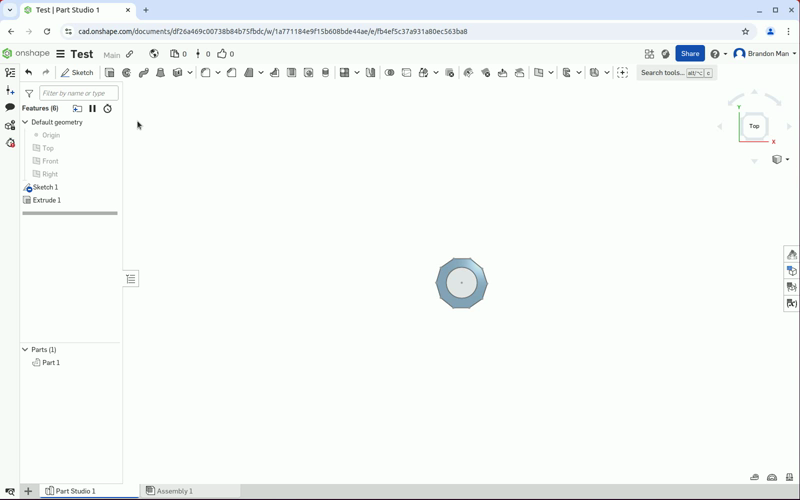
key(shift+h)
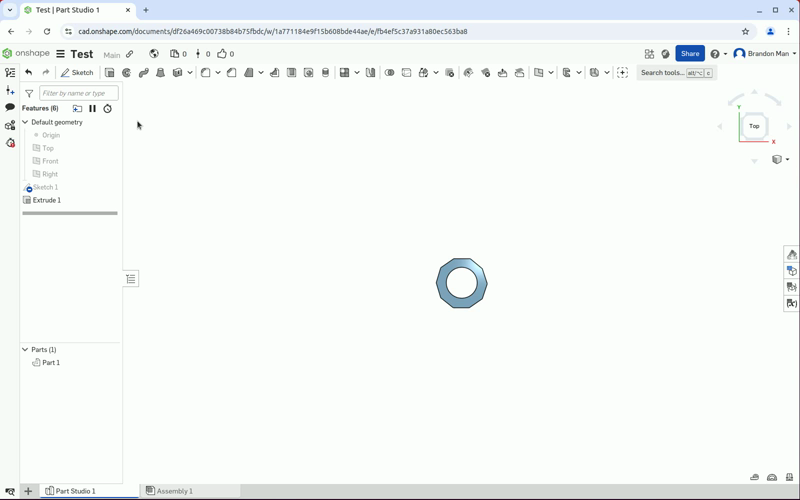
mouse_move(73, 189)
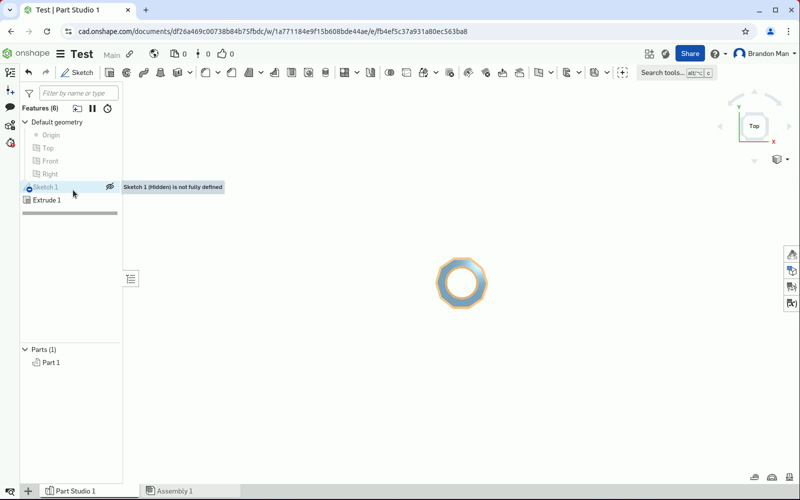
click(73, 189)
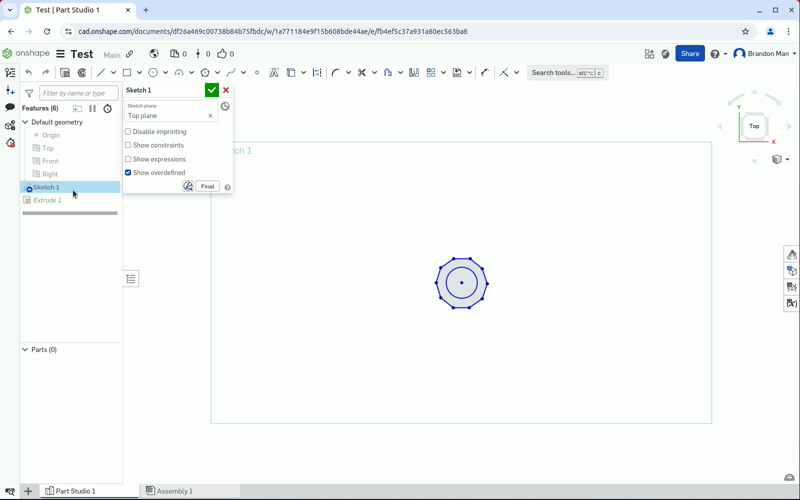
mouse_move(229, 92)
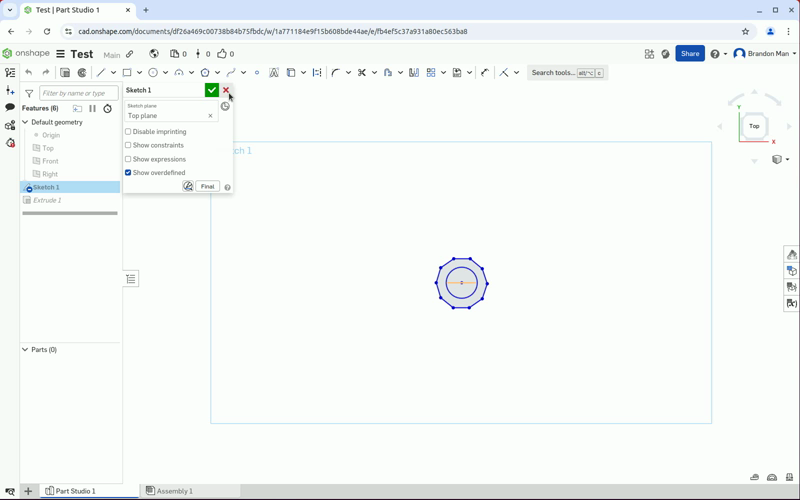
click(229, 92)
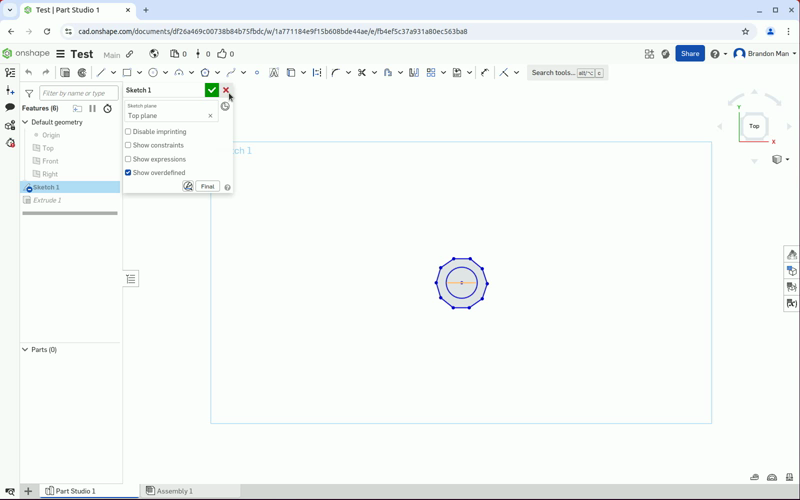
key(shift+s)
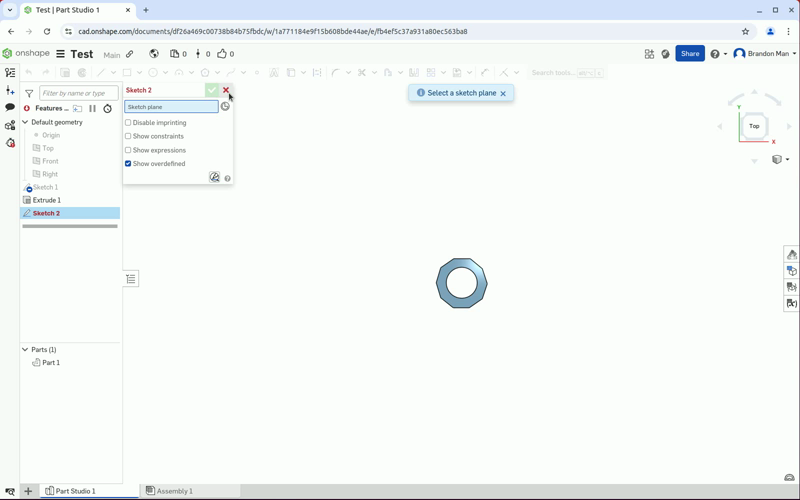
mouse_move(73, 150)
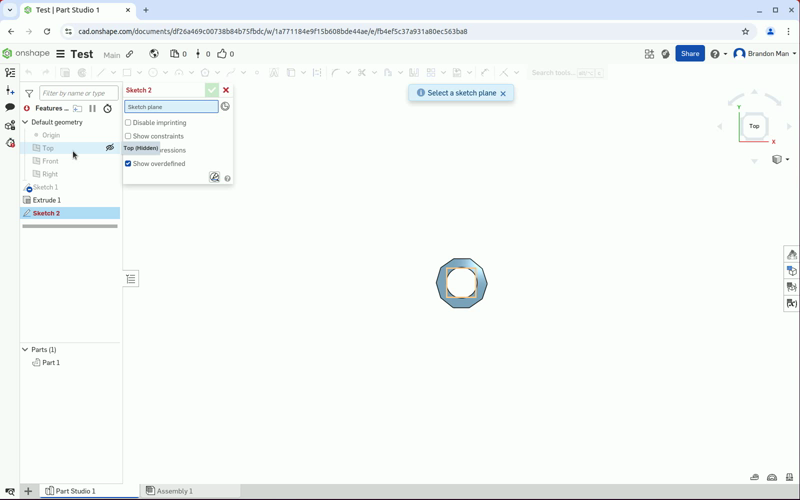
click(73, 150)
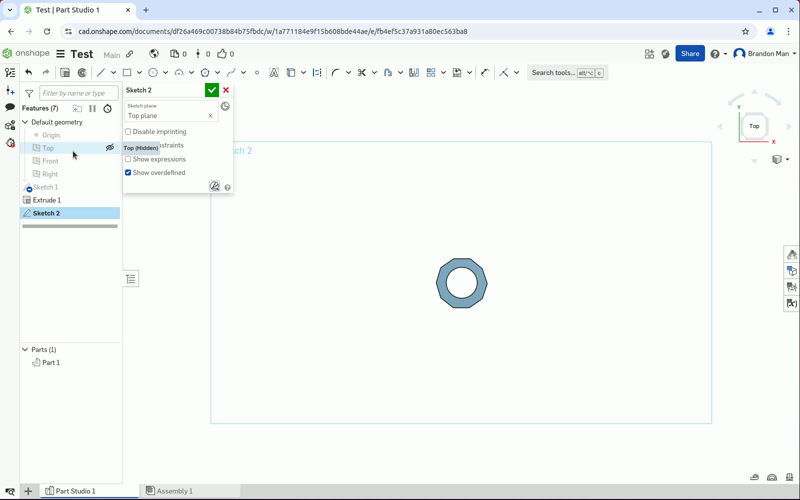
mouse_move(73, 352)
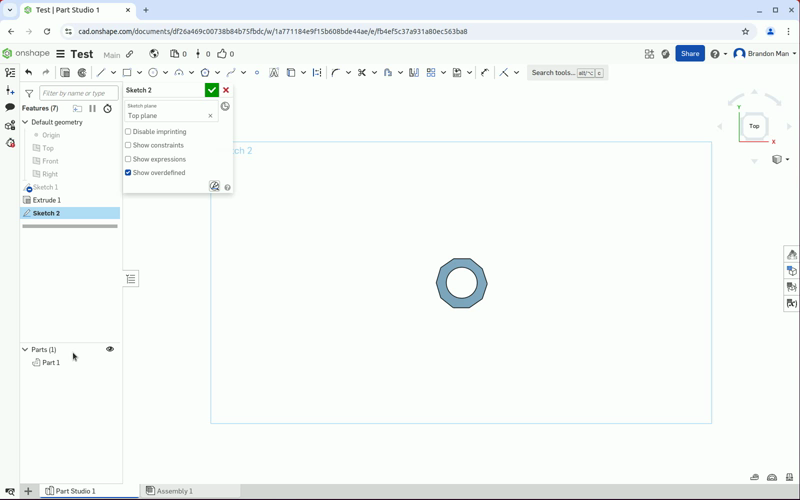
key(y)
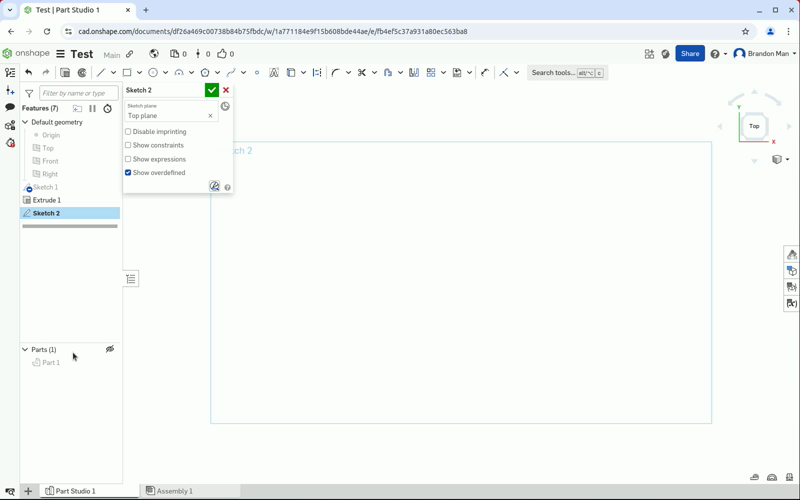
key(c)
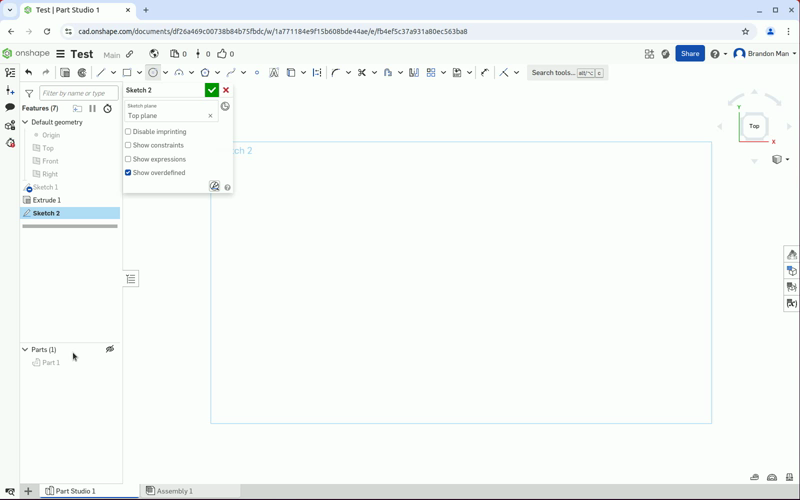
key_down(shift)
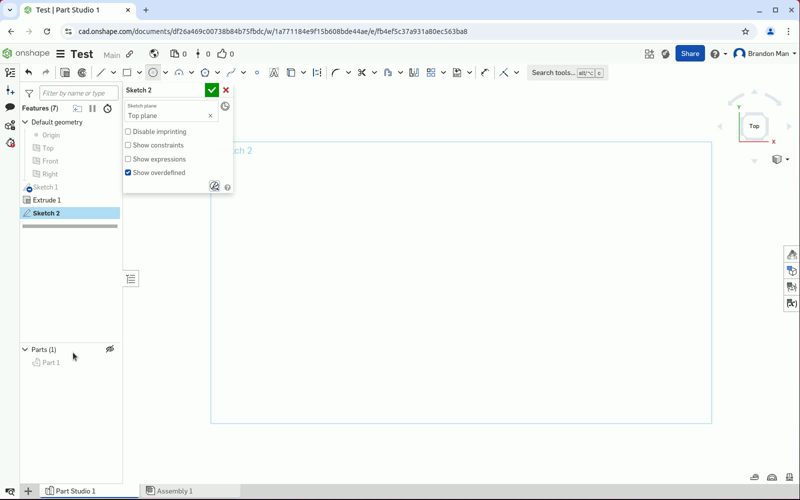
mouse_move(461, 282)
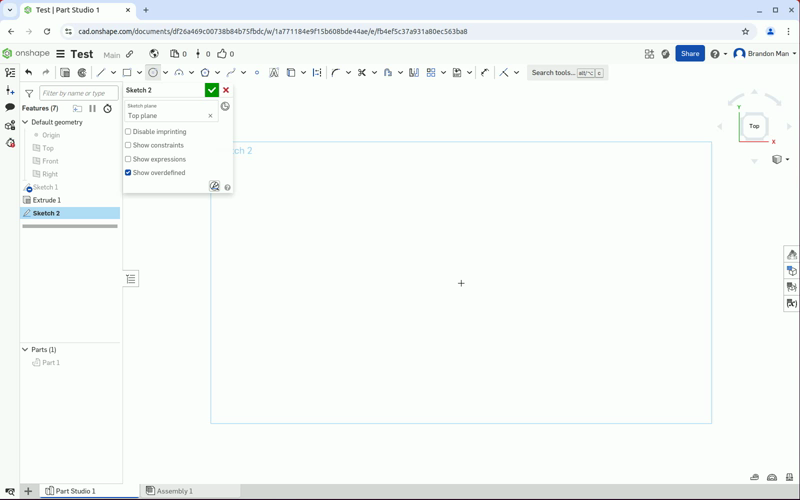
click(461, 282)
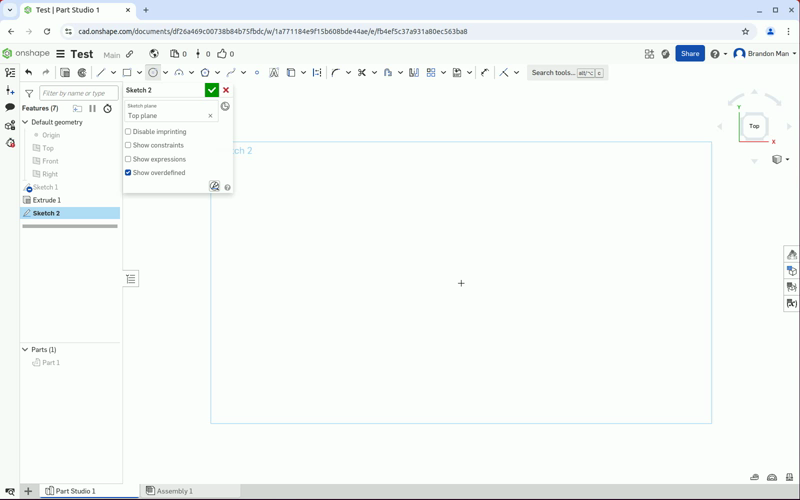
key_up(shift)
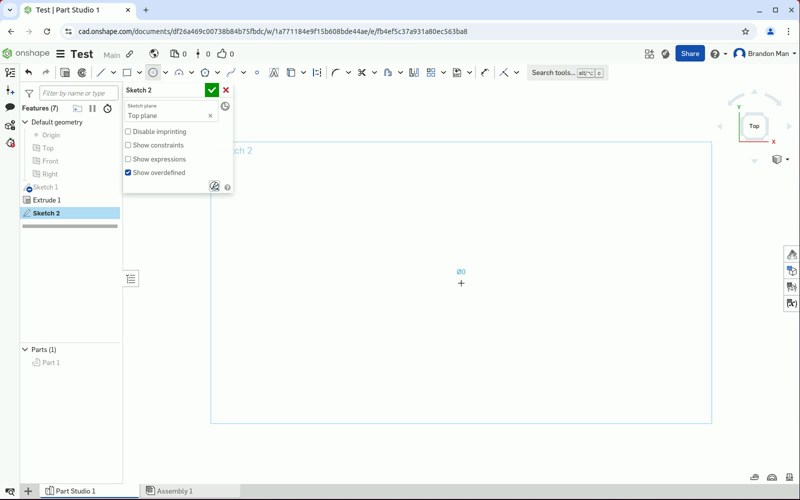
mouse_move(474, 282)
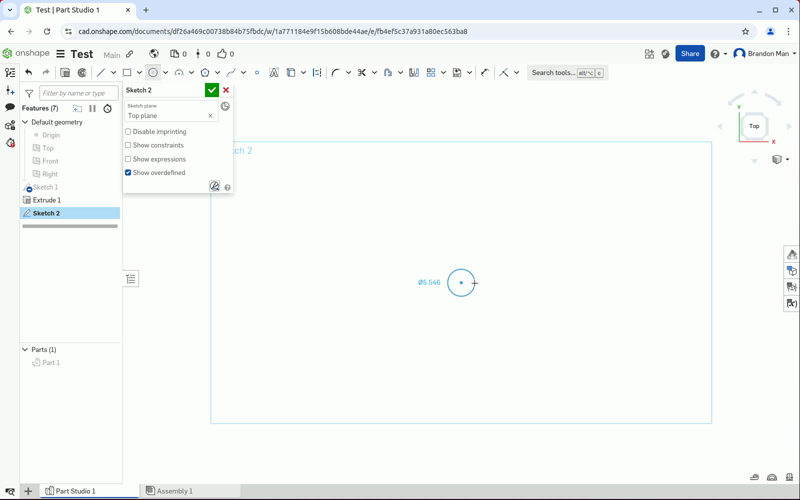
click(474, 282)
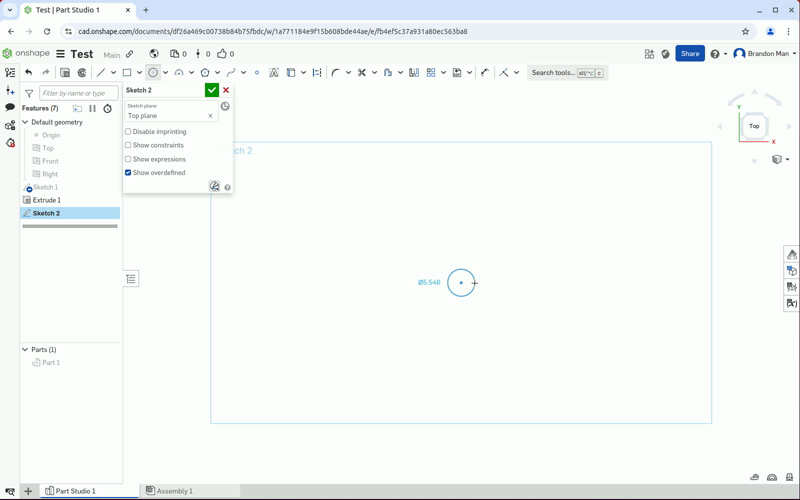
key(esc)
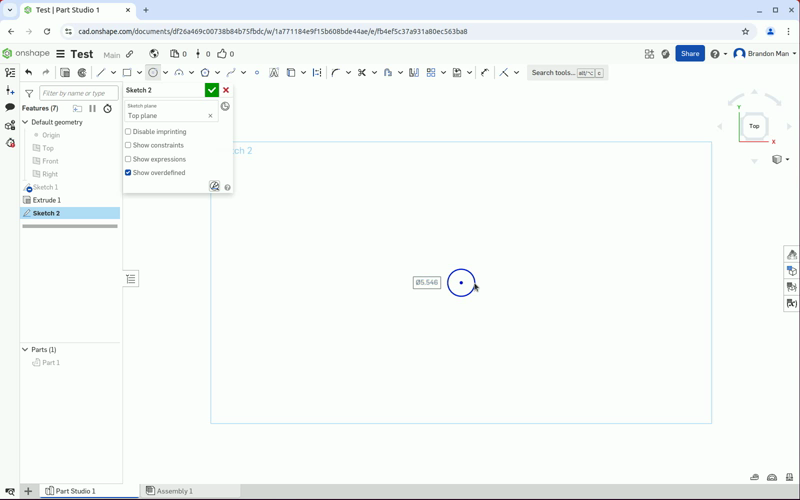
mouse_move(453, 288)
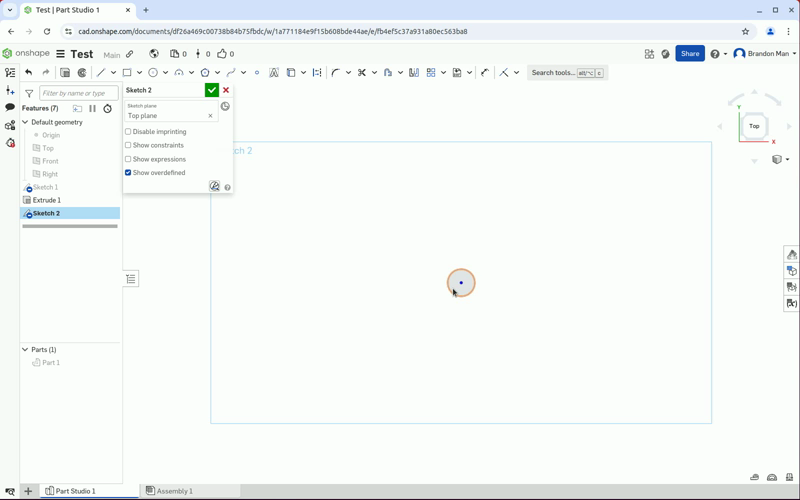
scroll(6)
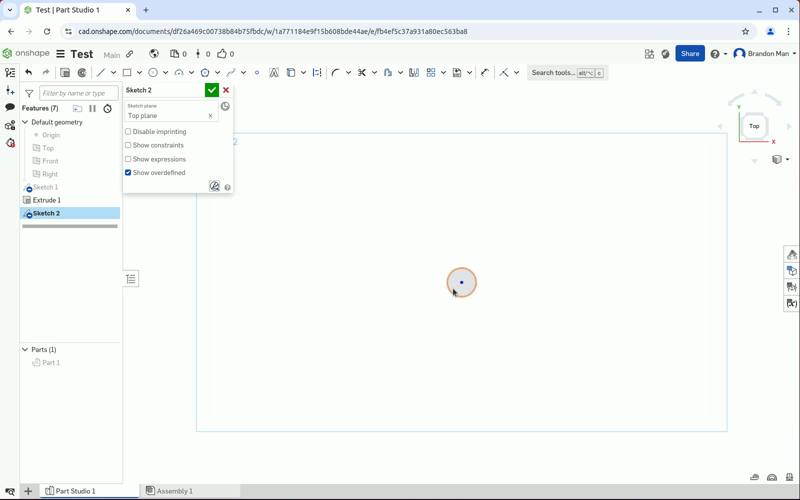
scroll(6)
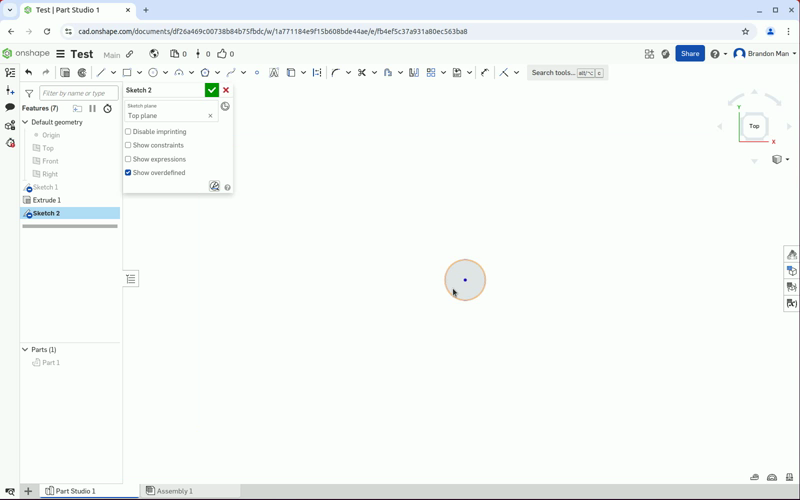
scroll(6)
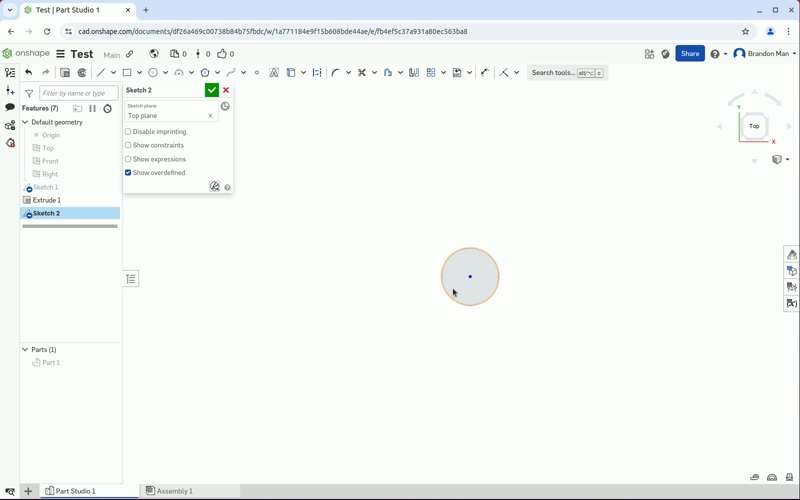
scroll(6)
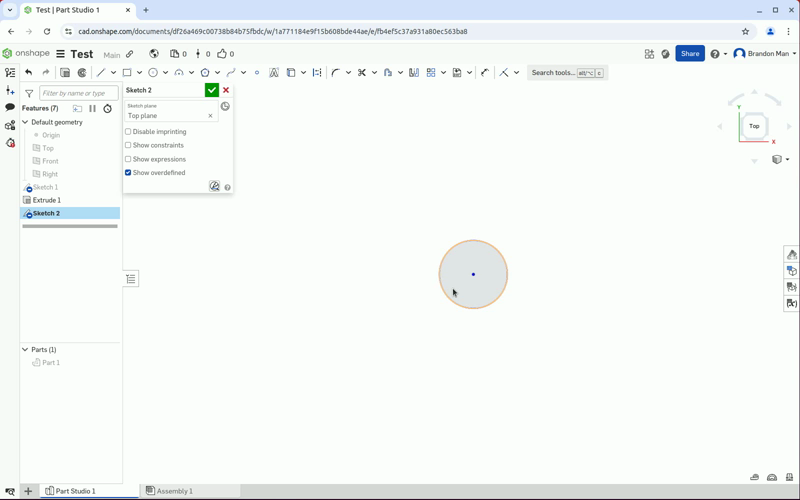
scroll(6)
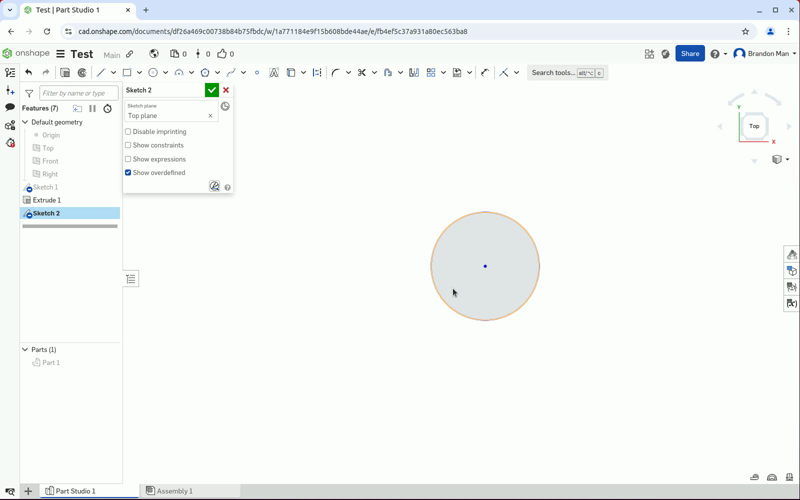
scroll(6)
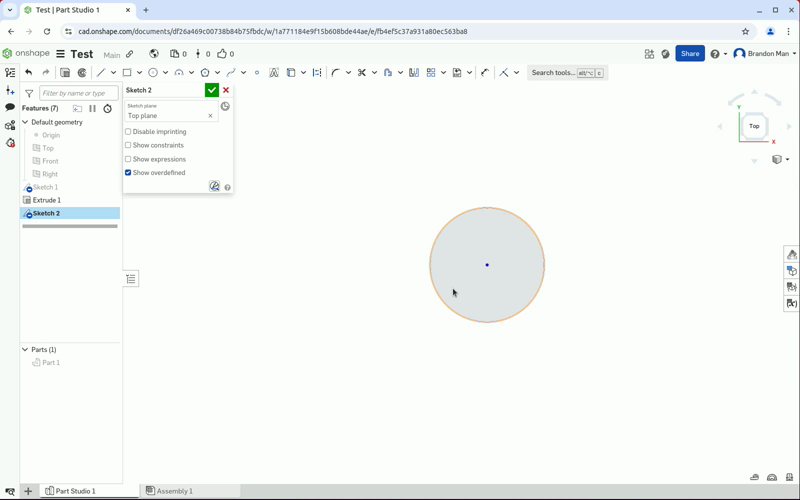
scroll(6)
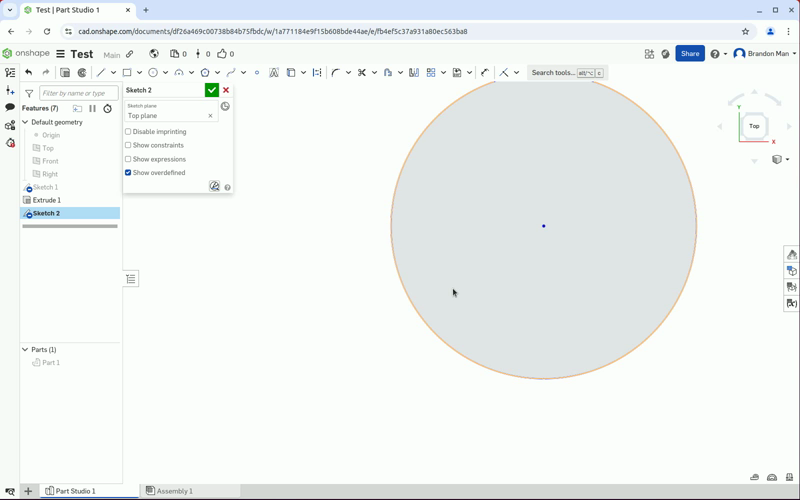
click(453, 288)
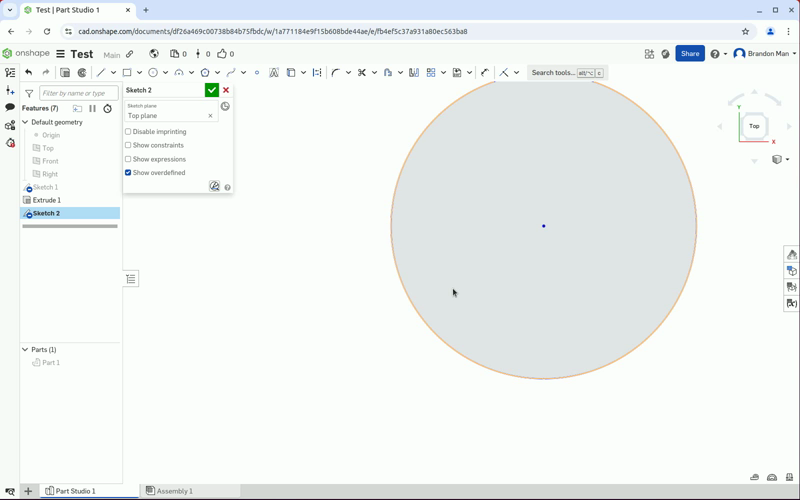
scroll(-6)
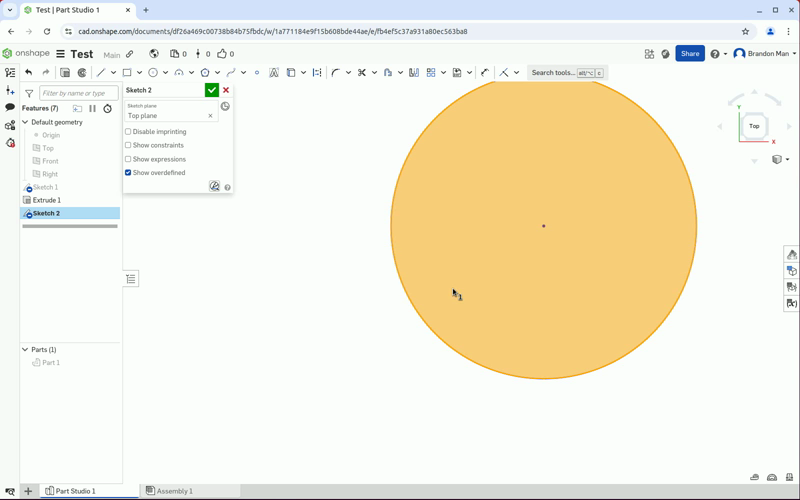
scroll(-6)
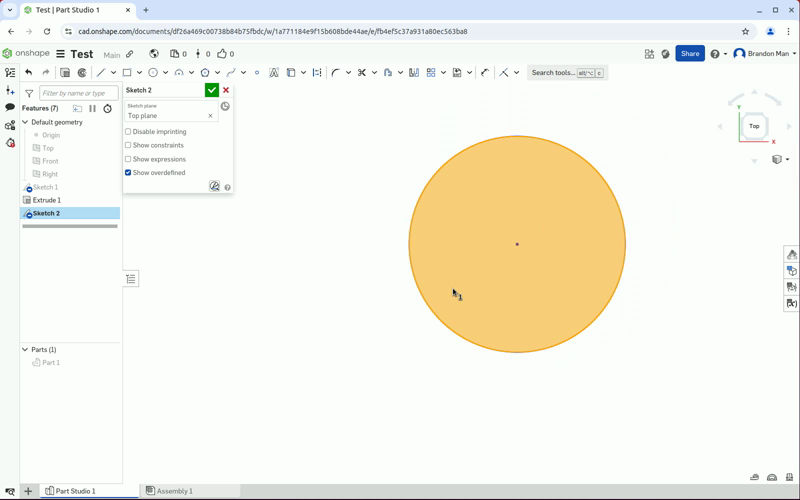
scroll(-6)
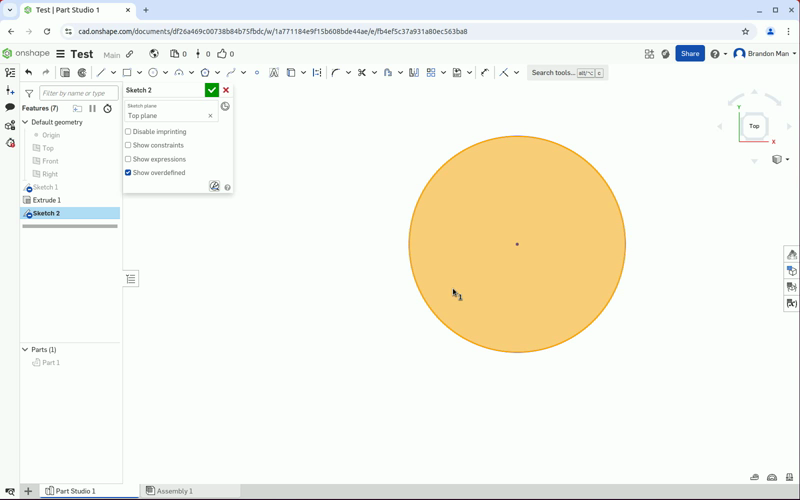
scroll(-6)
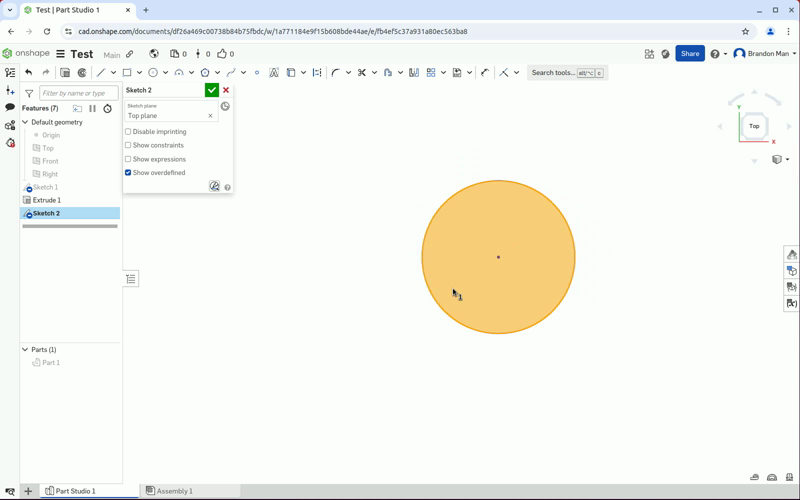
scroll(-6)
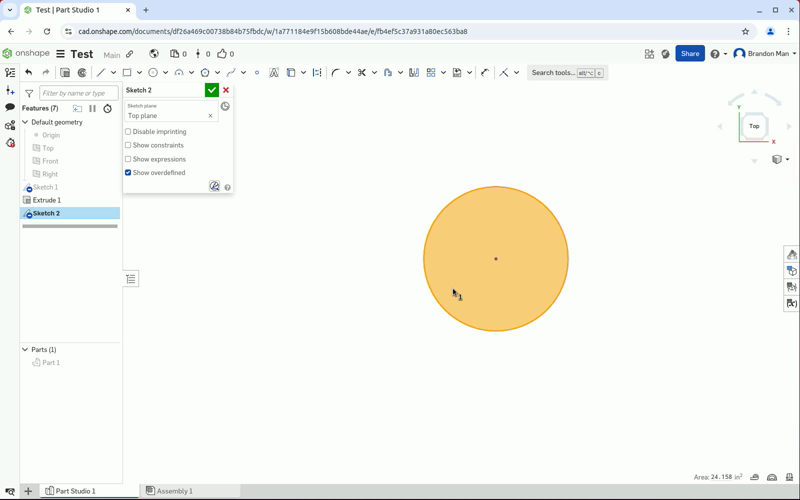
scroll(-6)
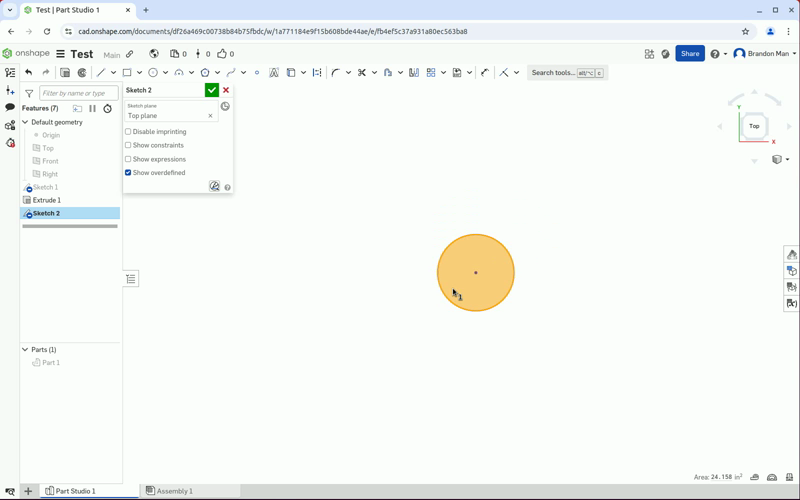
scroll(-6)
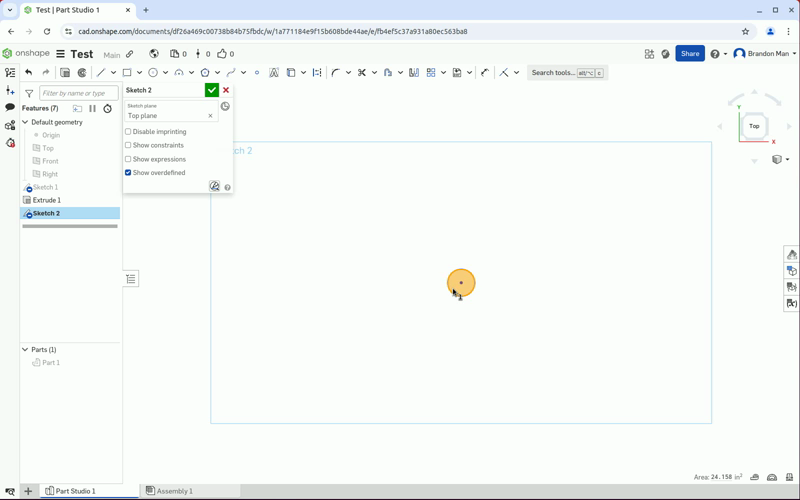
mouse_move(73, 352)
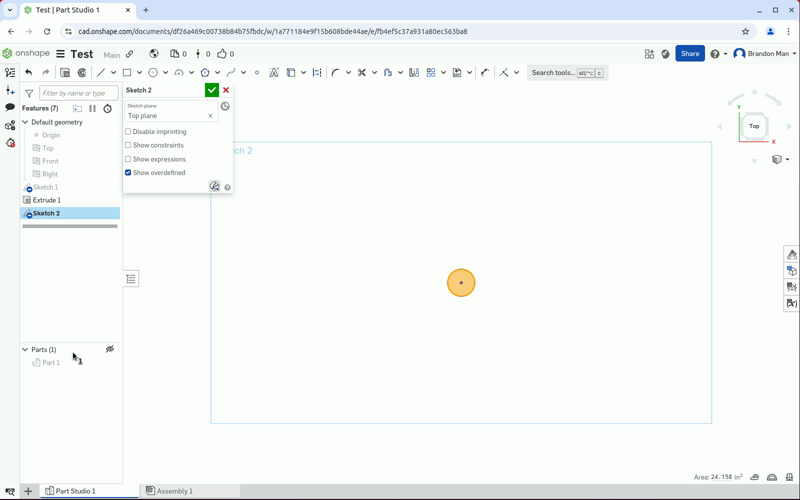
key(shift+y)
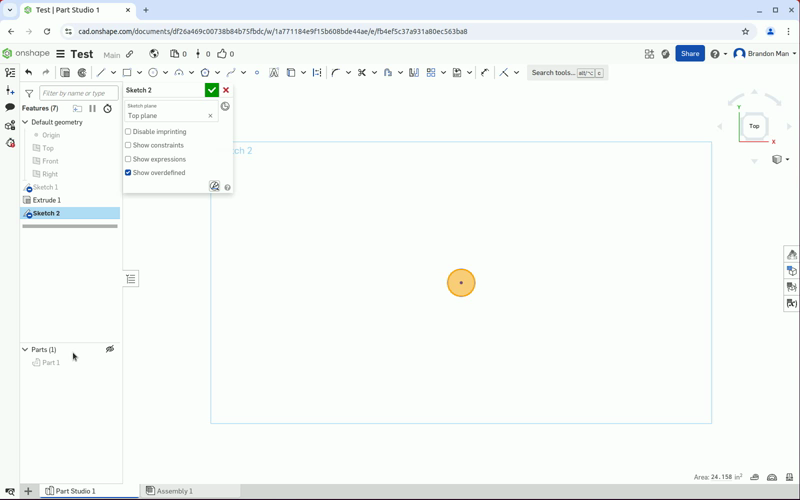
key(shift+e)
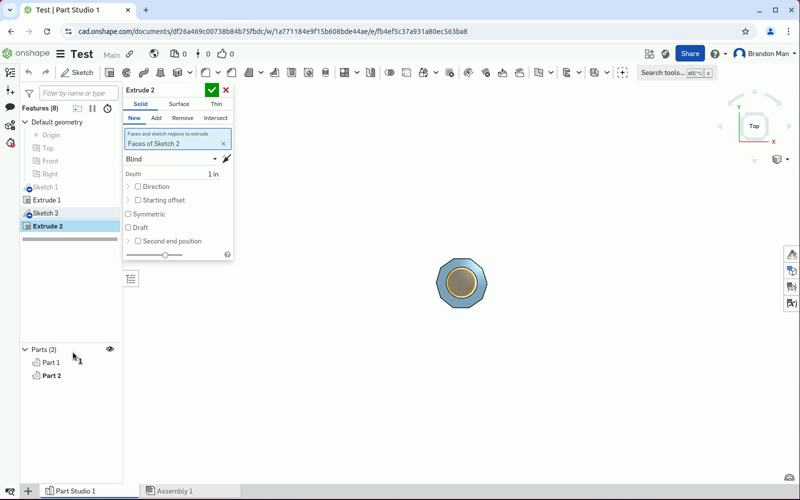
mouse_move(143, 106)
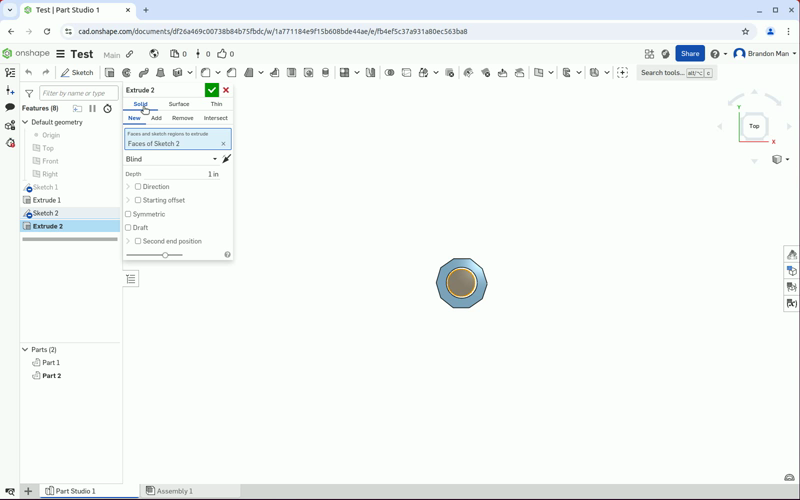
click(143, 106)
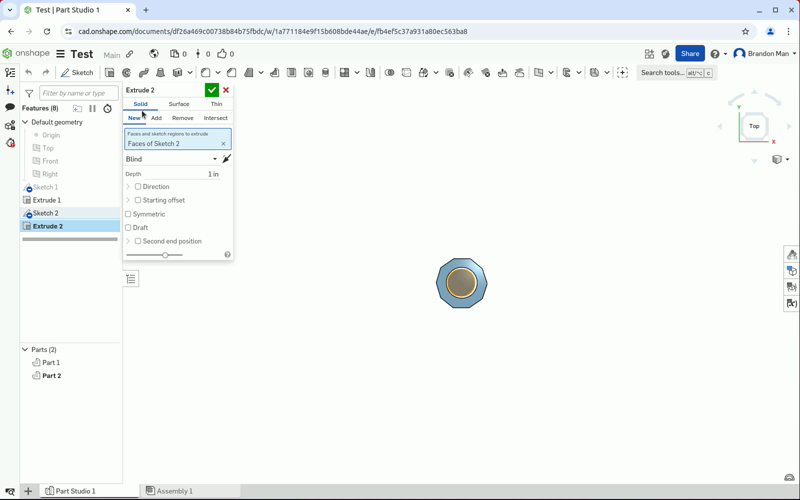
mouse_move(137, 120)
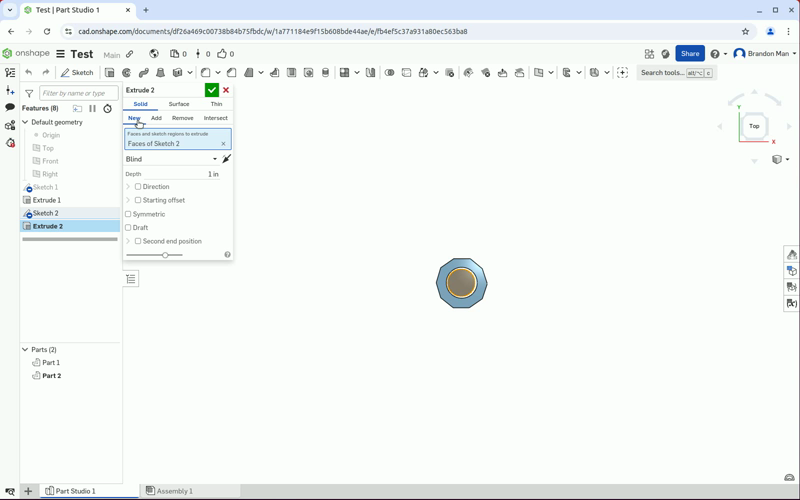
click(137, 120)
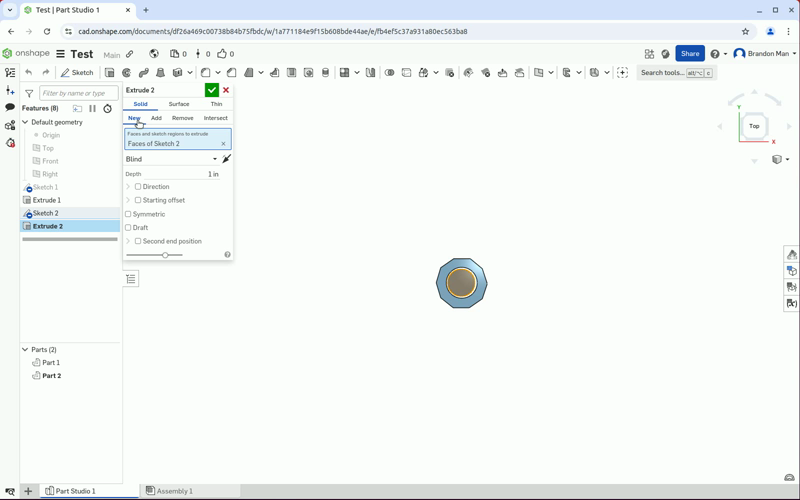
key(tab, 4)
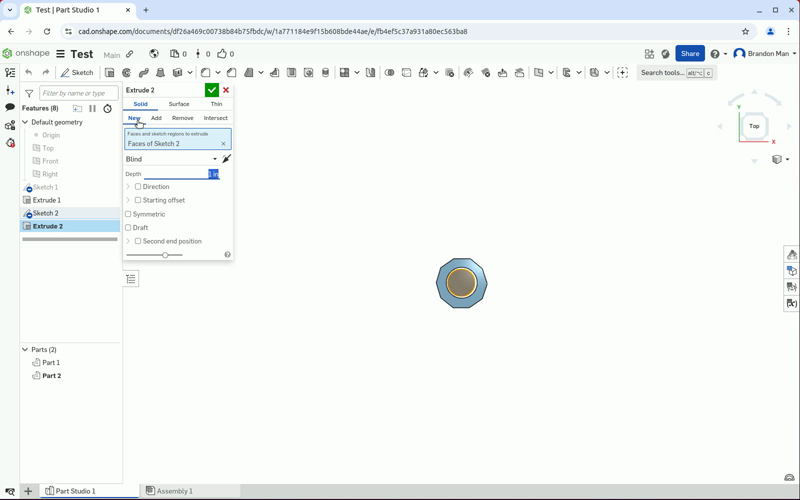
text(-4.092)
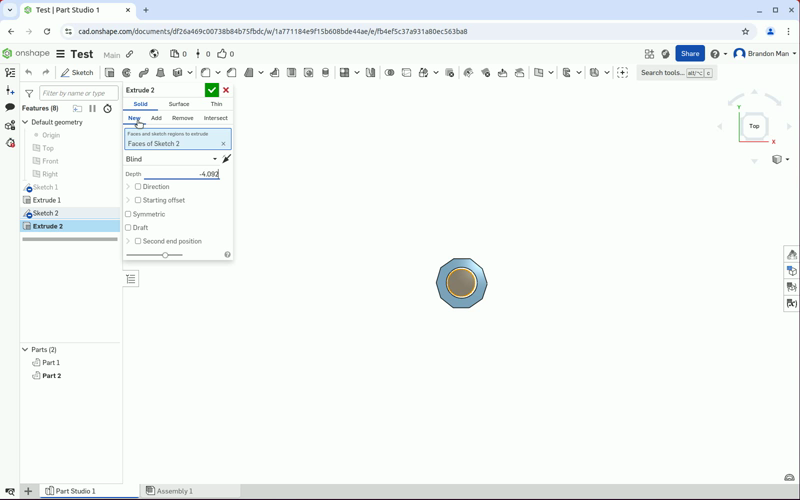
key(enter)
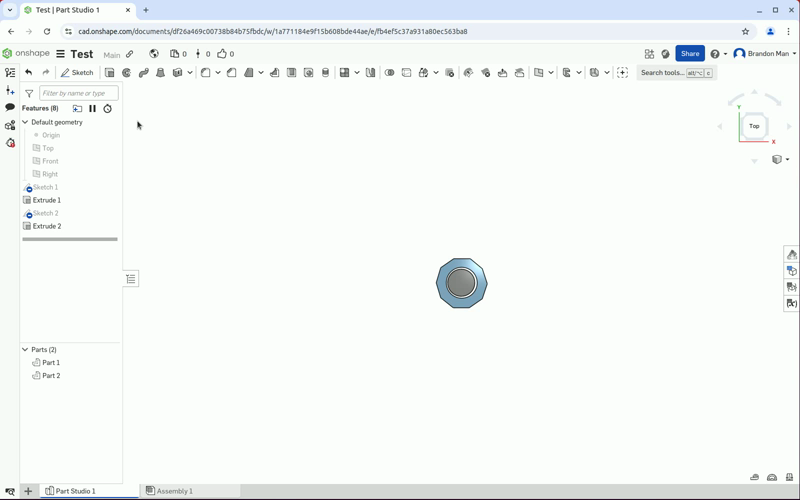
key(shift+h)
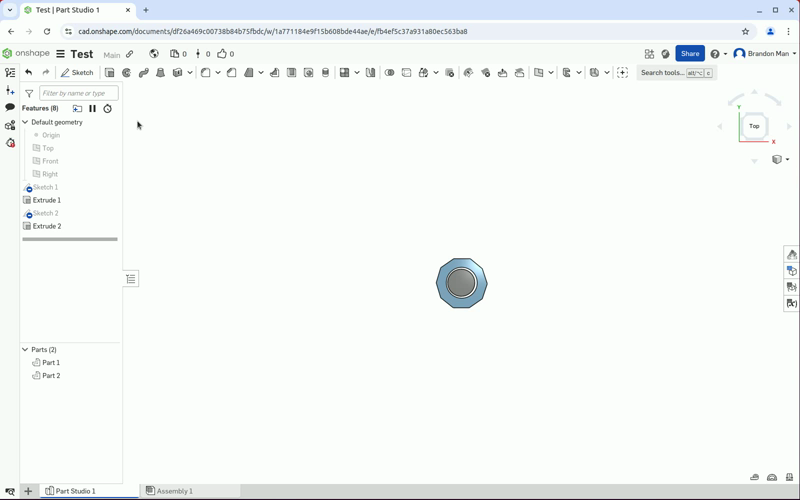
key(shift+h)
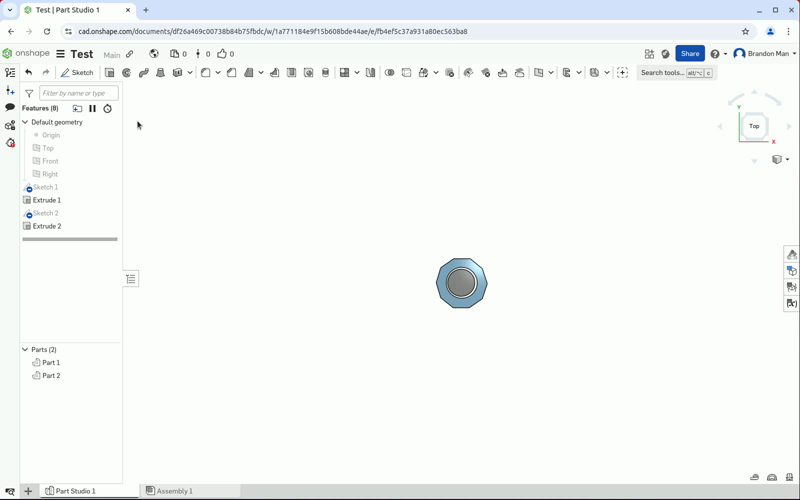
mouse_move(73, 189)
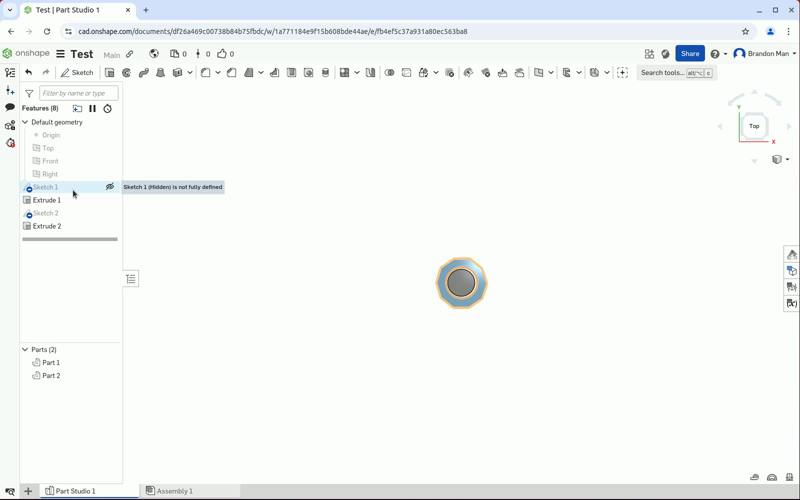
click(73, 189)
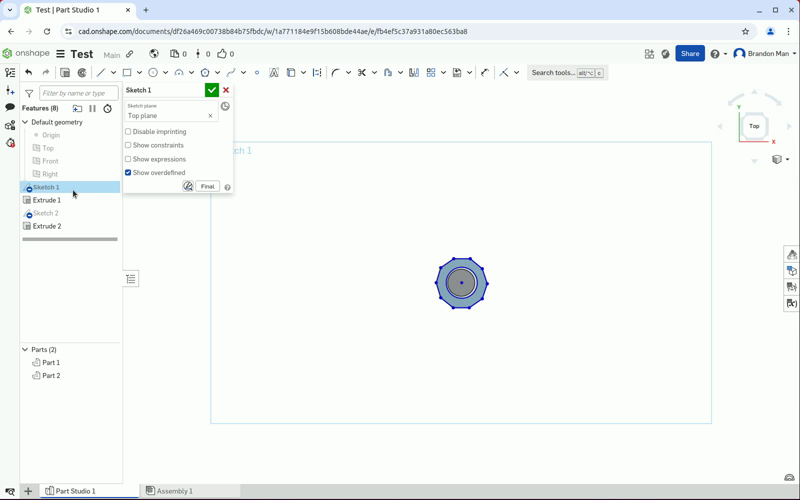
mouse_move(229, 92)
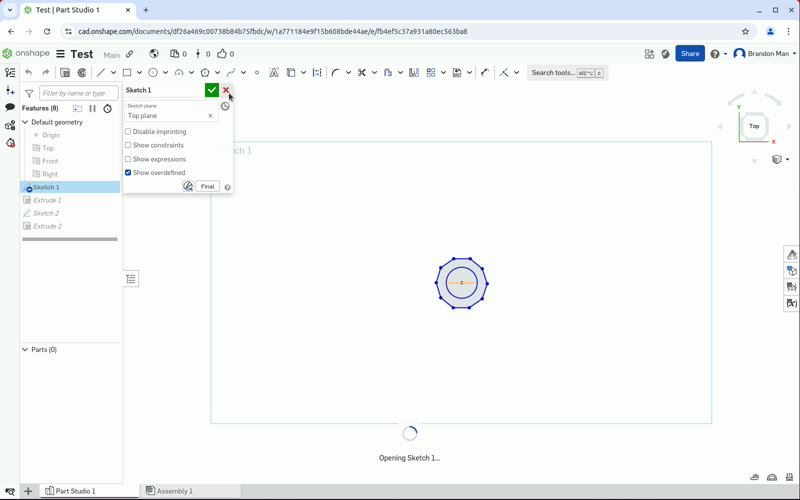
click(229, 92)
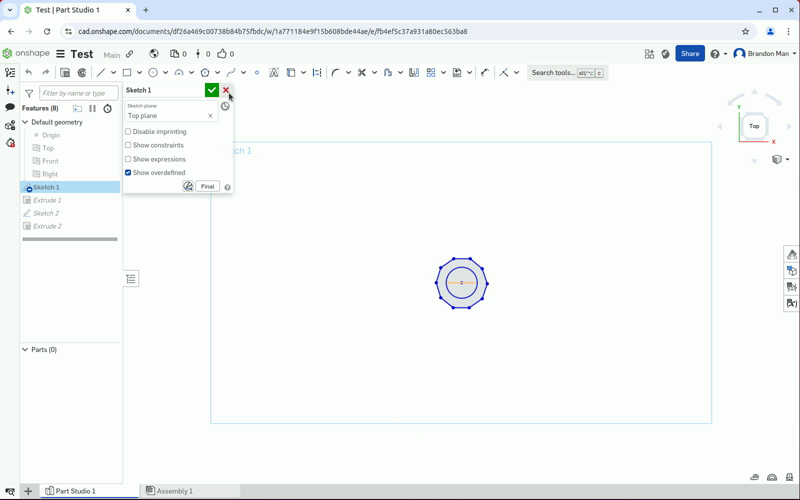
key(shift+s)
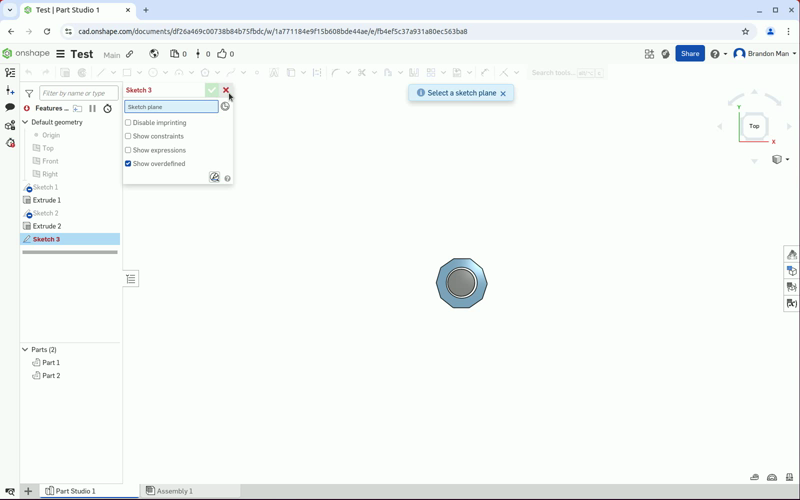
mouse_move(73, 150)
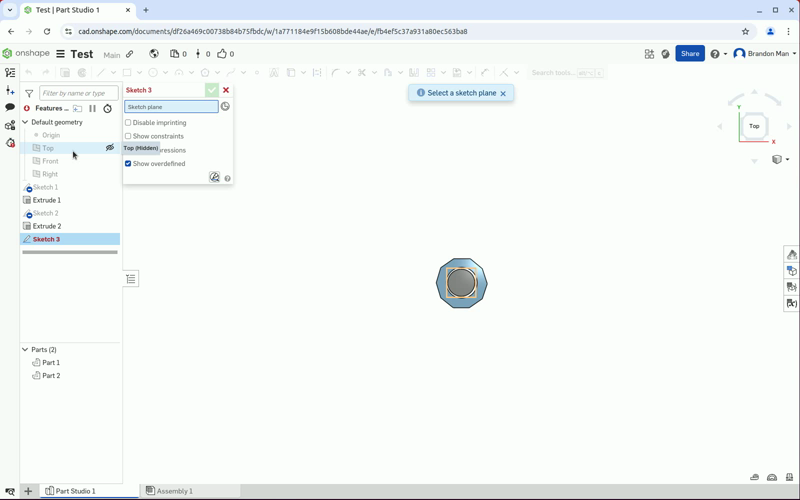
click(73, 150)
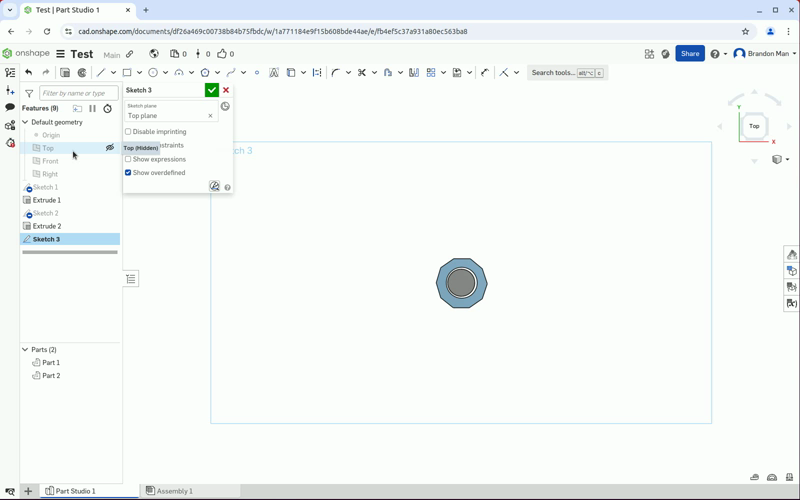
mouse_move(73, 352)
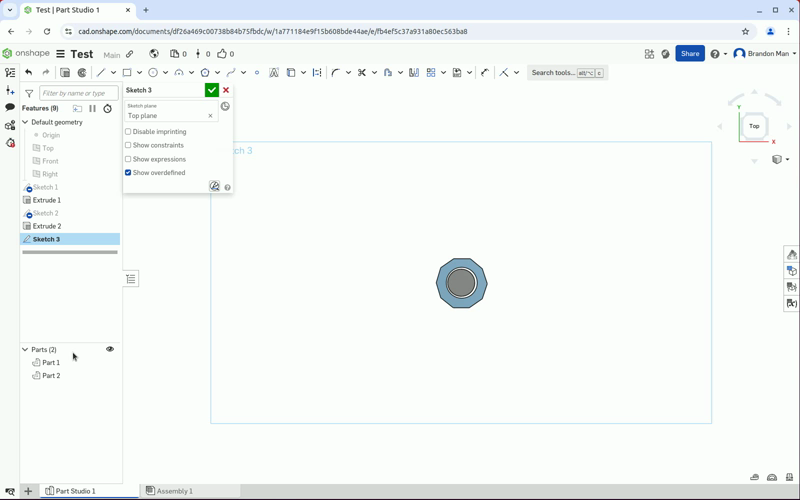
key(y)
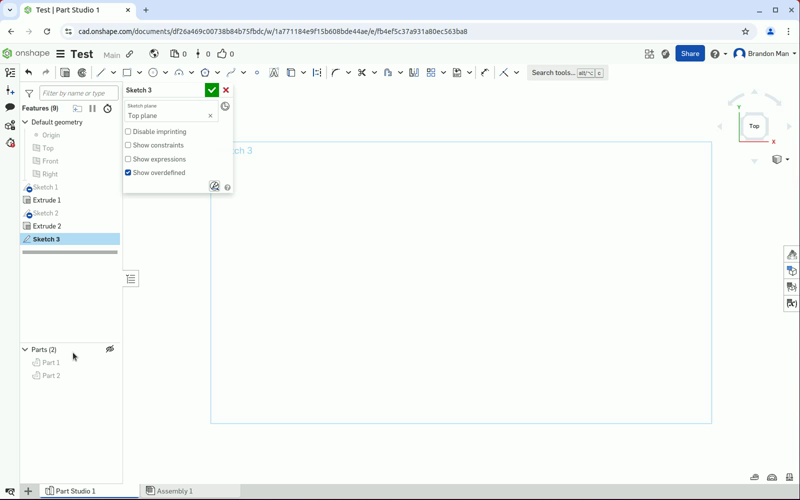
key(l)
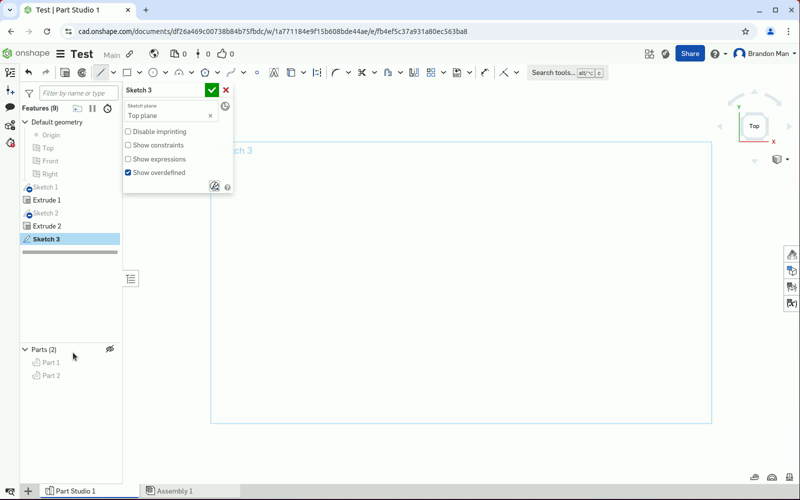
key_down(shift)
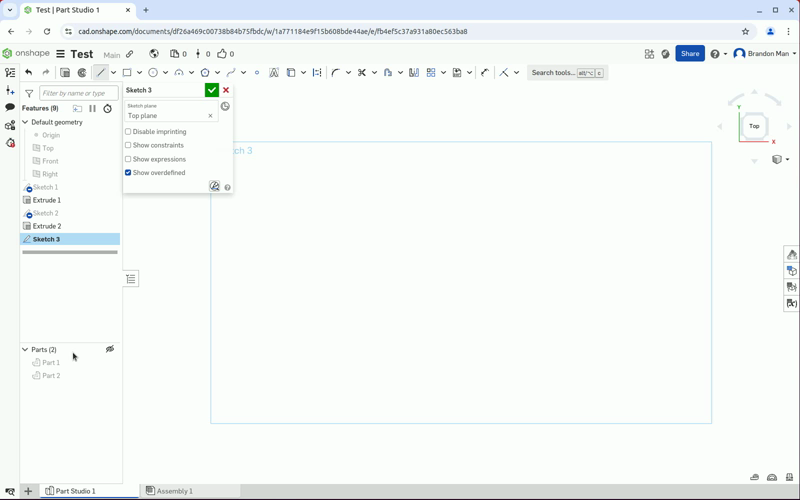
mouse_move(436, 282)
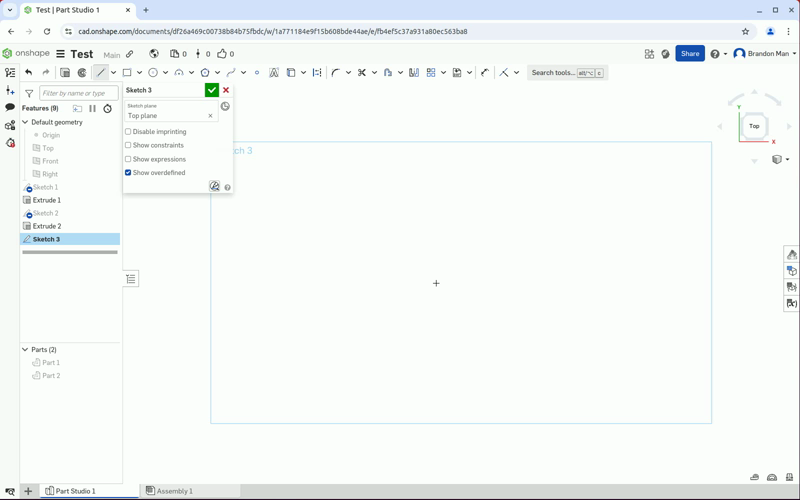
click(436, 282)
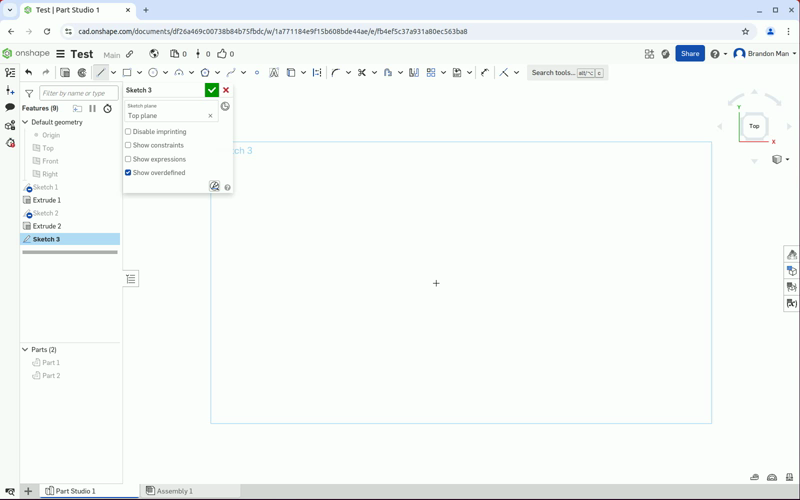
key_up(shift)
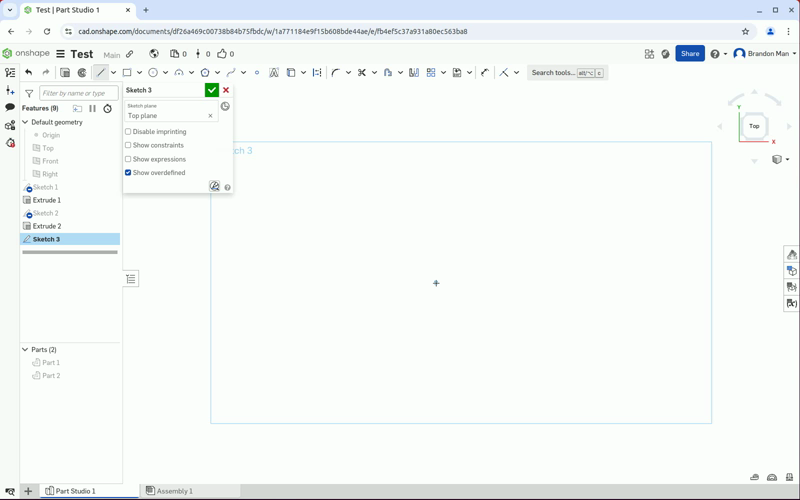
key_down(shift)
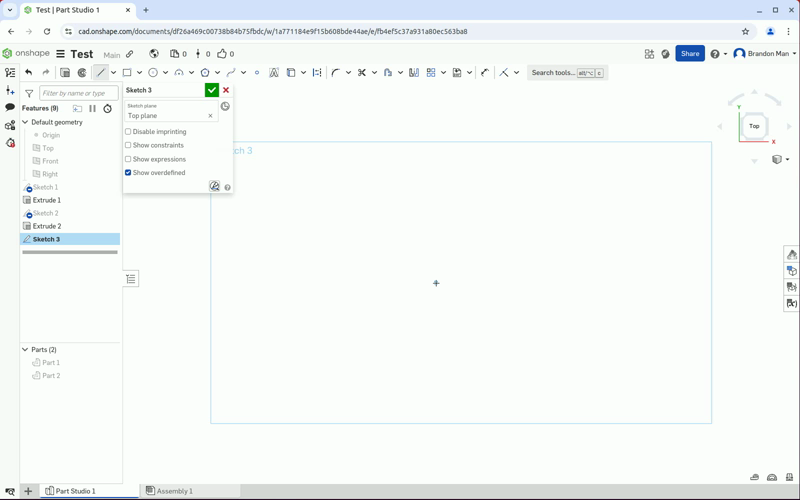
mouse_move(466, 282)
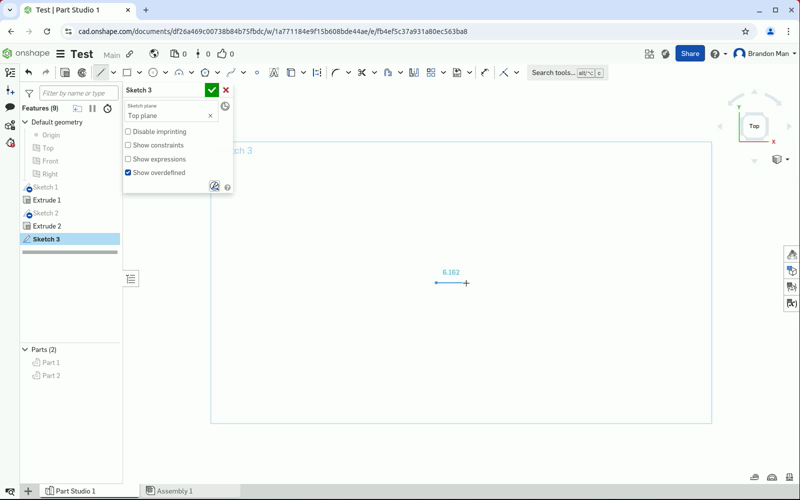
mouse_move(440, 297)
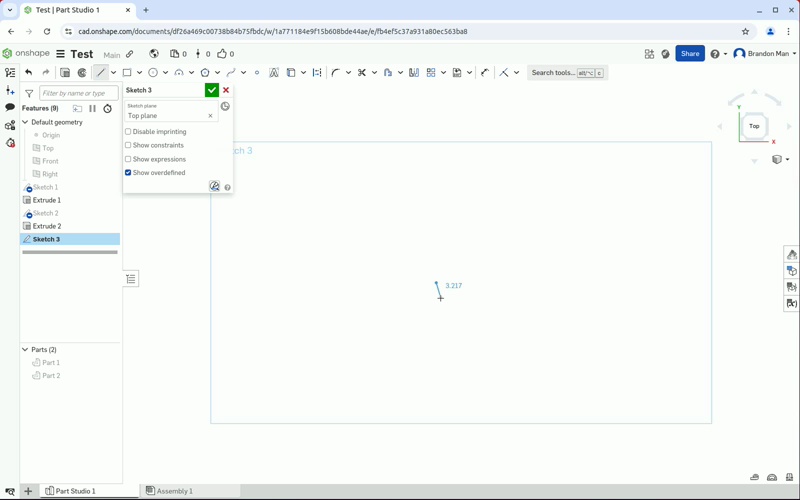
click(440, 297)
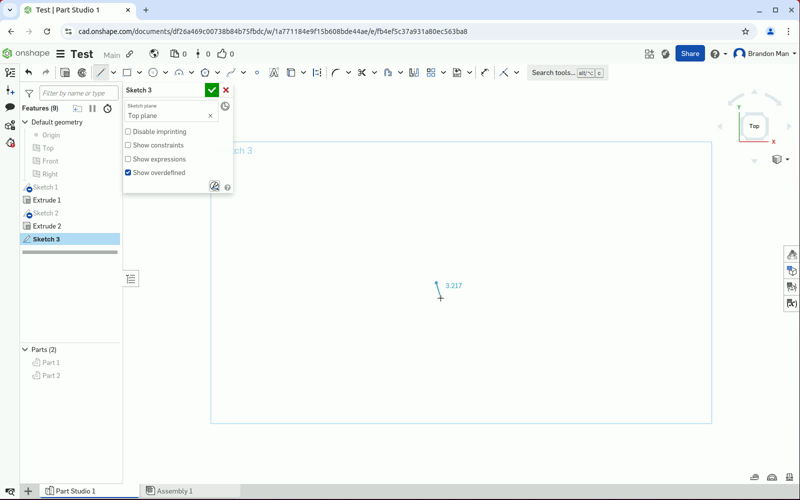
key_up(shift)
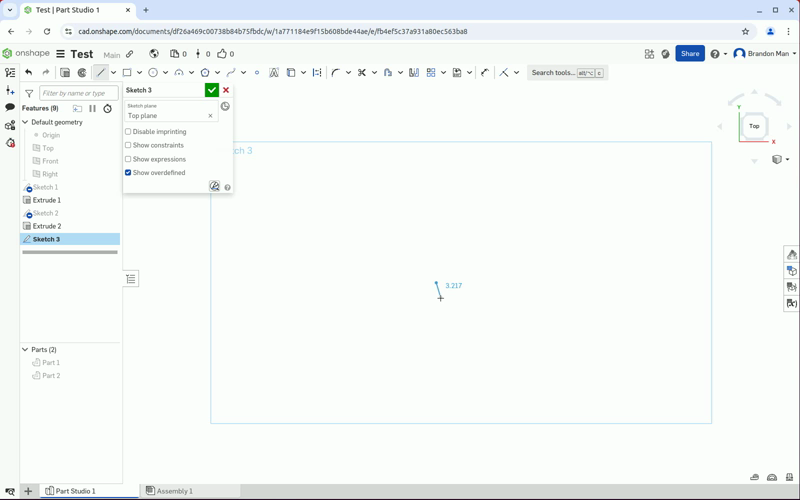
key_down(shift)
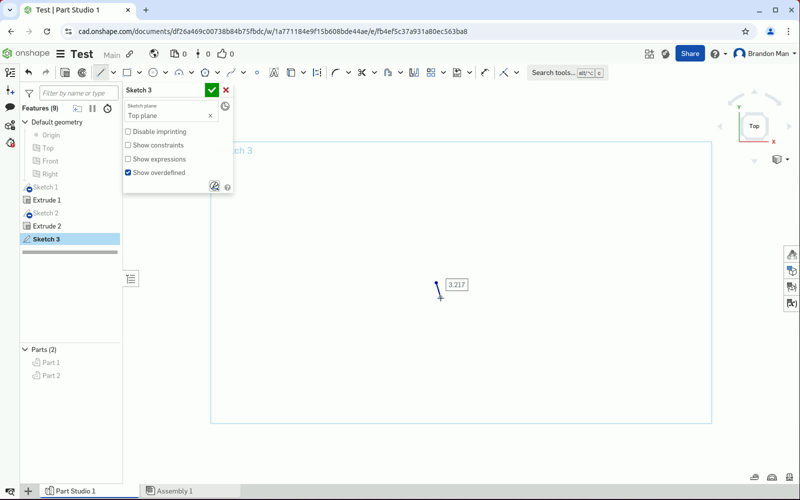
mouse_move(470, 297)
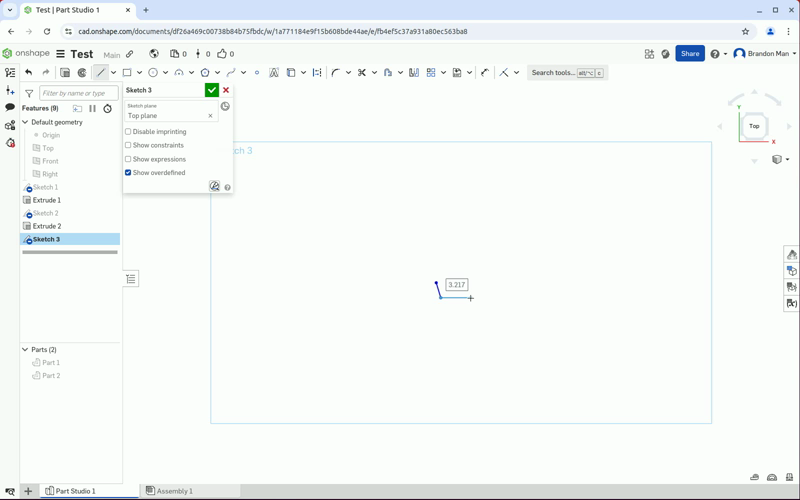
mouse_move(453, 307)
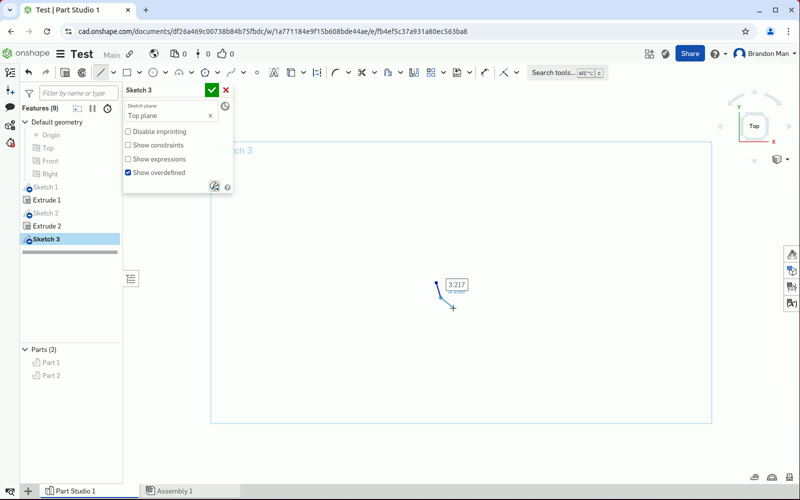
click(453, 307)
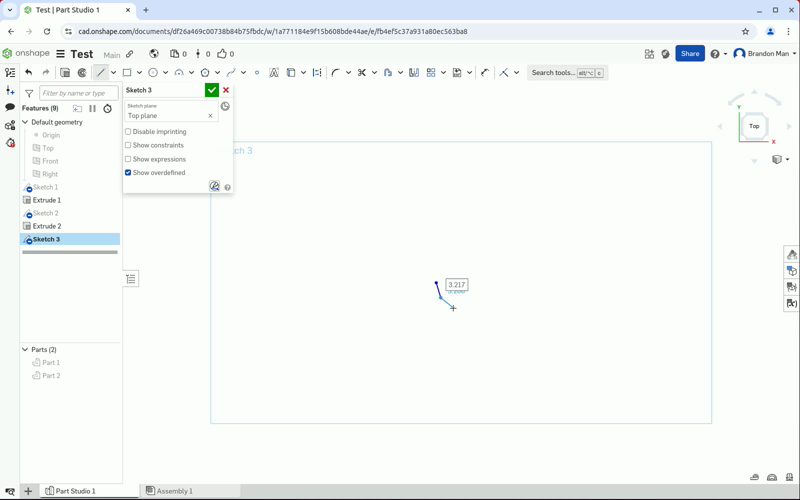
key_up(shift)
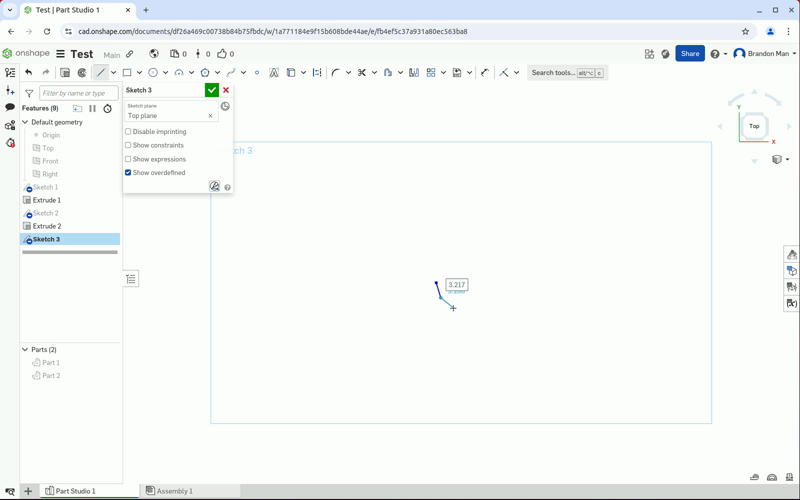
key_down(shift)
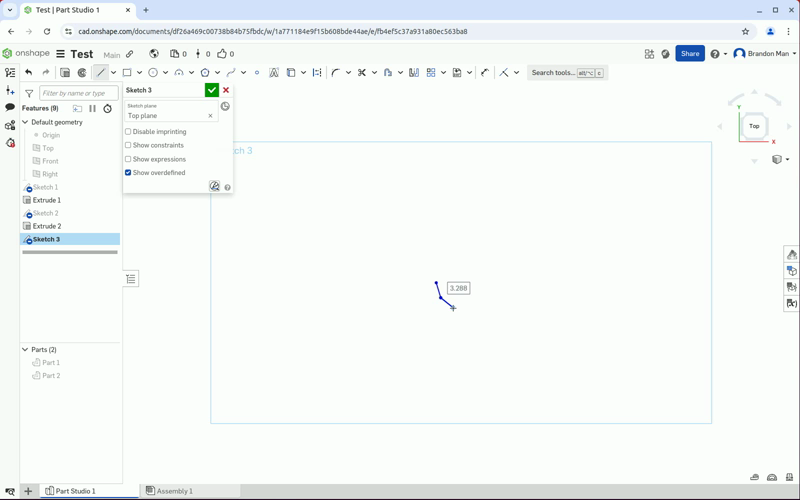
mouse_move(483, 307)
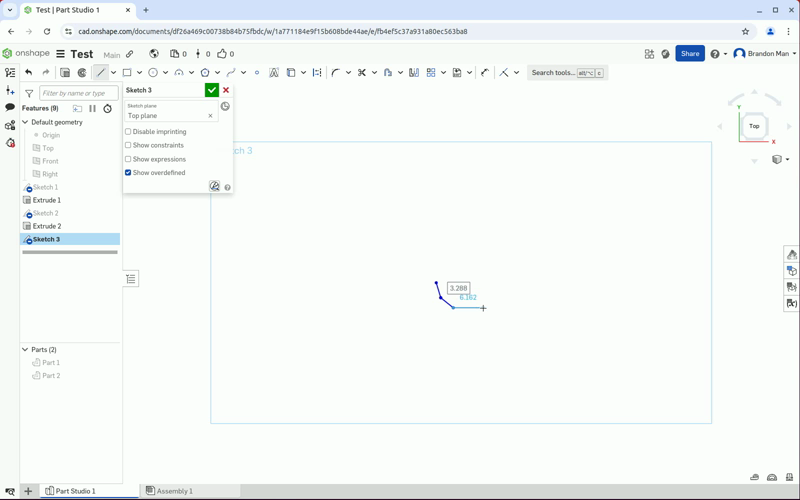
mouse_move(469, 307)
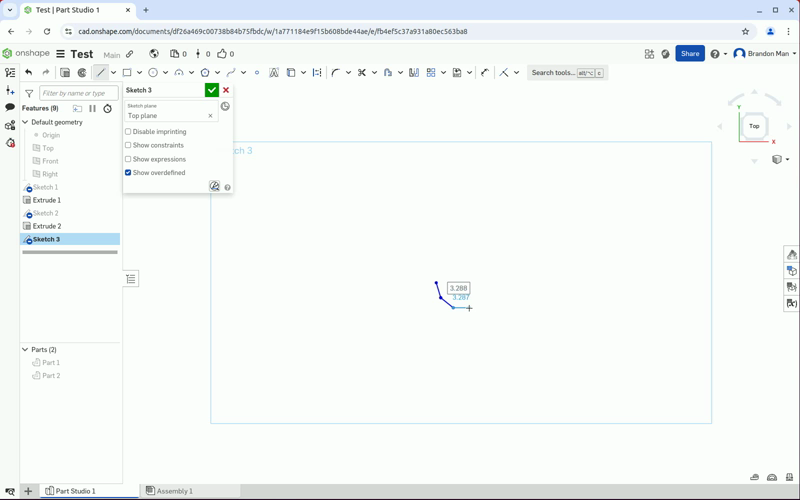
click(469, 307)
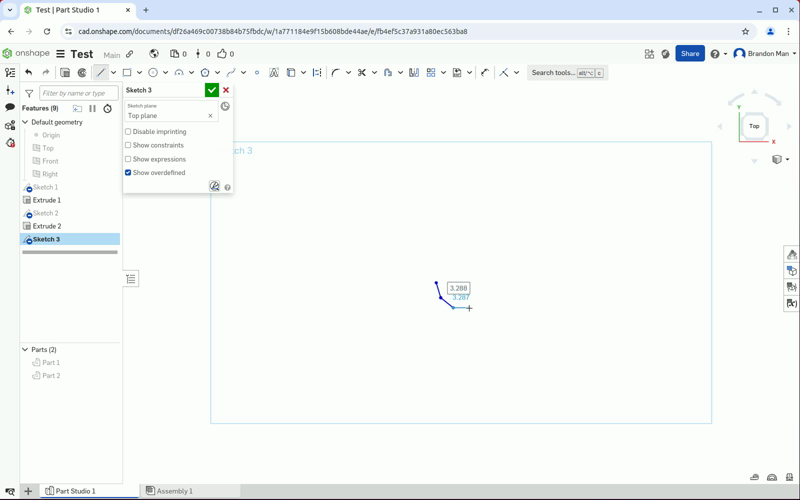
key_up(shift)
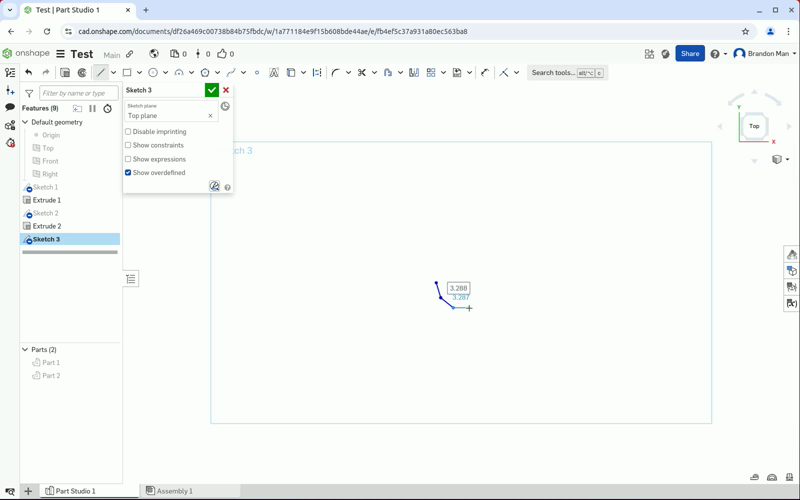
key_down(shift)
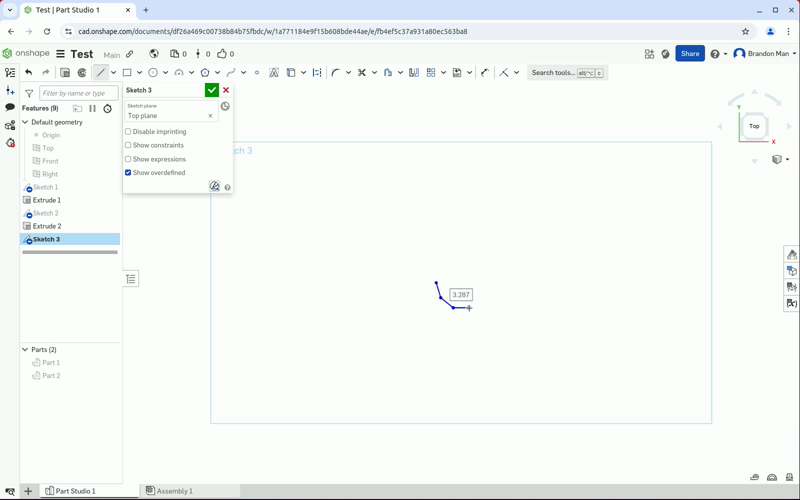
mouse_move(499, 307)
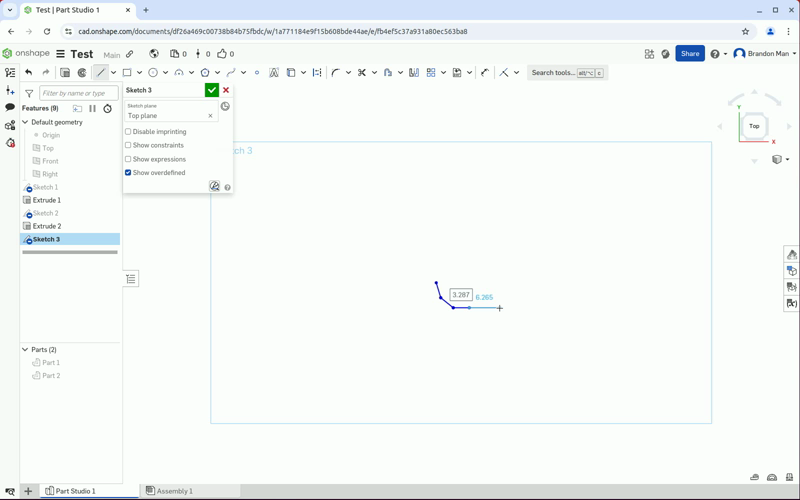
mouse_move(482, 298)
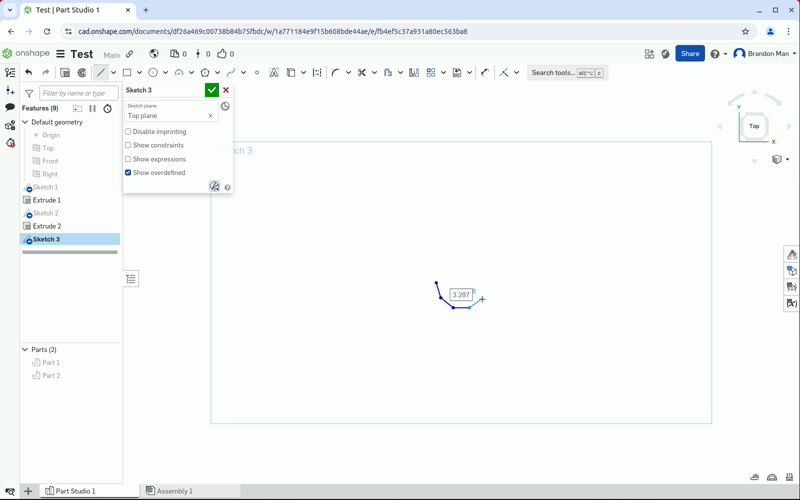
click(482, 298)
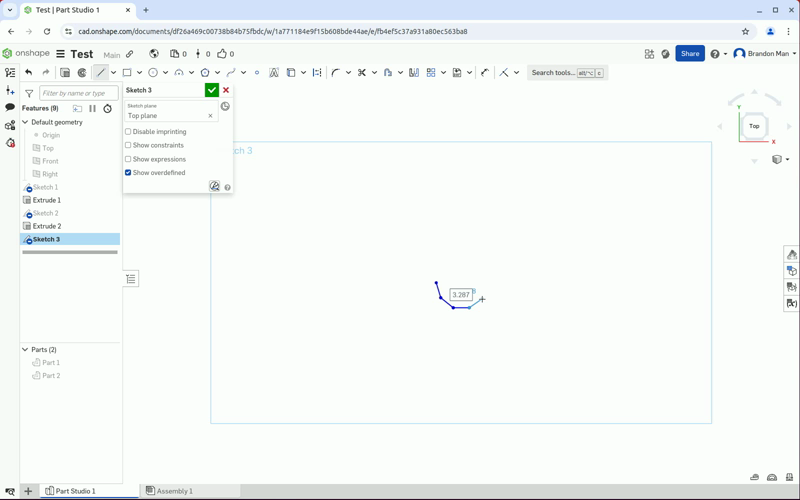
key_up(shift)
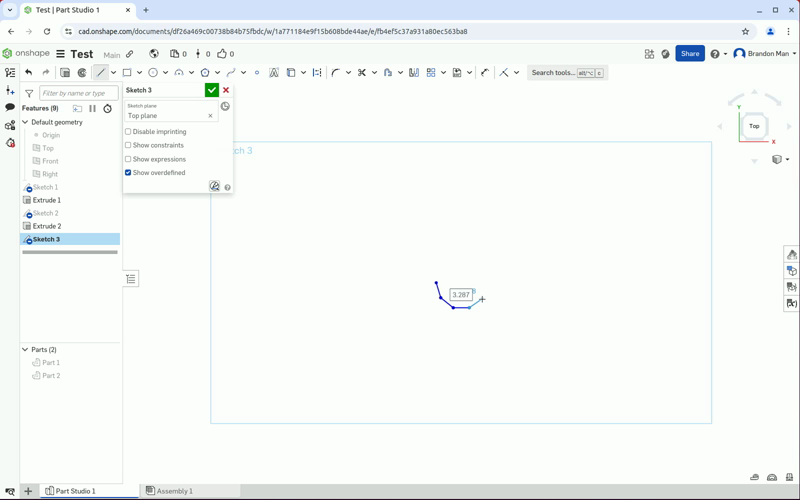
key_down(shift)
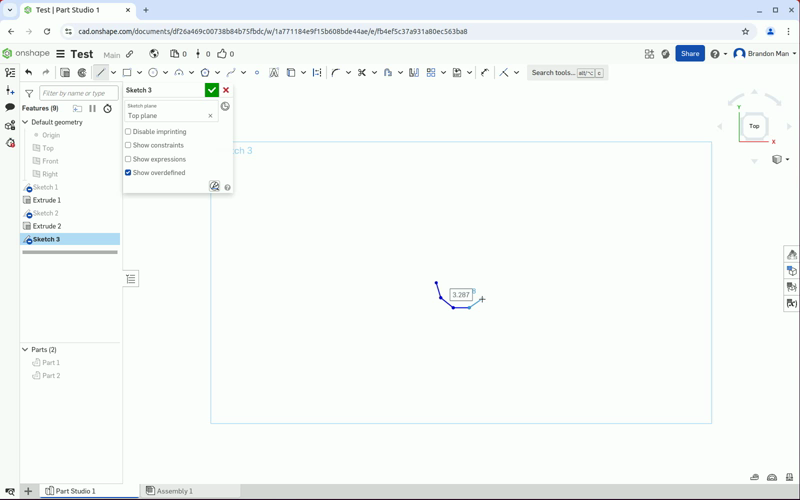
mouse_move(512, 298)
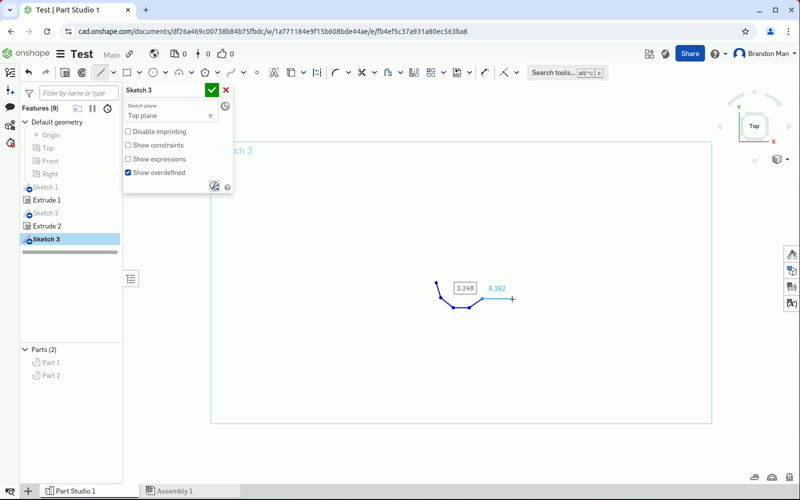
mouse_move(487, 283)
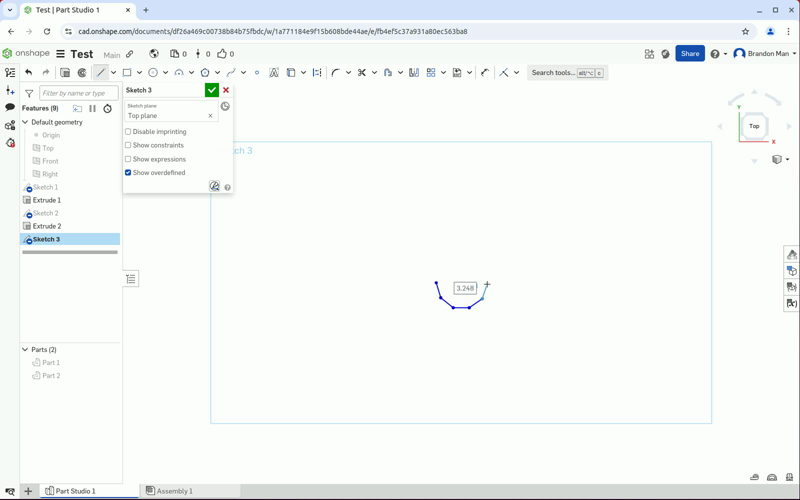
click(487, 283)
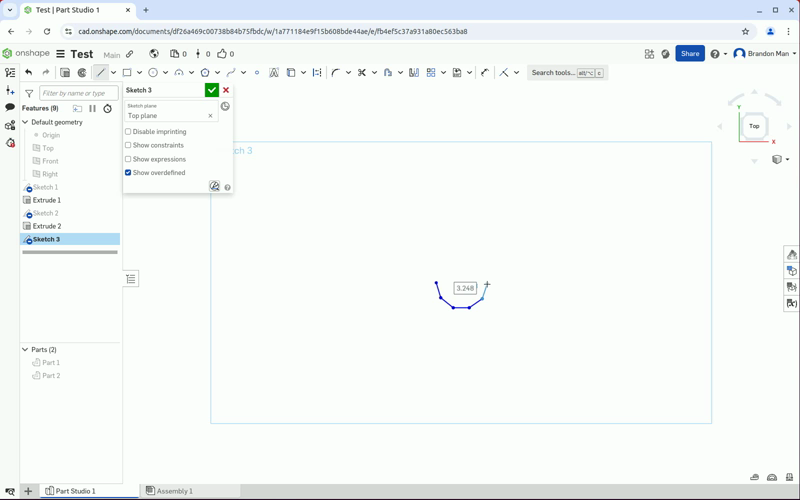
key_up(shift)
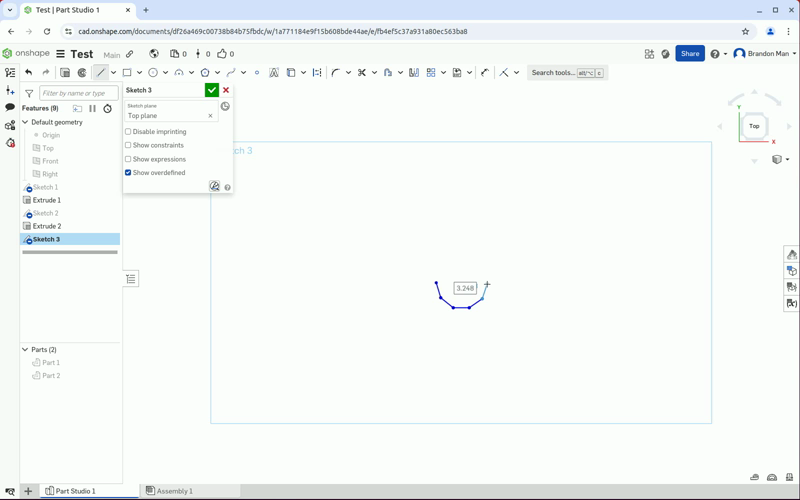
key_down(shift)
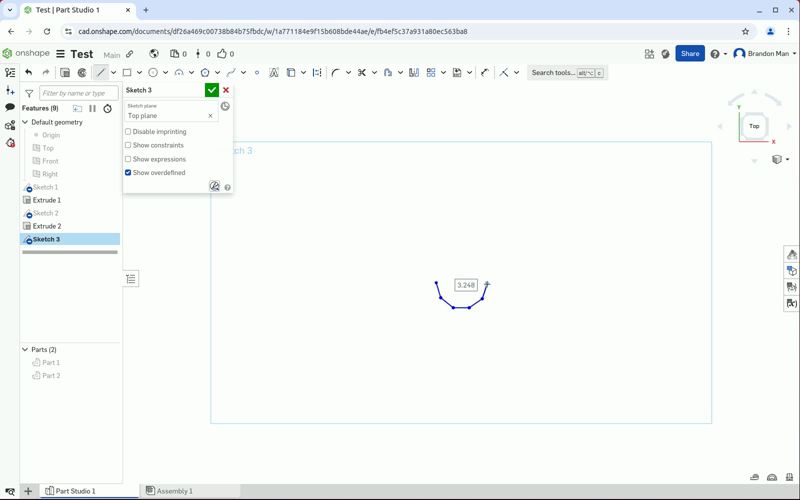
mouse_move(517, 283)
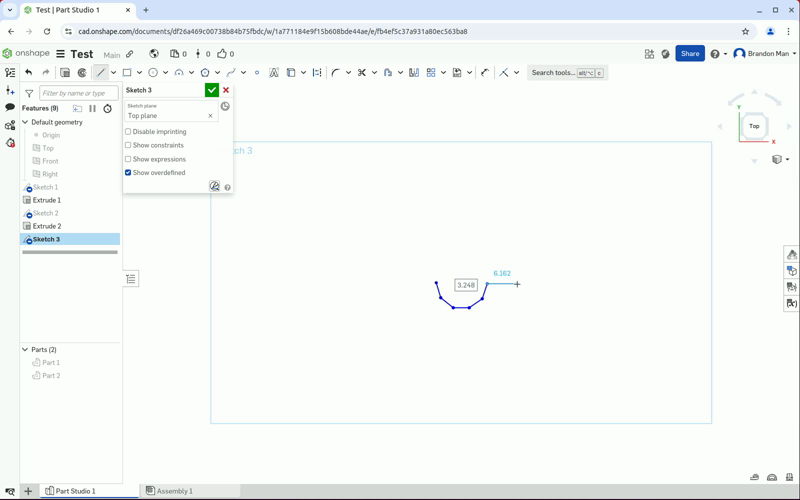
mouse_move(482, 268)
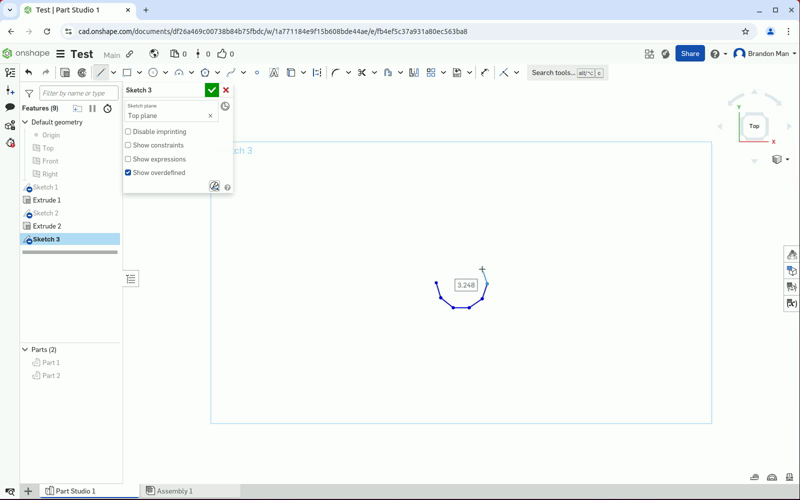
click(482, 268)
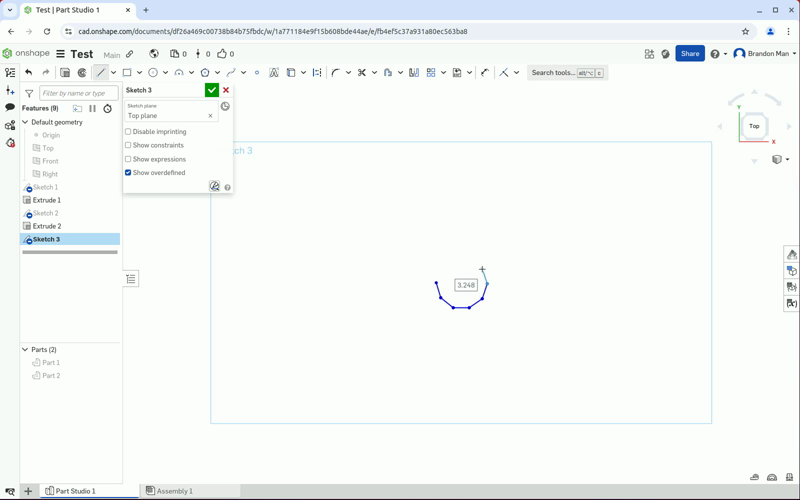
key_up(shift)
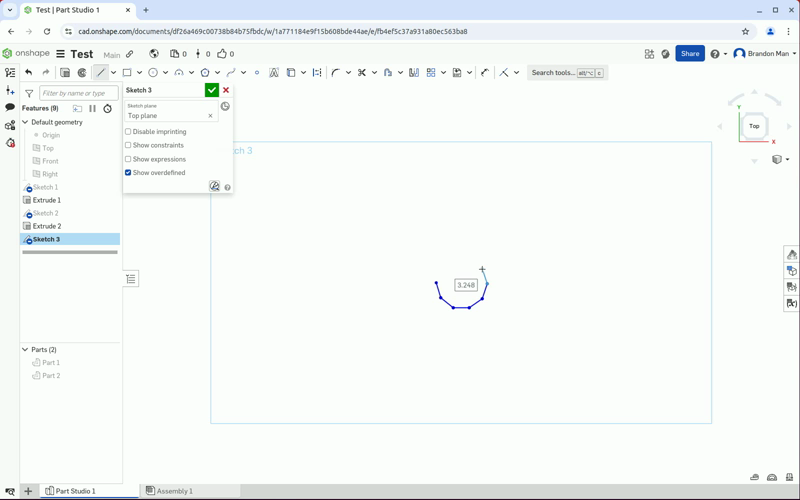
key_down(shift)
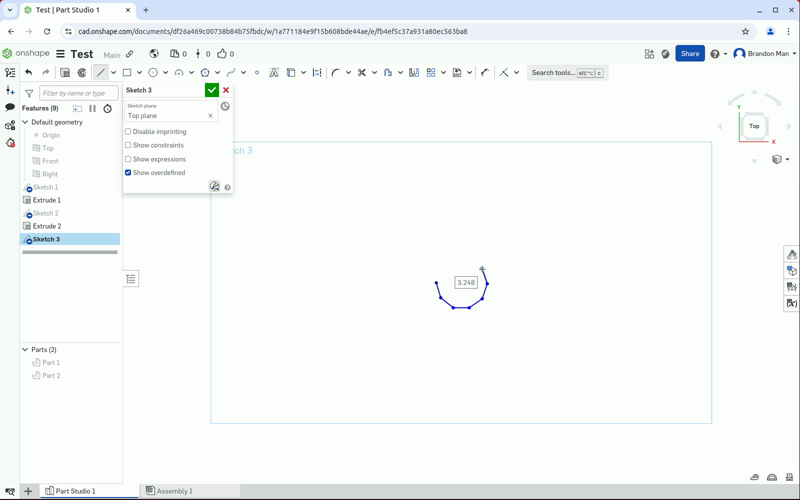
mouse_move(512, 268)
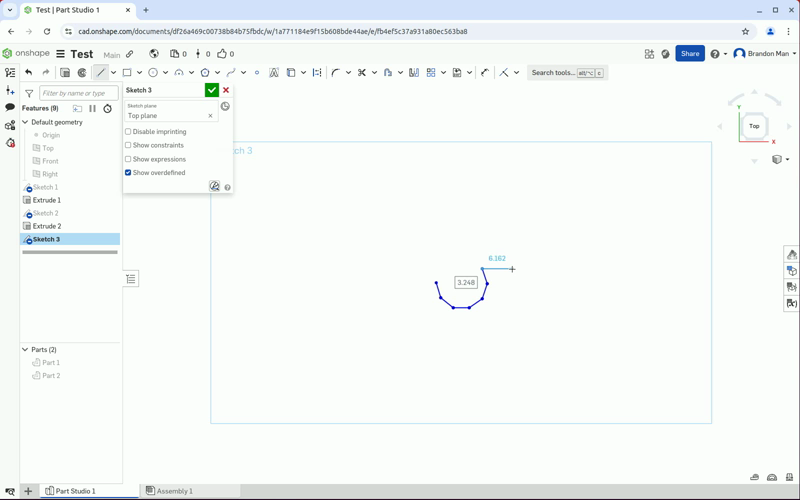
mouse_move(470, 258)
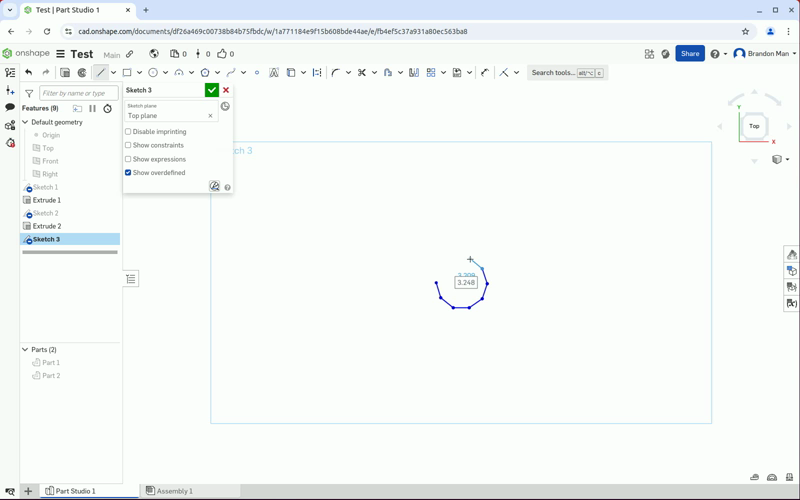
click(470, 258)
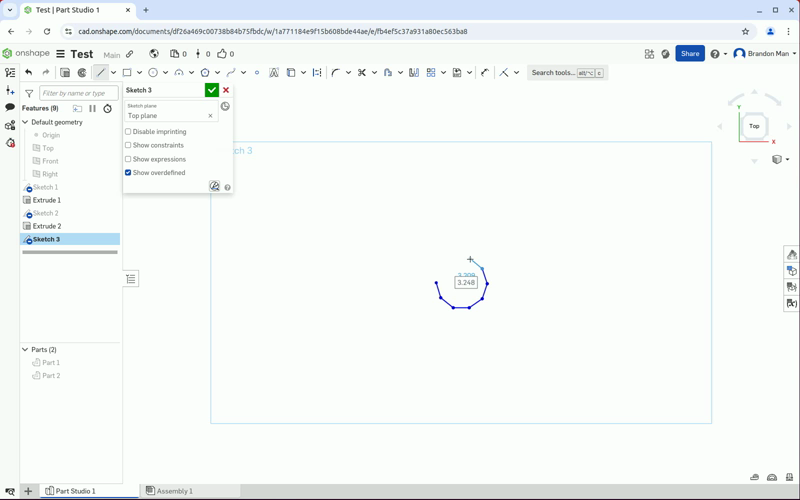
key_up(shift)
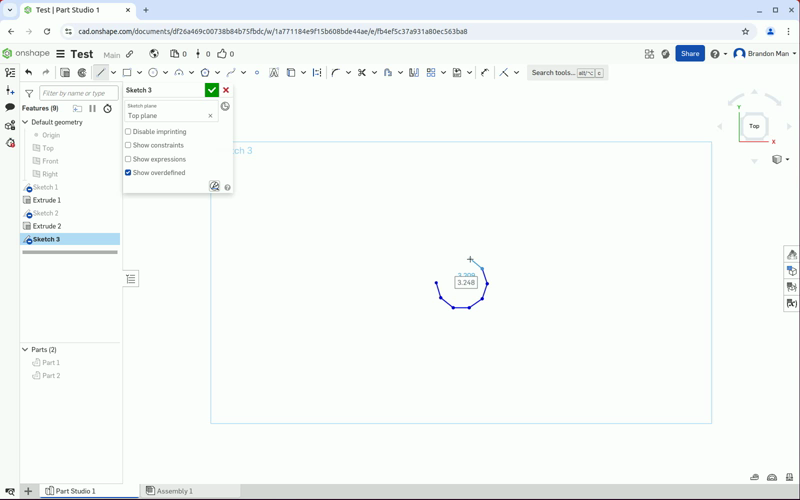
key_down(shift)
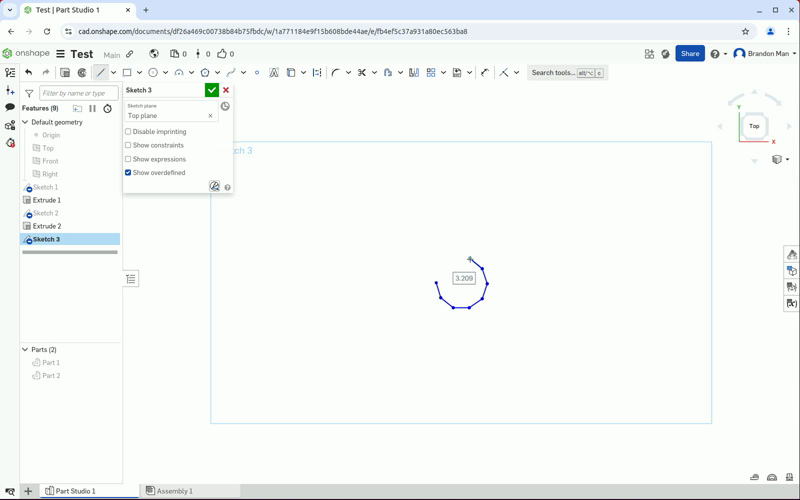
mouse_move(500, 258)
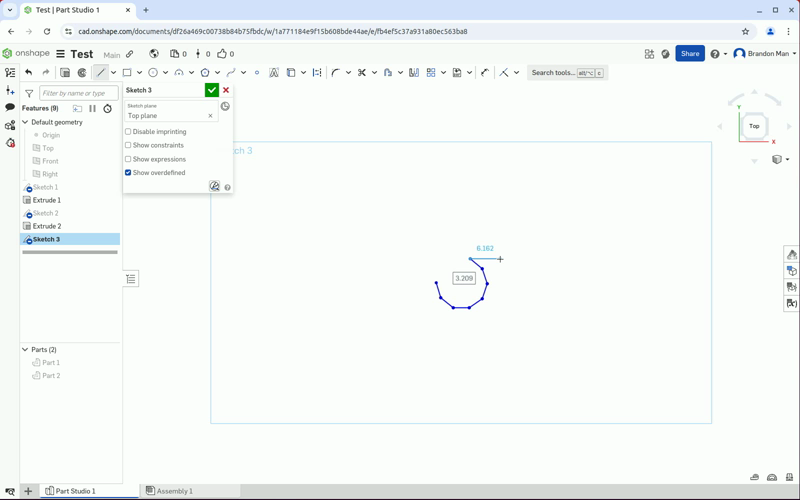
mouse_move(453, 258)
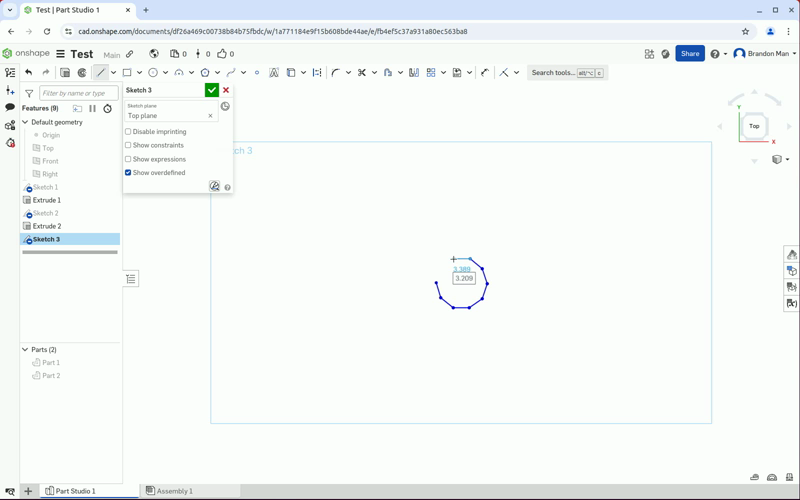
click(453, 258)
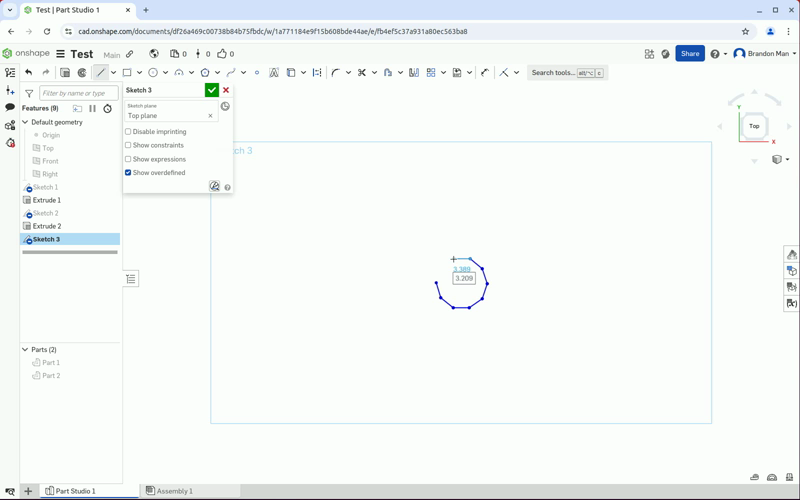
key_up(shift)
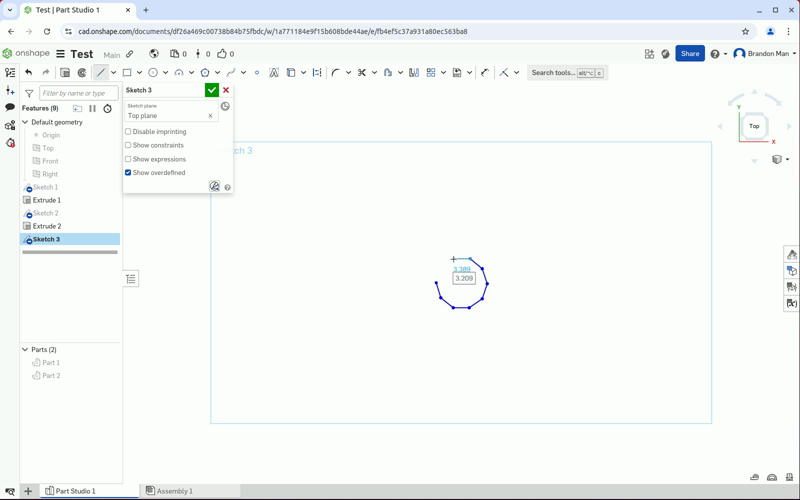
key_down(shift)
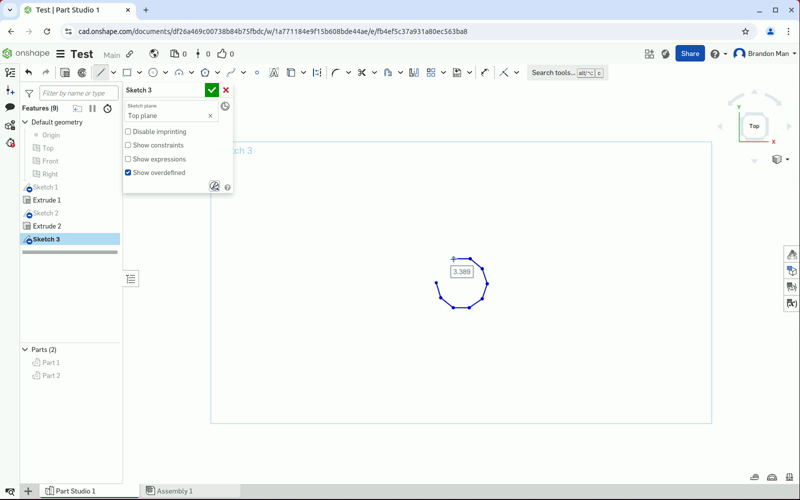
mouse_move(483, 258)
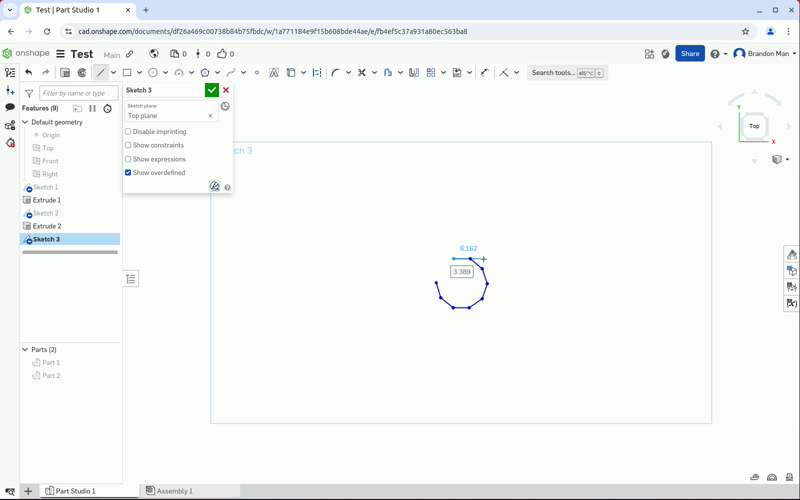
mouse_move(440, 267)
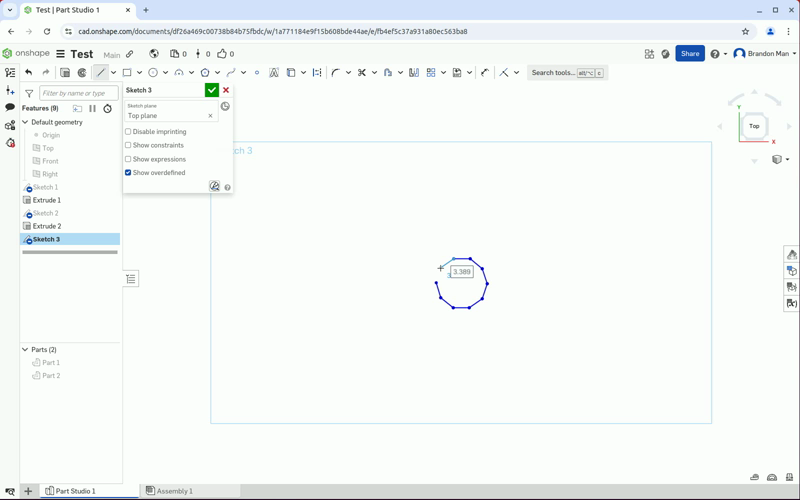
click(440, 267)
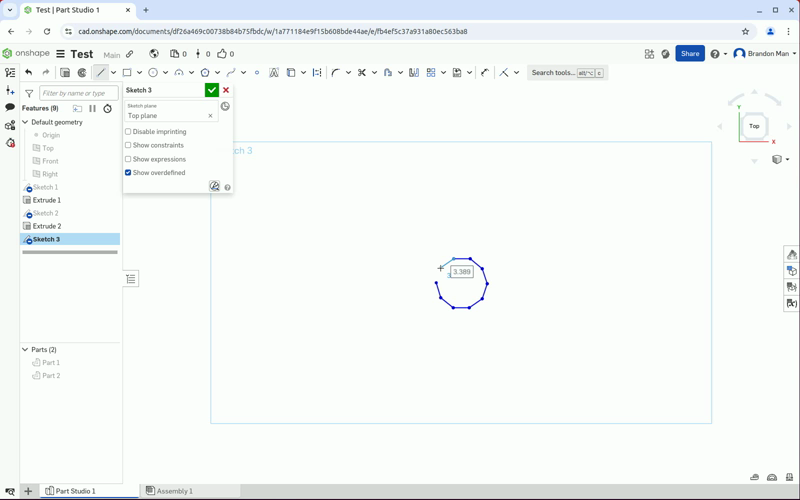
key_up(shift)
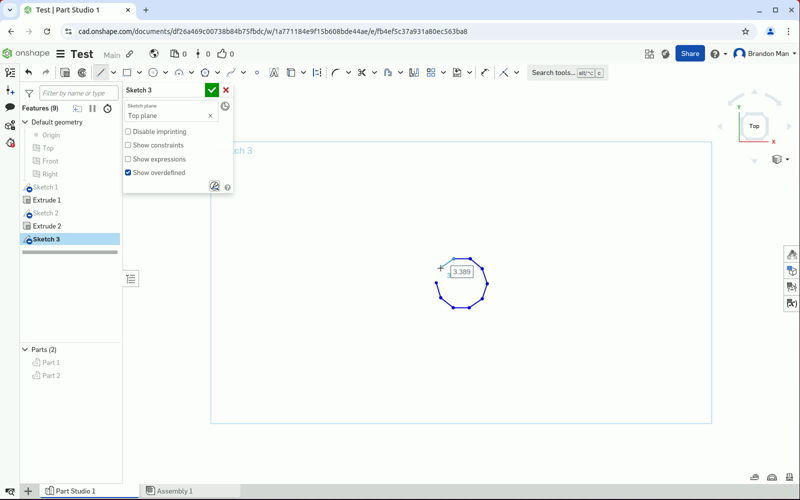
mouse_move(470, 267)
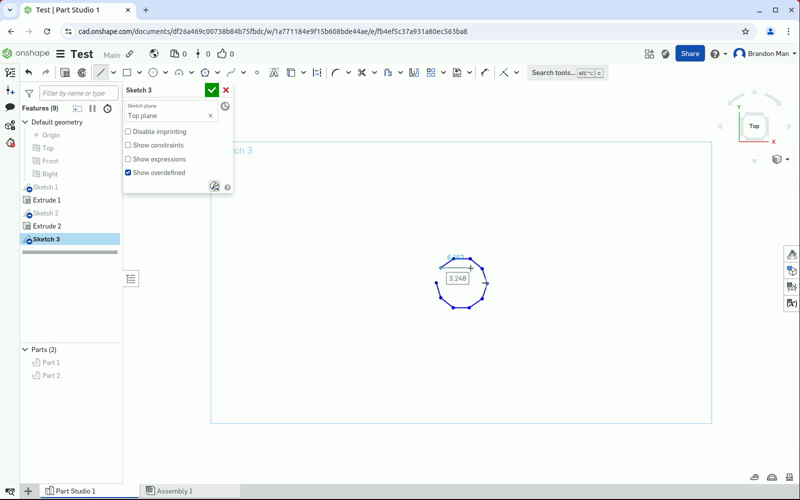
key_down(shift)
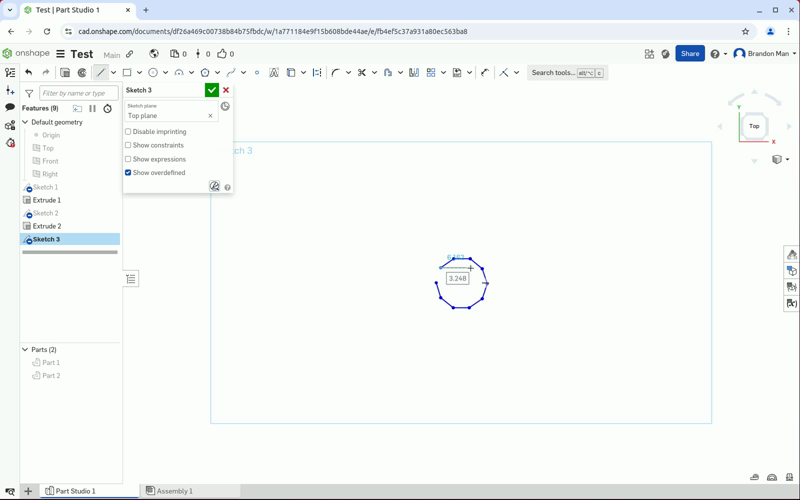
mouse_move(436, 282)
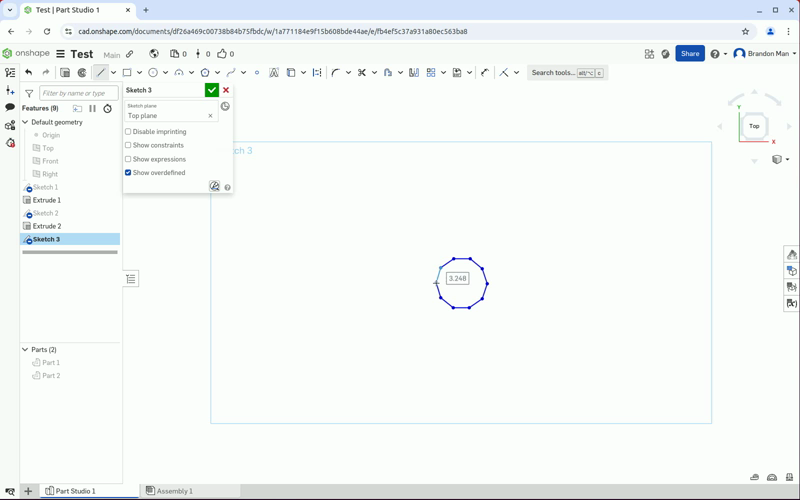
key_up(shift)
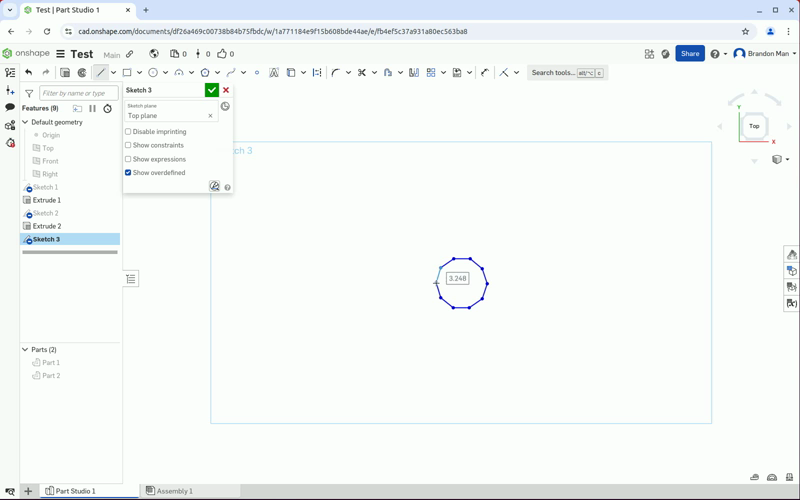
click(436, 282)
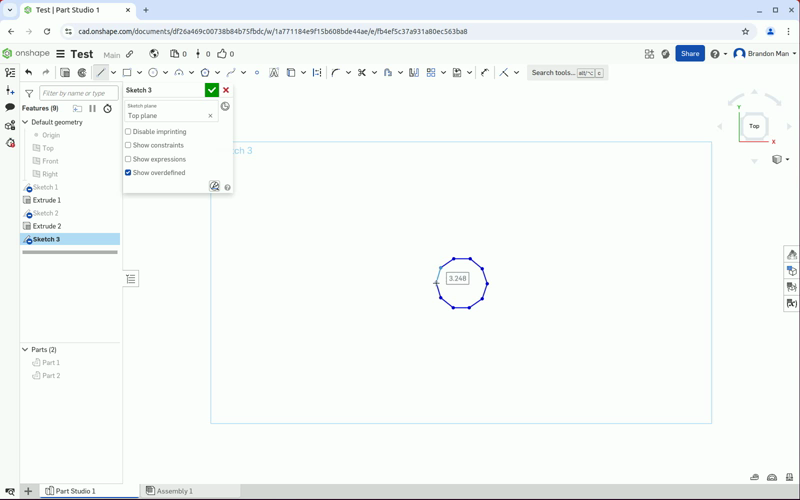
key(esc)
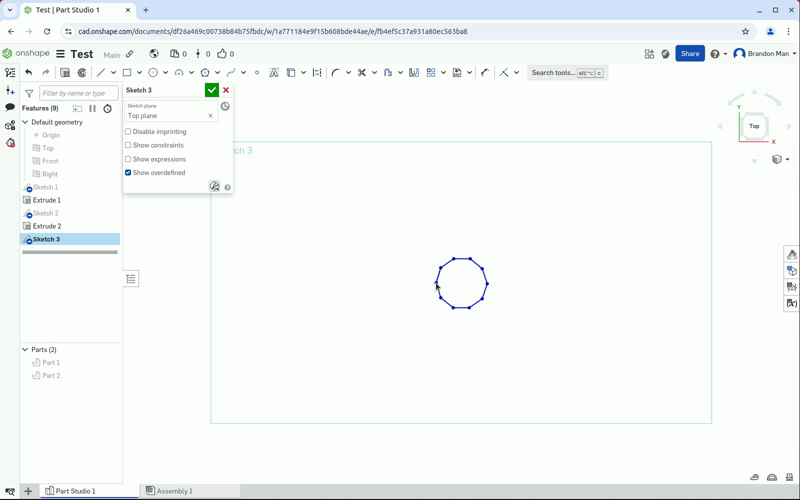
key(c)
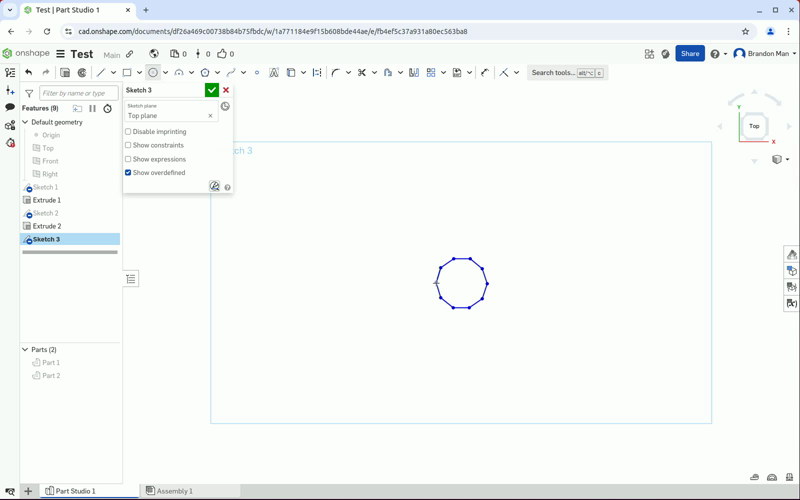
key_down(shift)
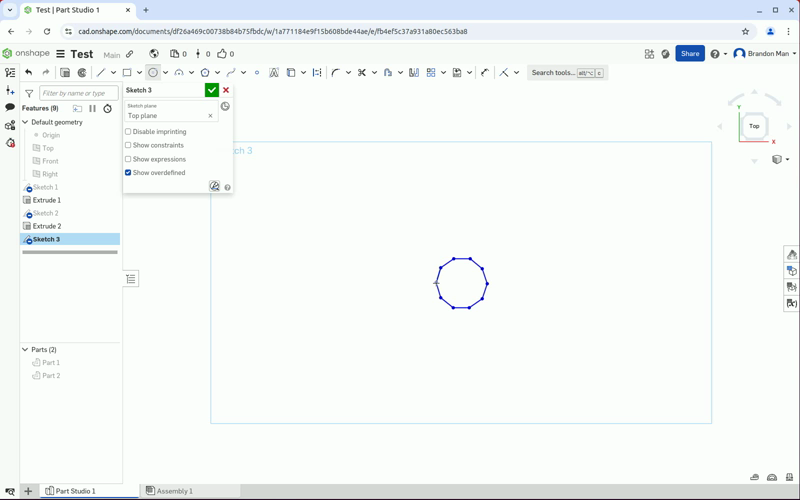
mouse_move(461, 282)
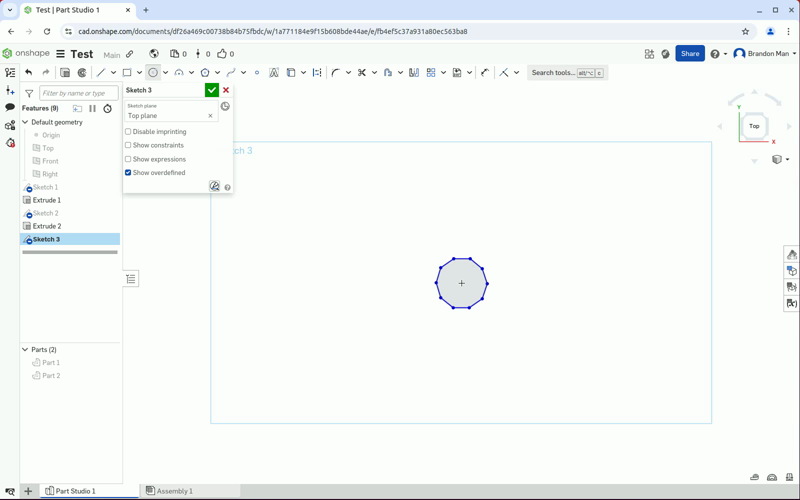
click(461, 282)
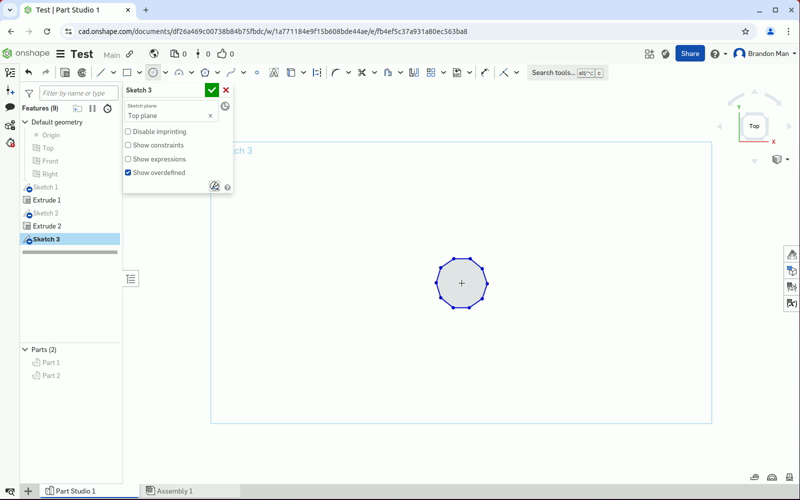
key_up(shift)
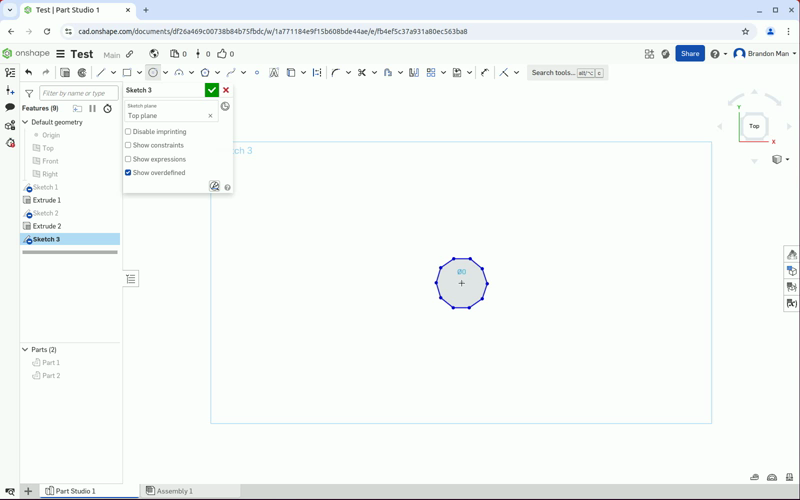
mouse_move(477, 282)
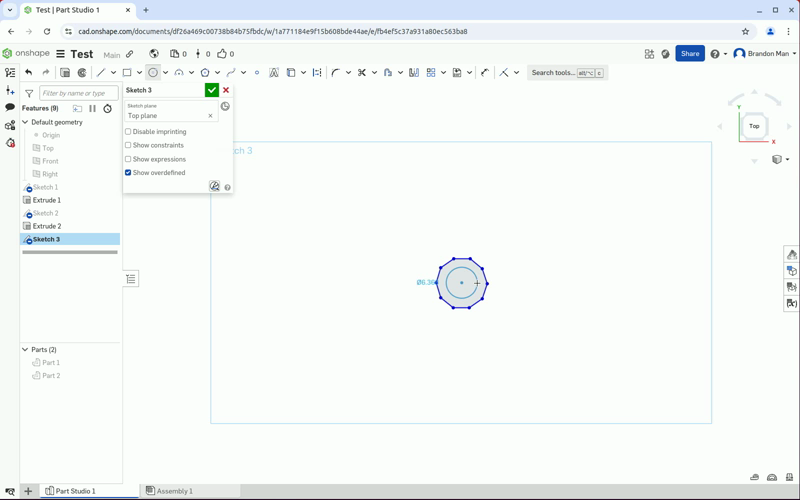
click(477, 282)
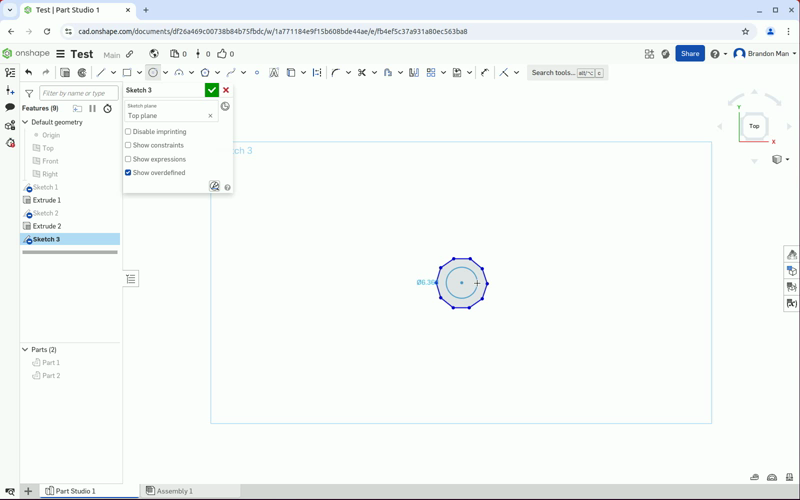
key(esc)
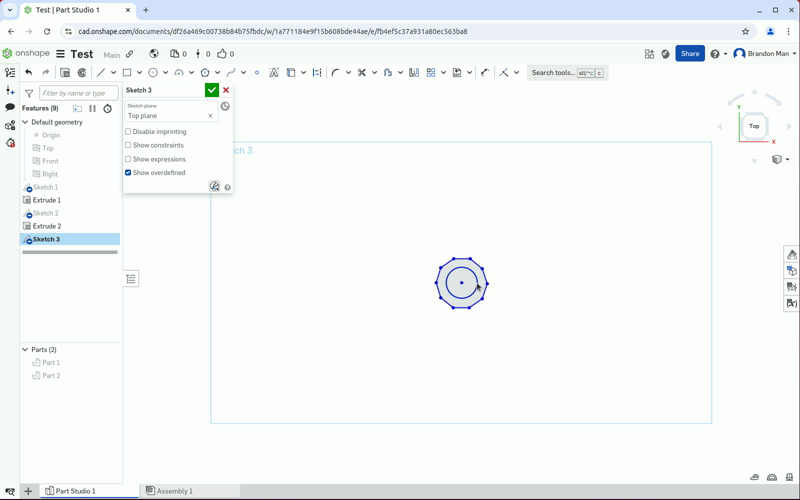
mouse_move(467, 266)
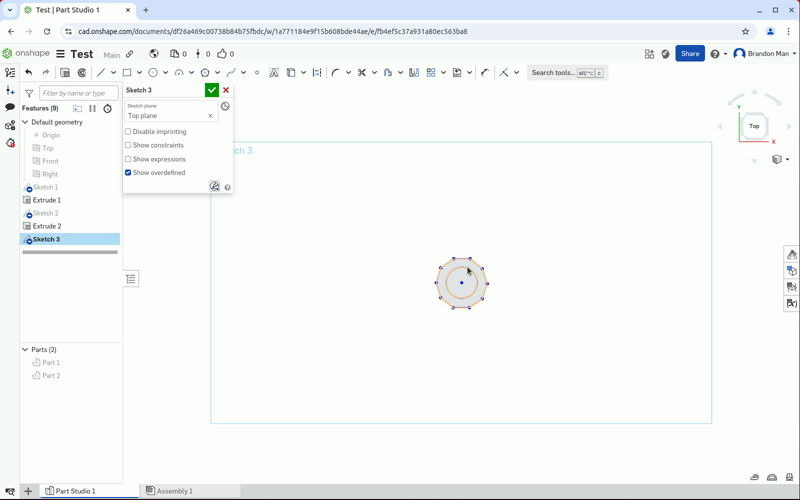
scroll(6)
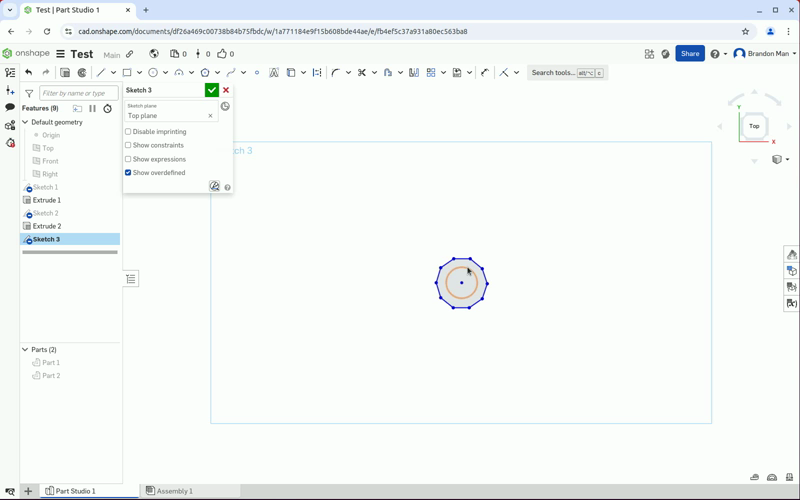
scroll(6)
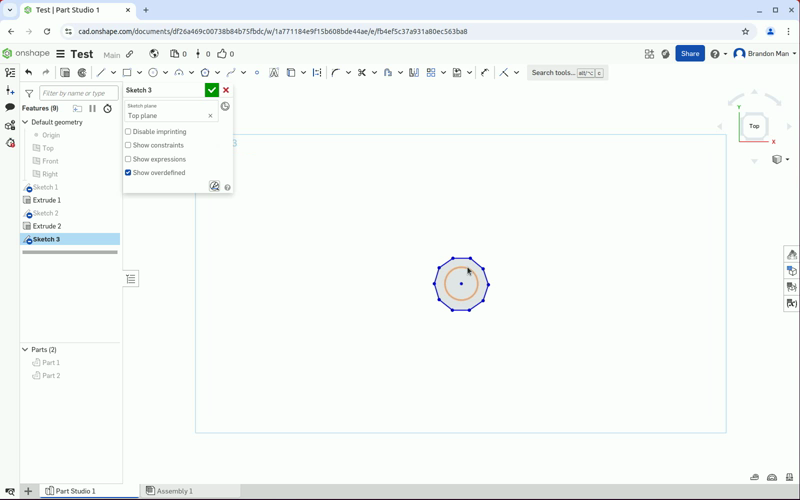
scroll(6)
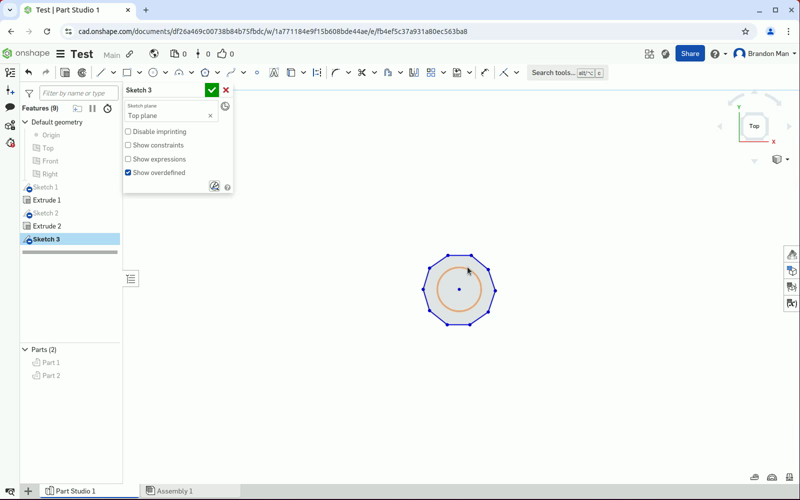
scroll(6)
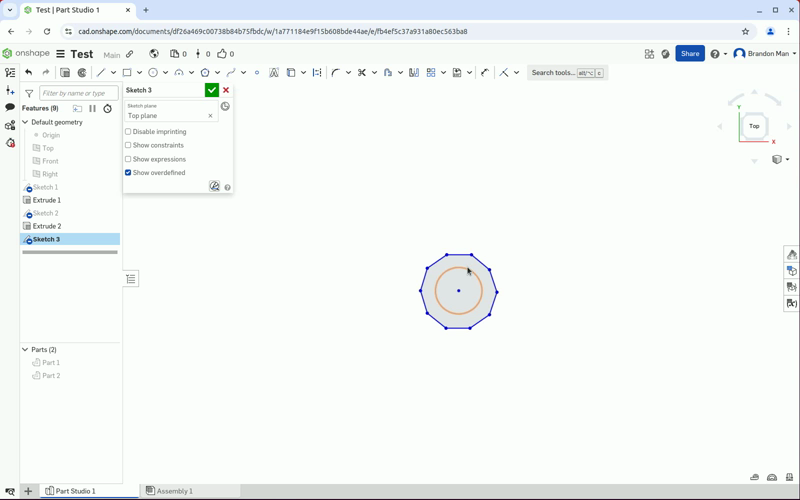
scroll(6)
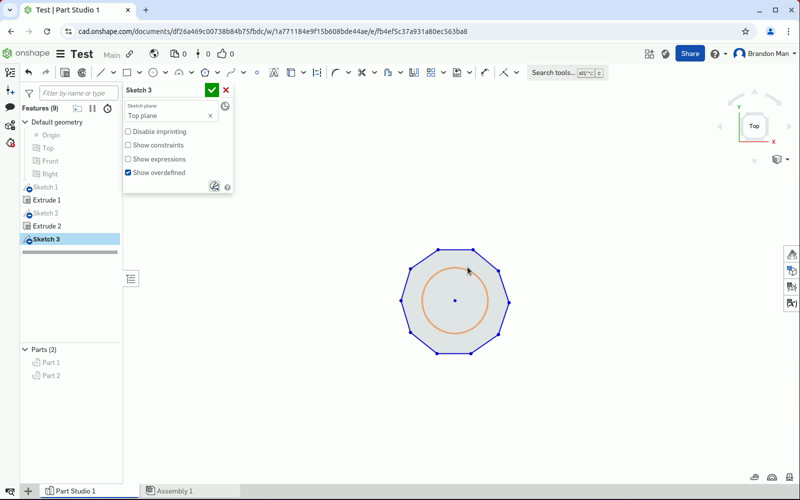
scroll(6)
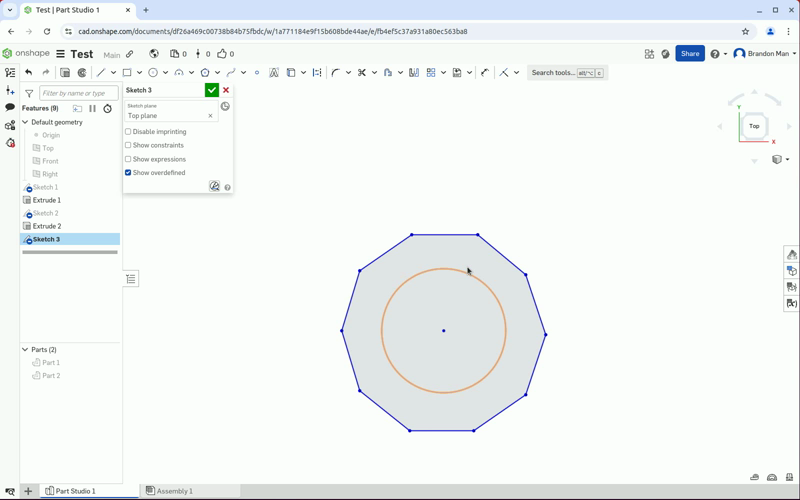
scroll(6)
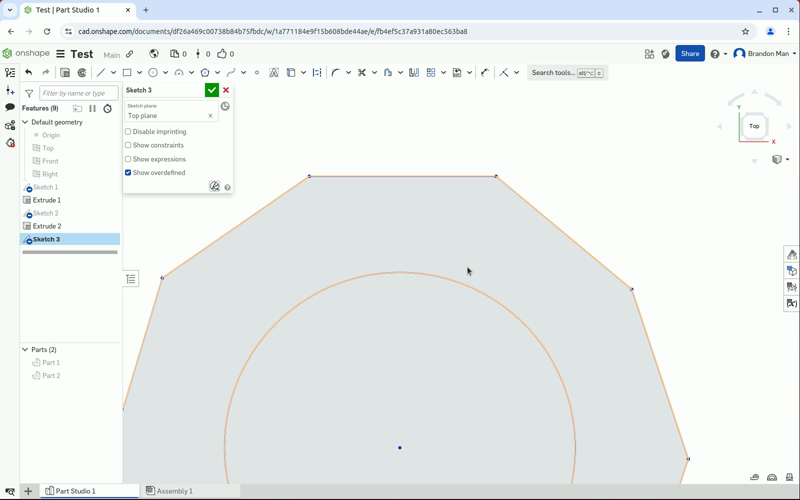
click(467, 266)
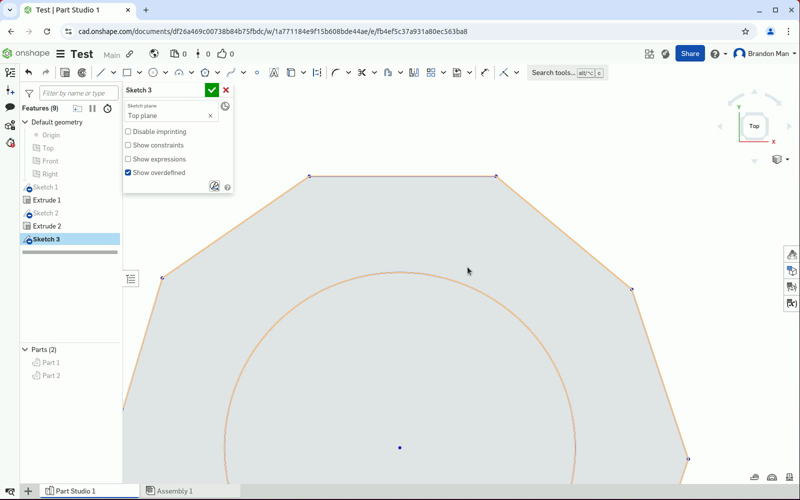
scroll(-6)
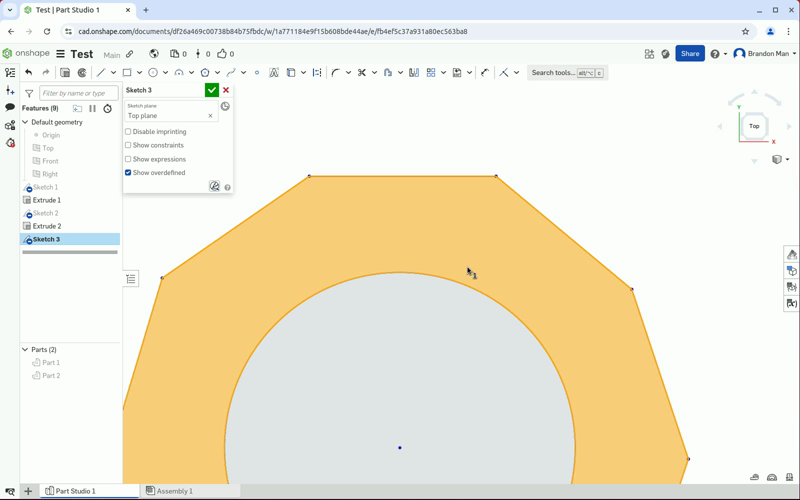
scroll(-6)
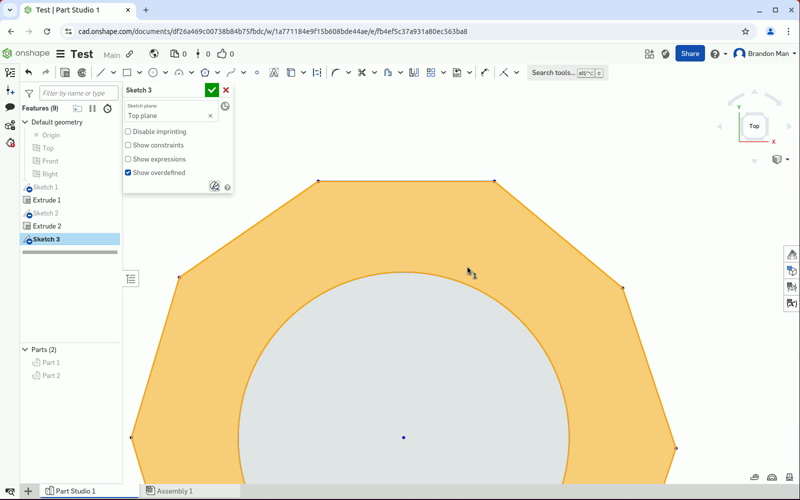
scroll(-6)
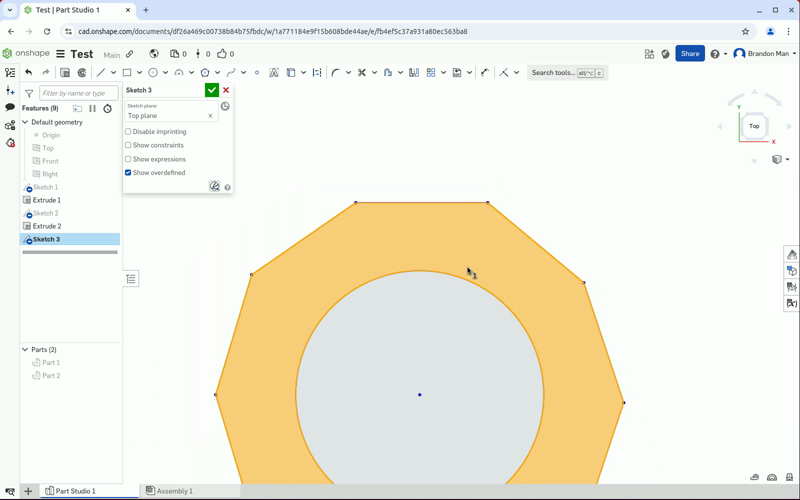
scroll(-6)
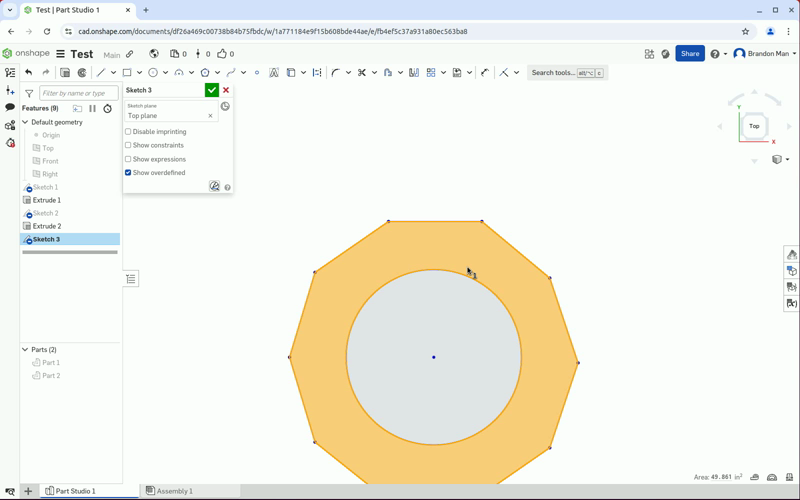
scroll(-6)
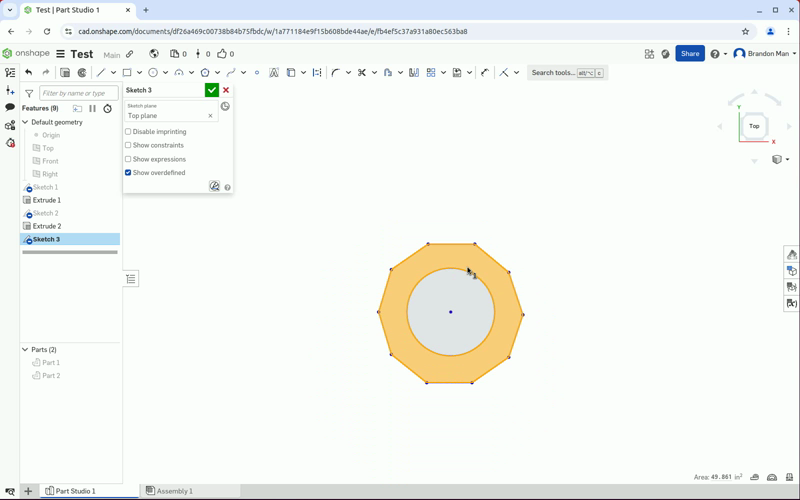
scroll(-6)
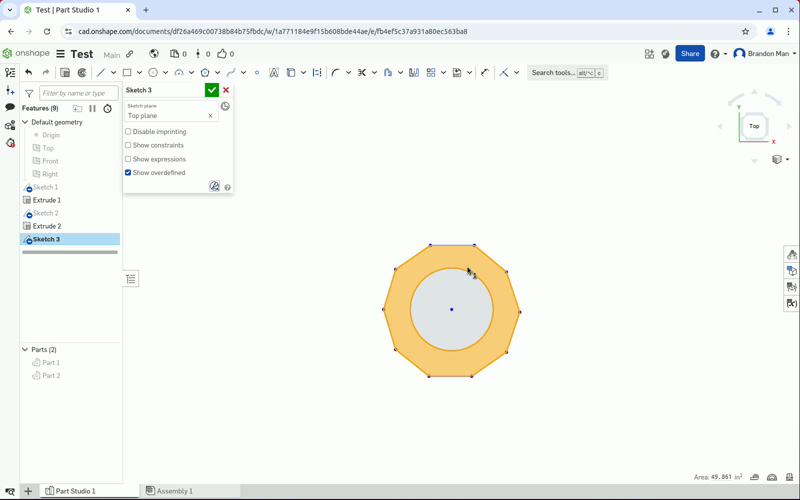
scroll(-6)
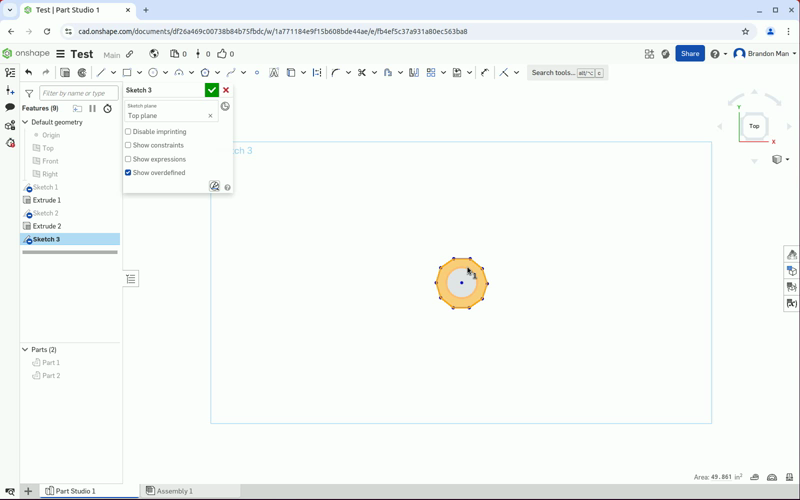
mouse_move(73, 352)
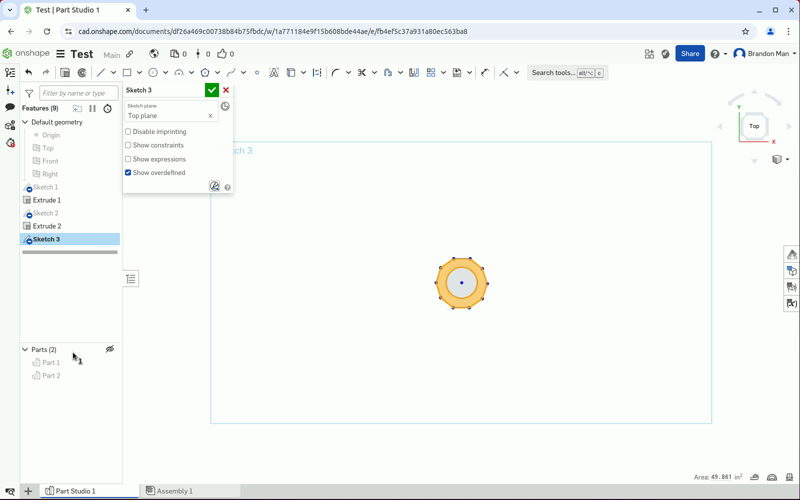
key(shift+y)
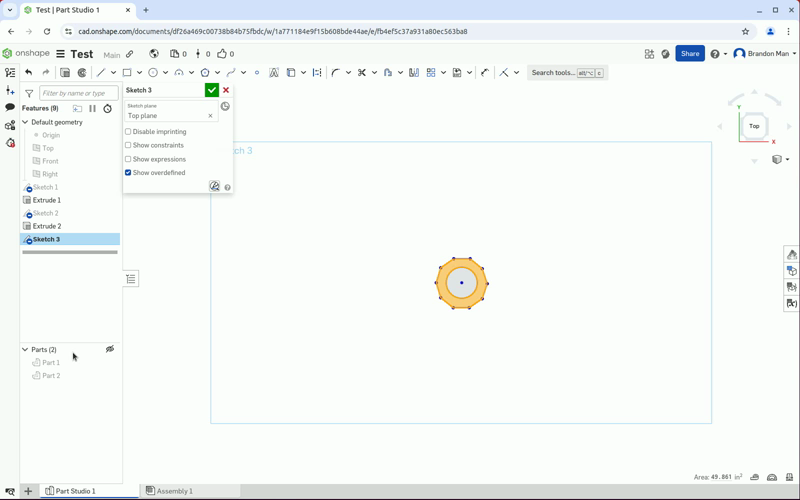
key(shift+e)
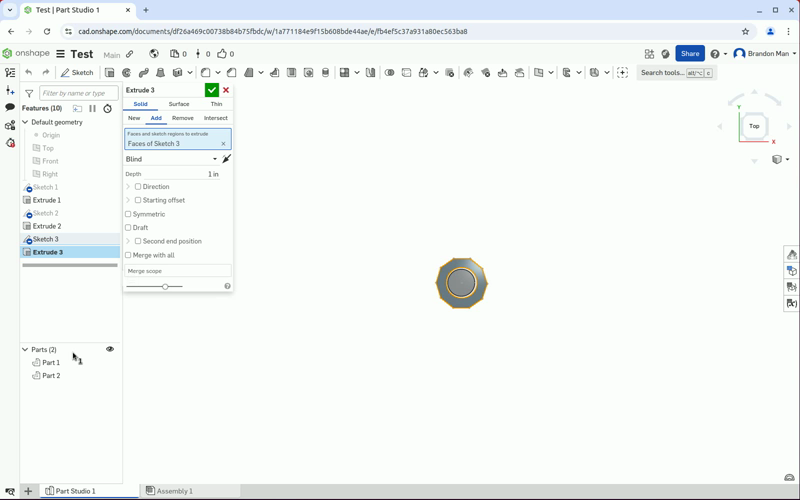
mouse_move(143, 106)
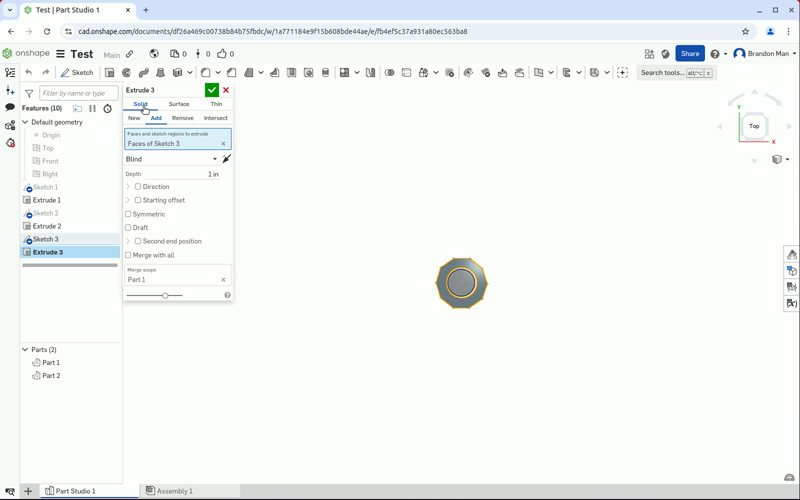
click(143, 106)
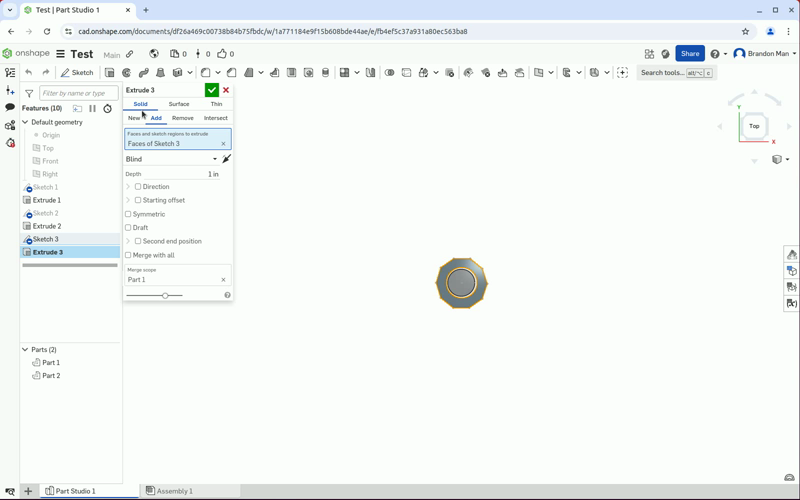
mouse_move(137, 120)
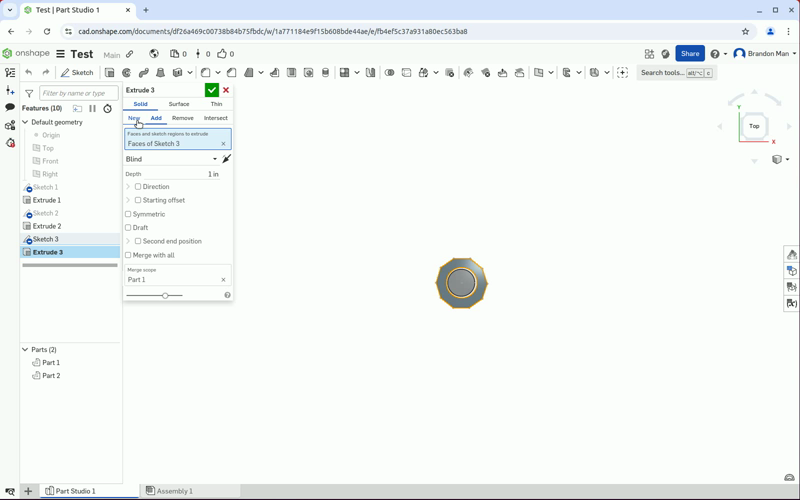
click(137, 120)
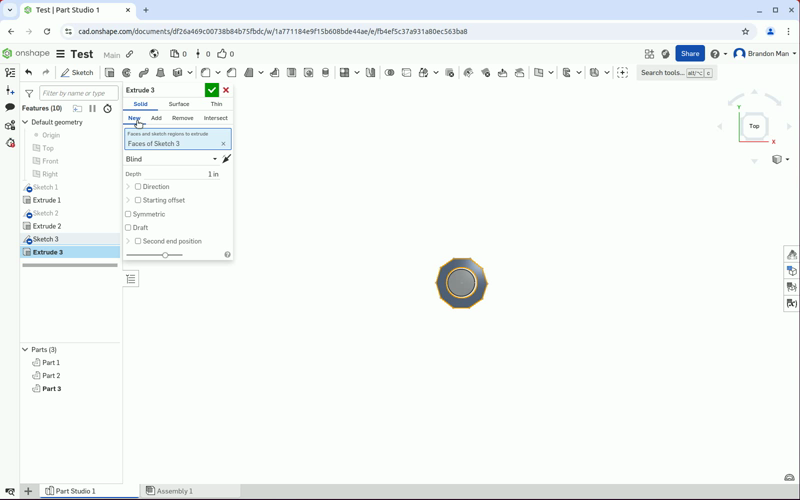
key(tab, 4)
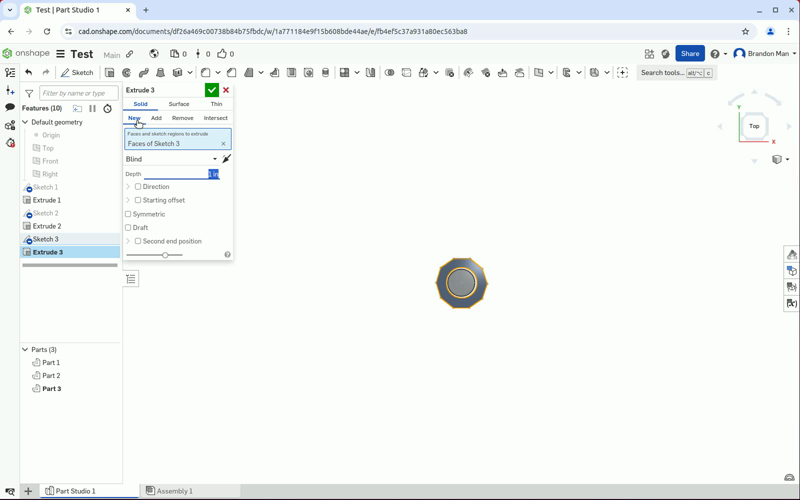
text(-4.092)
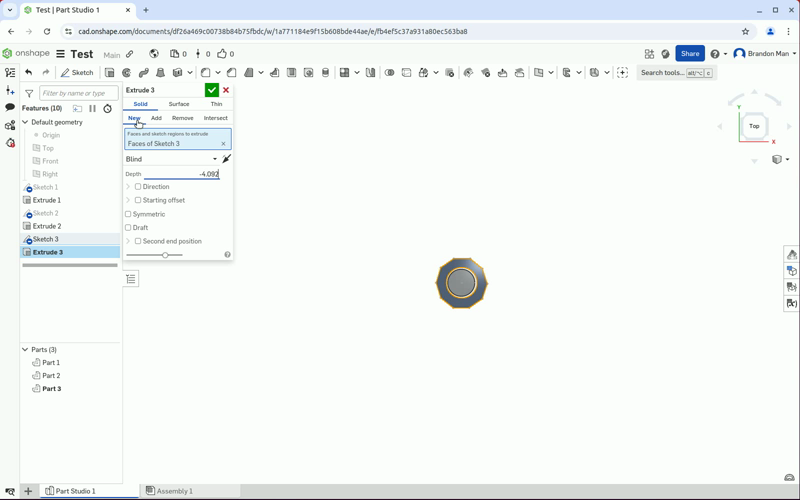
key(enter)
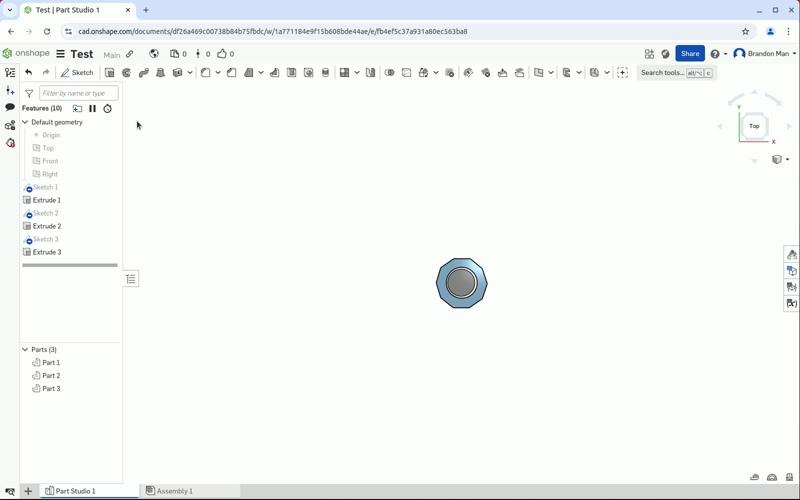
key(shift+h)
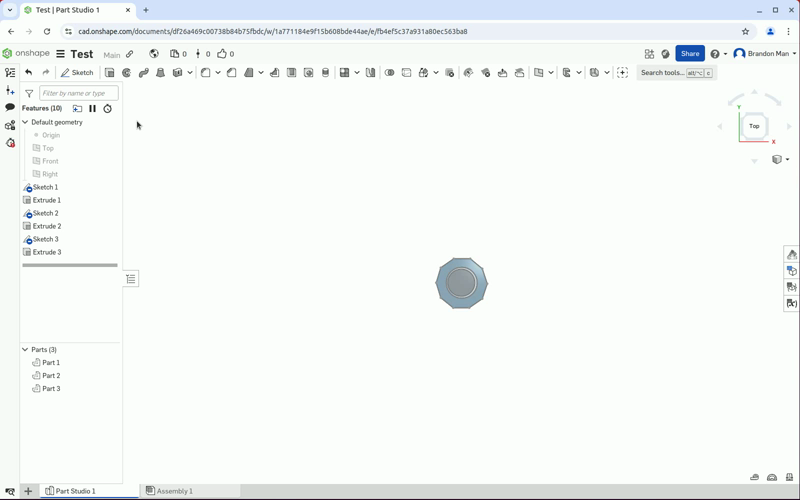
key(shift+h)
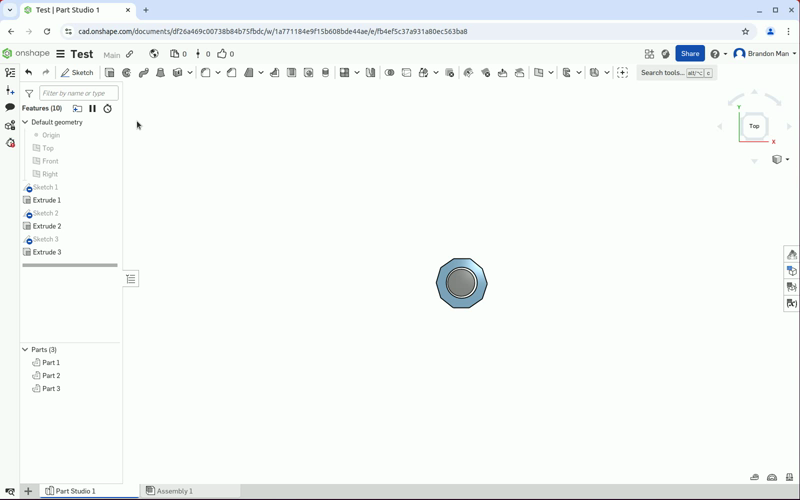
mouse_move(73, 189)
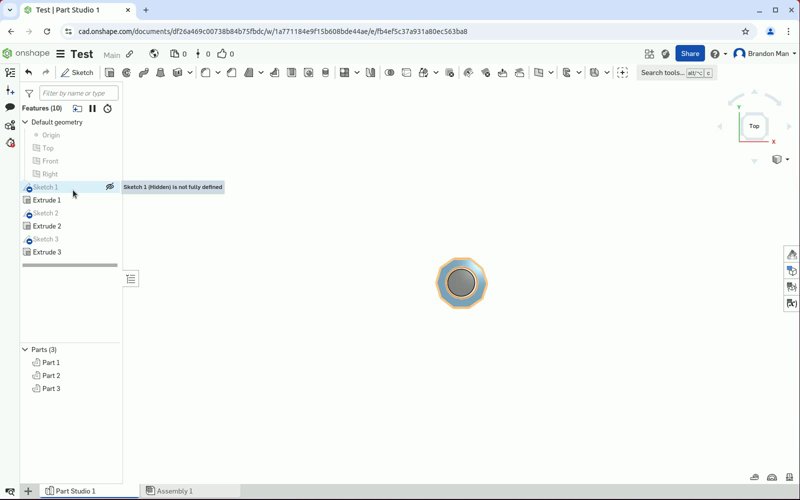
click(73, 189)
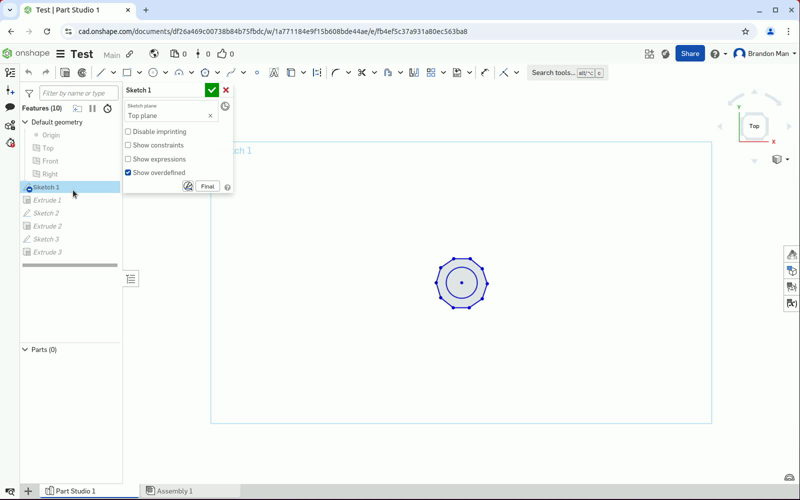
mouse_move(229, 92)
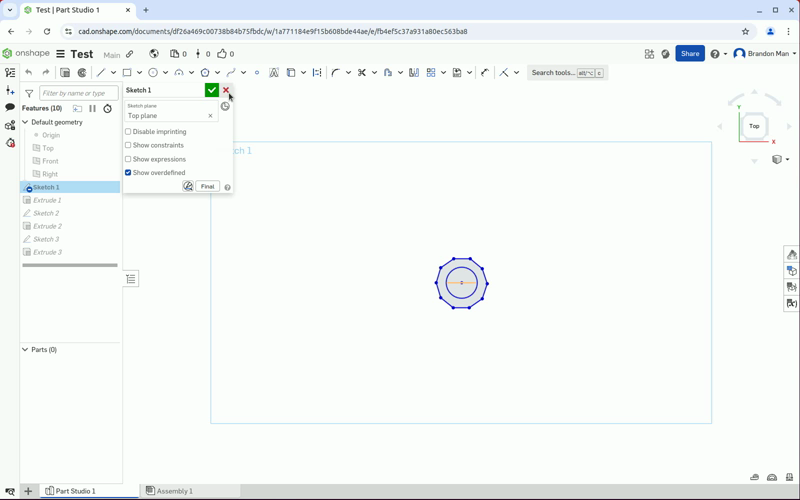
click(229, 92)
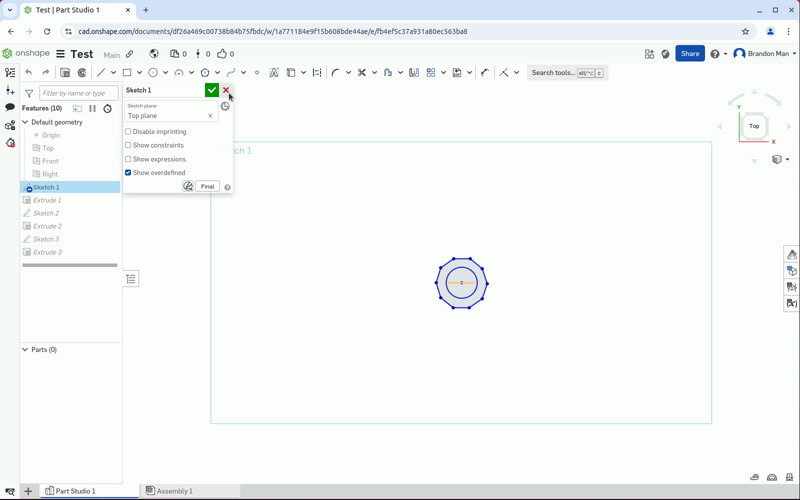
key(shift+s)
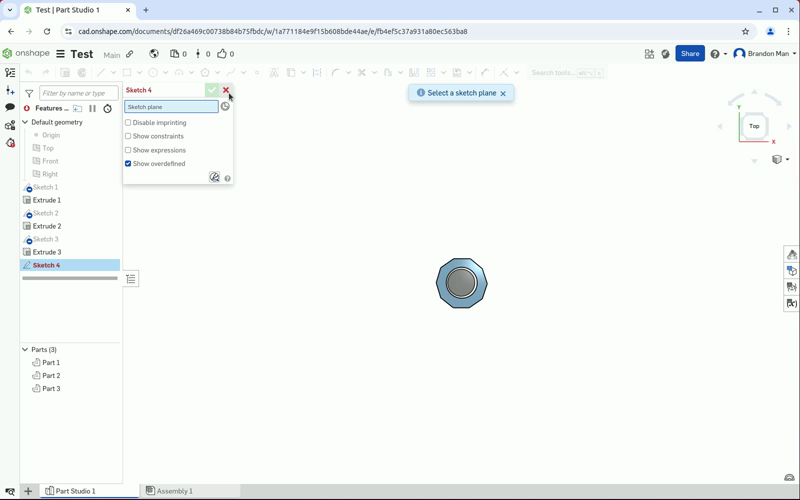
mouse_move(73, 150)
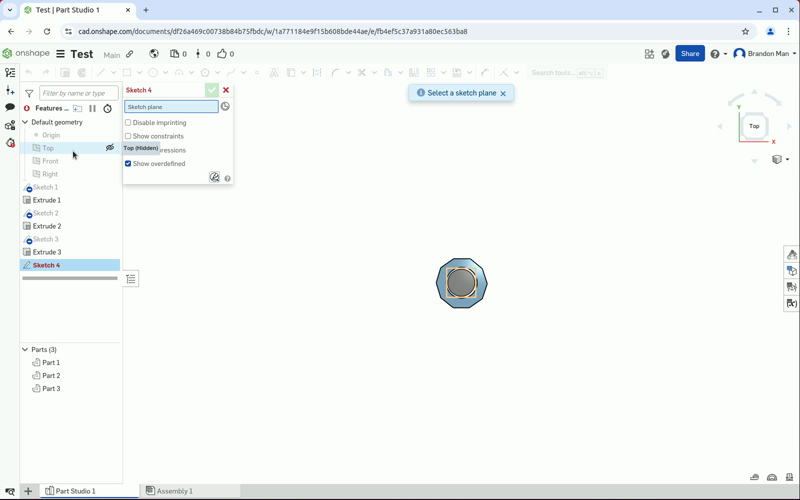
click(73, 150)
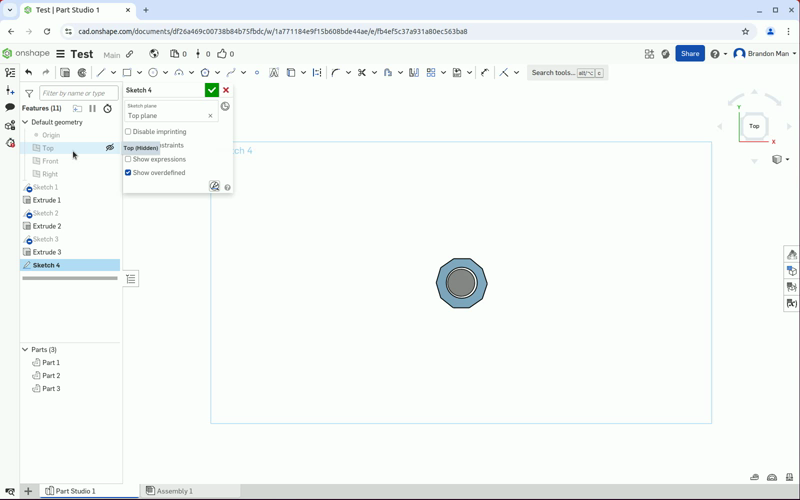
mouse_move(73, 352)
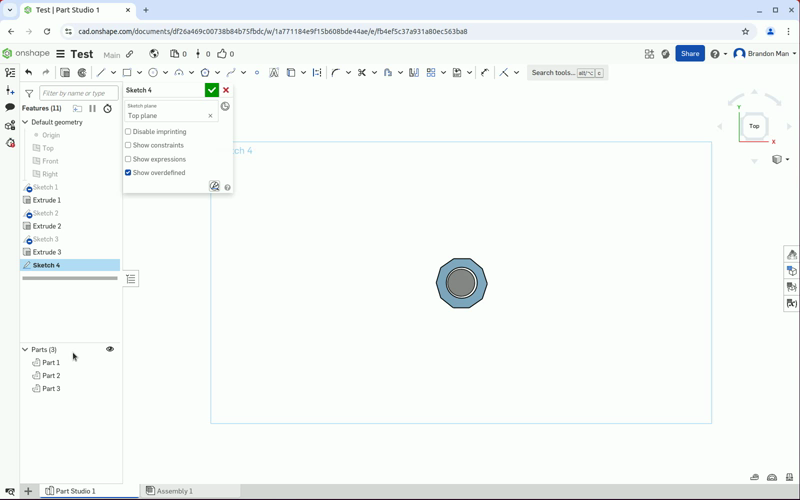
key(y)
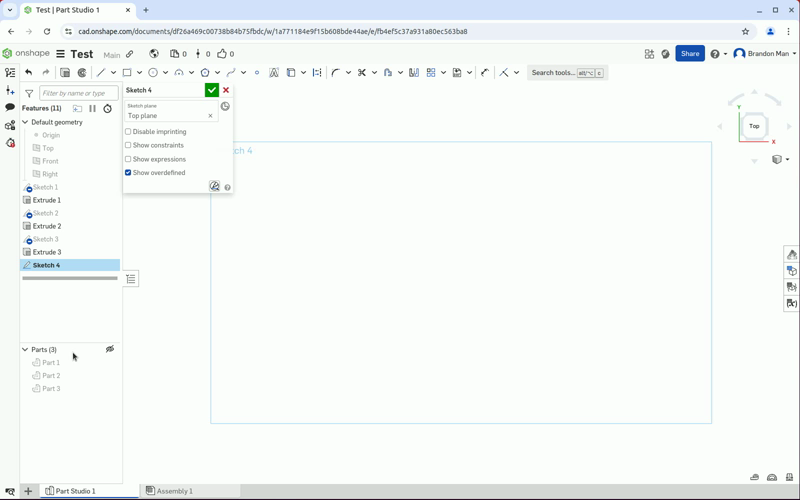
key(c)
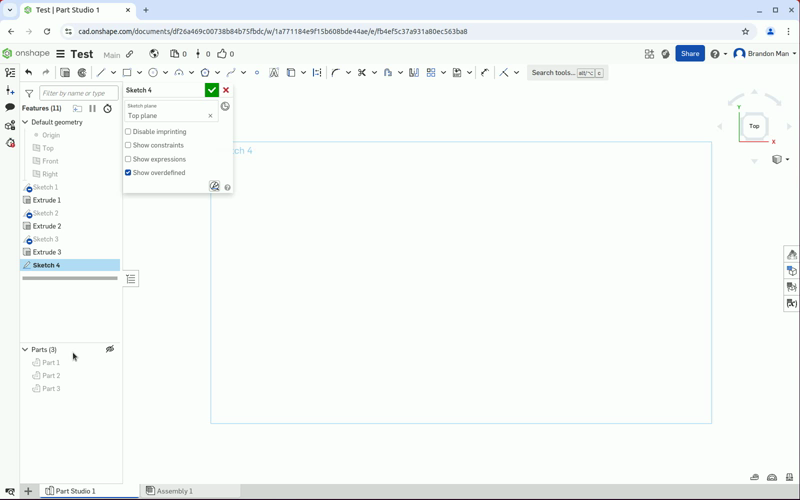
key_down(shift)
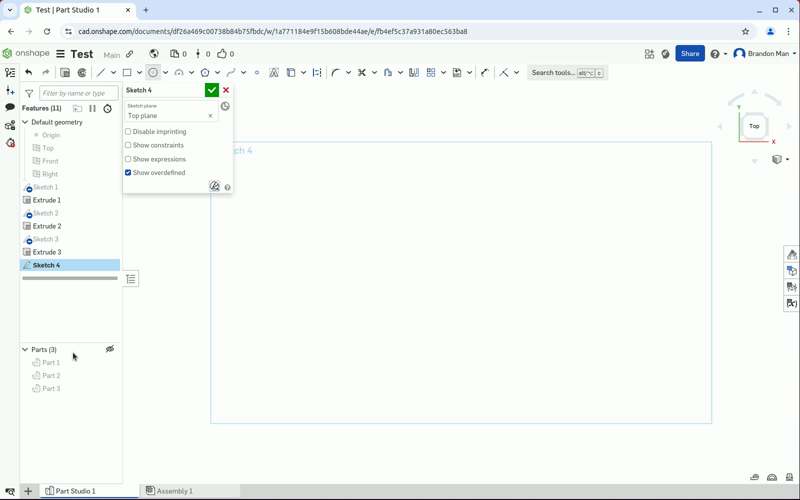
mouse_move(461, 282)
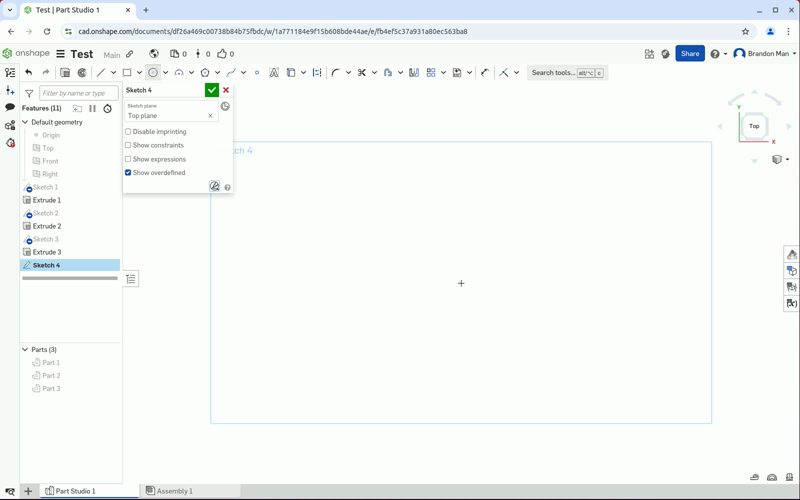
click(461, 282)
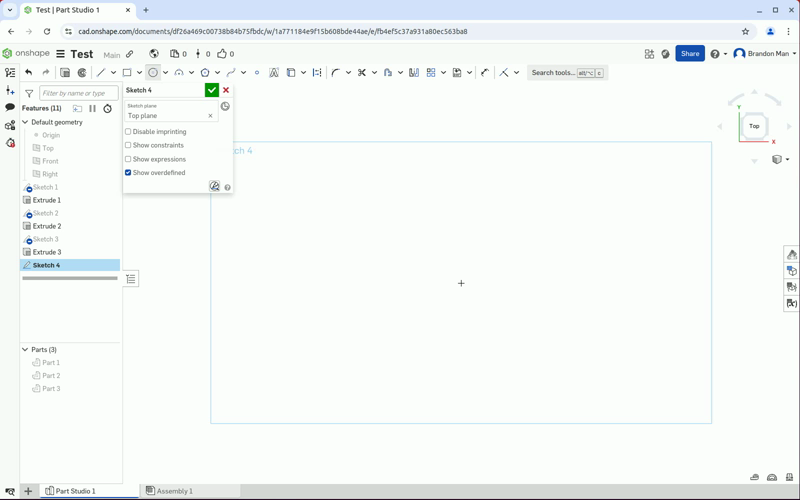
key_up(shift)
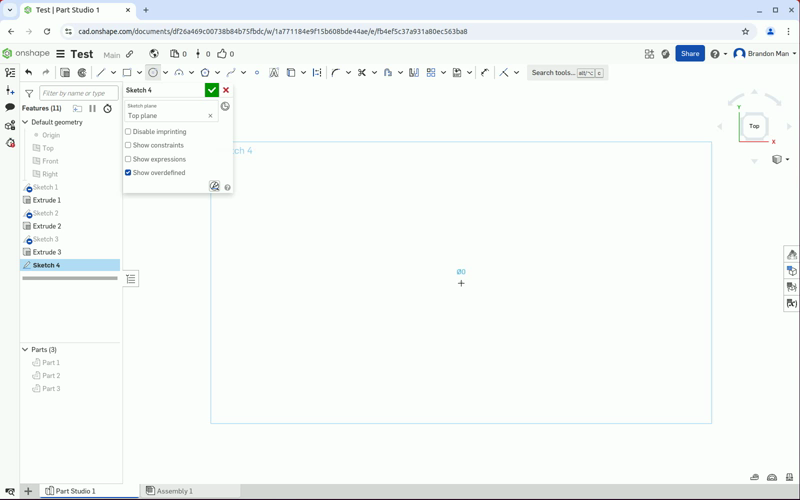
mouse_move(477, 282)
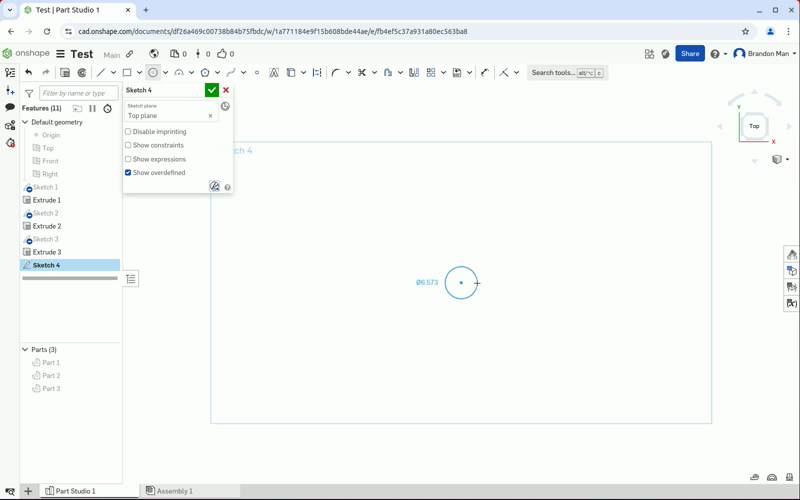
click(477, 282)
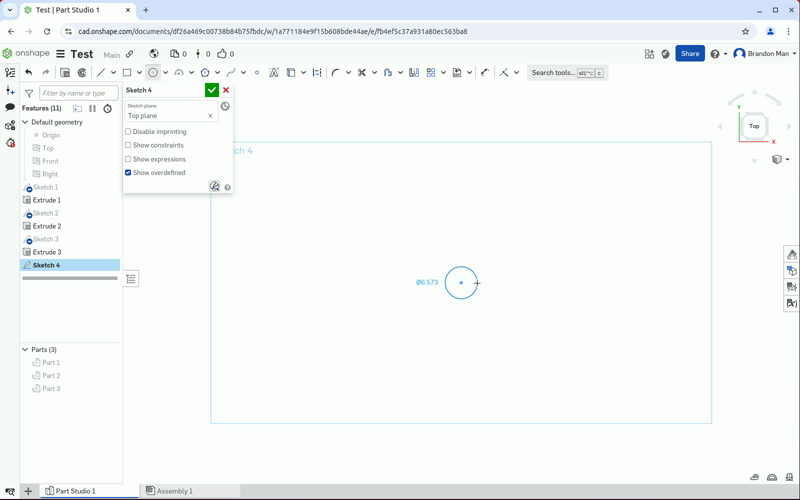
key(esc)
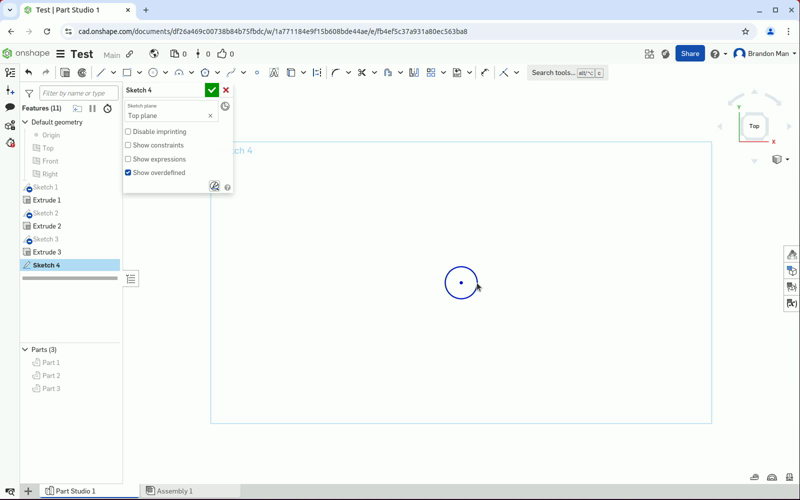
key(c)
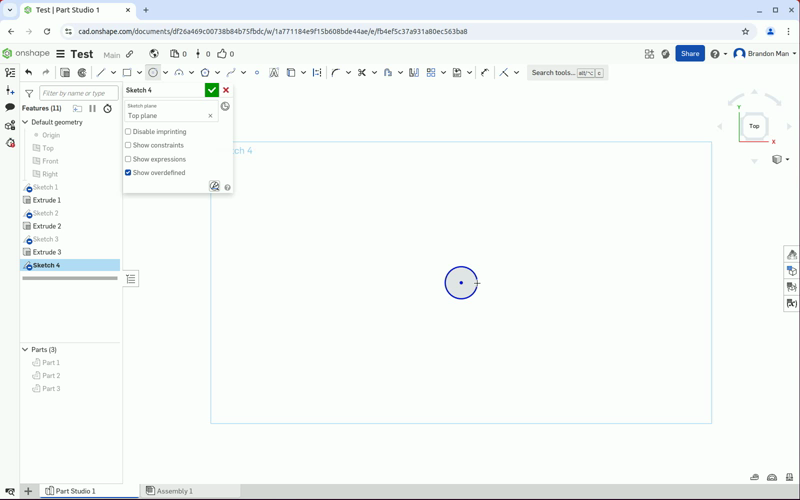
key_down(shift)
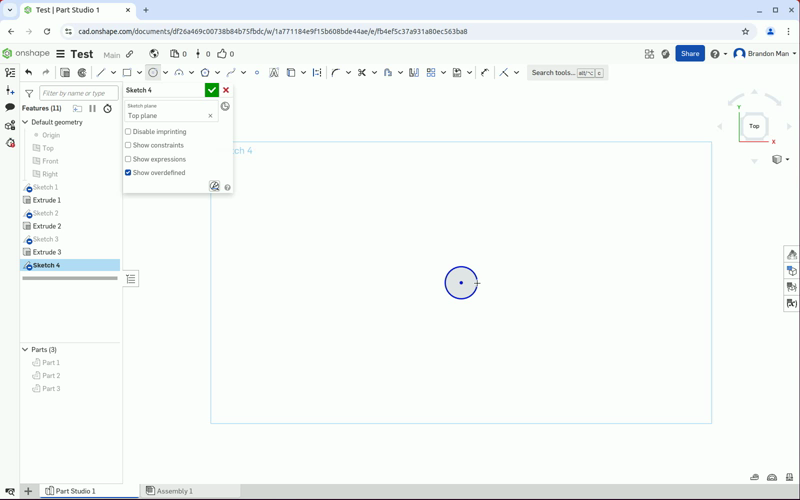
mouse_move(461, 282)
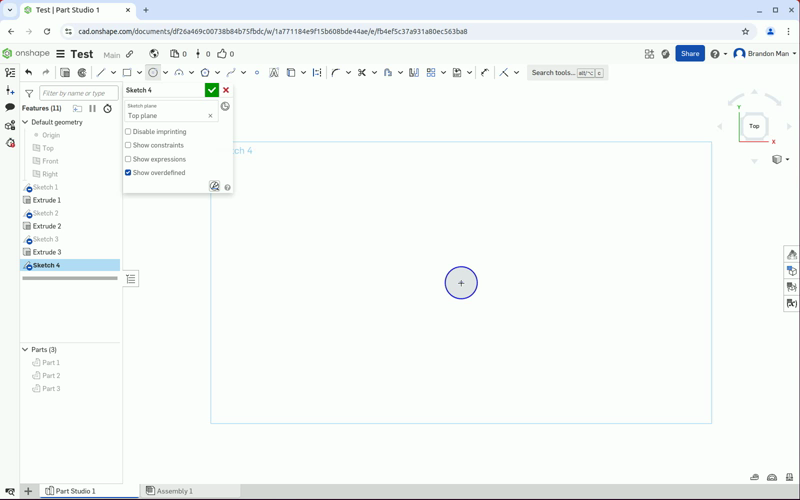
click(461, 282)
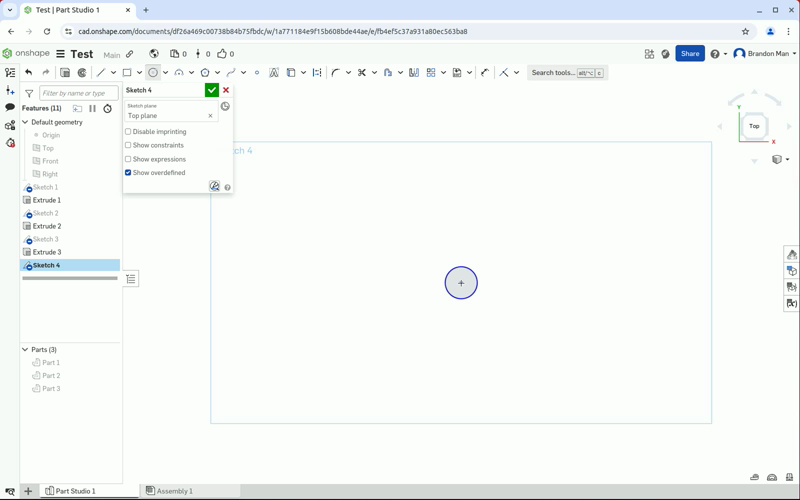
key_up(shift)
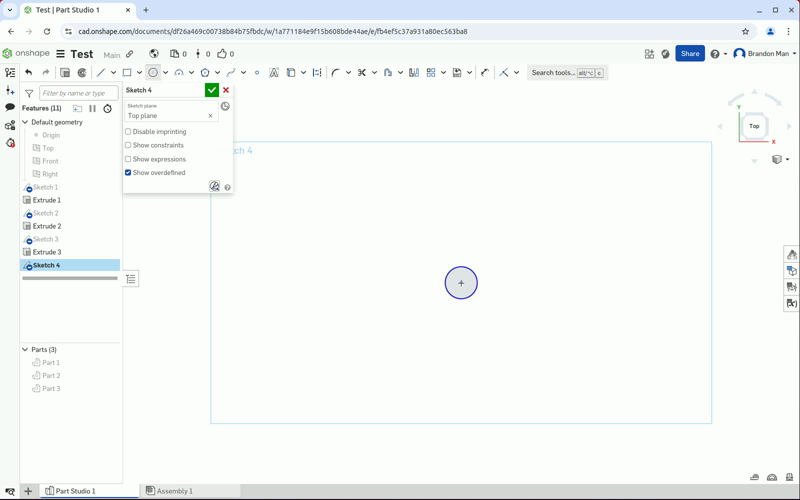
mouse_move(475, 282)
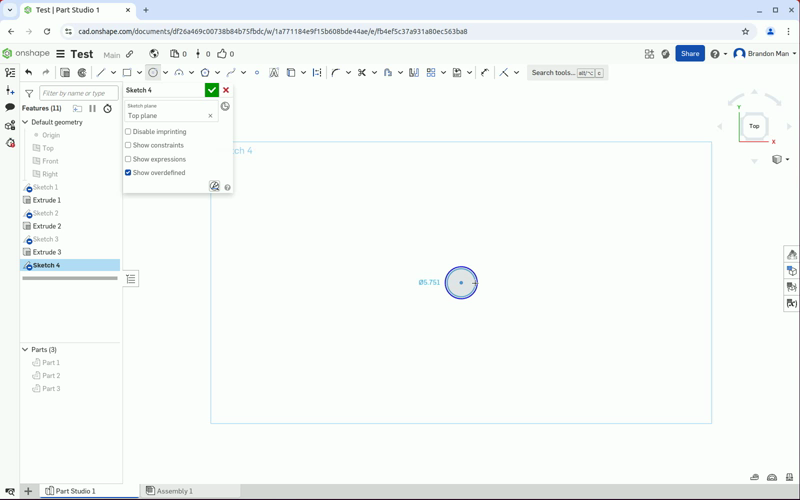
scroll(6)
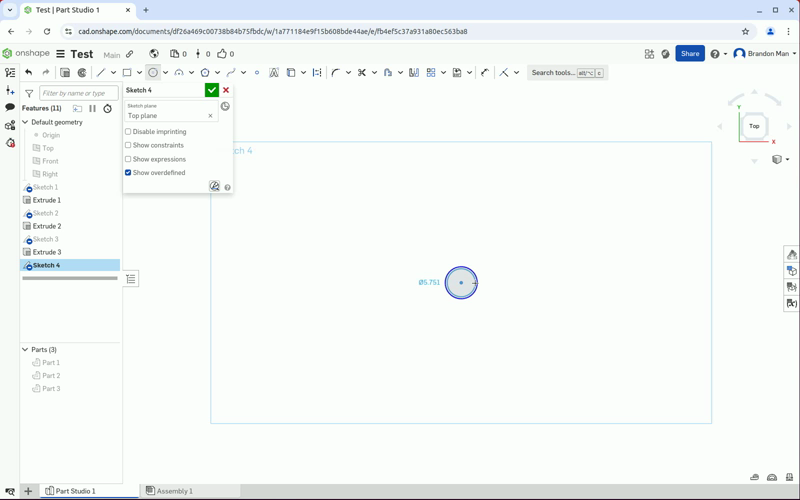
scroll(6)
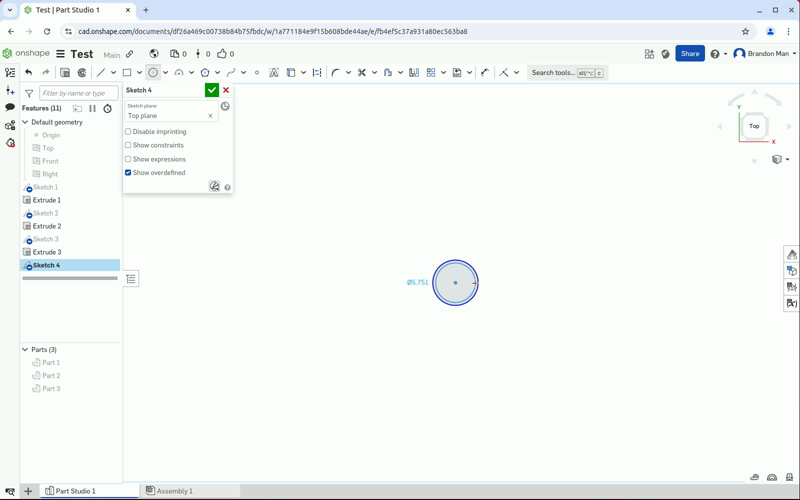
scroll(6)
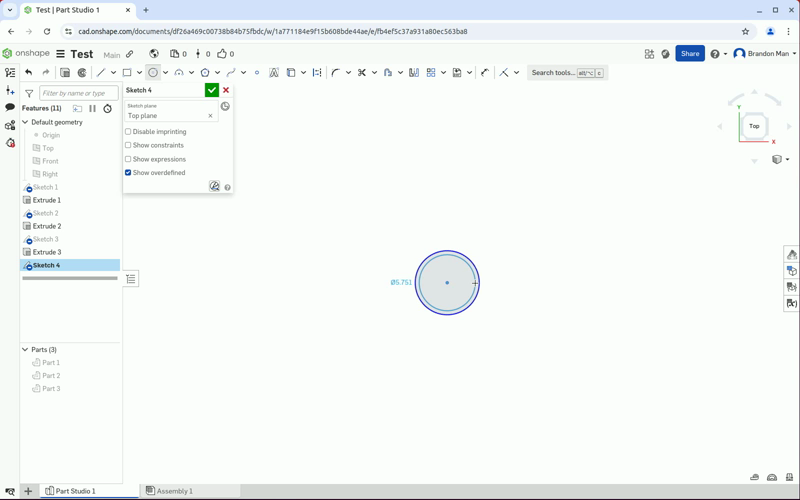
scroll(6)
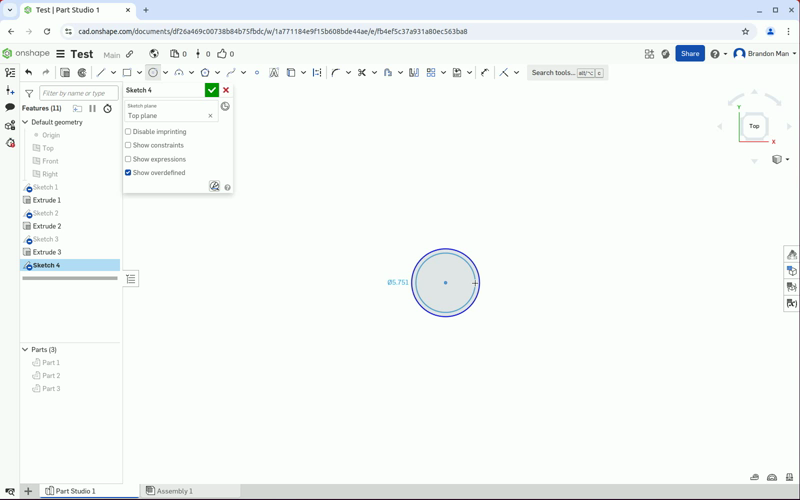
scroll(6)
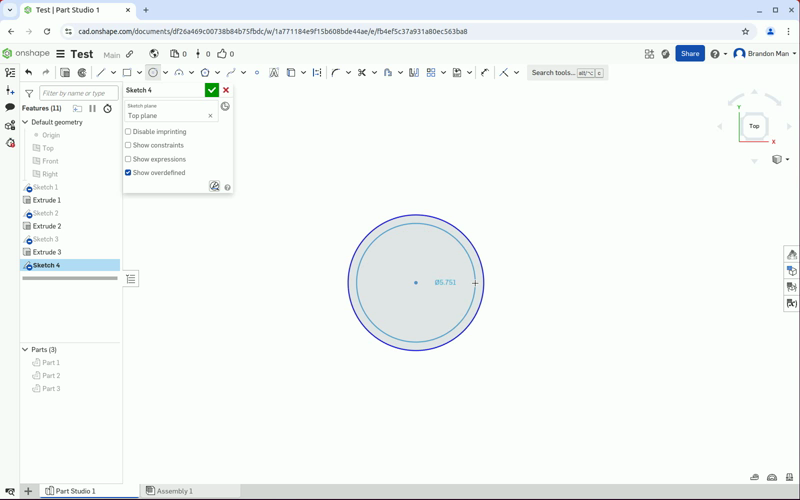
scroll(6)
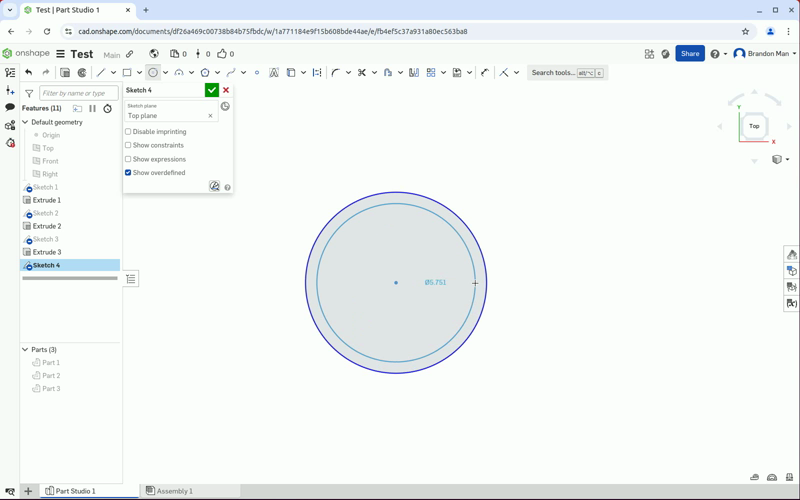
scroll(6)
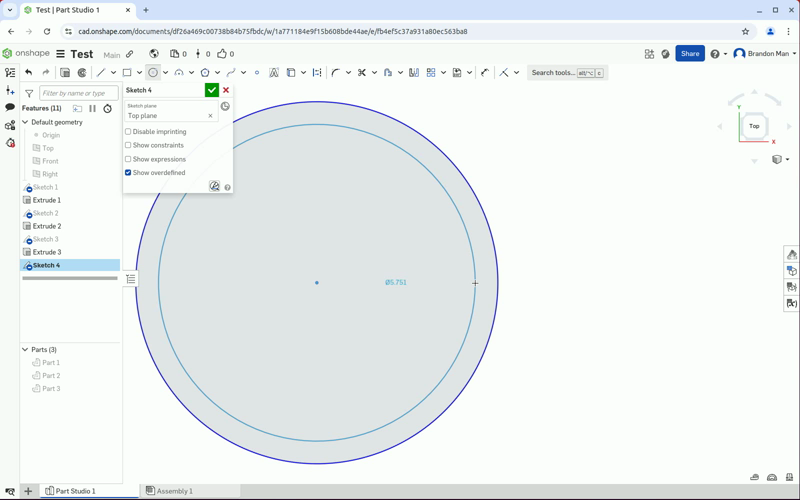
click(475, 282)
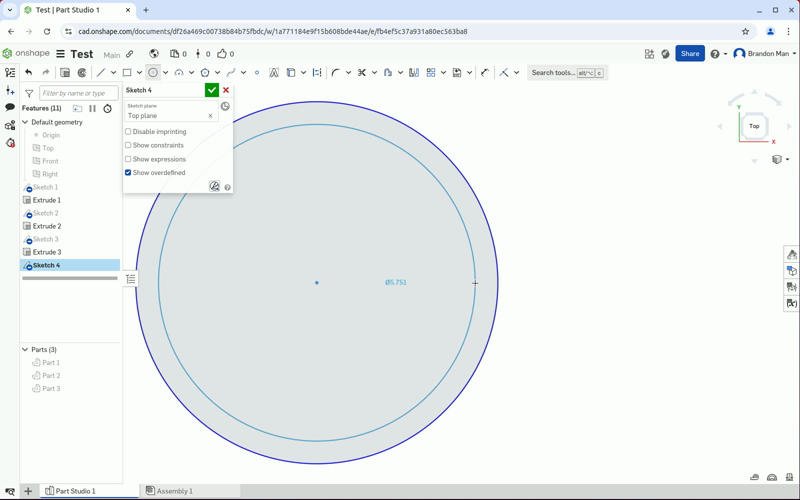
scroll(-6)
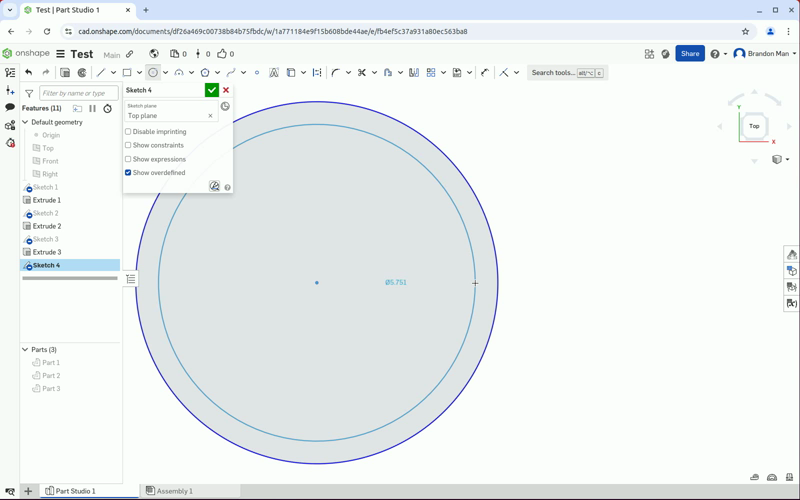
scroll(-6)
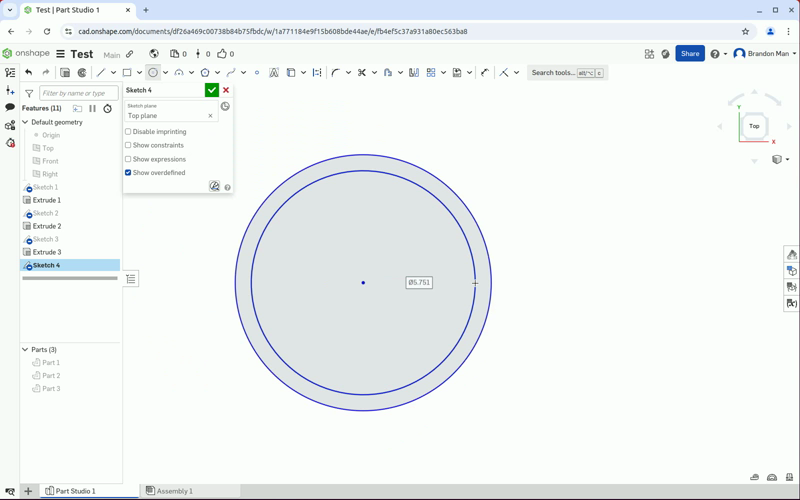
scroll(-6)
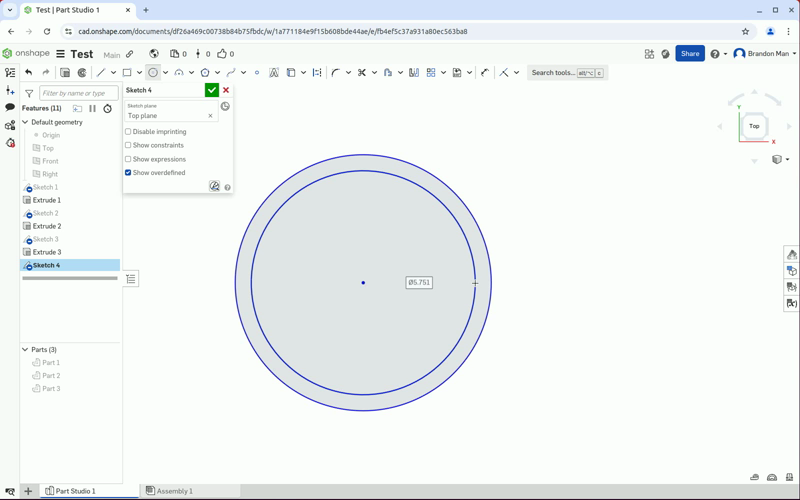
scroll(-6)
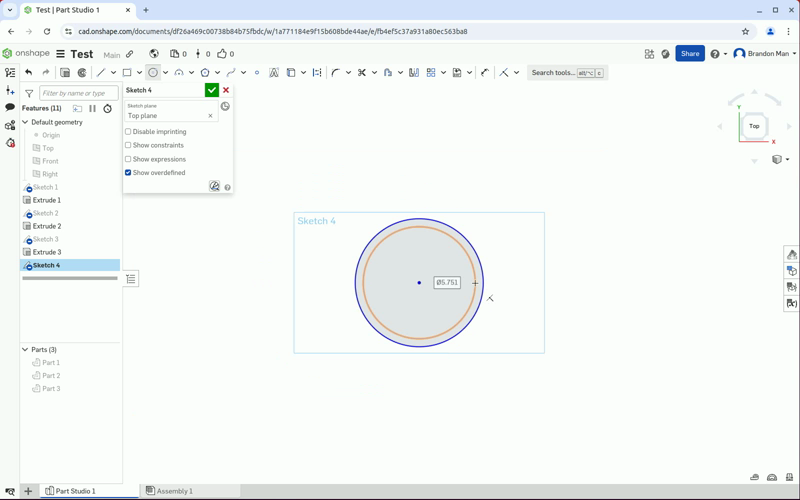
scroll(-6)
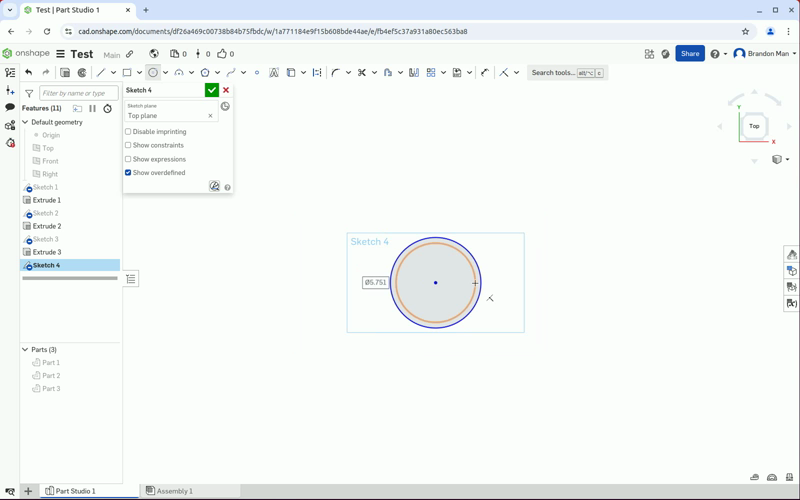
scroll(-6)
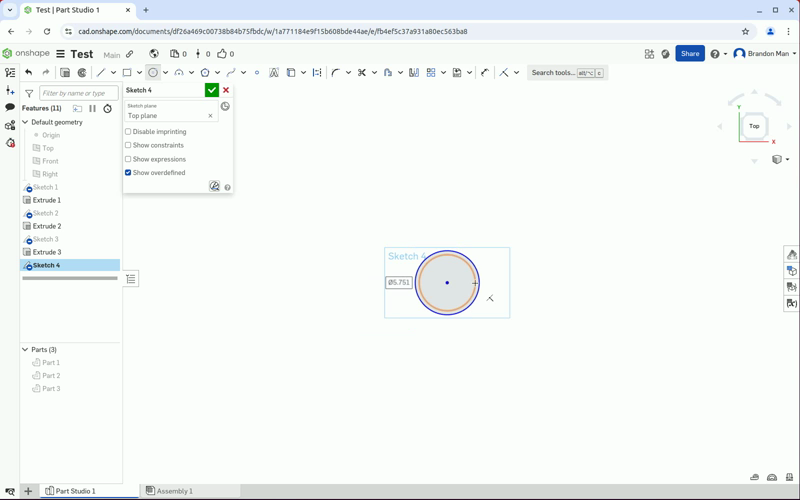
scroll(-6)
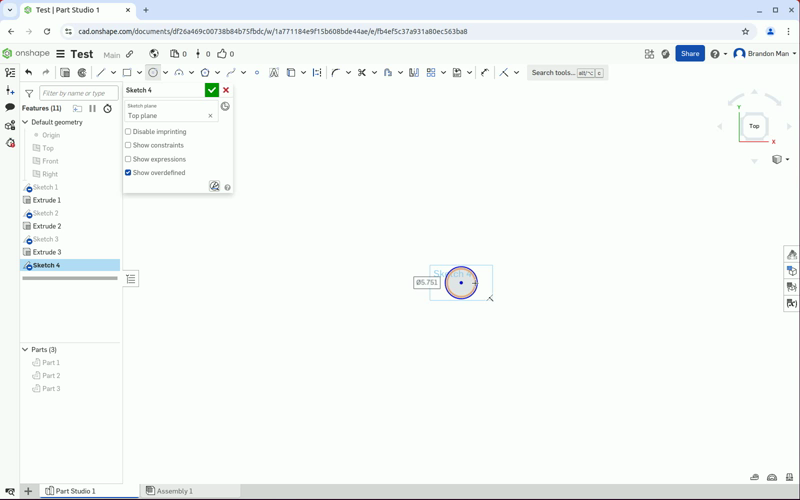
key(esc)
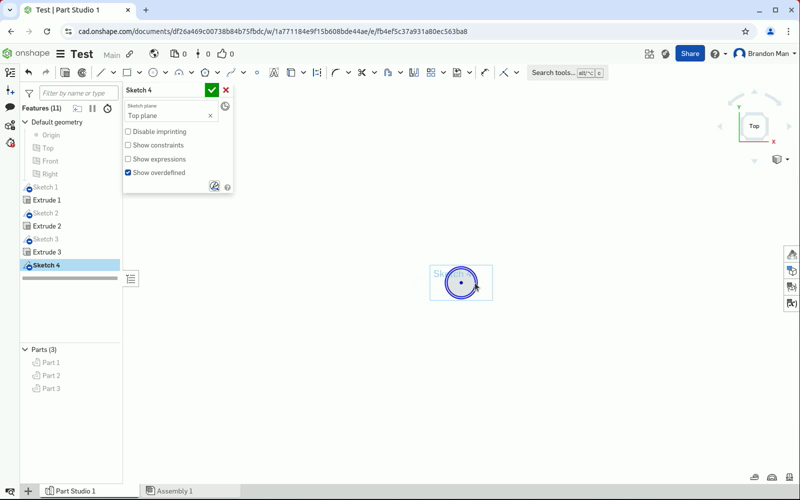
mouse_move(460, 297)
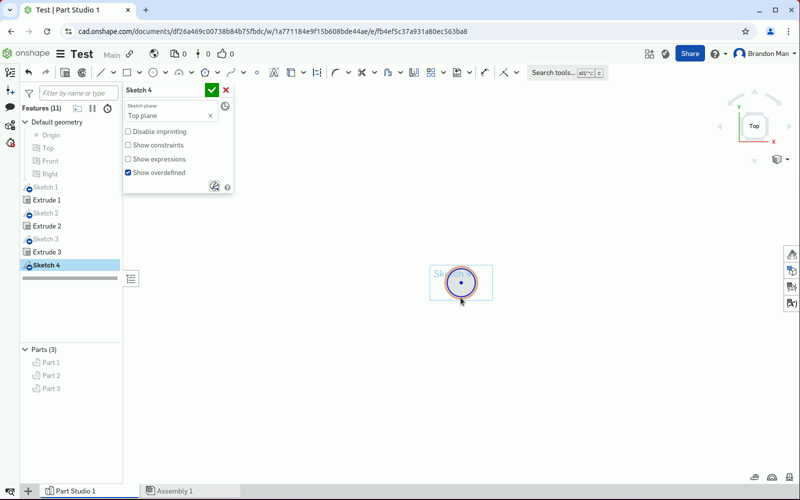
scroll(6)
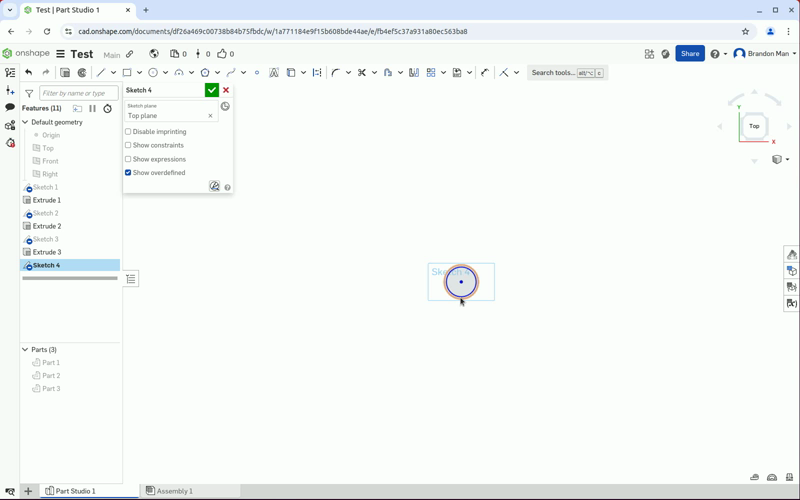
scroll(6)
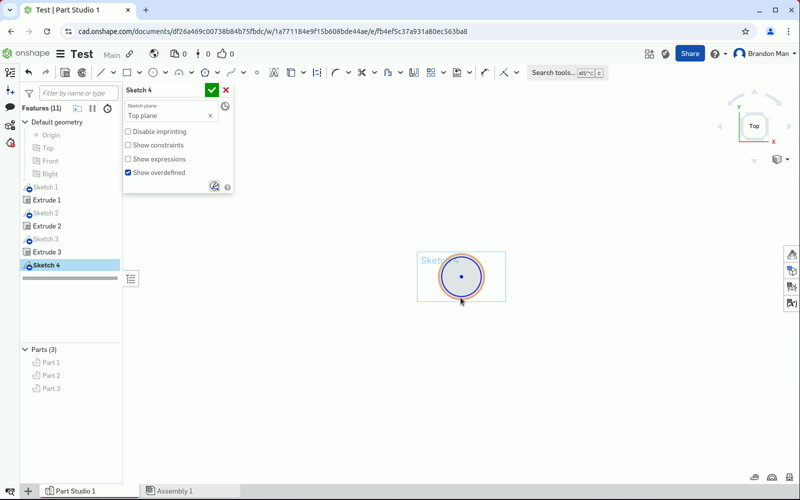
scroll(6)
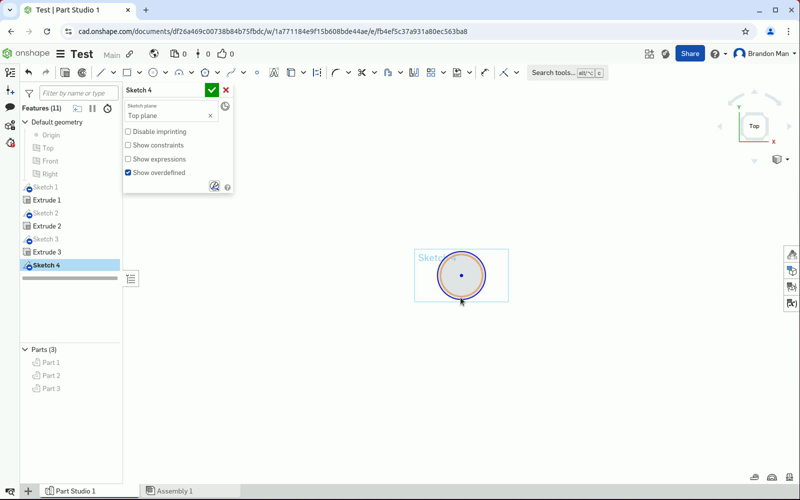
scroll(6)
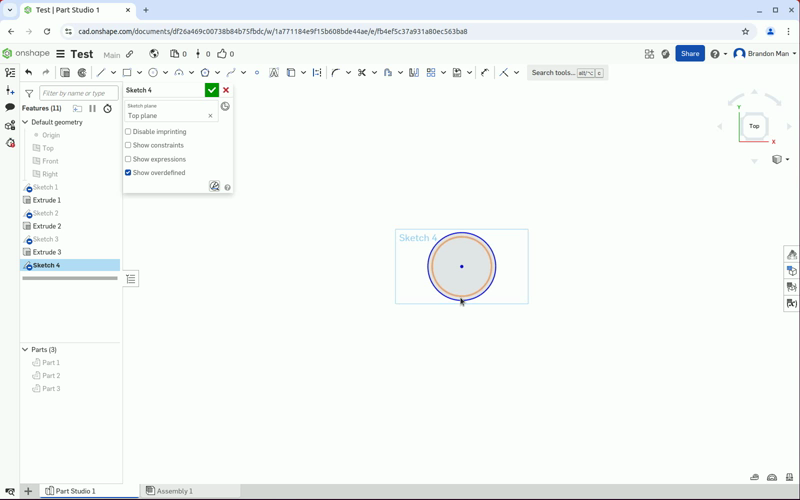
scroll(6)
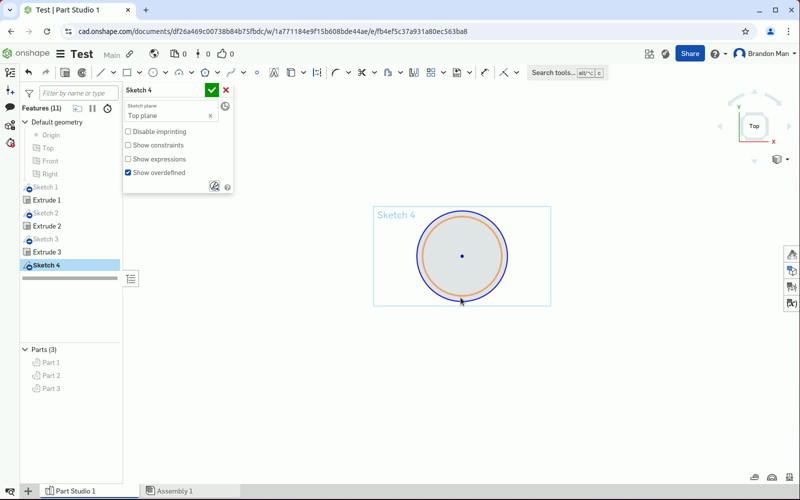
scroll(6)
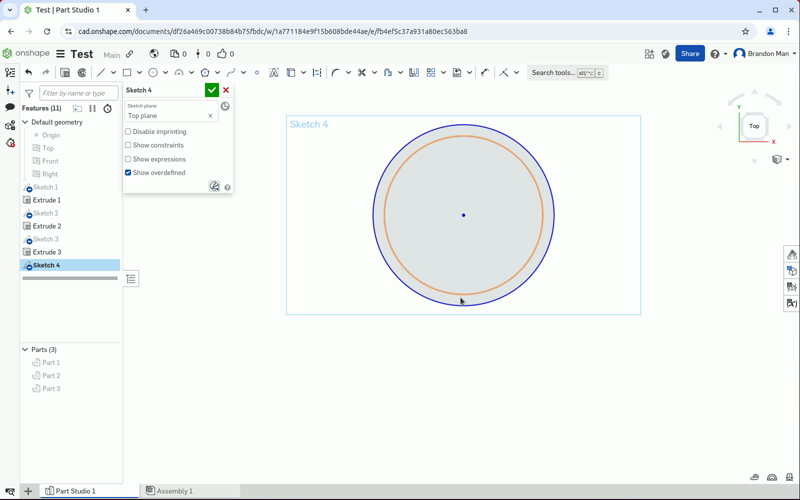
scroll(6)
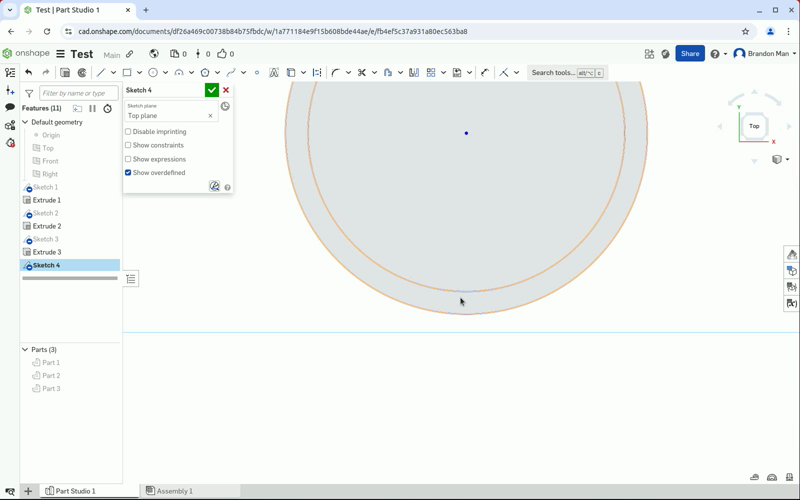
click(460, 297)
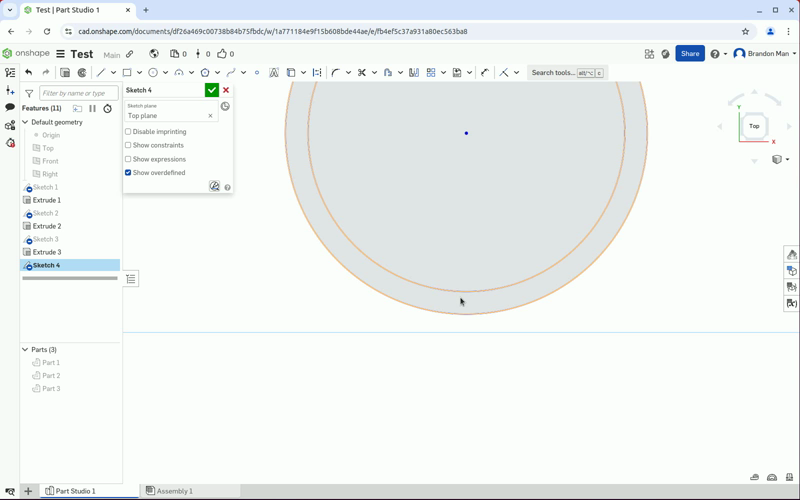
scroll(-6)
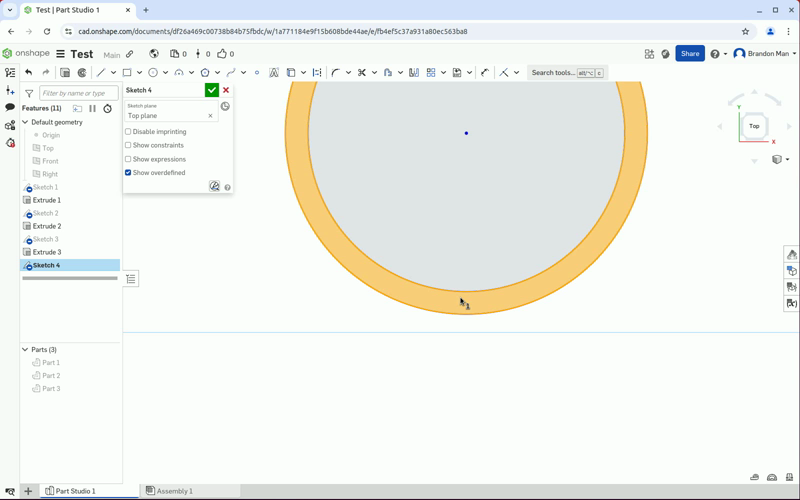
scroll(-6)
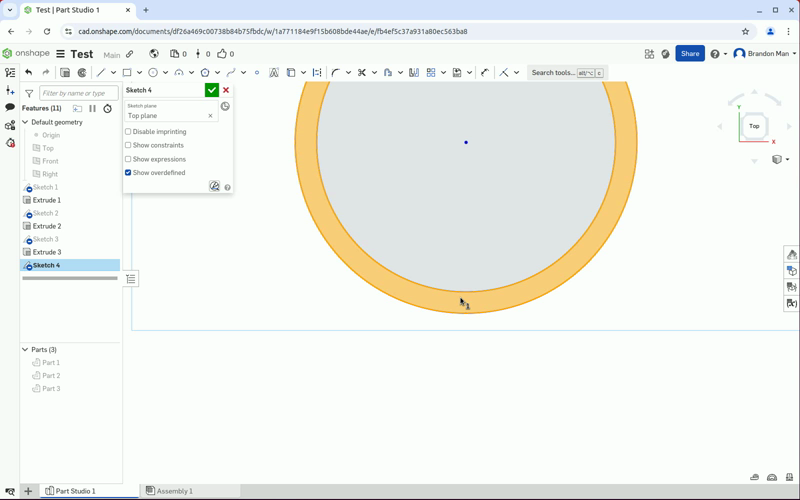
scroll(-6)
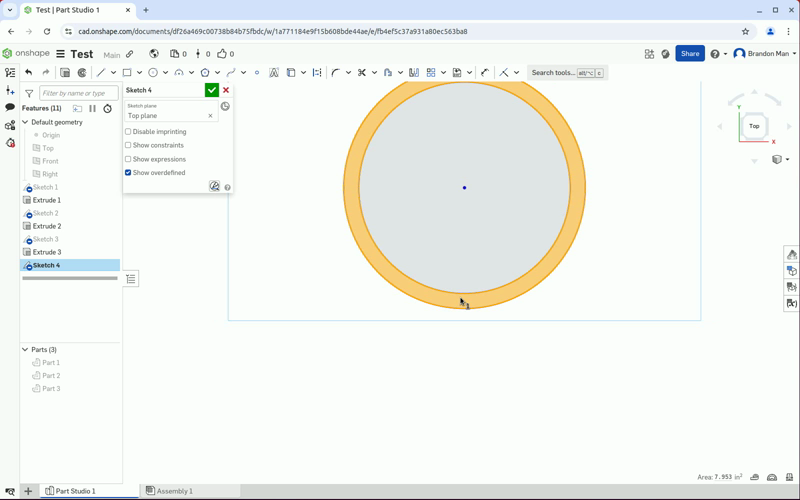
scroll(-6)
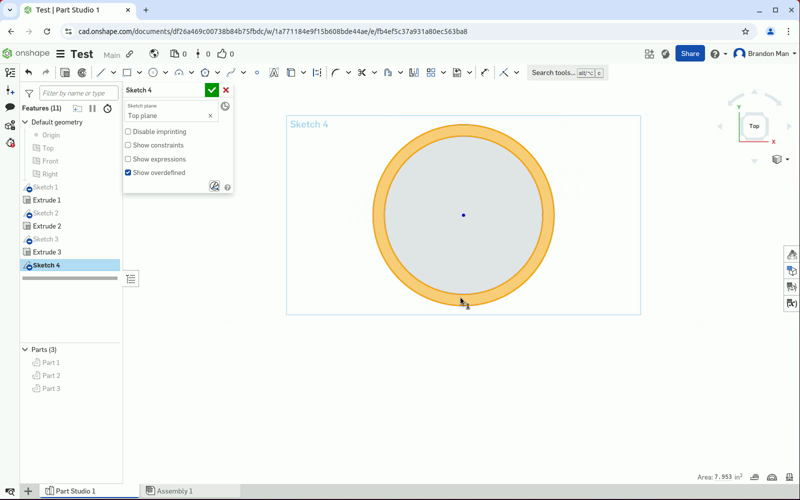
scroll(-6)
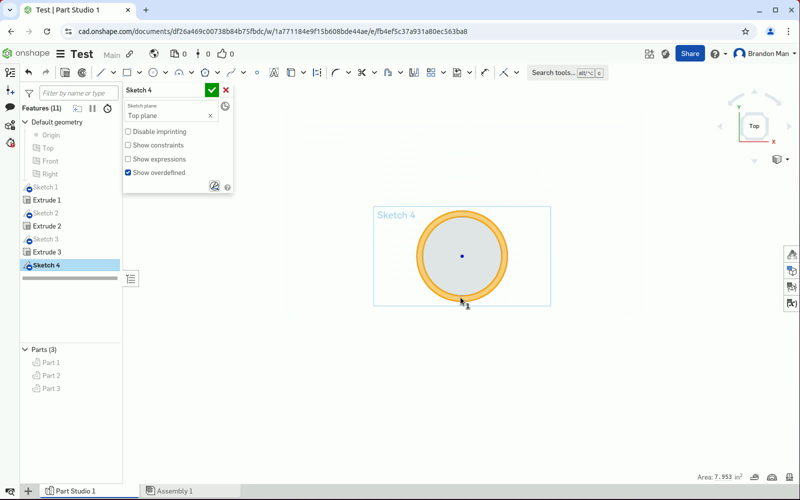
scroll(-6)
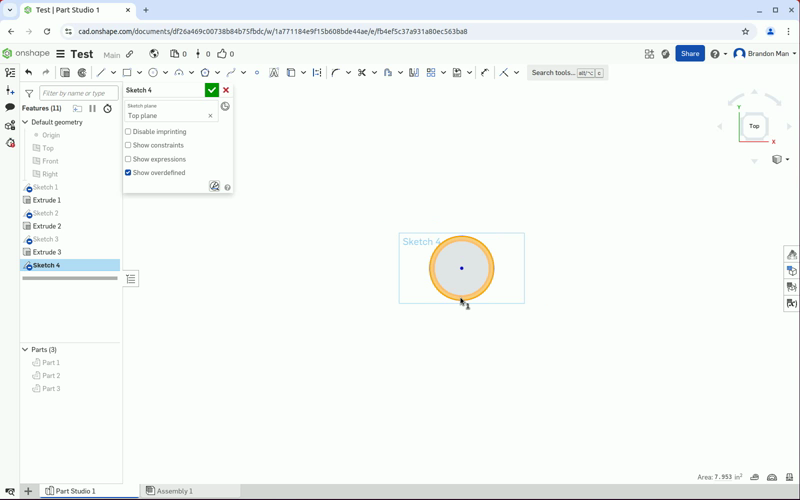
scroll(-6)
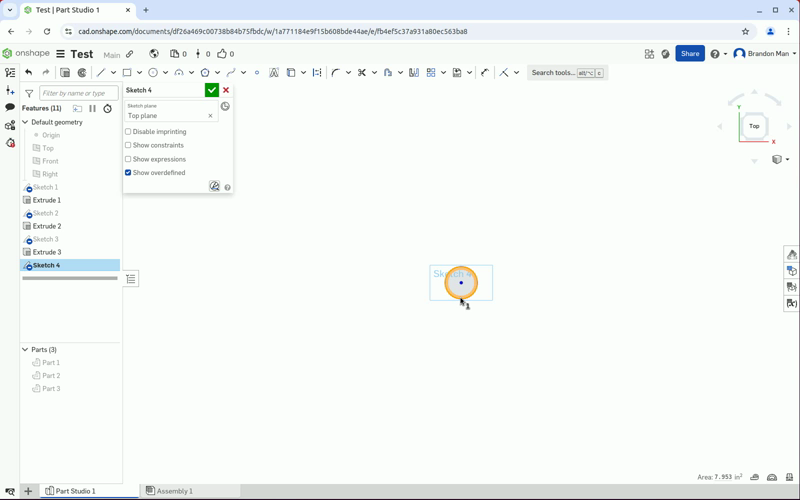
mouse_move(73, 352)
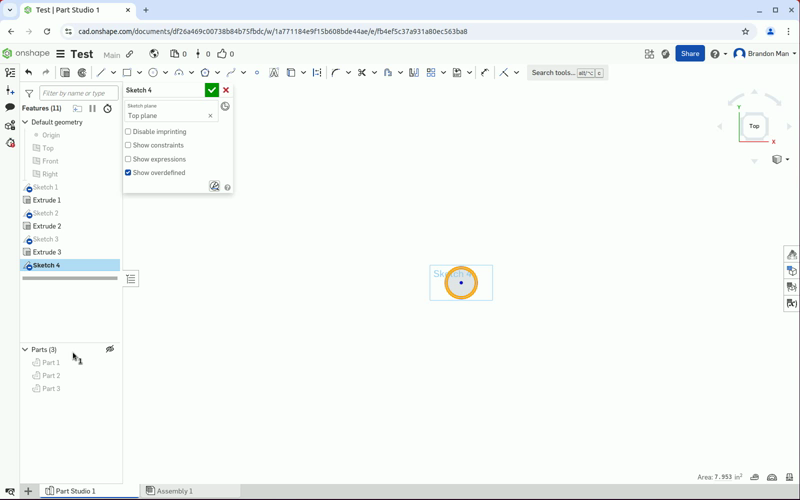
key(shift+y)
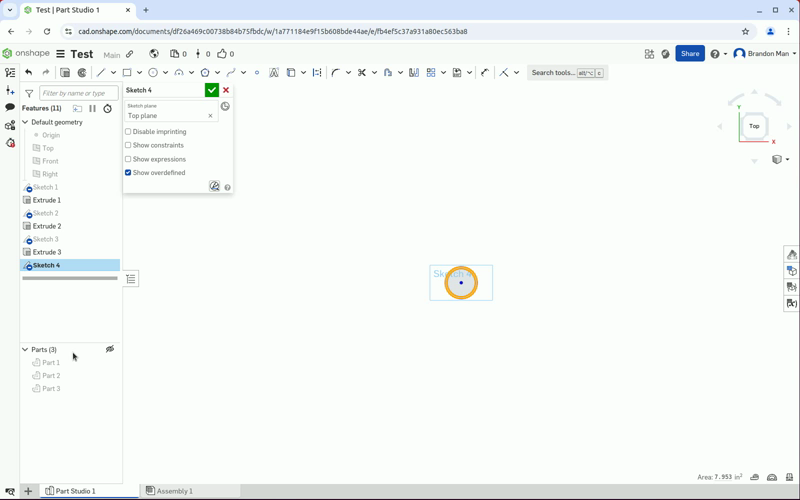
key(shift+e)
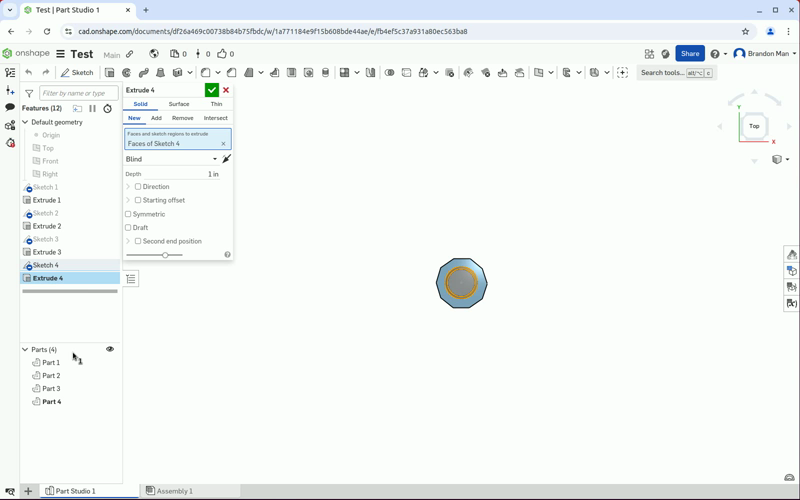
mouse_move(143, 106)
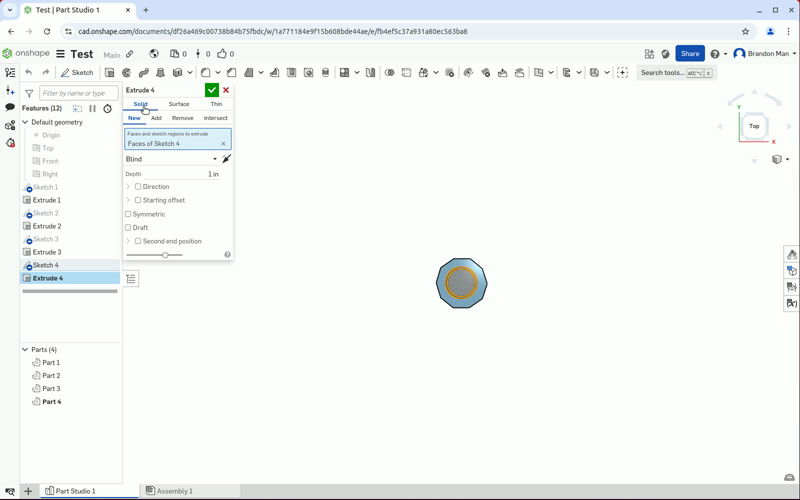
click(143, 106)
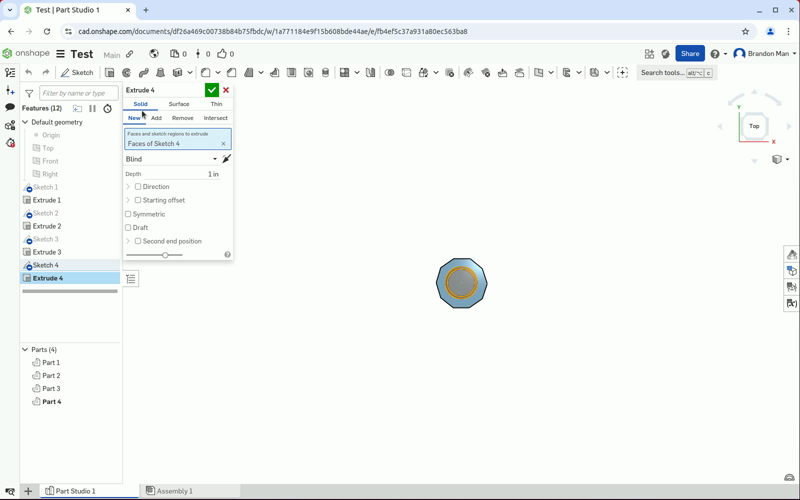
mouse_move(137, 120)
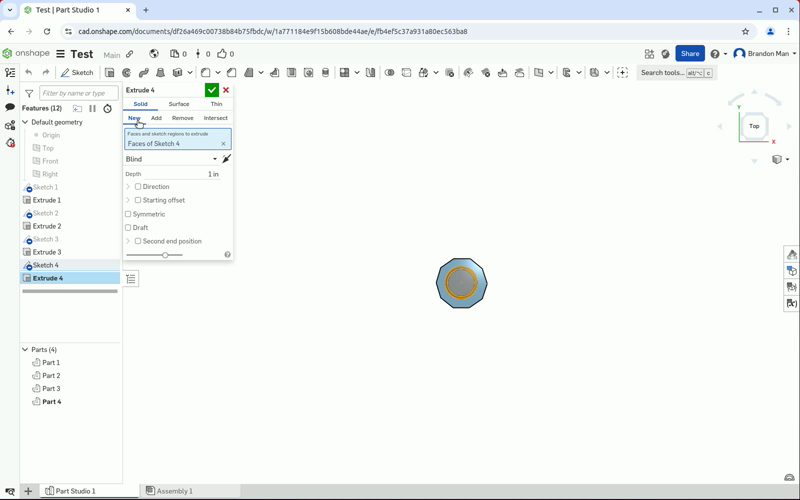
click(137, 120)
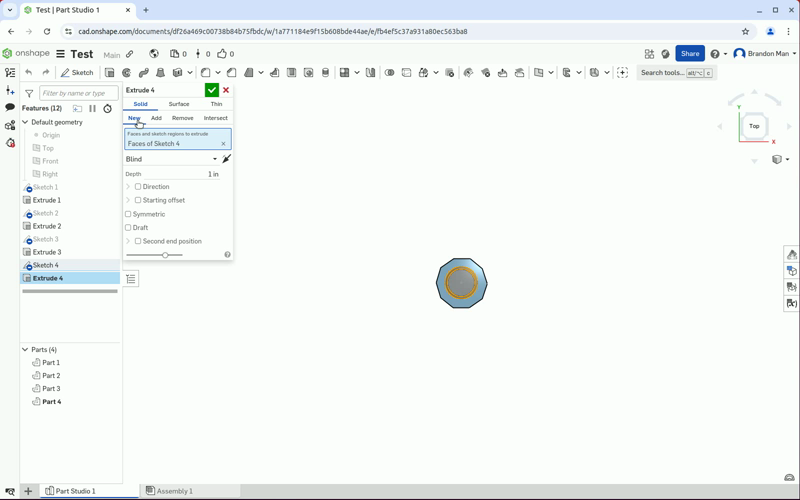
key(tab, 4)
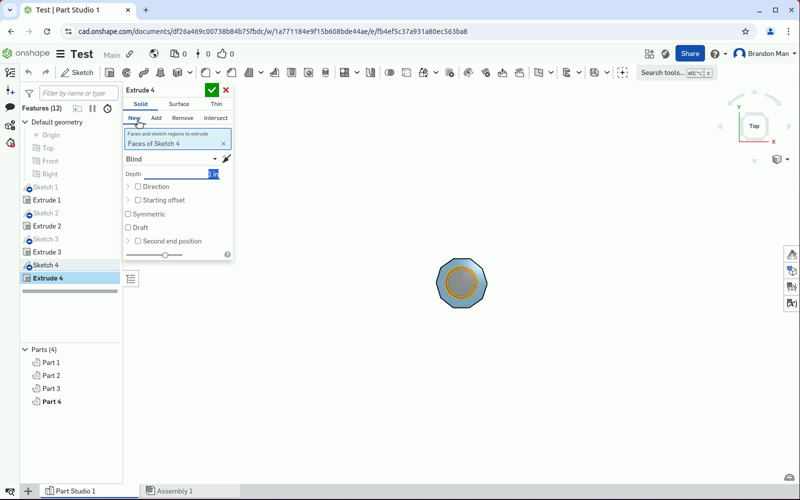
text(-4.092)
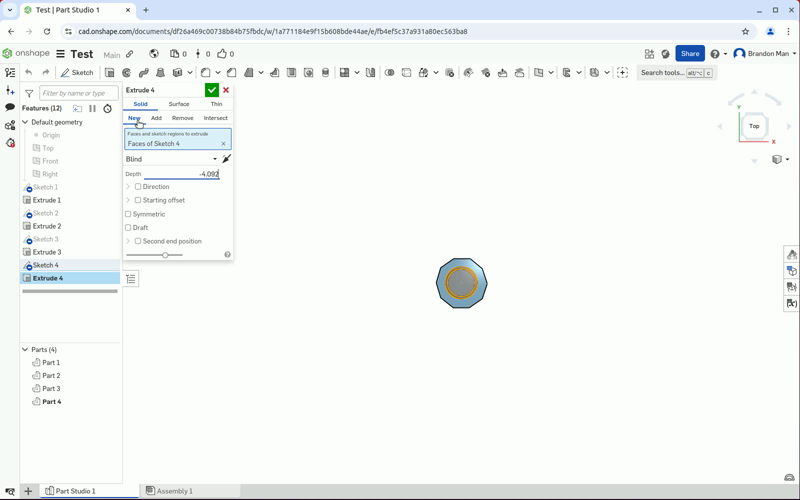
key(enter)
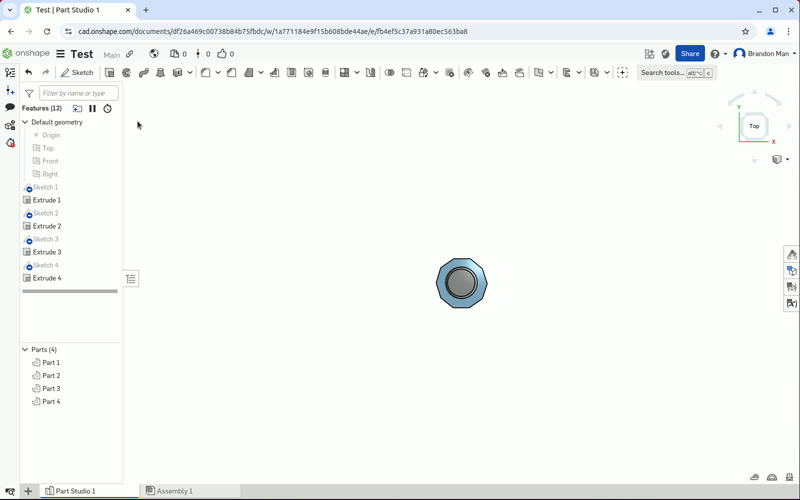
key(shift+h)
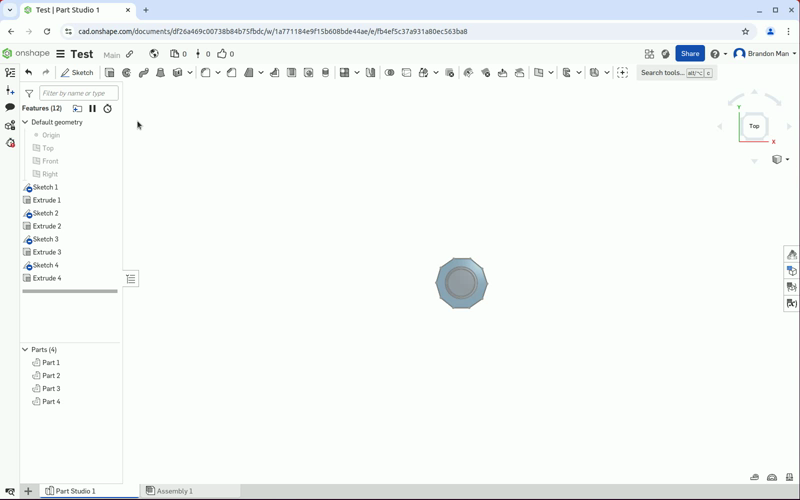
key(shift+h)
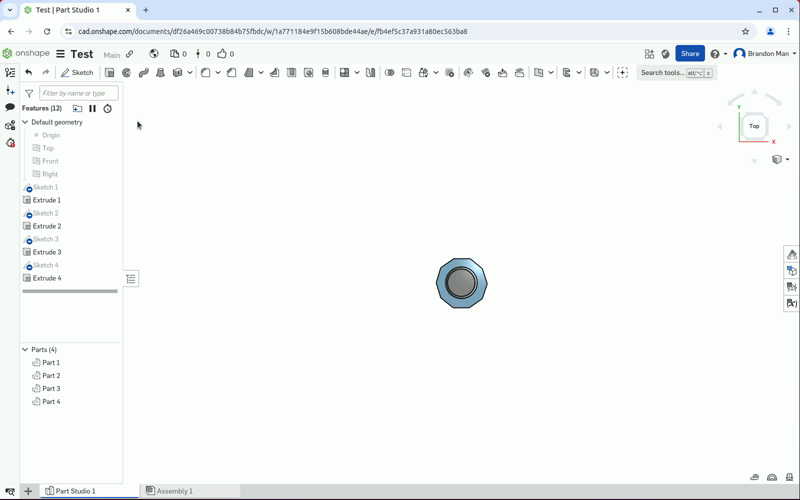
mouse_move(73, 189)
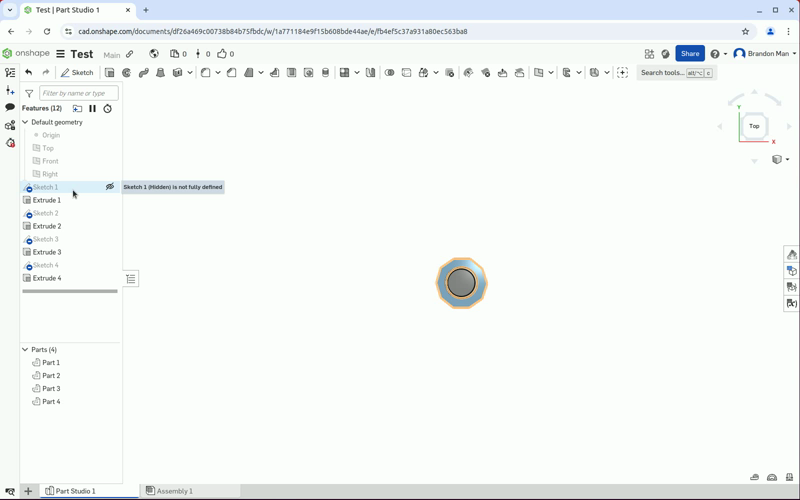
click(73, 189)
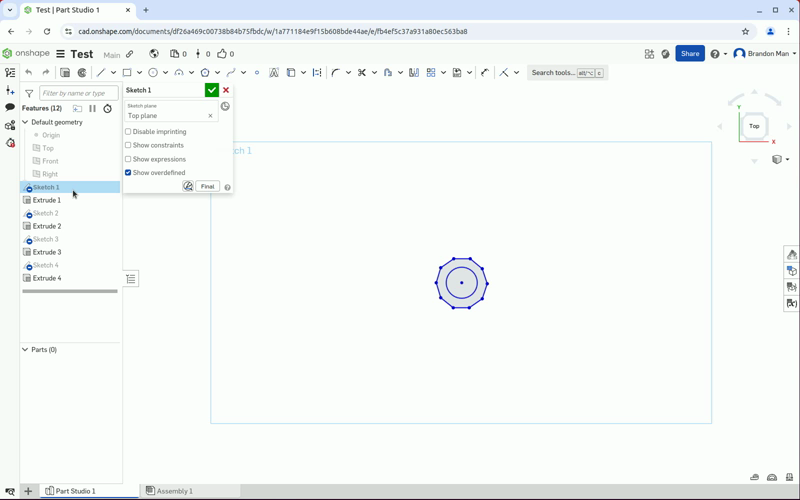
mouse_move(229, 92)
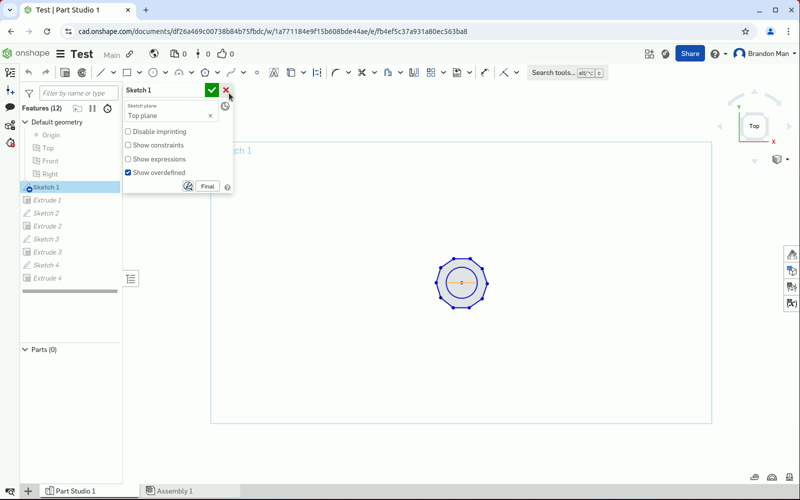
click(229, 92)
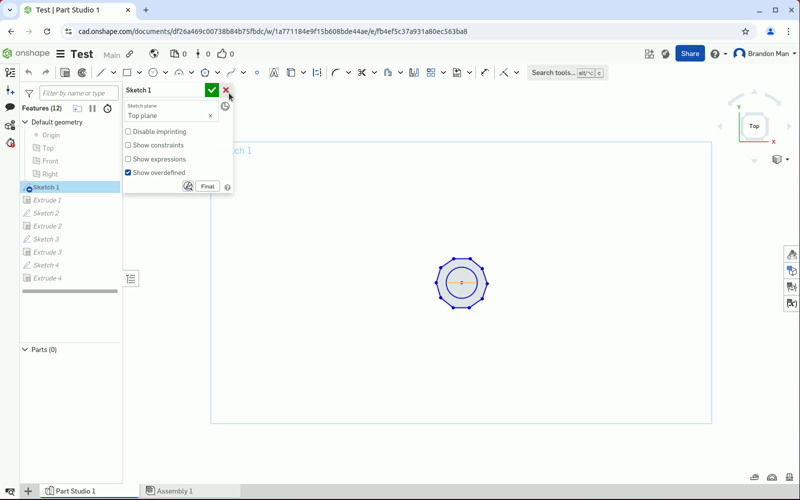
key(shift+s)
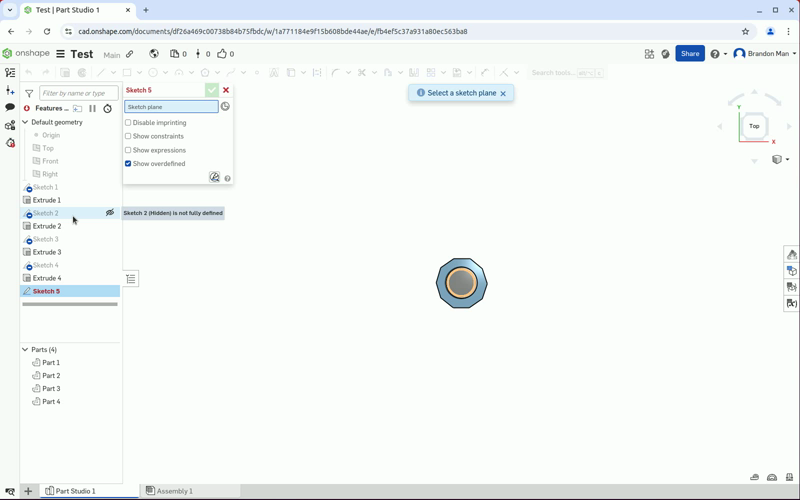
scroll(3)
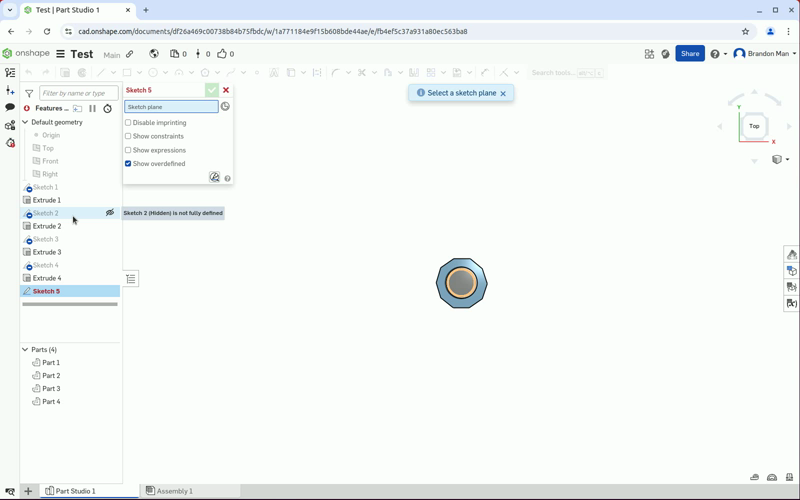
mouse_move(73, 150)
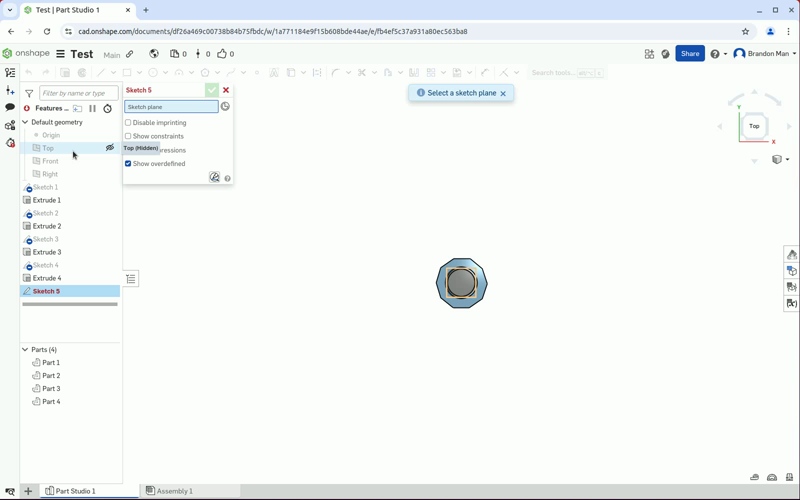
click(73, 150)
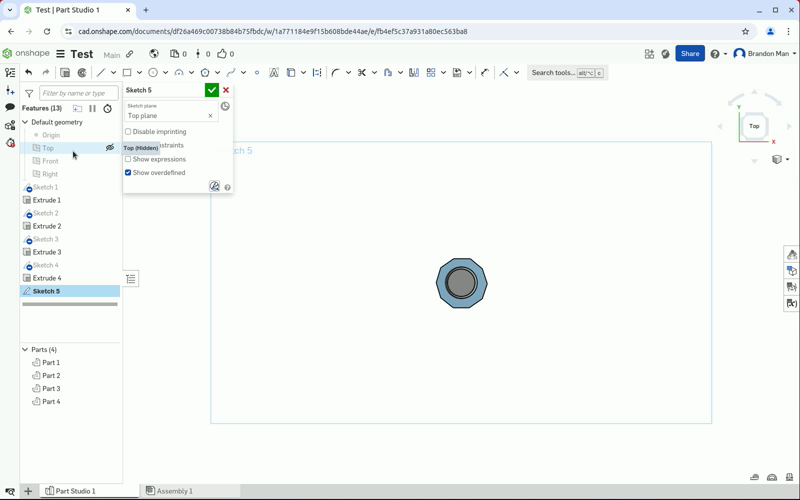
mouse_move(73, 352)
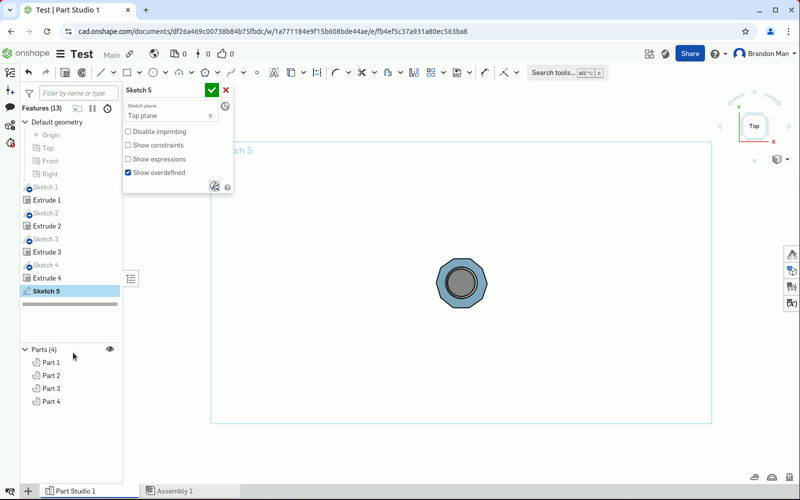
key(y)
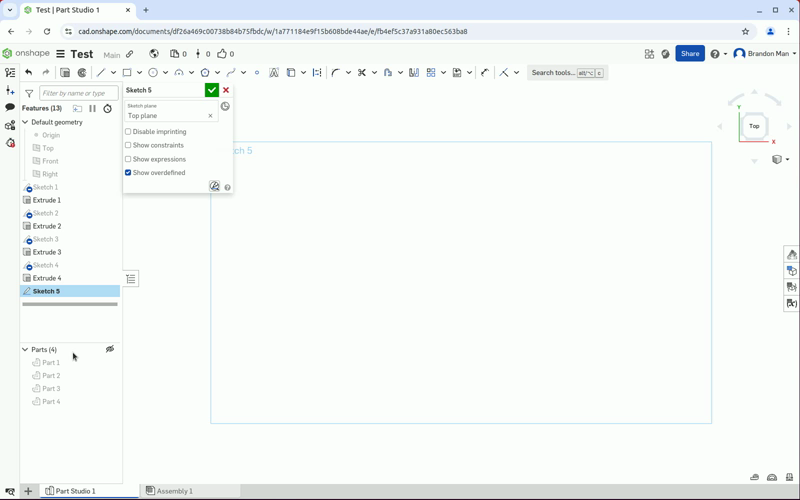
key(c)
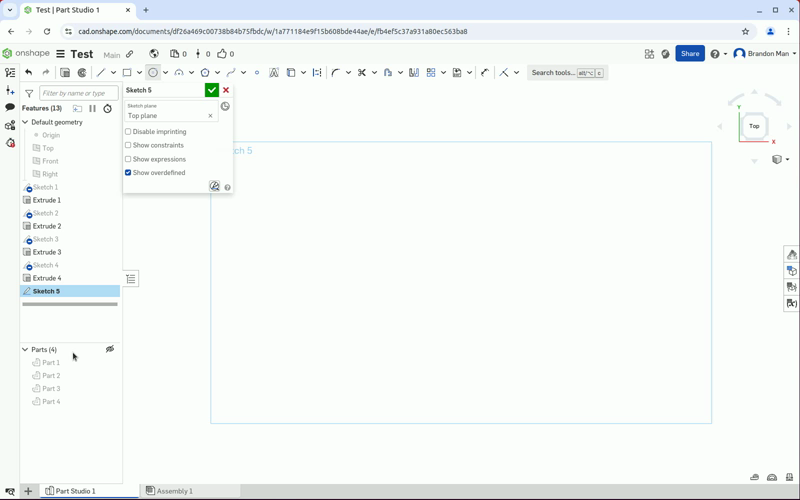
key_down(shift)
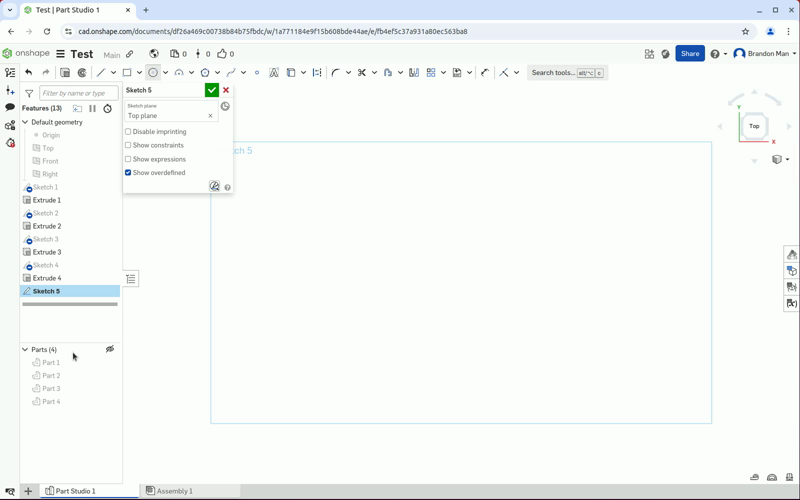
mouse_move(461, 282)
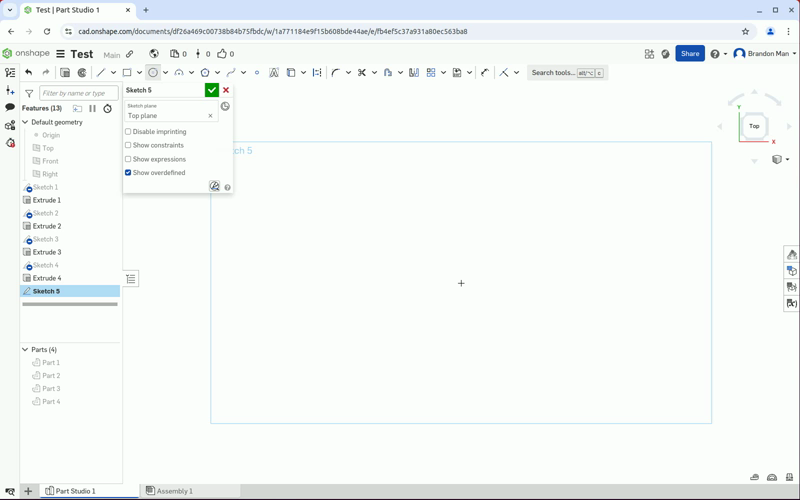
click(461, 282)
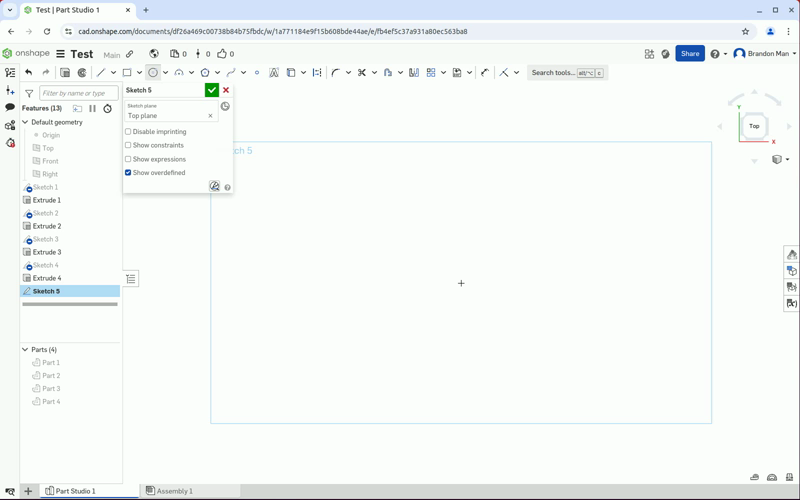
key_up(shift)
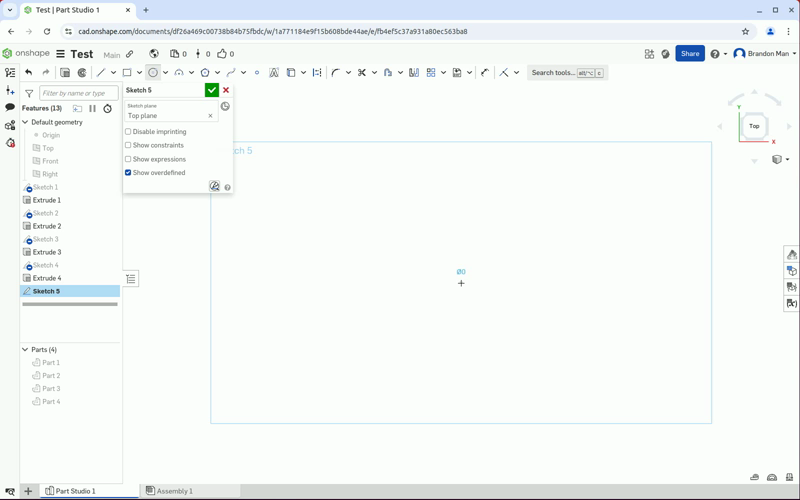
mouse_move(474, 282)
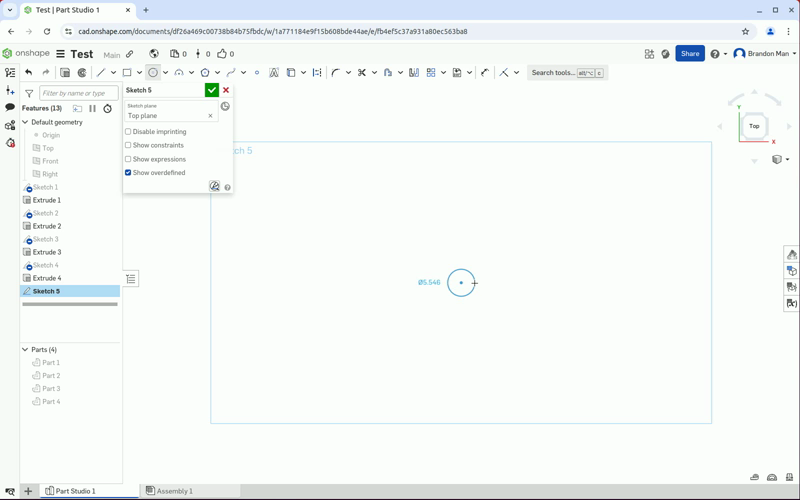
click(474, 282)
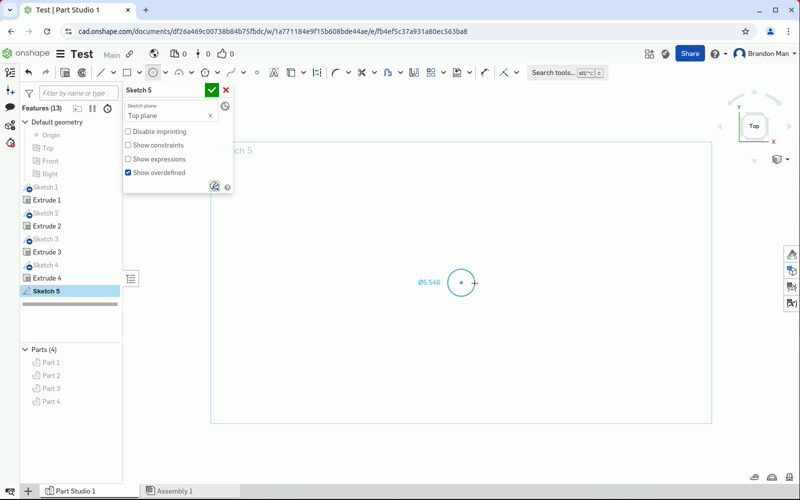
key(esc)
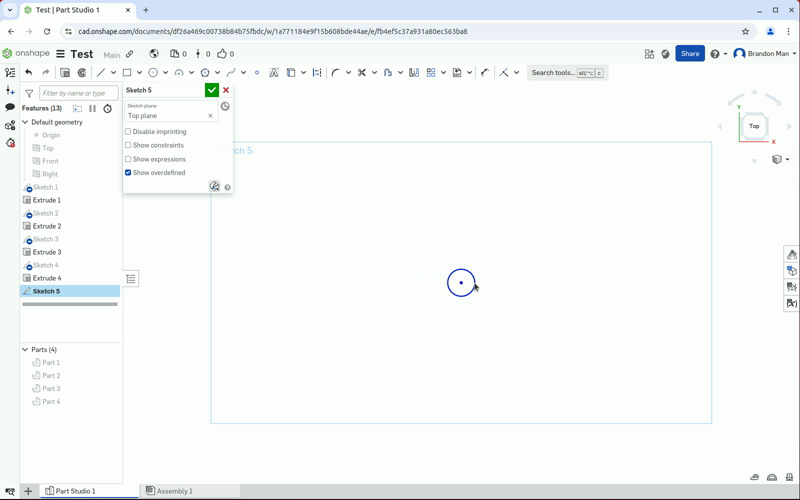
mouse_move(468, 272)
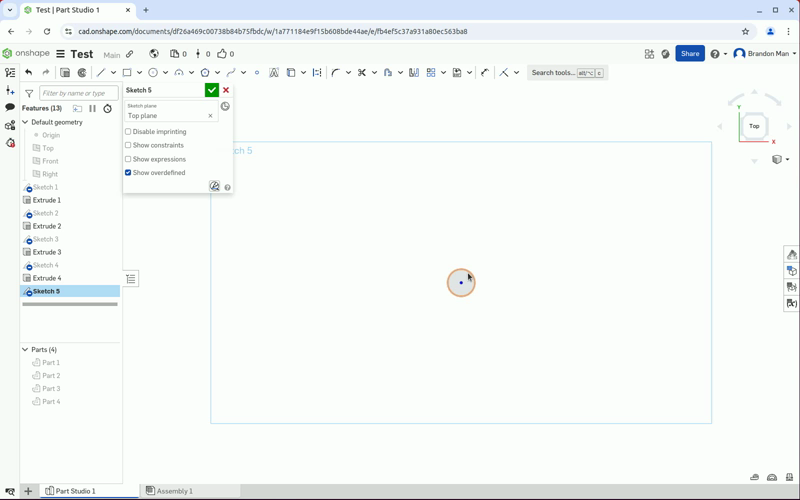
scroll(6)
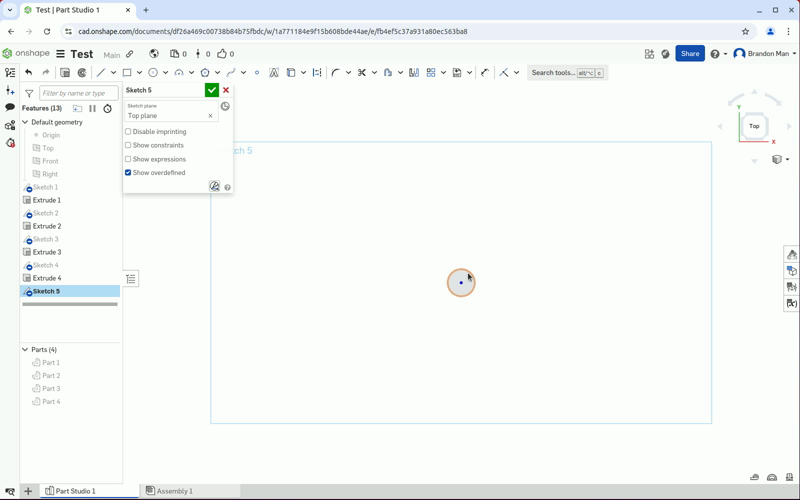
scroll(6)
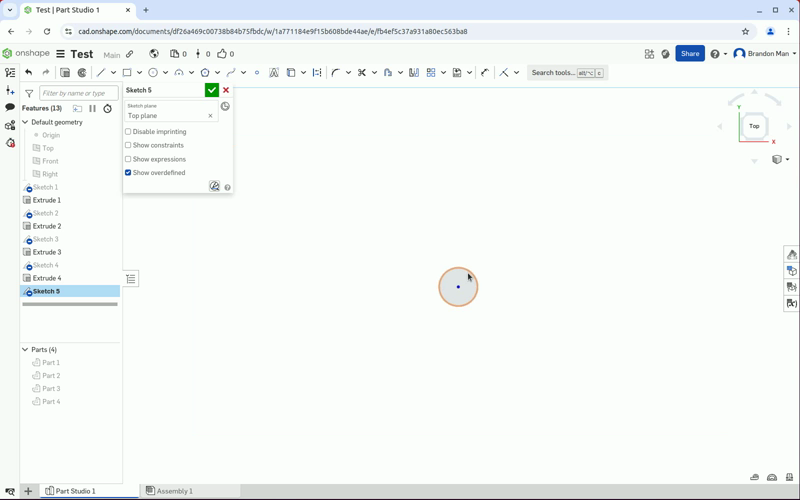
scroll(6)
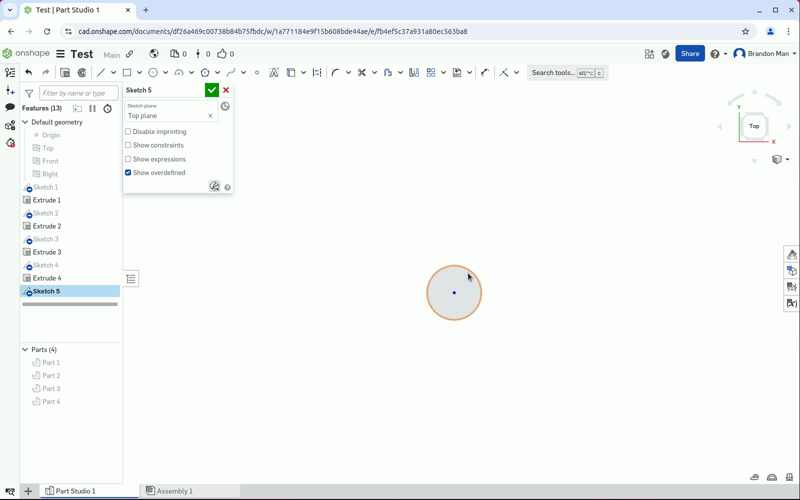
scroll(6)
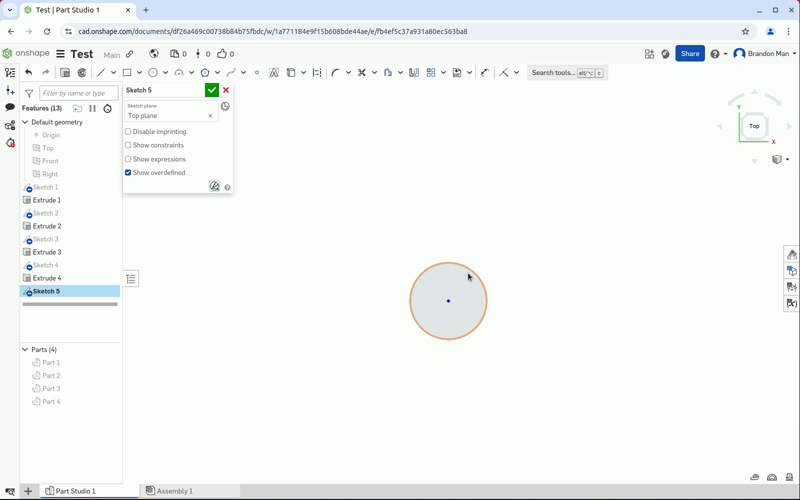
scroll(6)
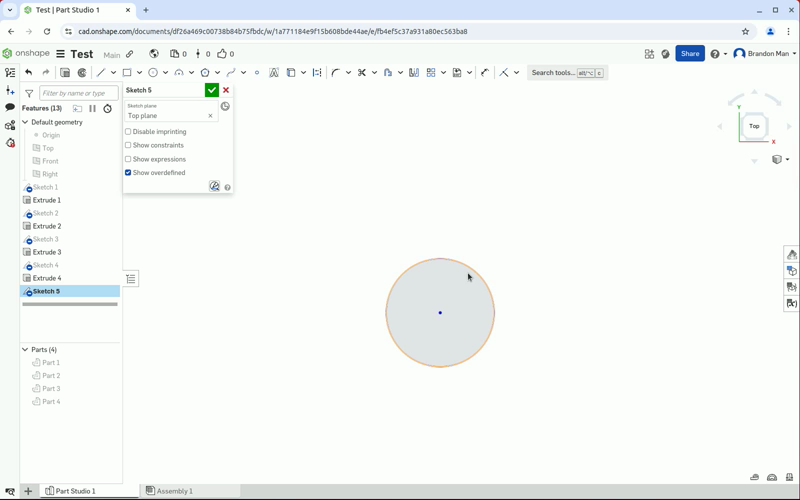
scroll(6)
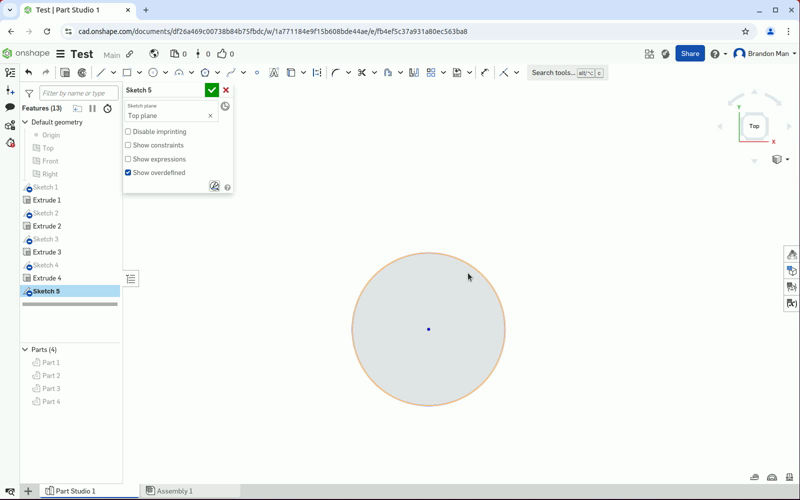
scroll(6)
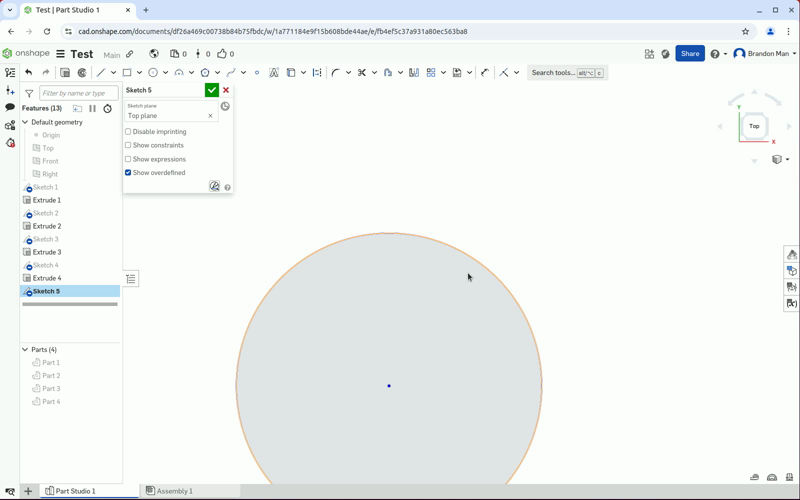
click(468, 272)
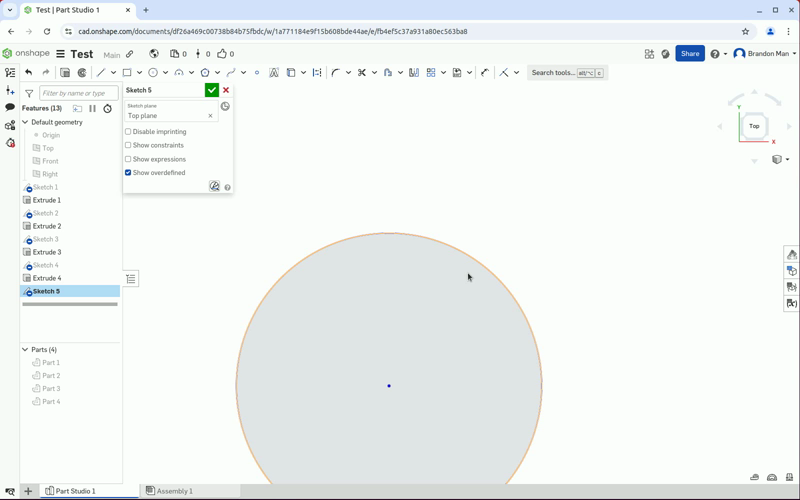
scroll(-6)
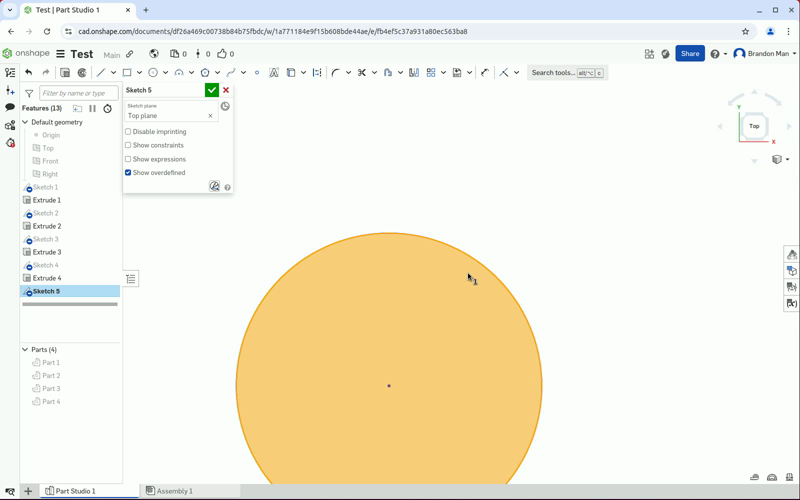
scroll(-6)
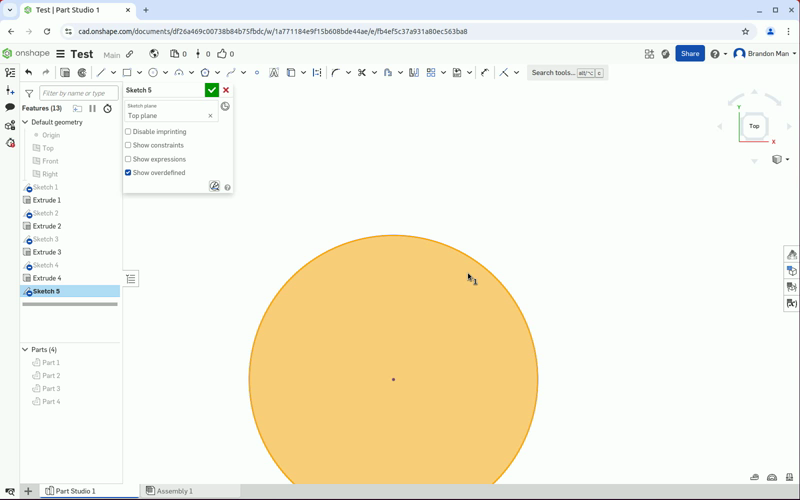
scroll(-6)
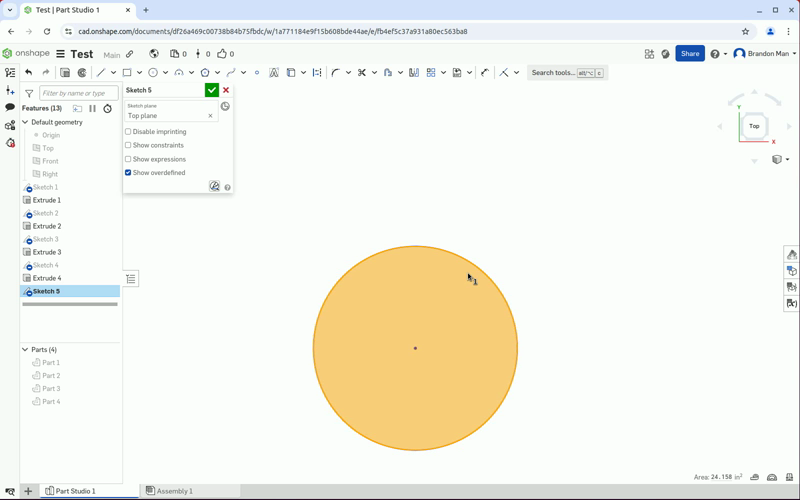
scroll(-6)
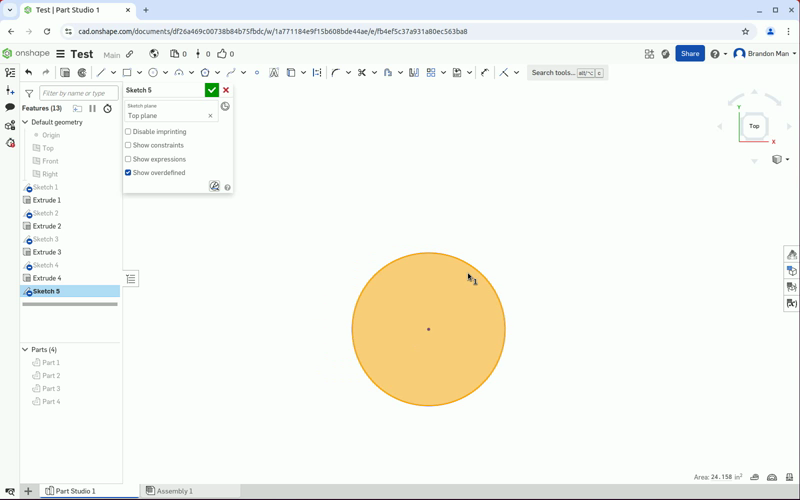
scroll(-6)
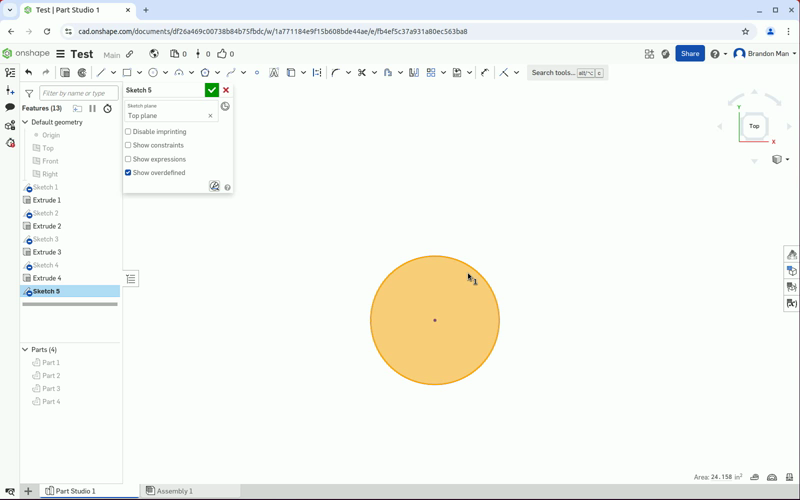
scroll(-6)
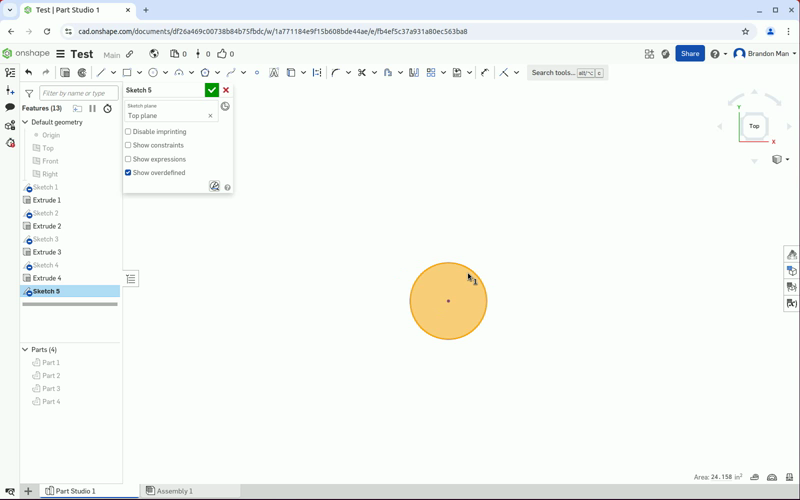
scroll(-6)
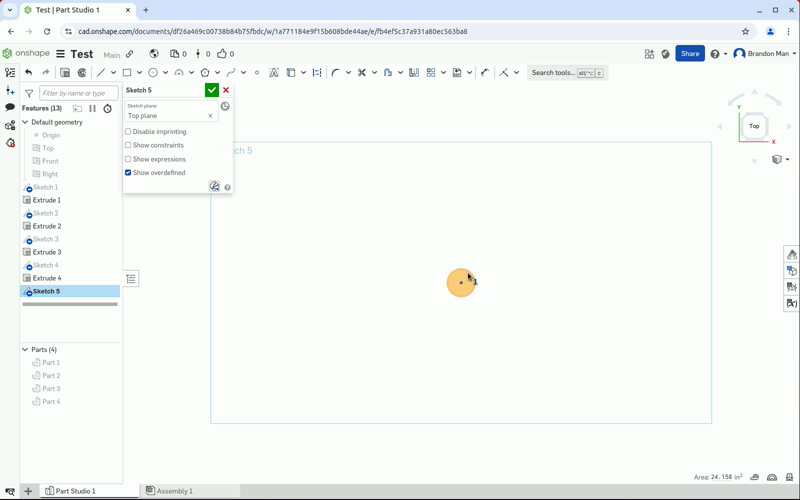
mouse_move(73, 352)
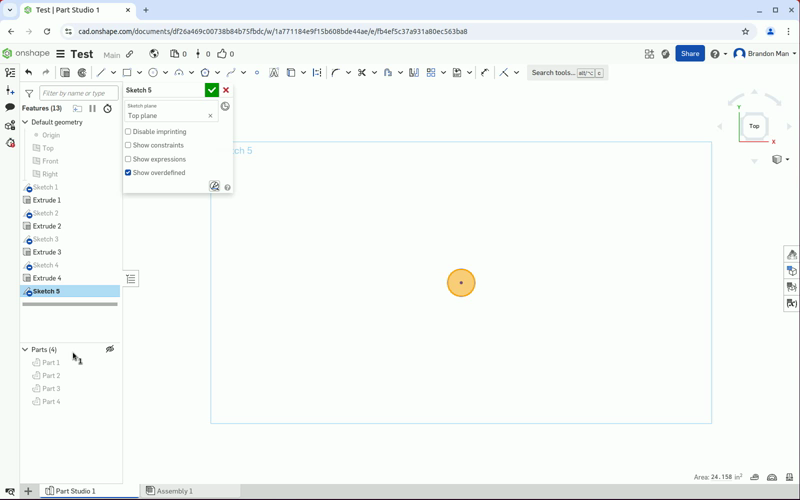
key(shift+y)
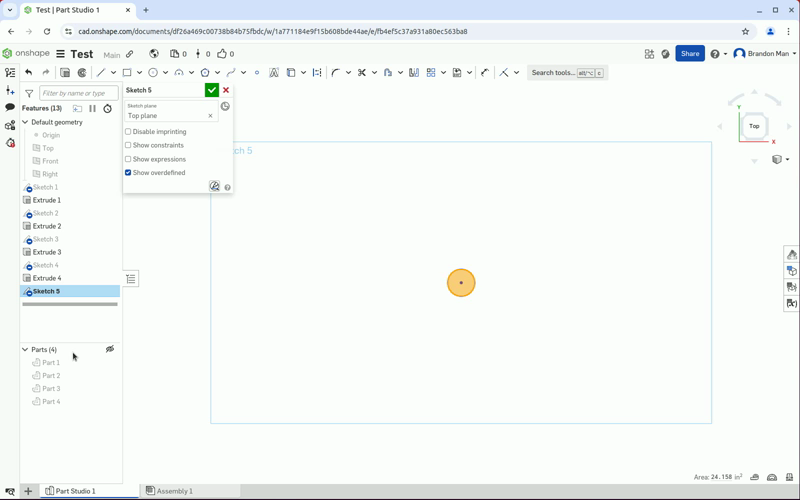
key(shift+e)
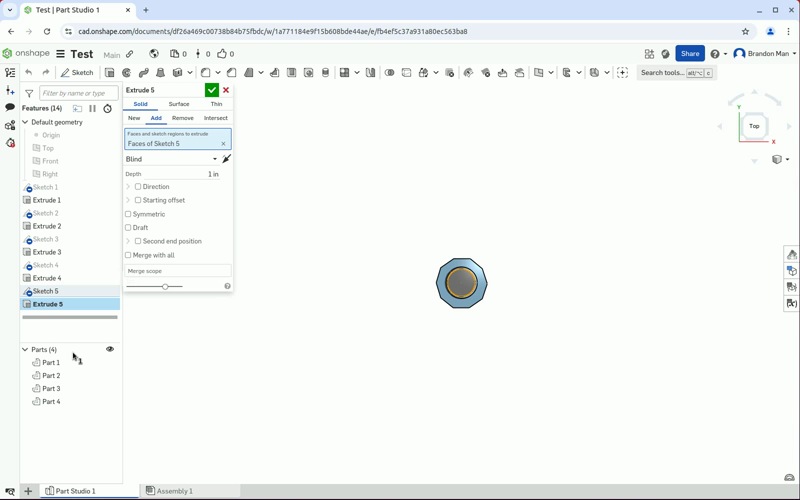
mouse_move(143, 106)
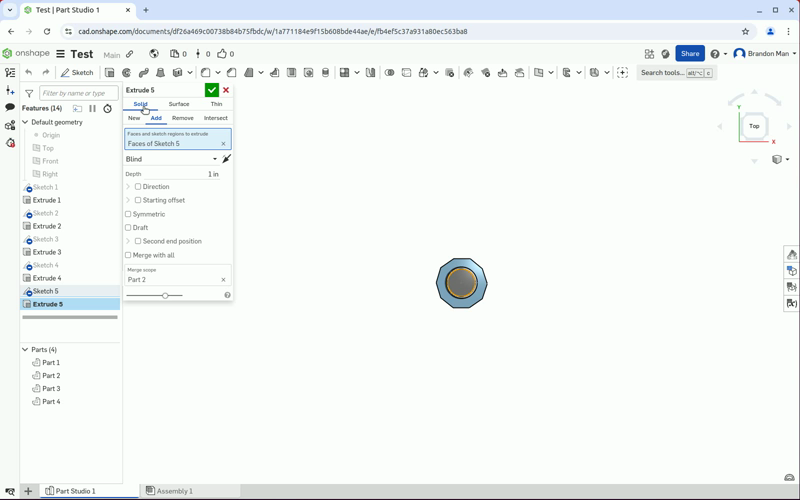
click(143, 106)
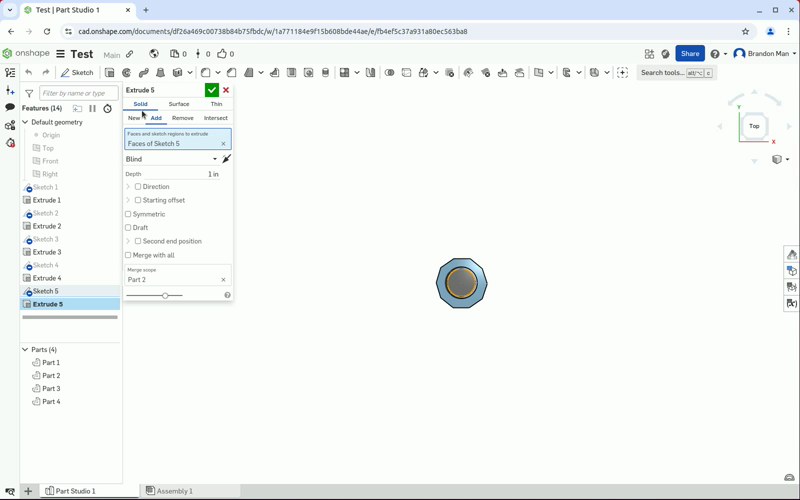
mouse_move(137, 120)
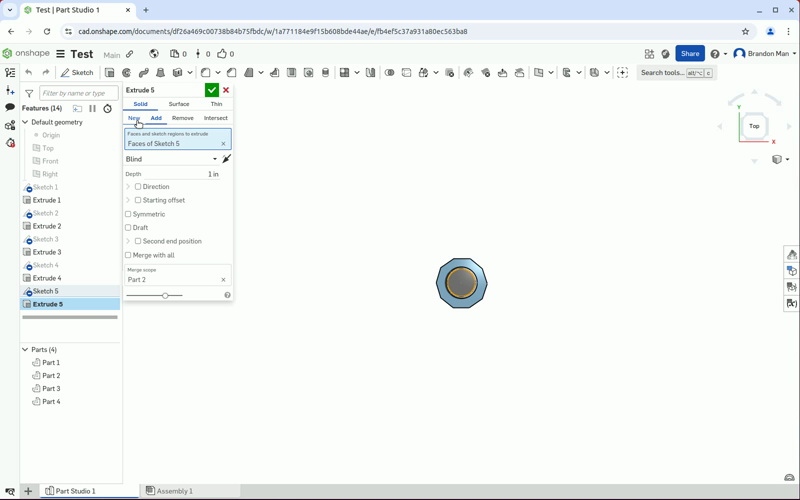
click(137, 120)
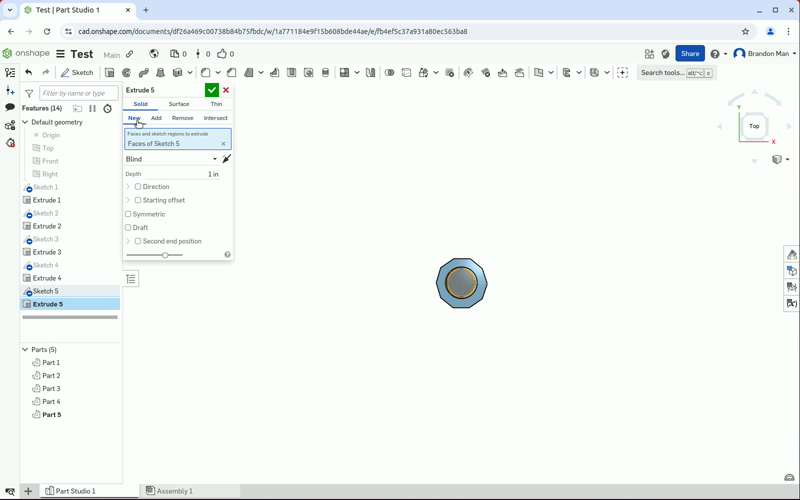
key(tab, 4)
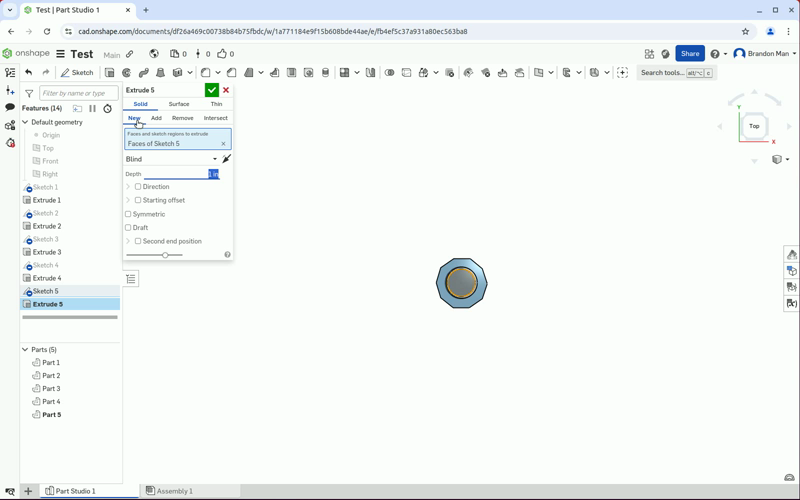
text(23.108)
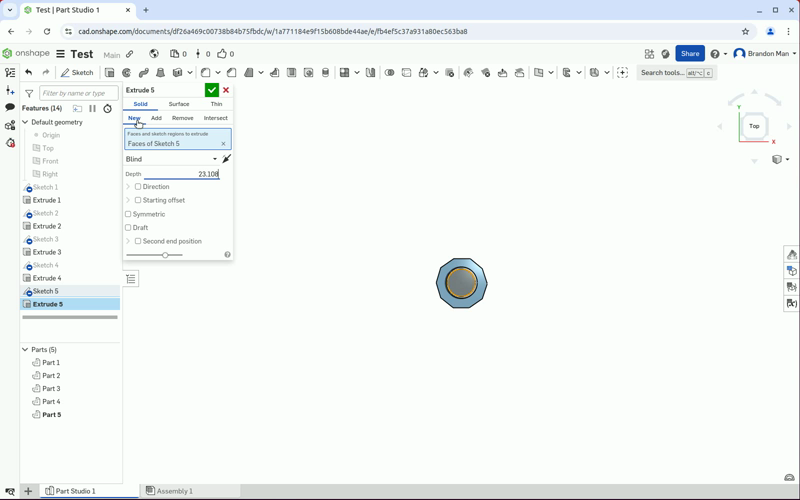
key(enter)
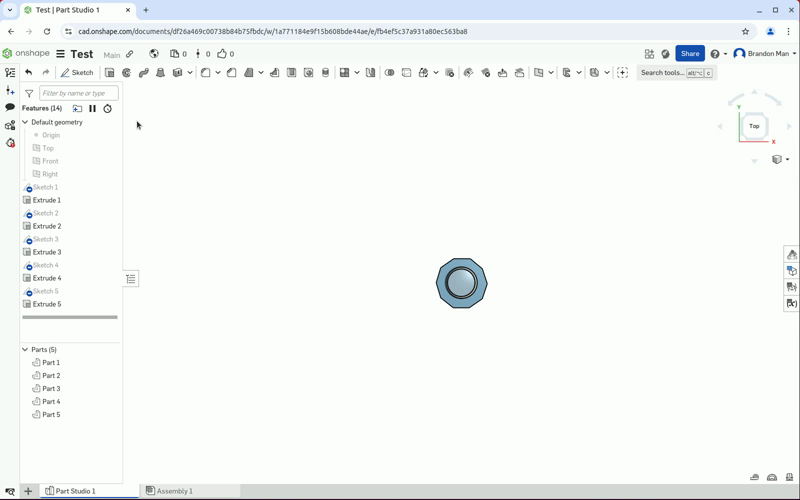
key(shift+h)
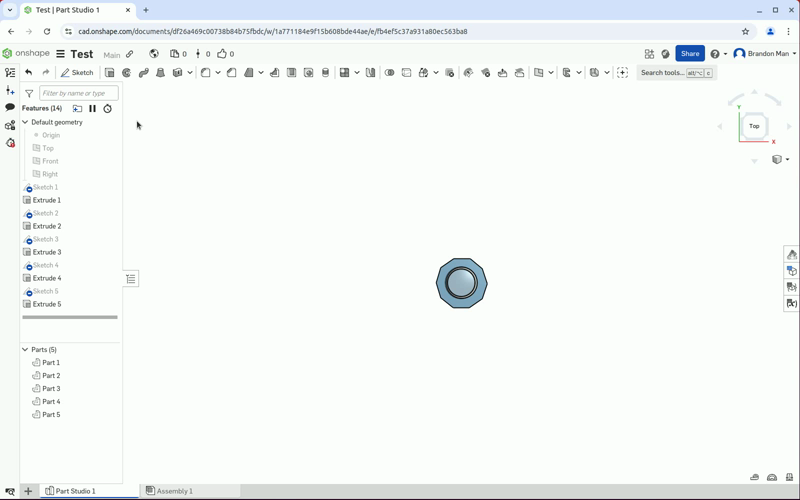
key(shift+h)
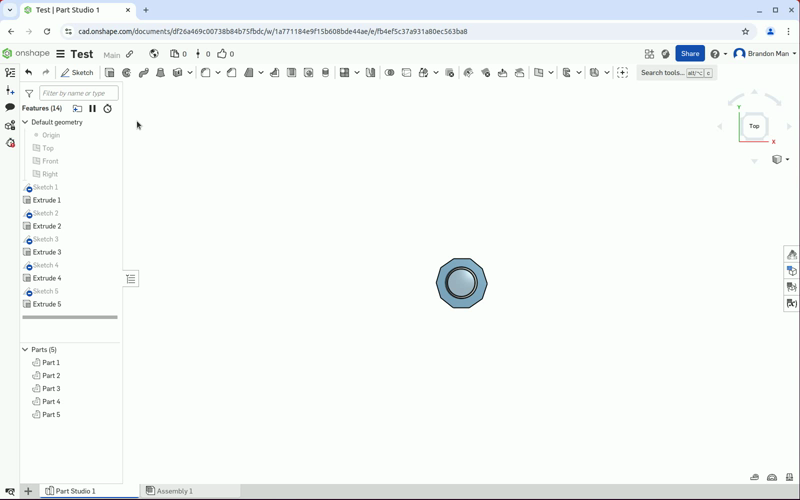
mouse_move(73, 189)
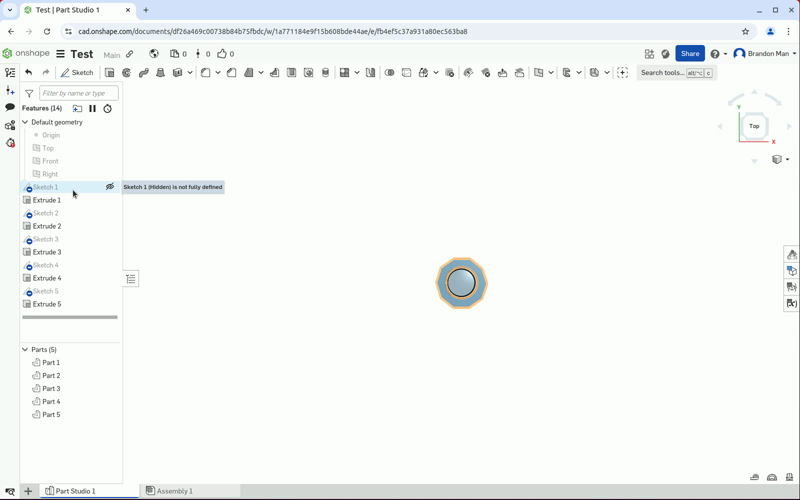
click(73, 189)
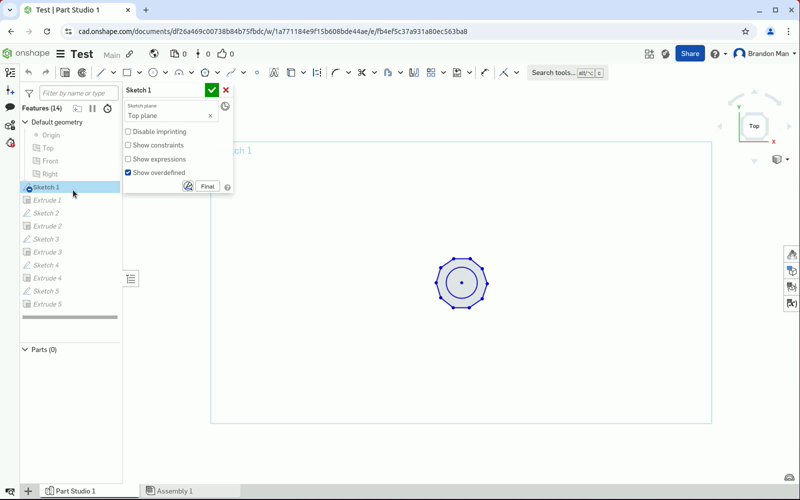
mouse_move(229, 92)
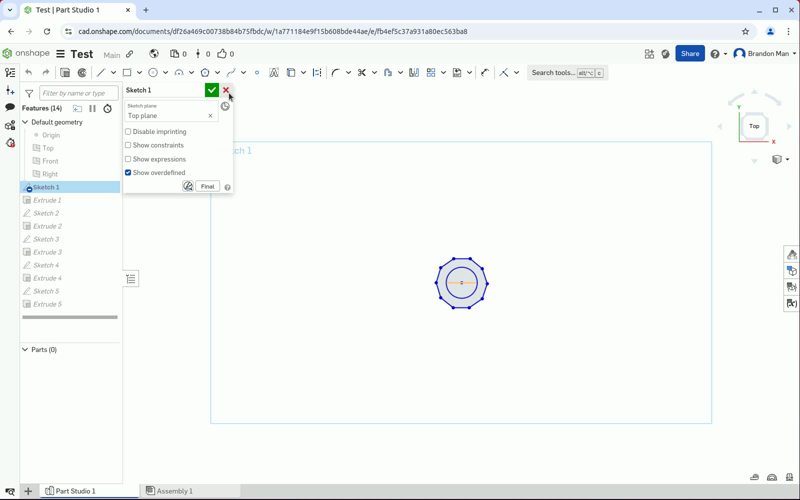
click(229, 92)
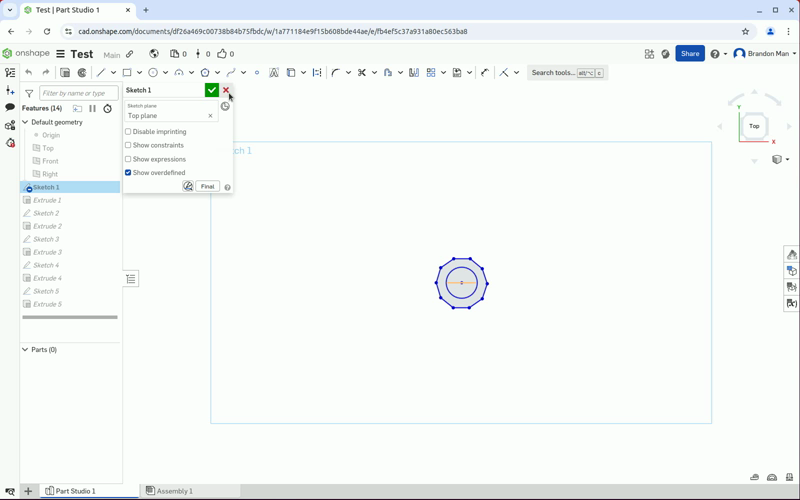
key(shift+s)
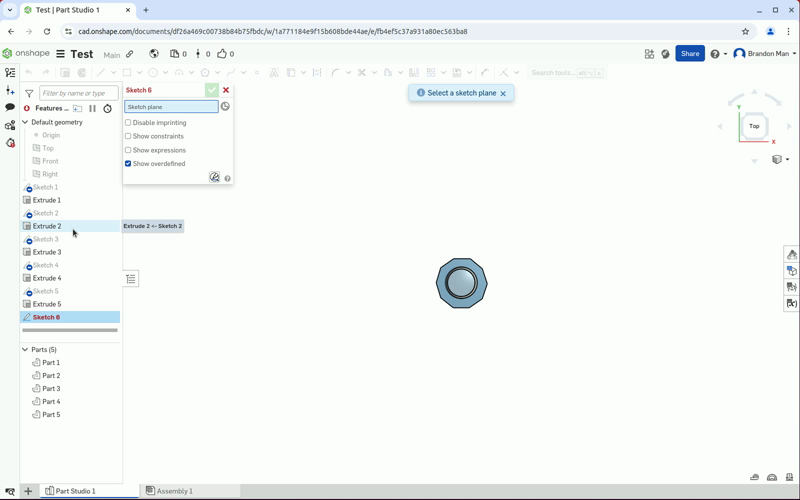
scroll(3)
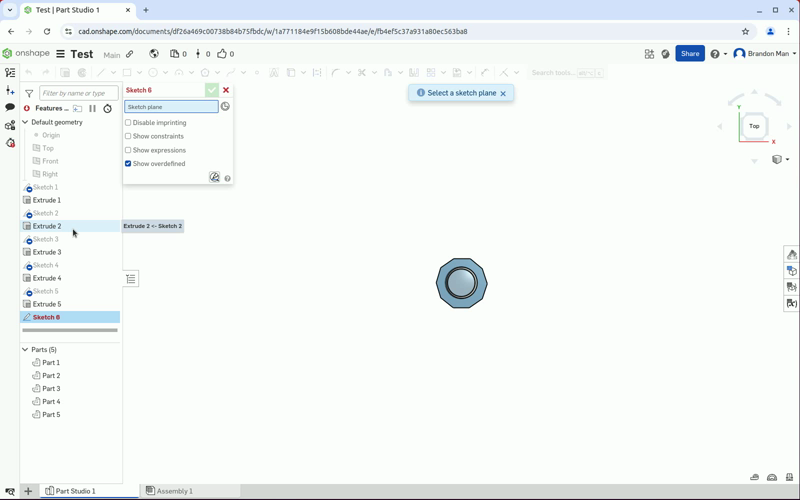
mouse_move(73, 150)
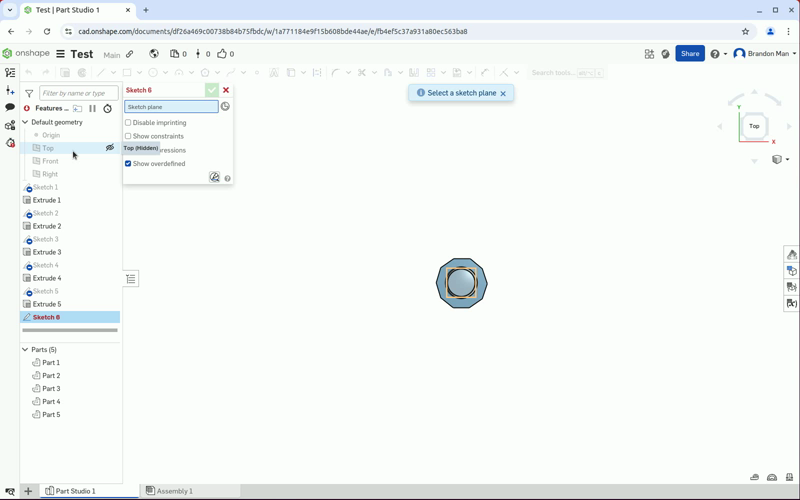
click(73, 150)
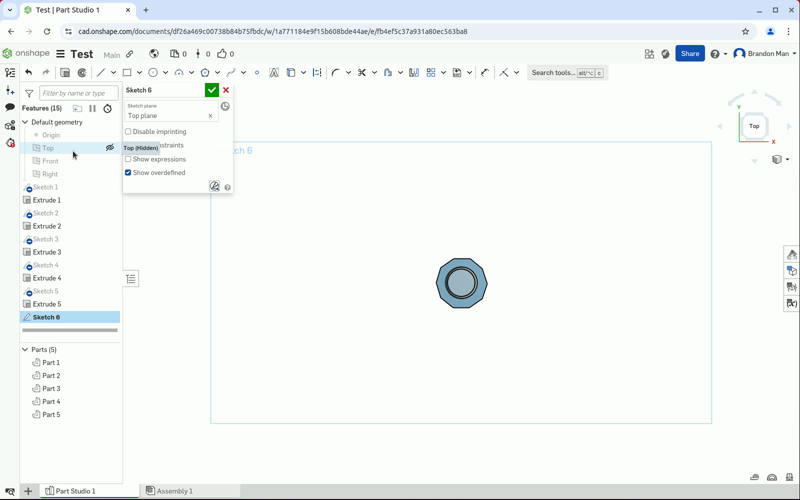
mouse_move(73, 352)
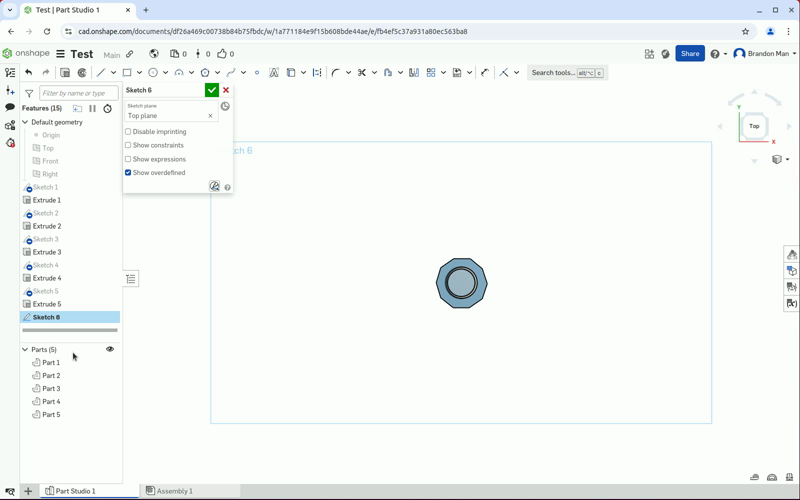
key(y)
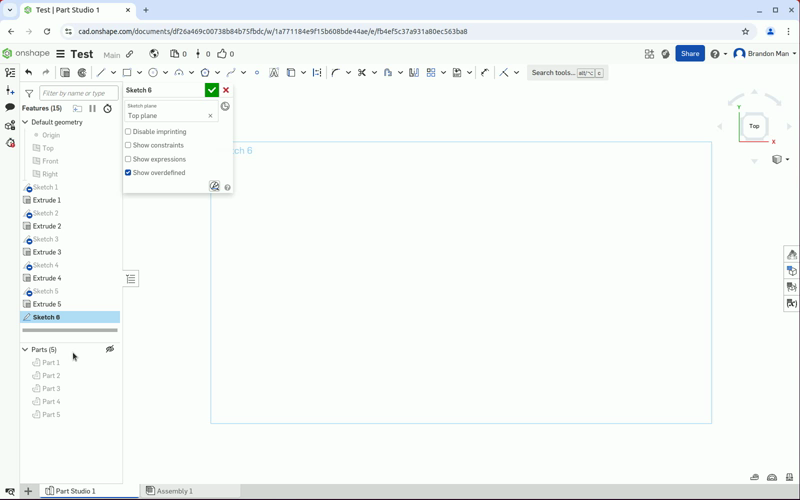
key(c)
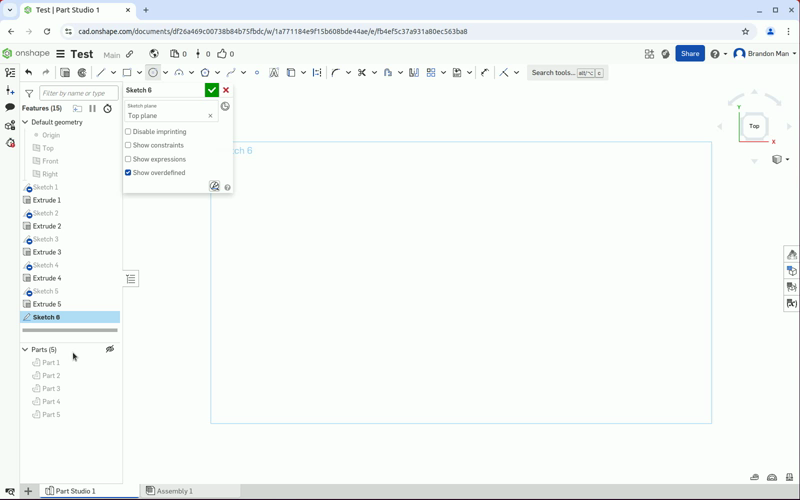
key_down(shift)
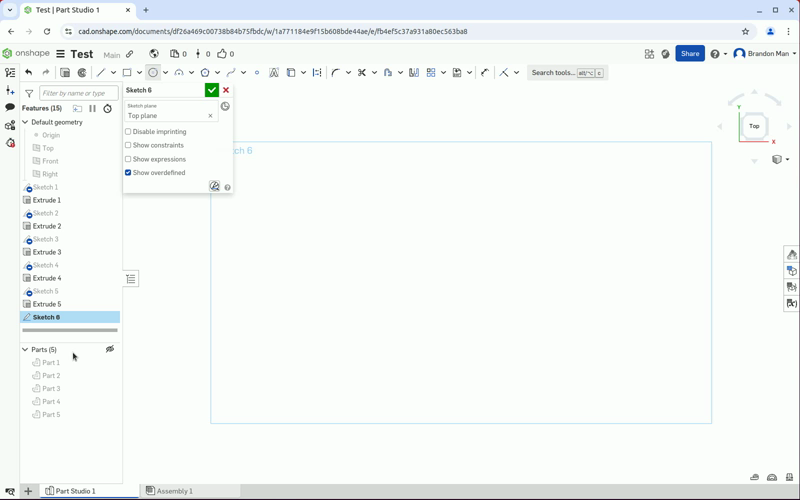
mouse_move(461, 282)
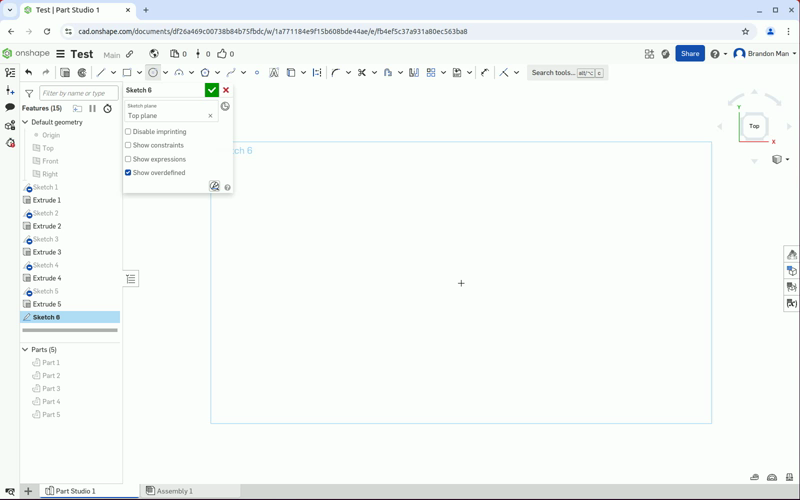
click(461, 282)
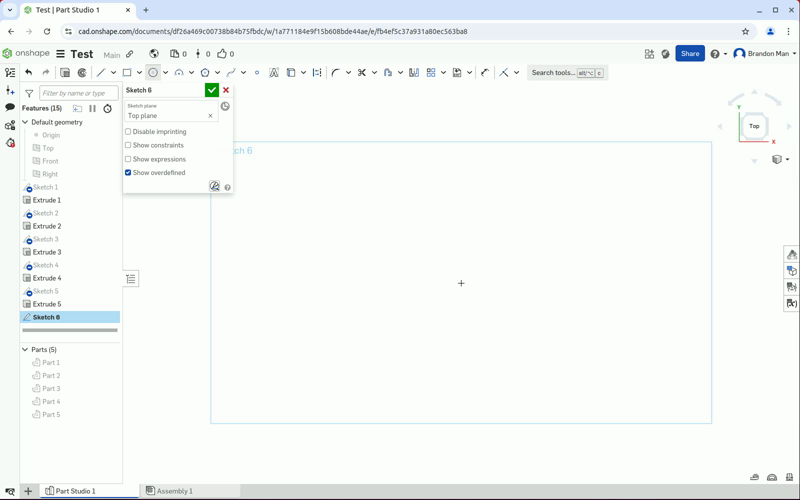
key_up(shift)
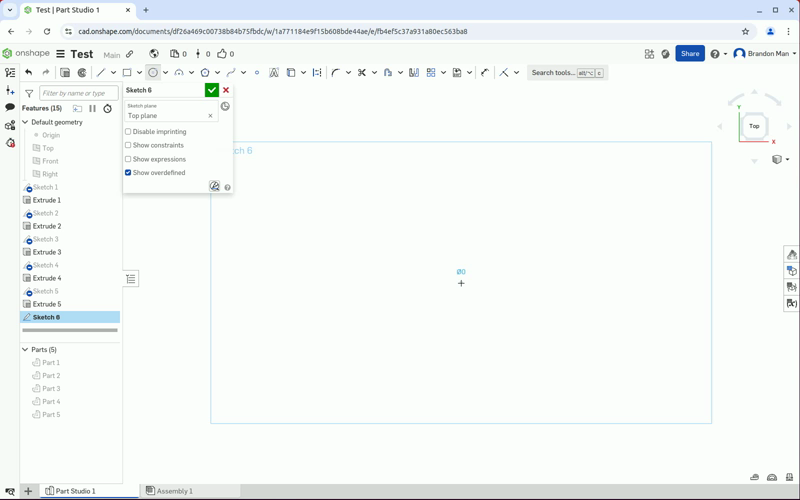
mouse_move(477, 282)
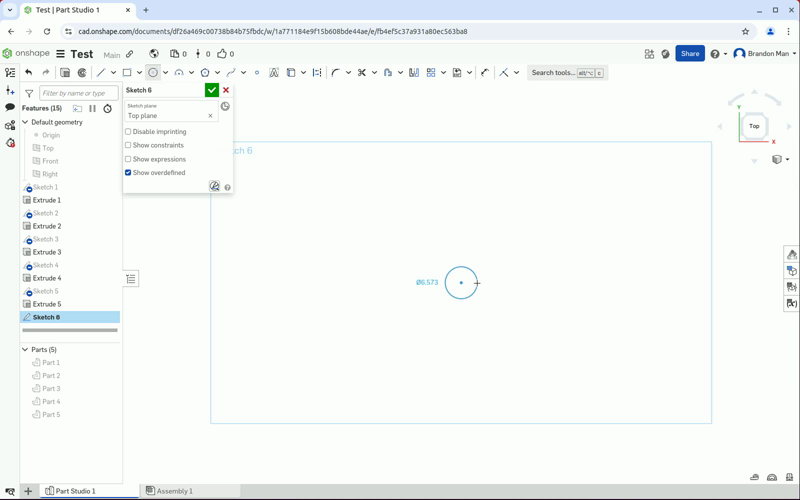
click(477, 282)
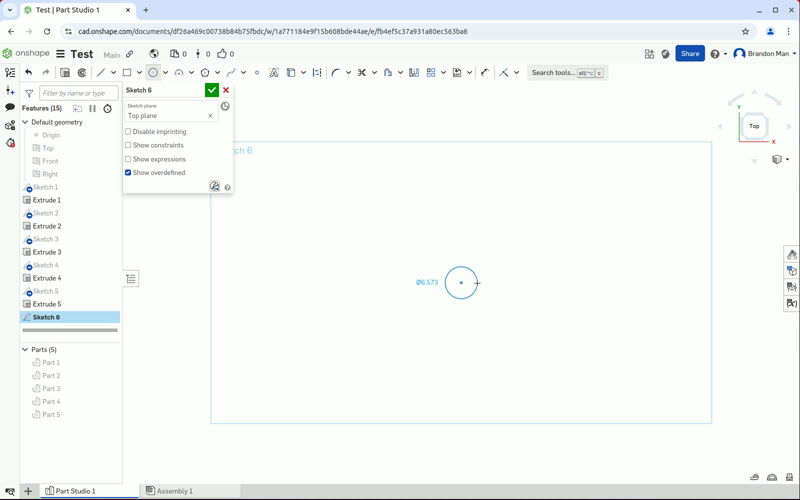
key(esc)
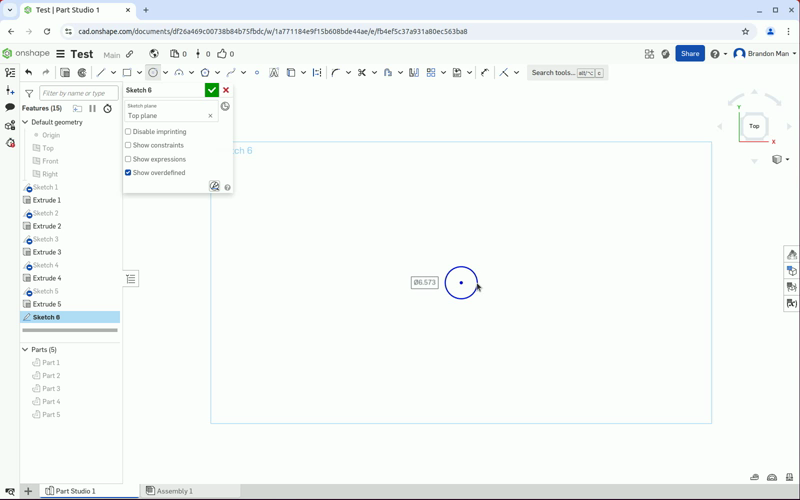
key(c)
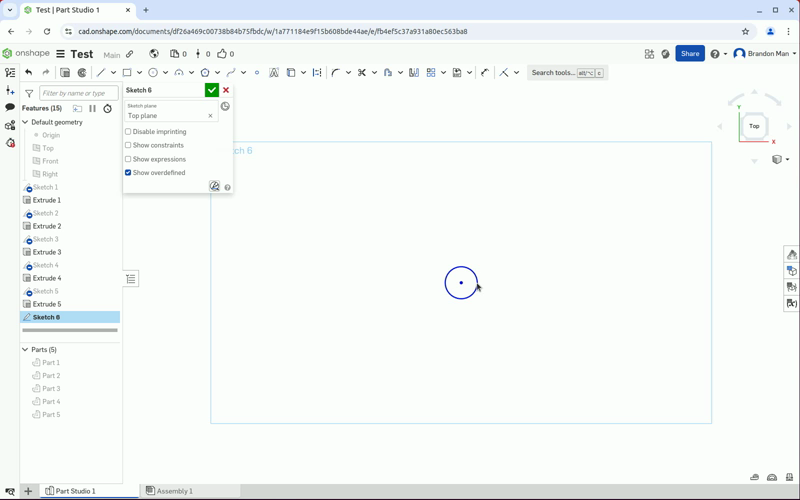
key_down(shift)
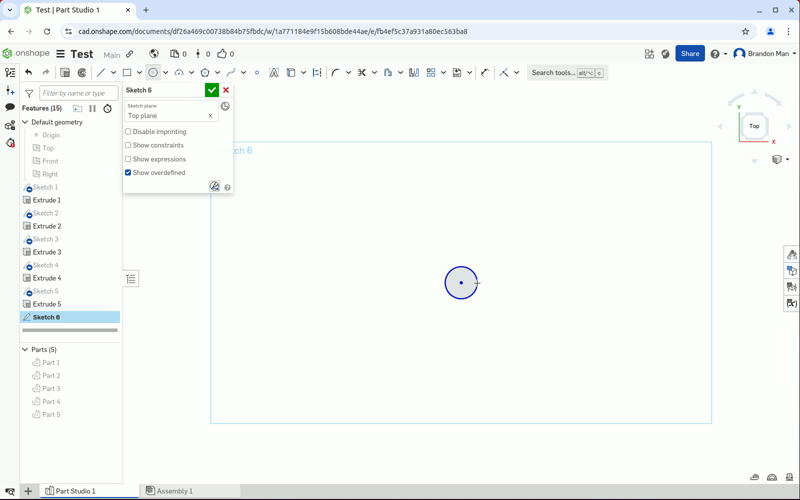
mouse_move(461, 282)
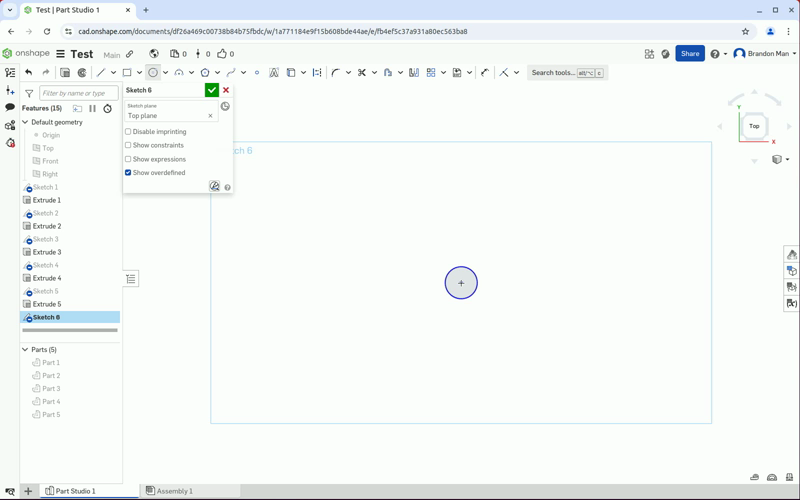
click(461, 282)
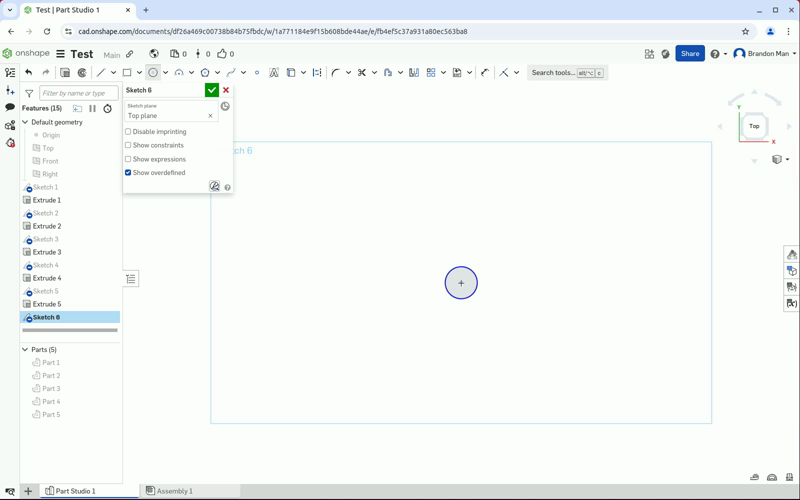
key_up(shift)
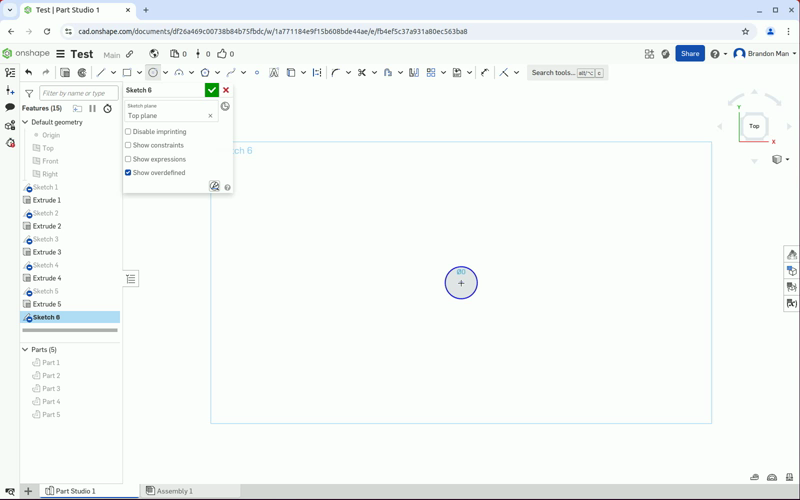
mouse_move(475, 282)
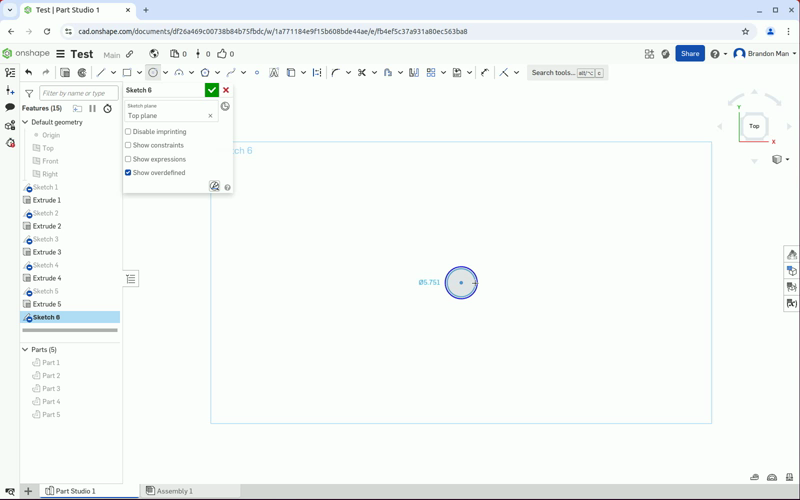
scroll(6)
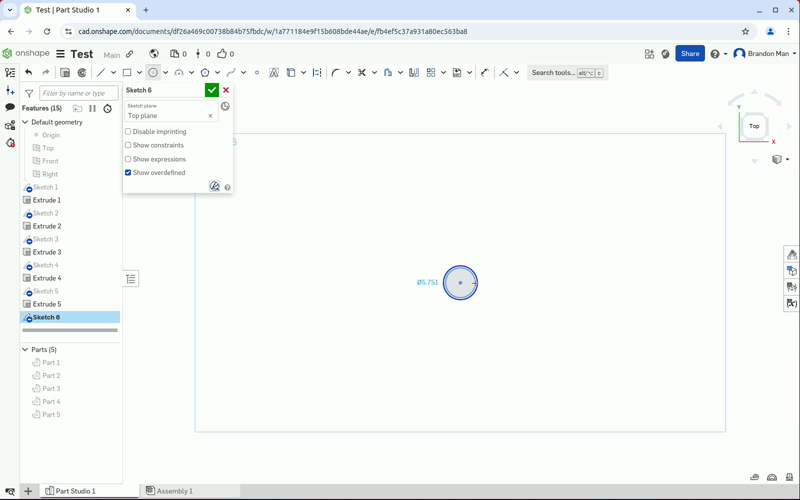
scroll(6)
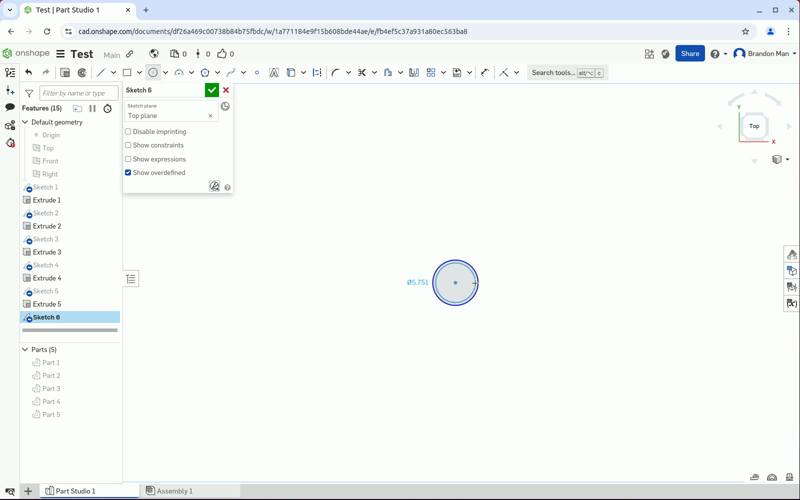
scroll(6)
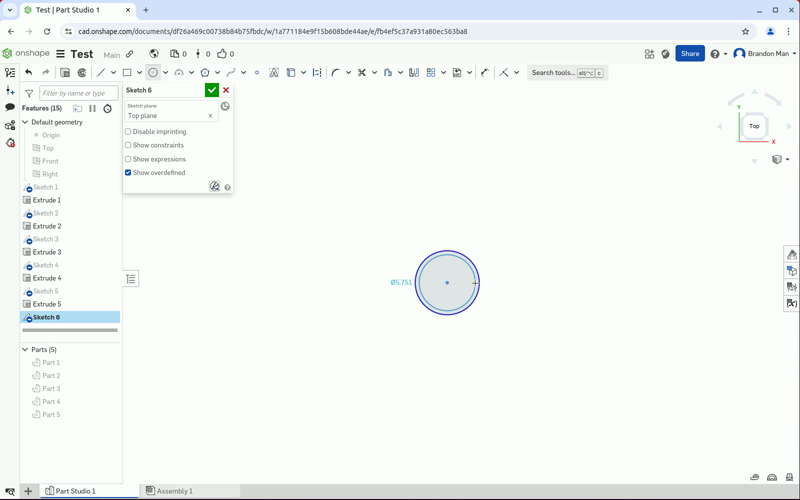
scroll(6)
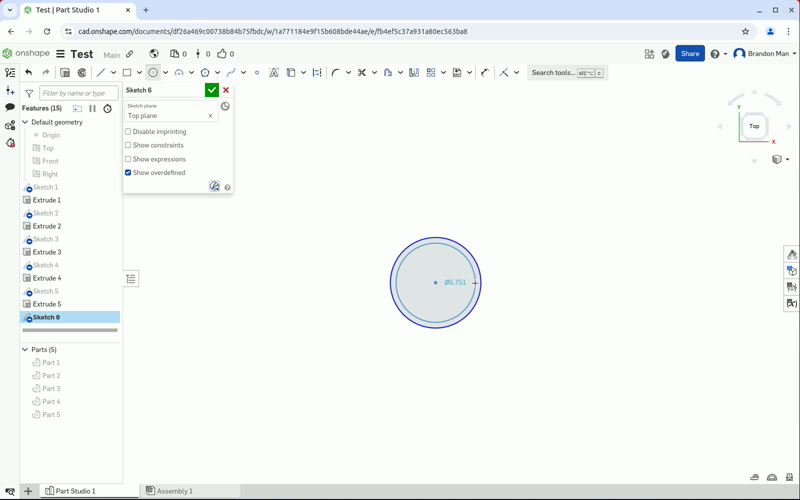
scroll(6)
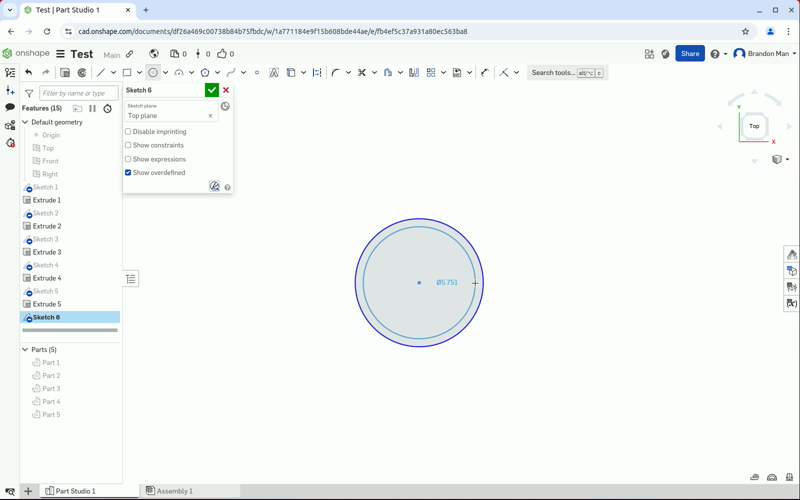
scroll(6)
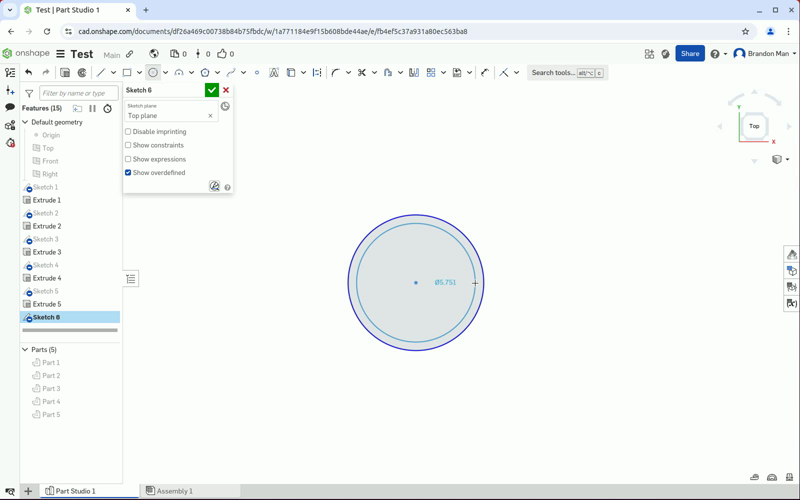
scroll(6)
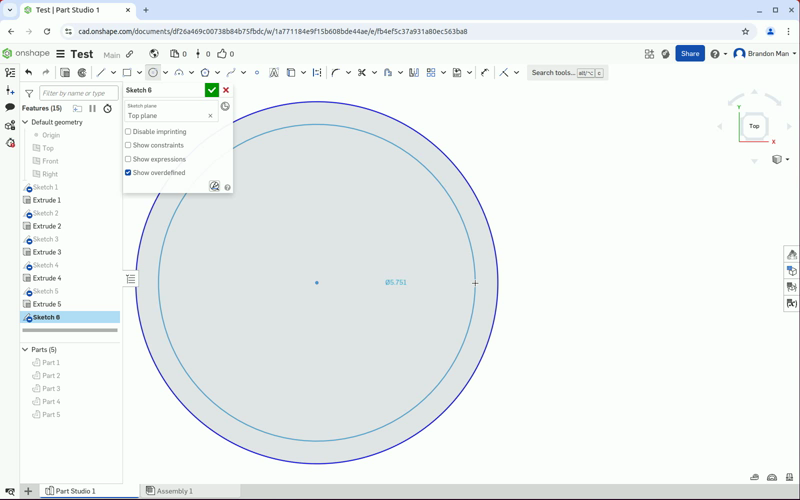
click(475, 282)
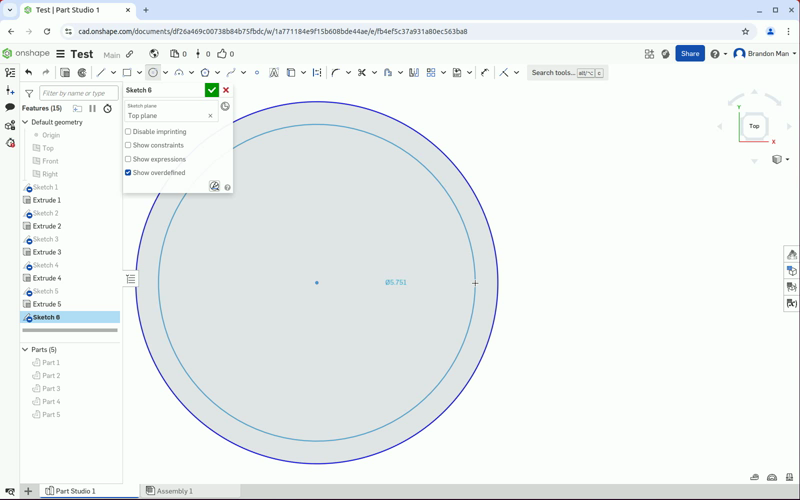
scroll(-6)
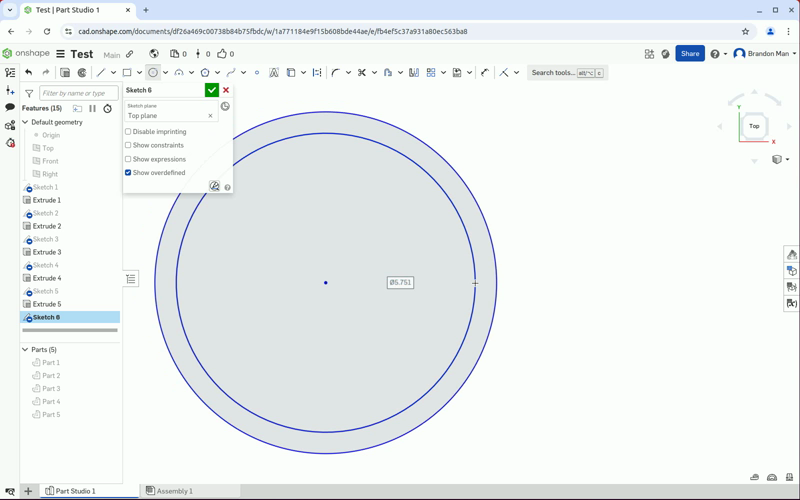
scroll(-6)
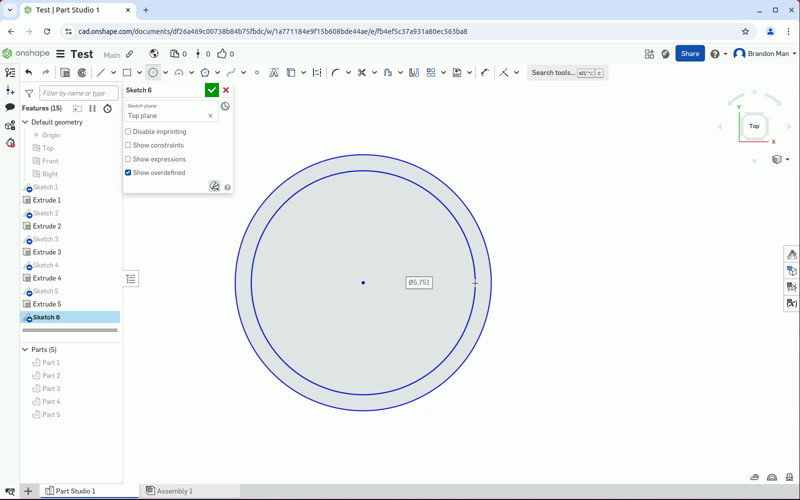
scroll(-6)
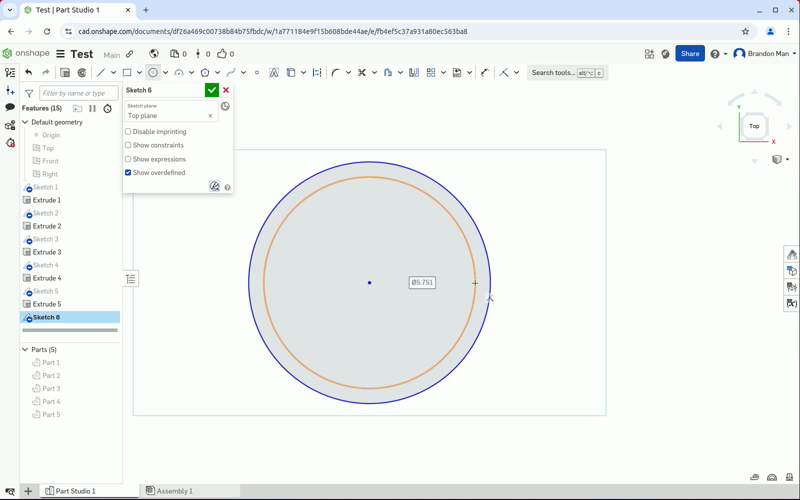
scroll(-6)
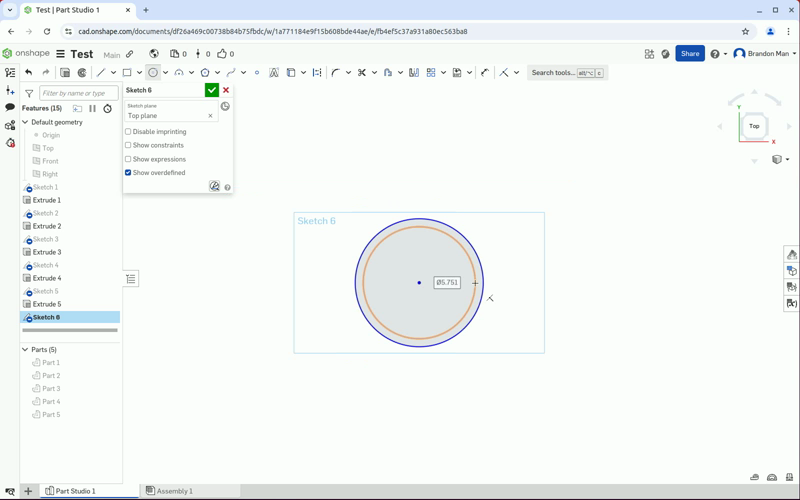
scroll(-6)
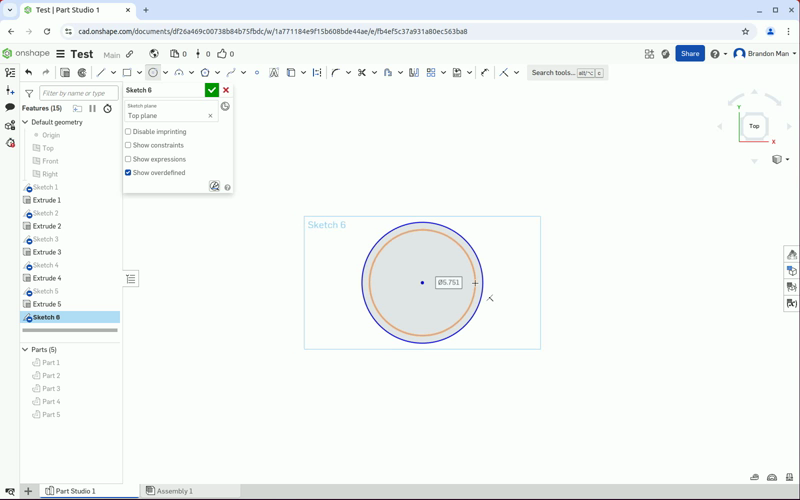
scroll(-6)
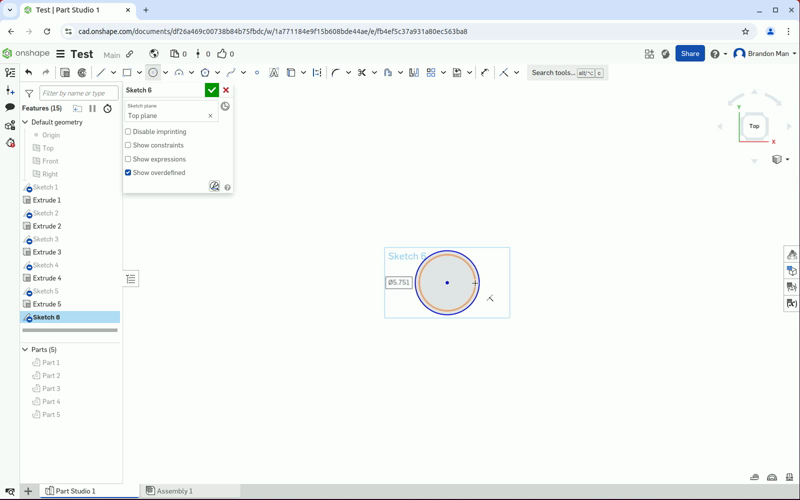
scroll(-6)
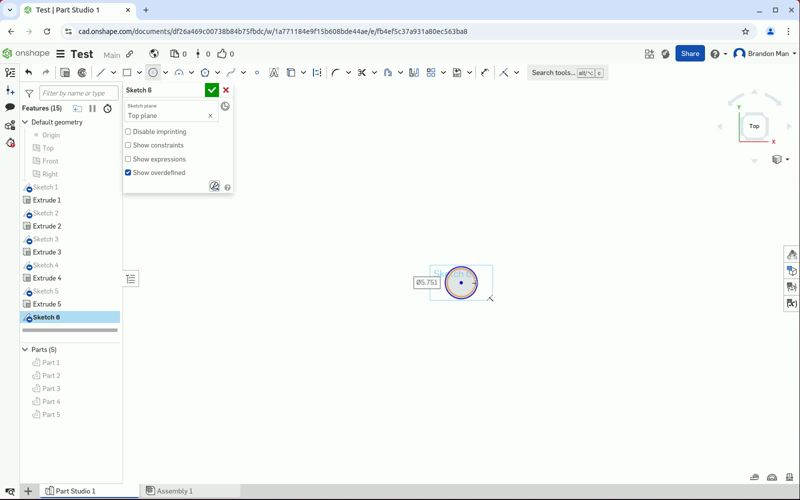
key(esc)
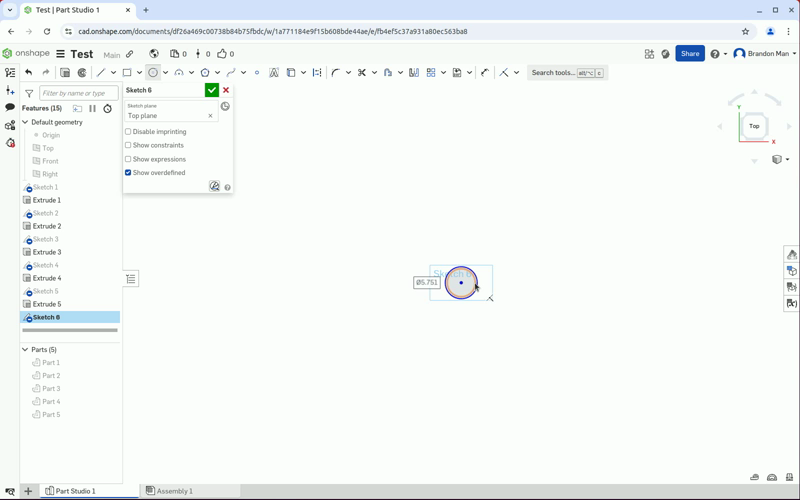
mouse_move(475, 282)
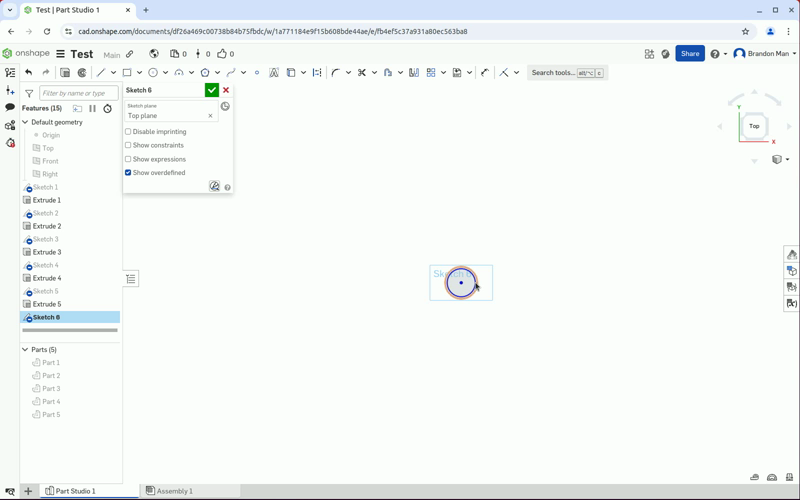
scroll(6)
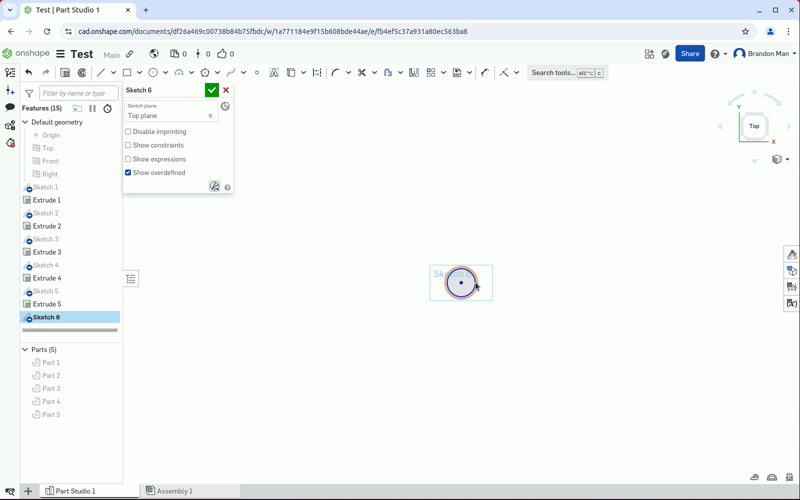
scroll(6)
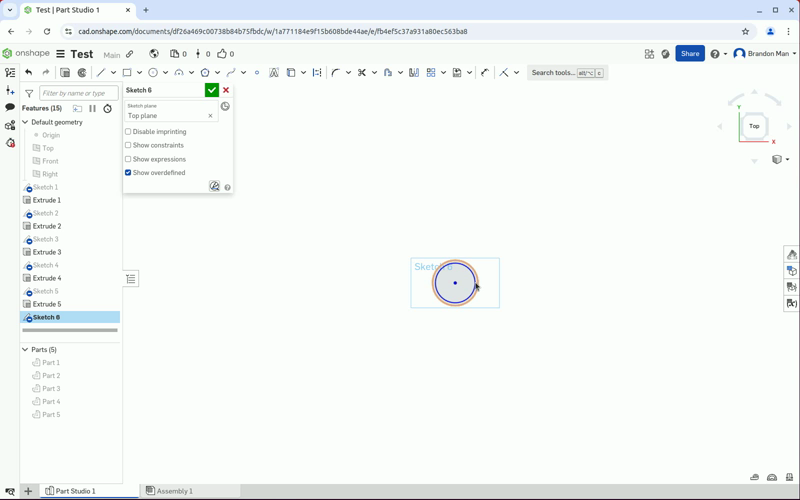
scroll(6)
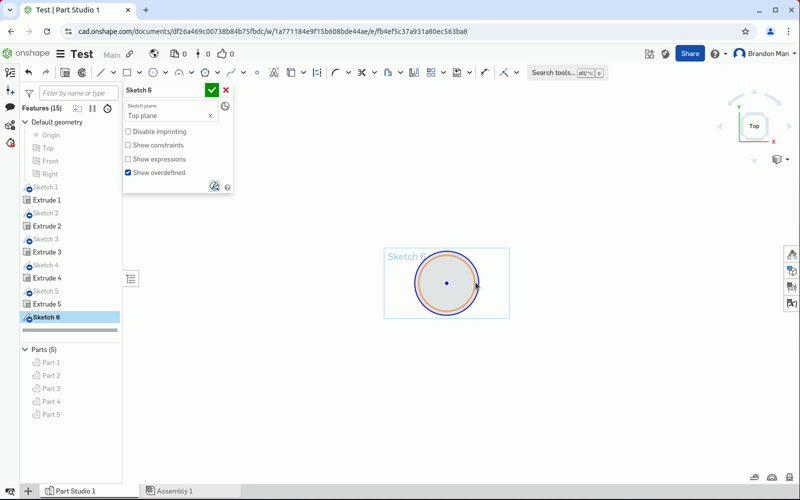
scroll(6)
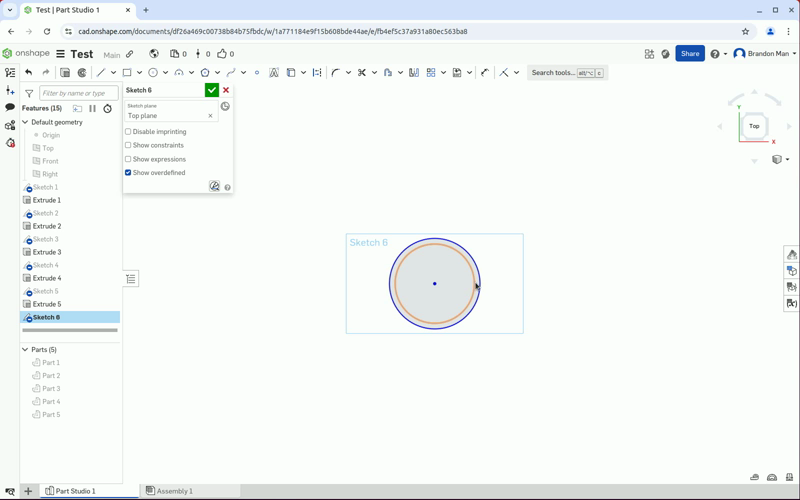
scroll(6)
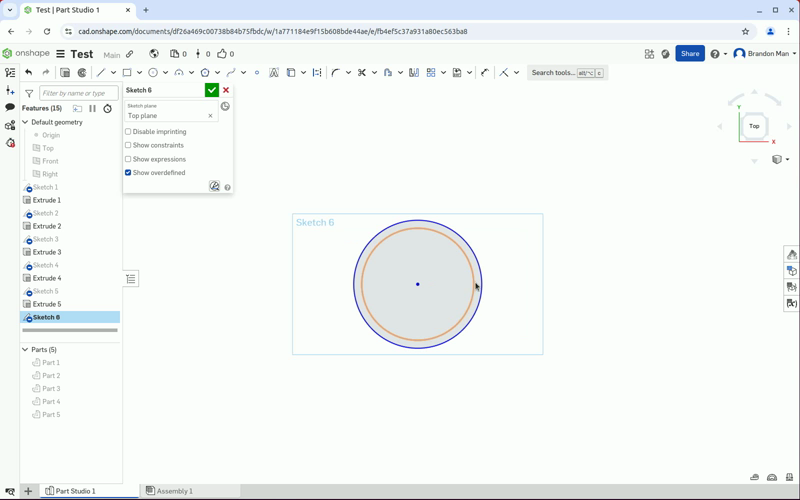
scroll(6)
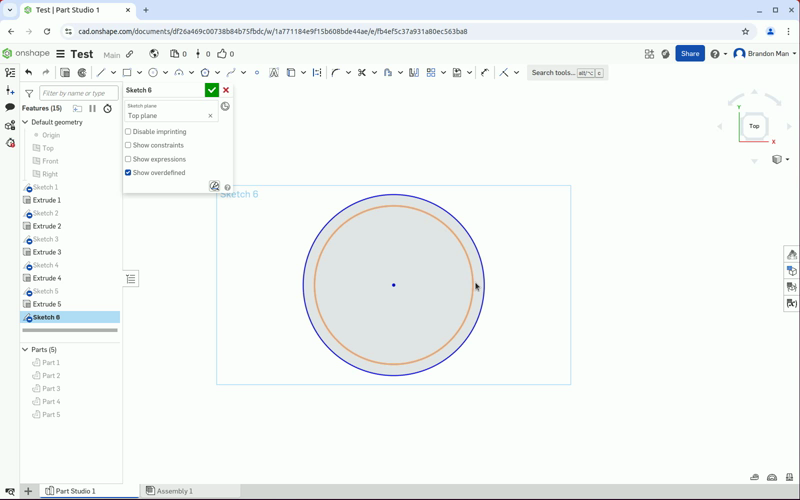
scroll(6)
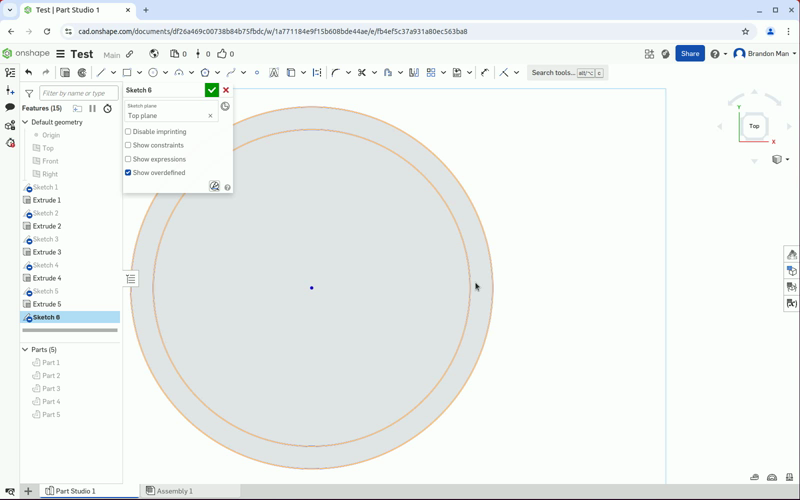
click(475, 282)
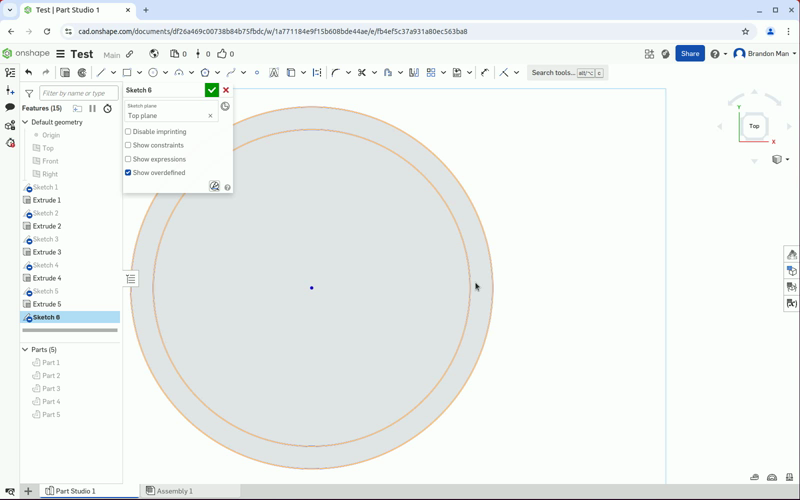
scroll(-6)
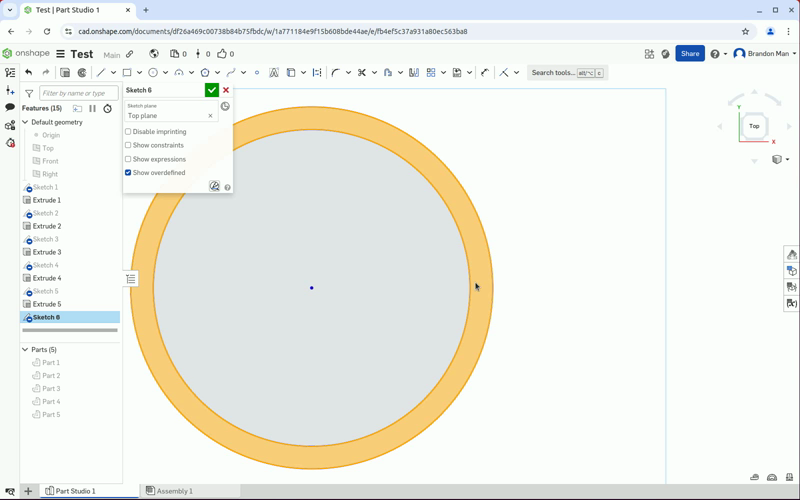
scroll(-6)
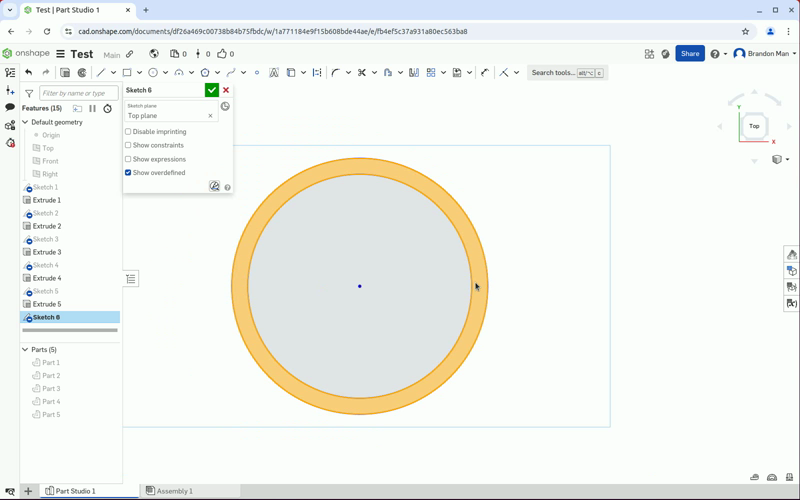
scroll(-6)
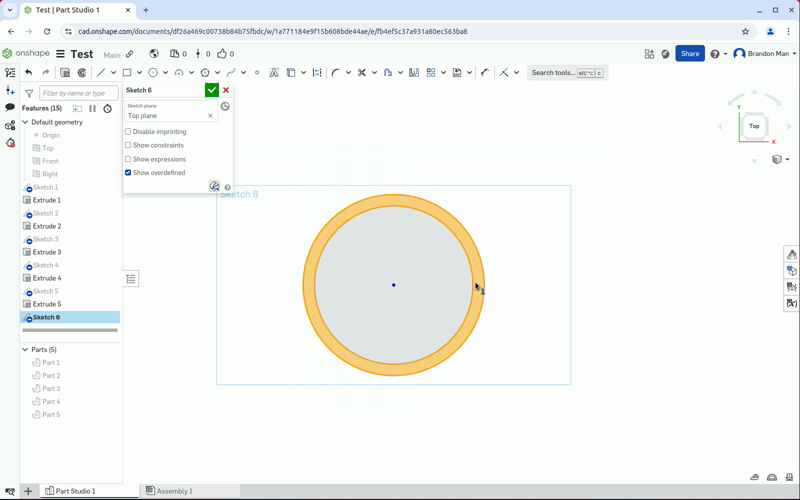
scroll(-6)
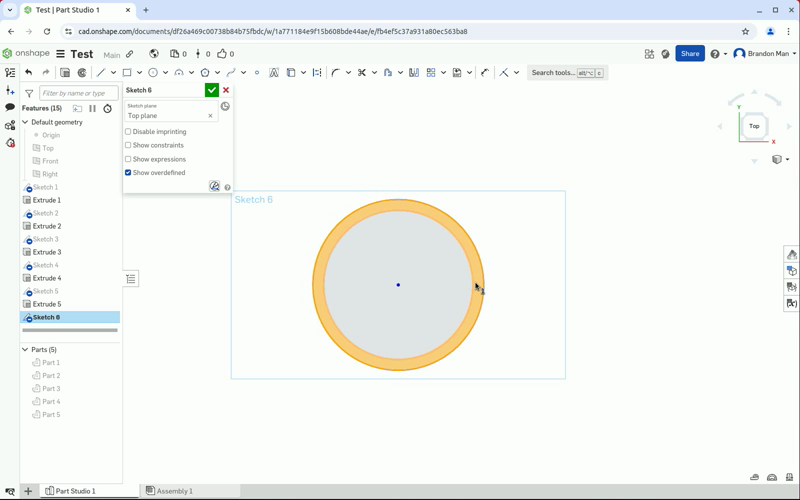
scroll(-6)
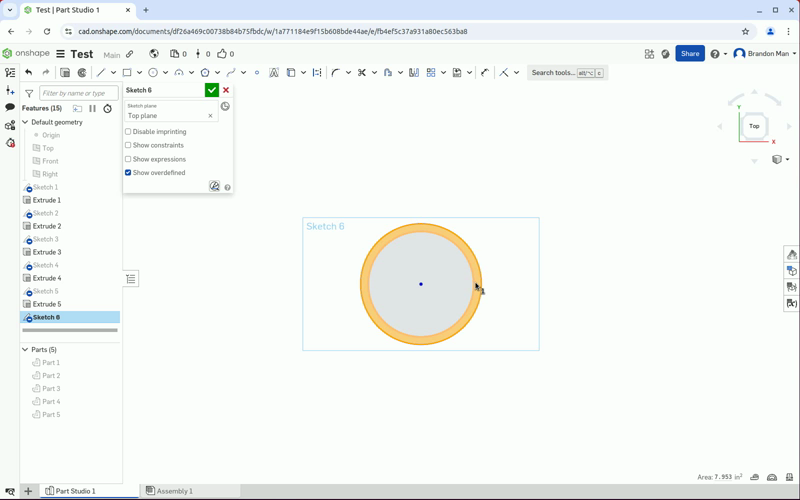
scroll(-6)
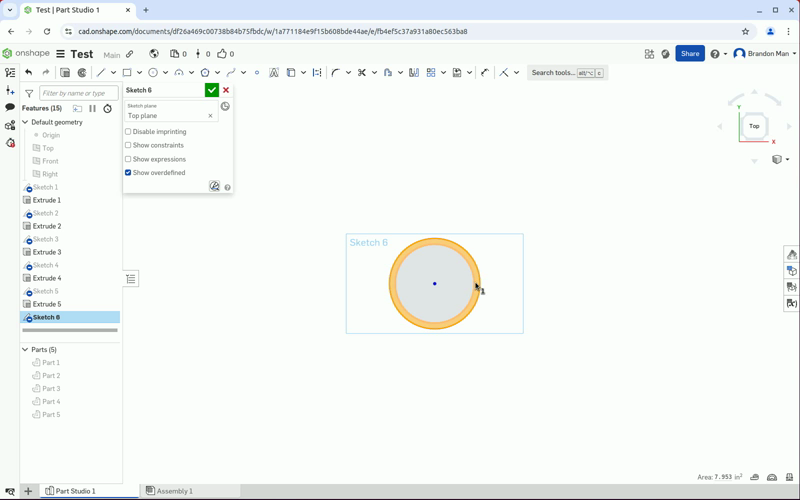
scroll(-6)
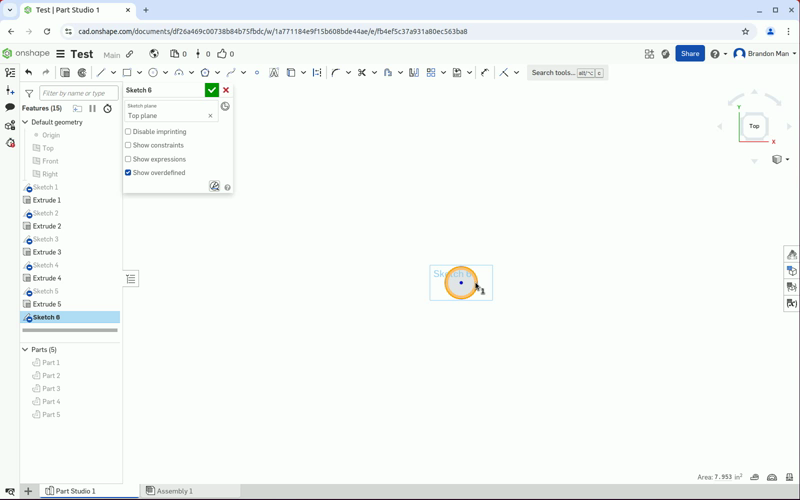
mouse_move(73, 352)
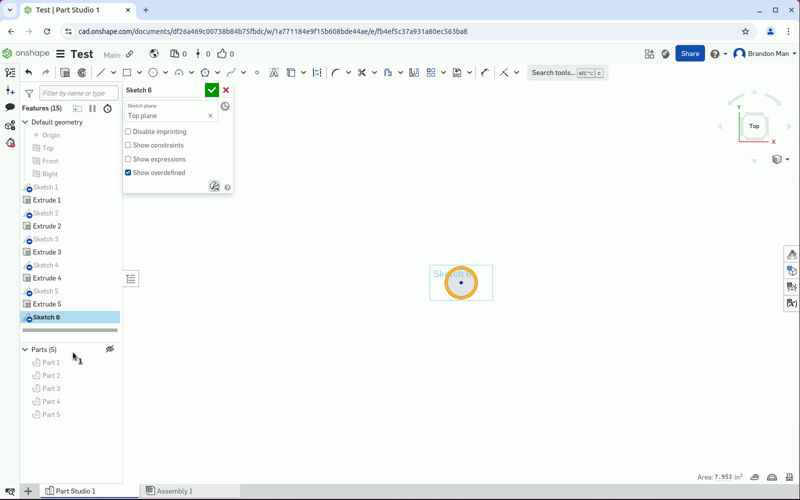
key(shift+y)
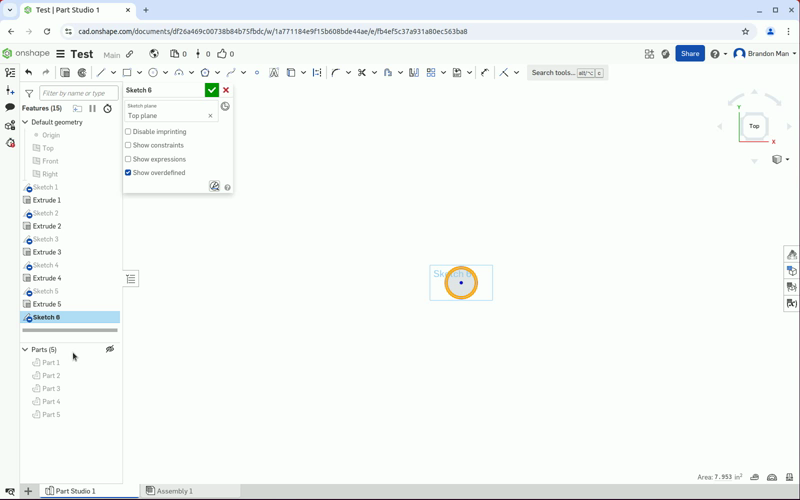
key(shift+e)
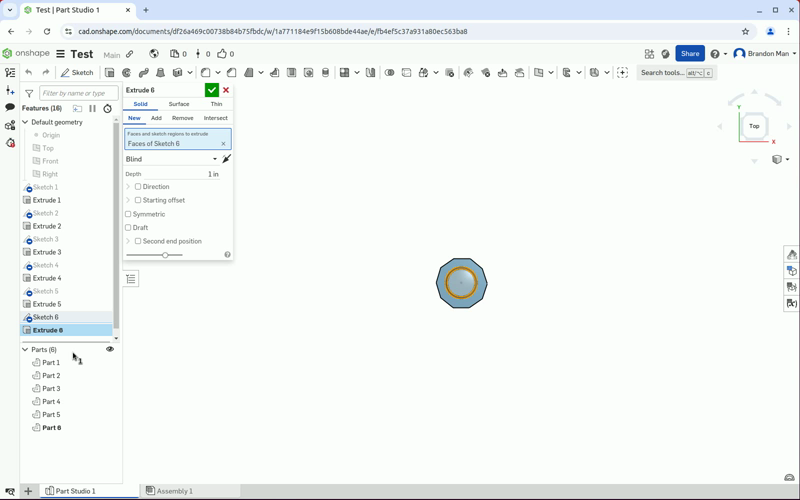
mouse_move(143, 106)
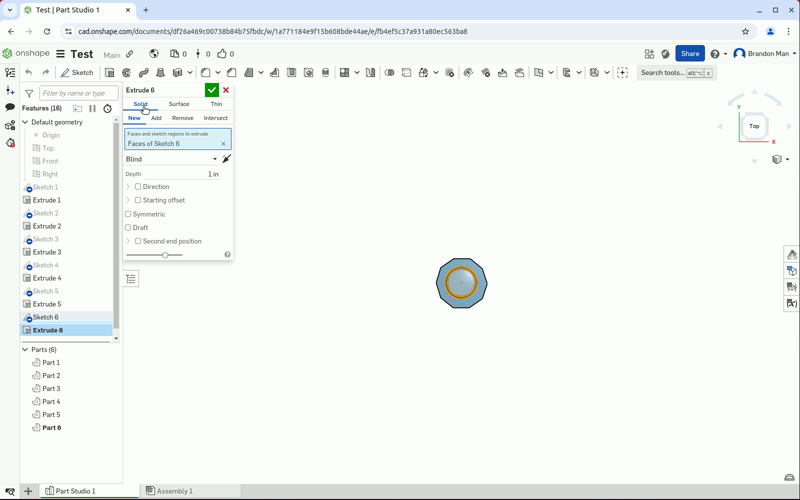
click(143, 106)
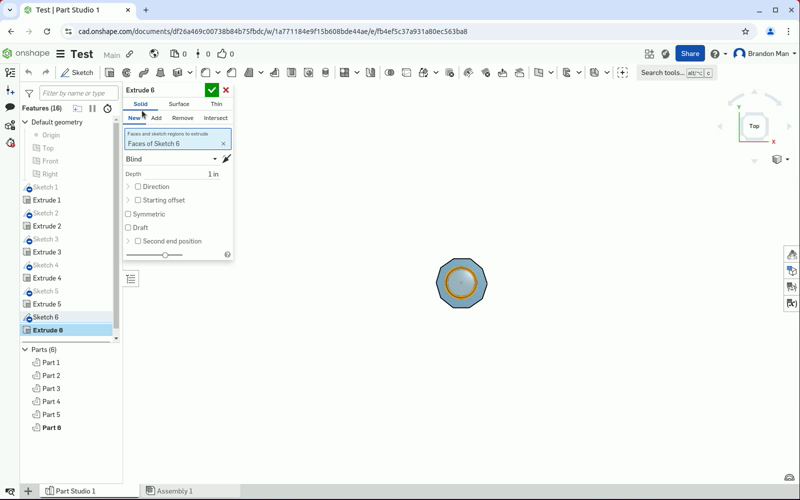
mouse_move(137, 120)
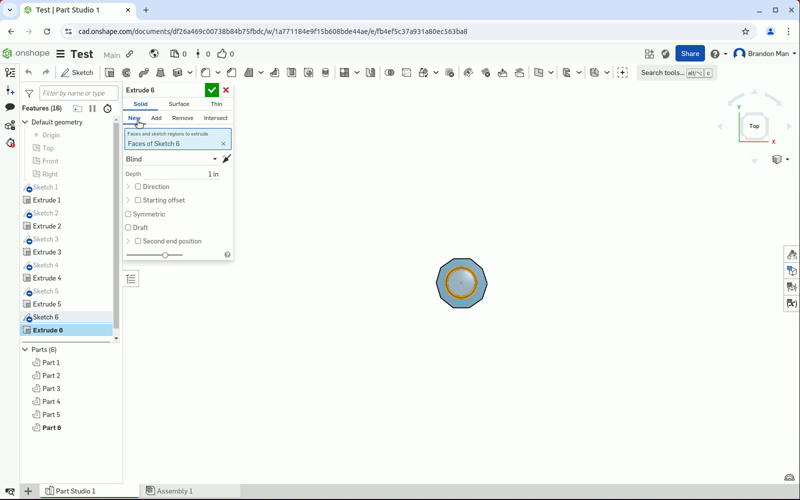
click(137, 120)
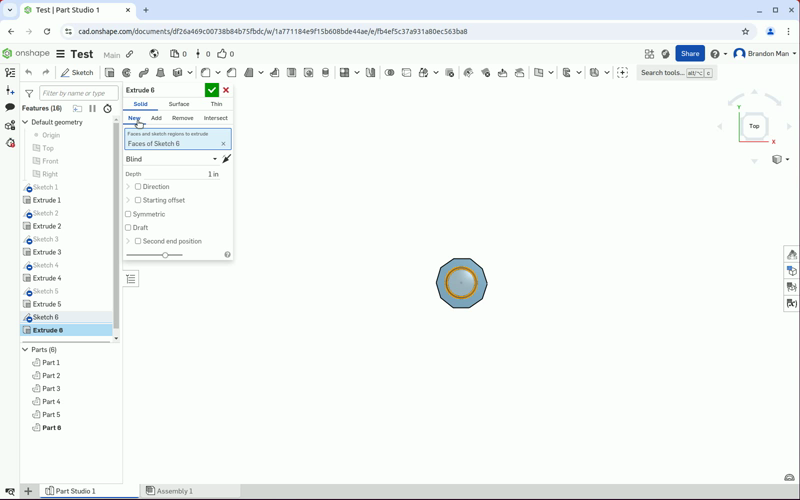
key(tab, 4)
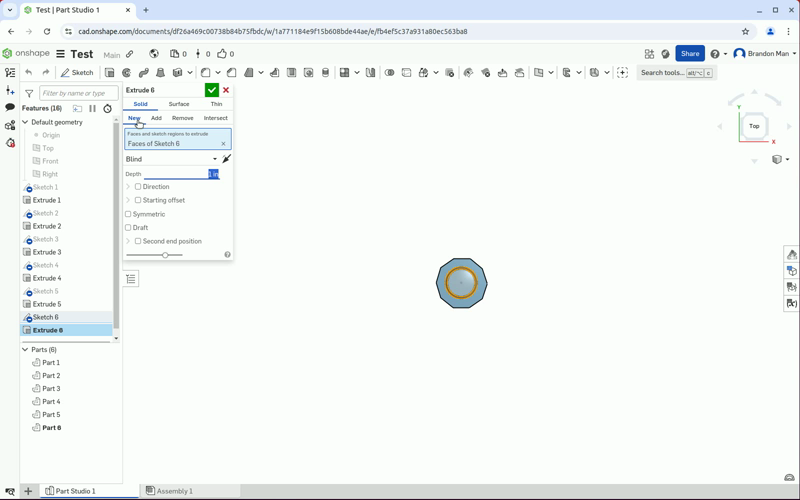
text(23.108)
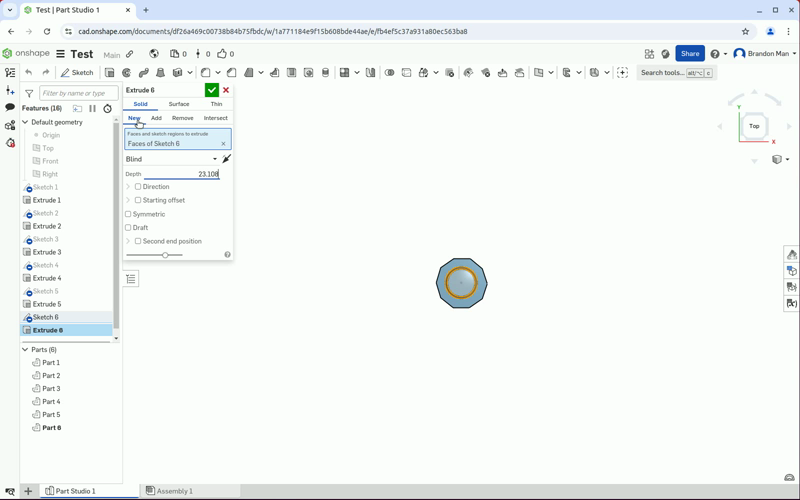
key(enter)
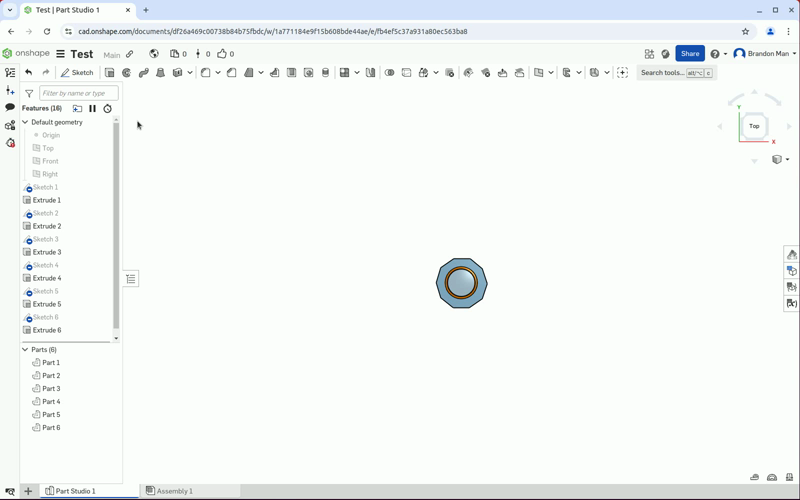
key(shift+h)
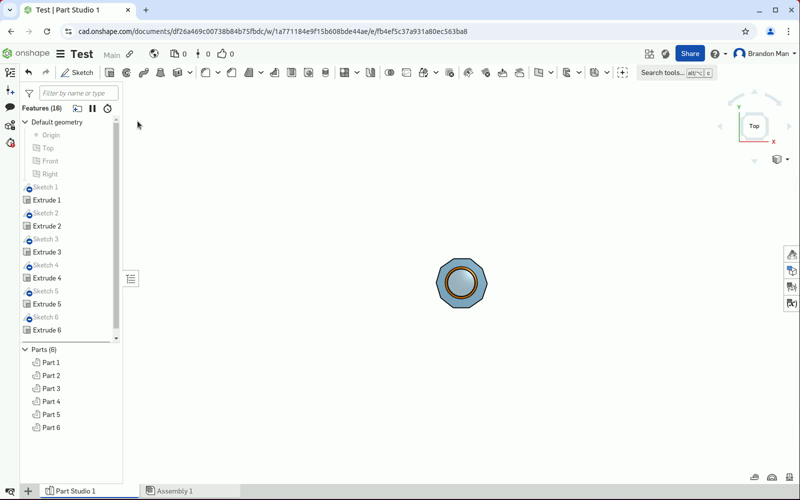
key(shift+h)
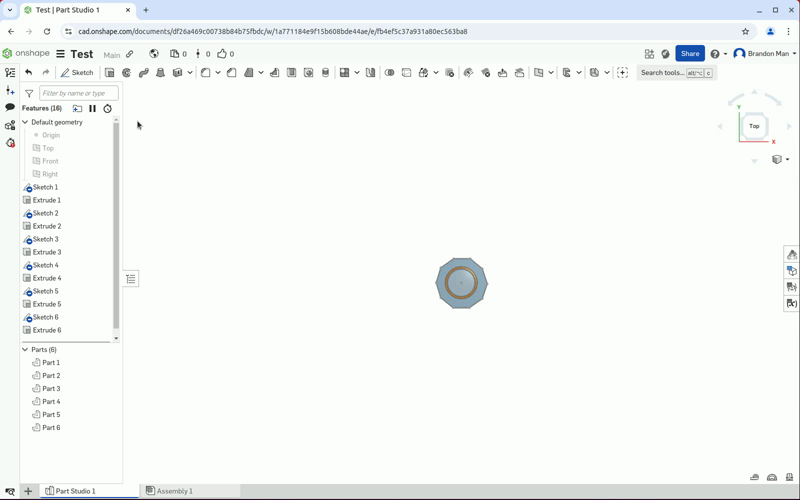
key(shift+7)
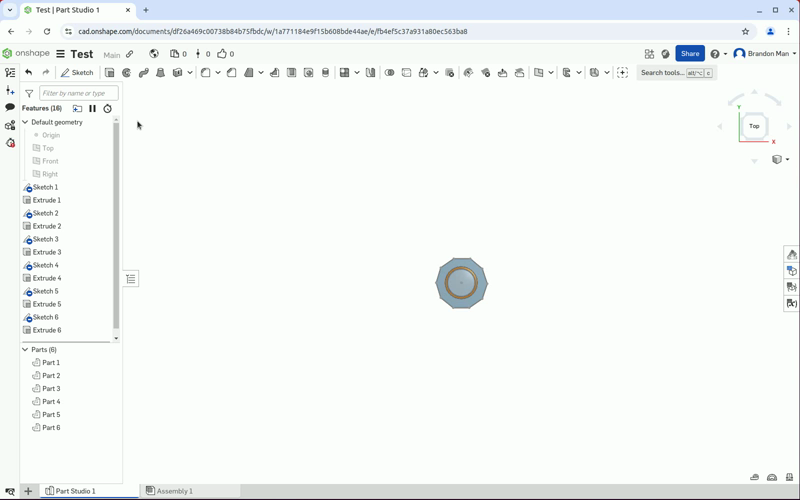
key(up, 3)
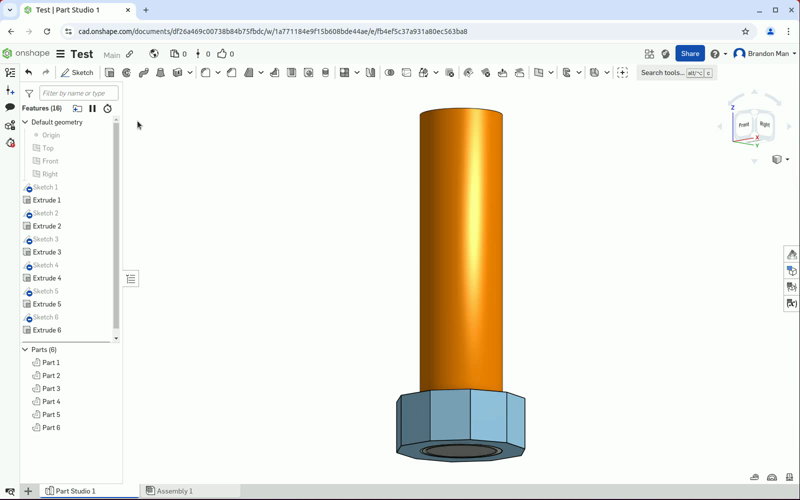
key(left, 3)
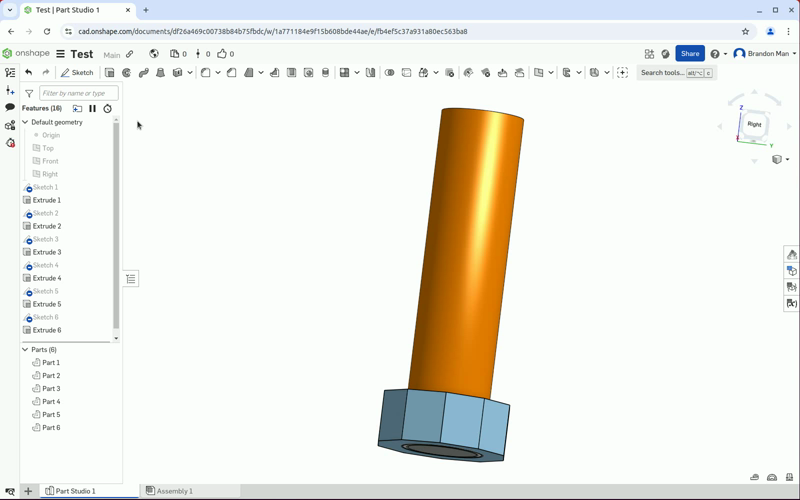
key(right, 3)
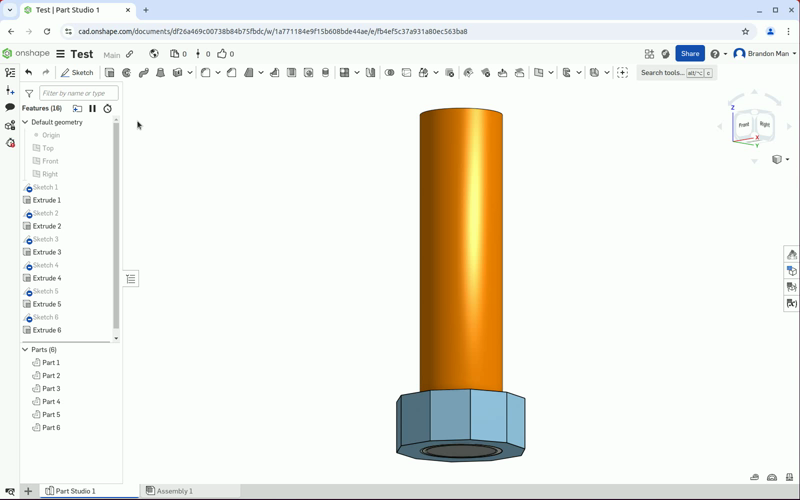
key(down, 3)
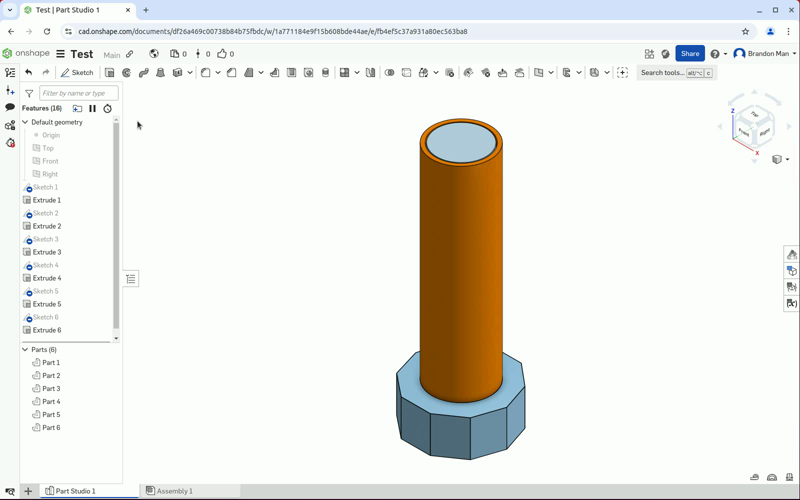
mouse_move(69, 189)
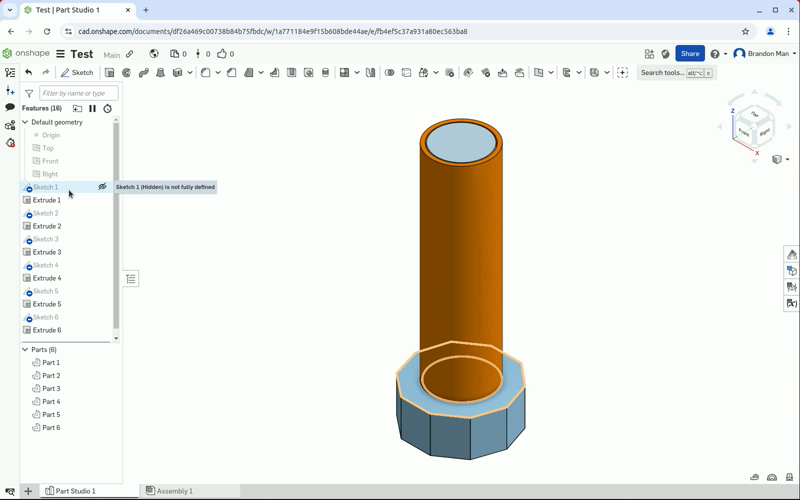
click(69, 189)